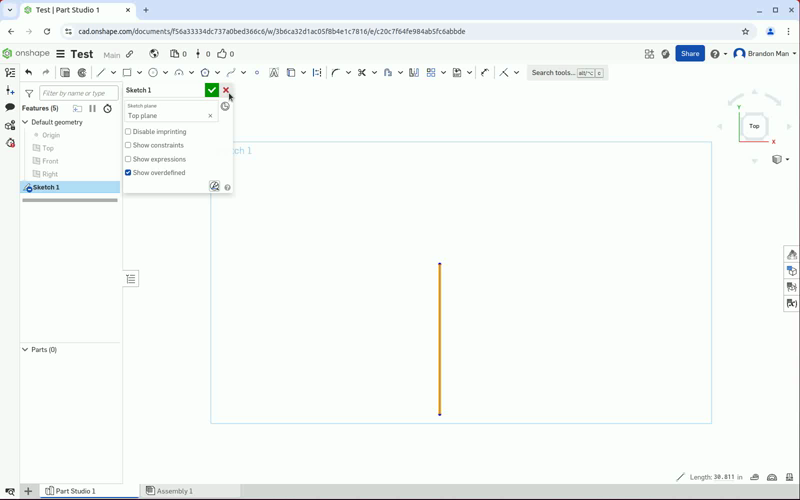
key(shift+h)
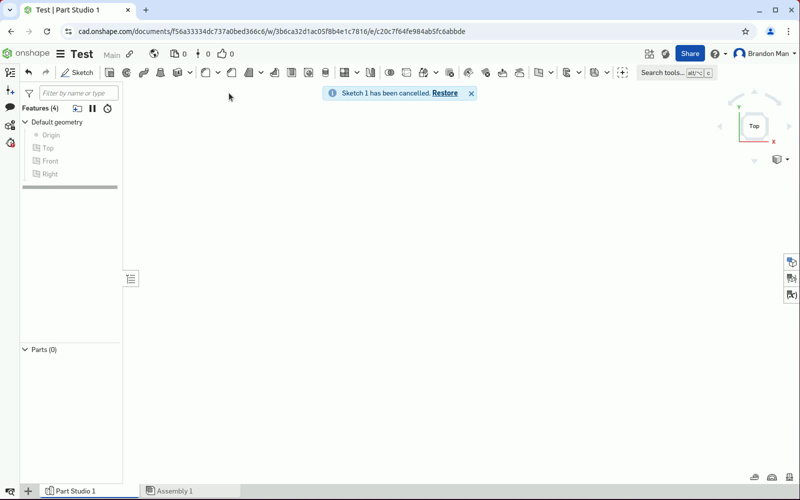
mouse_move(73, 352)
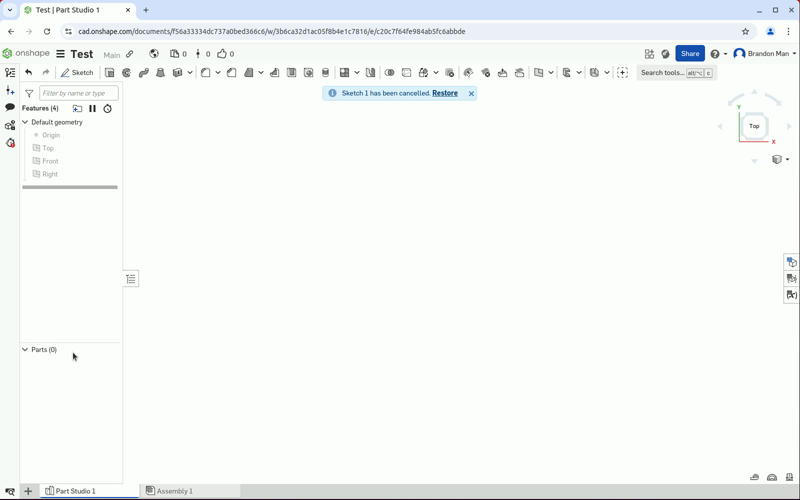
key(y)
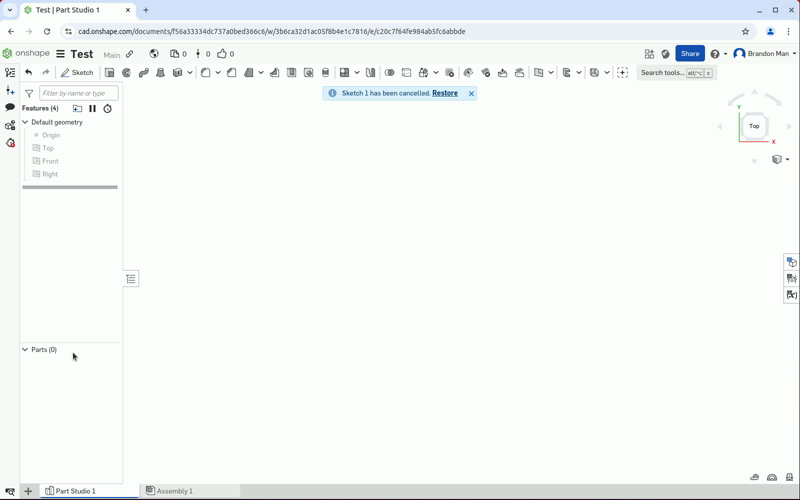
key(shift+p)
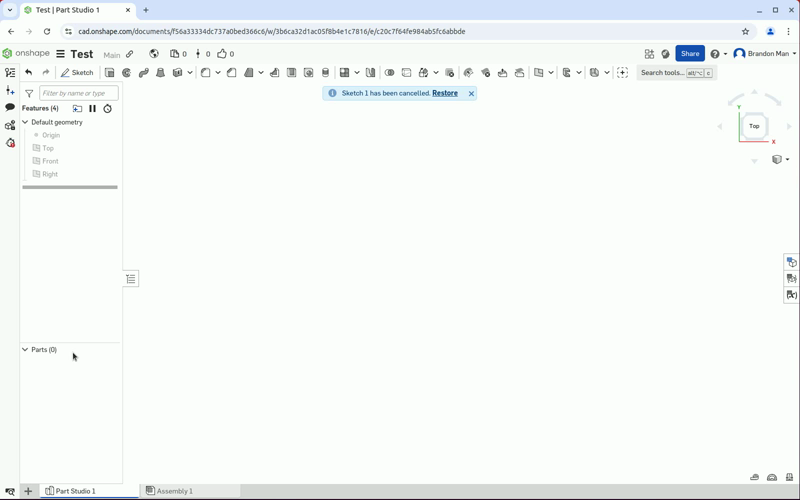
key(space)
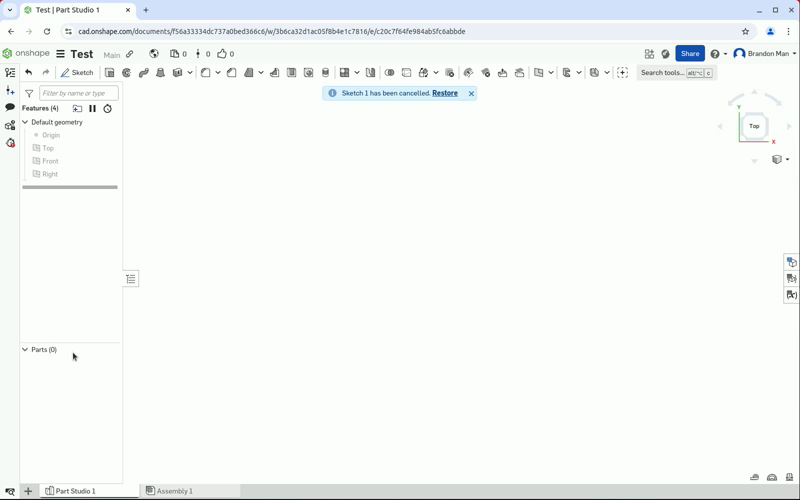
key_down(shift)
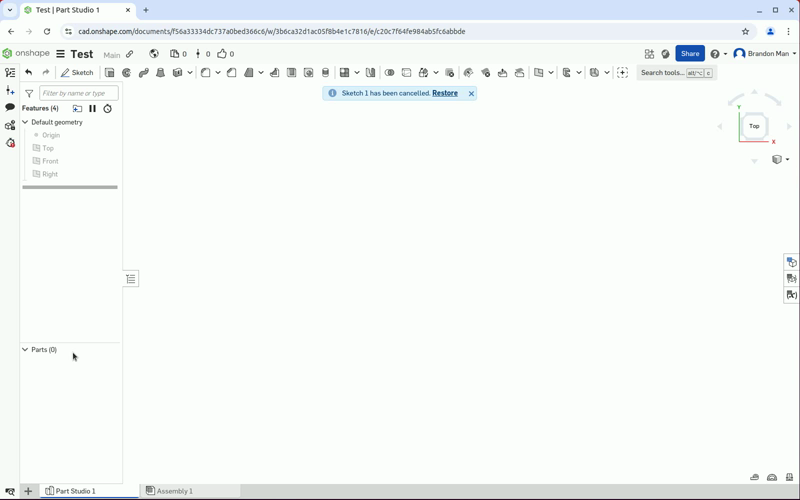
key(up)
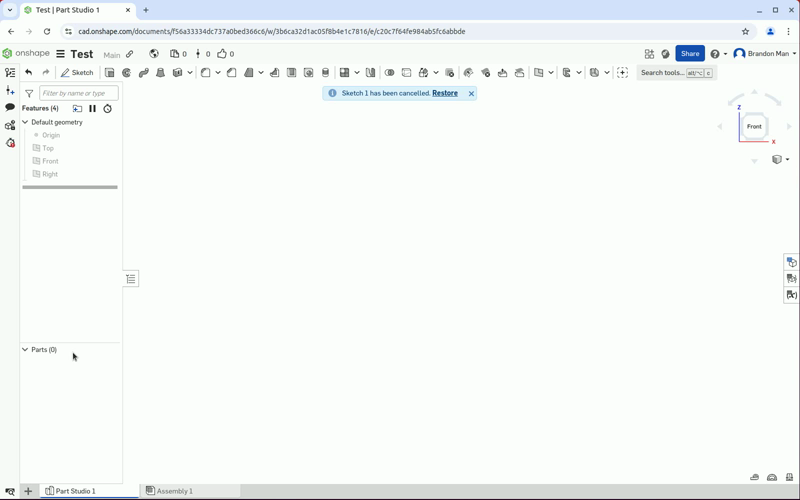
key_up(shift)
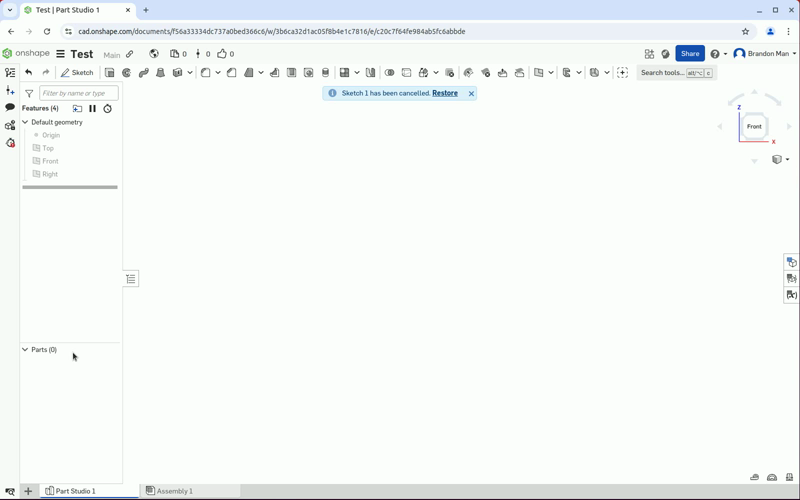
mouse_move(73, 352)
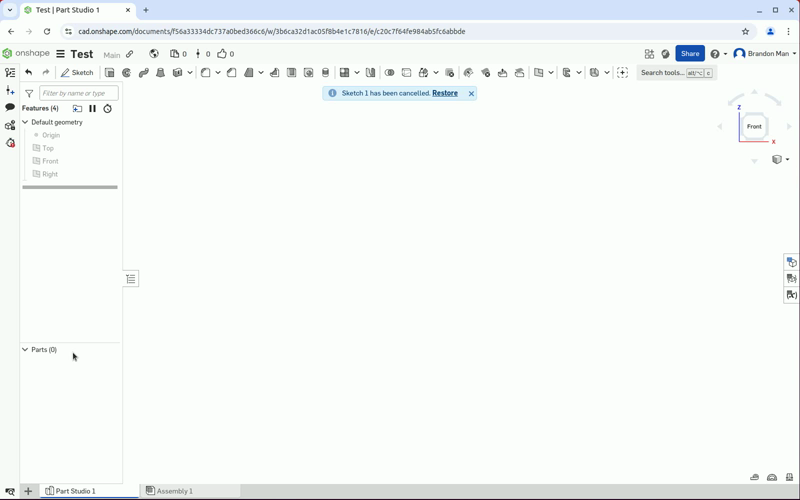
key(shift+y)
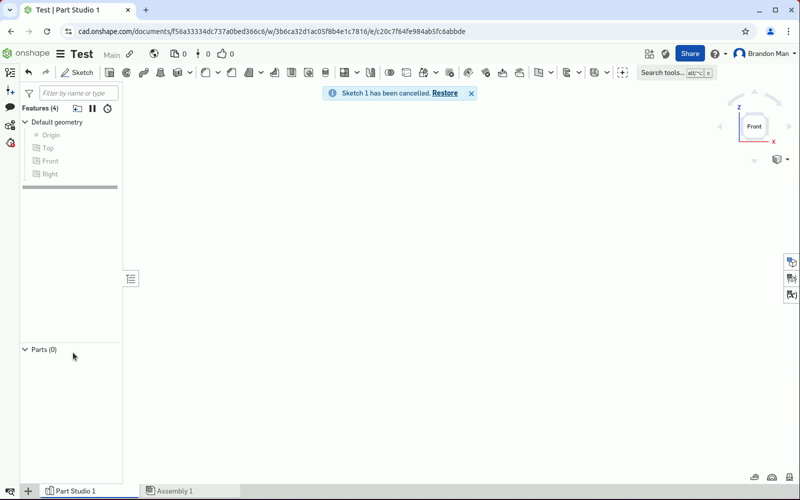
key(shift+s)
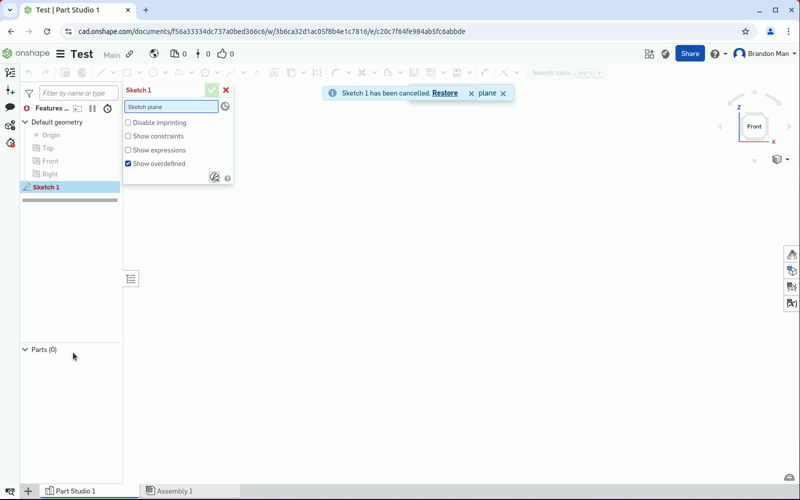
mouse_move(73, 163)
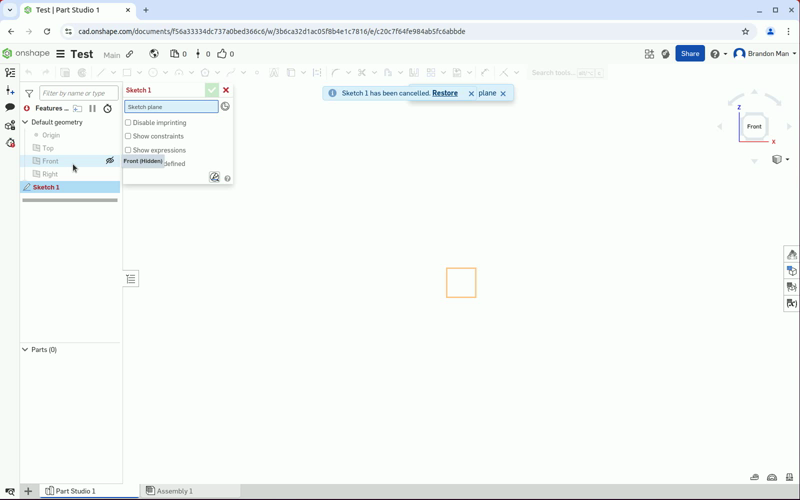
click(73, 163)
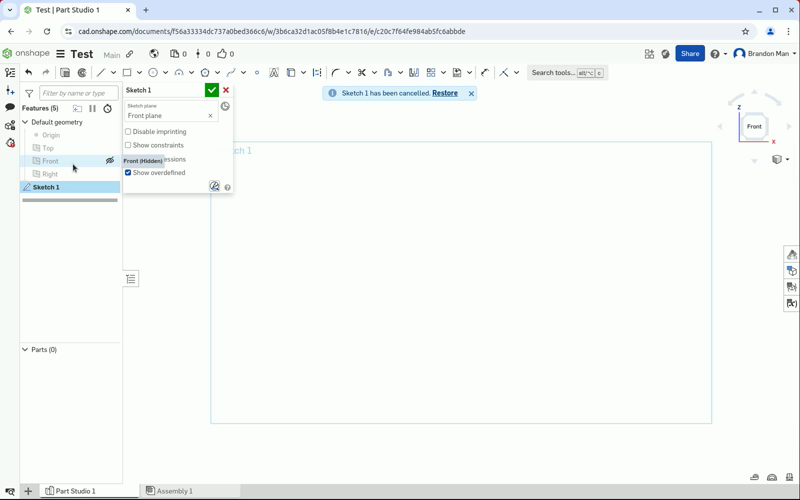
mouse_move(73, 352)
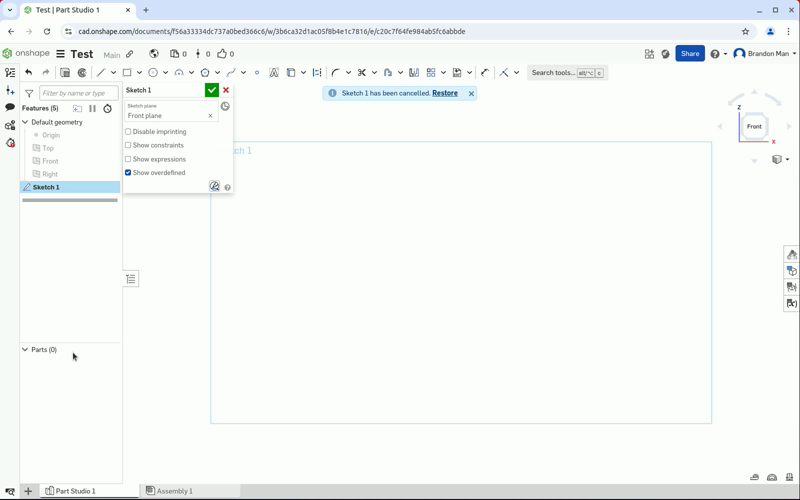
key(y)
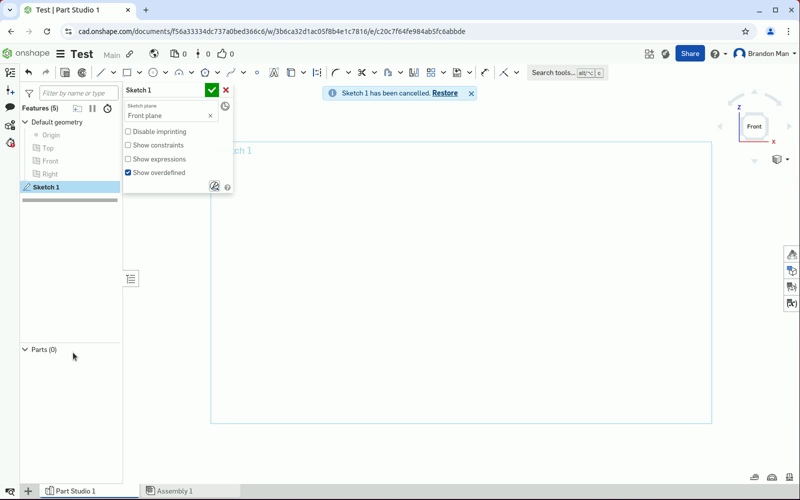
key(l)
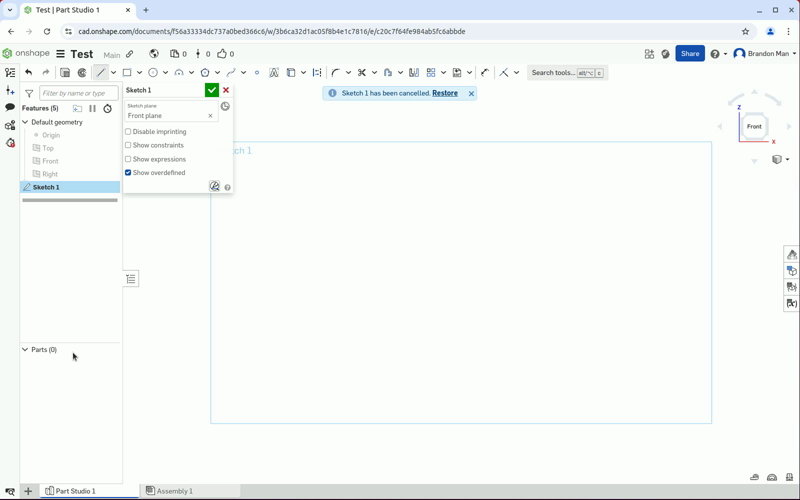
key_down(shift)
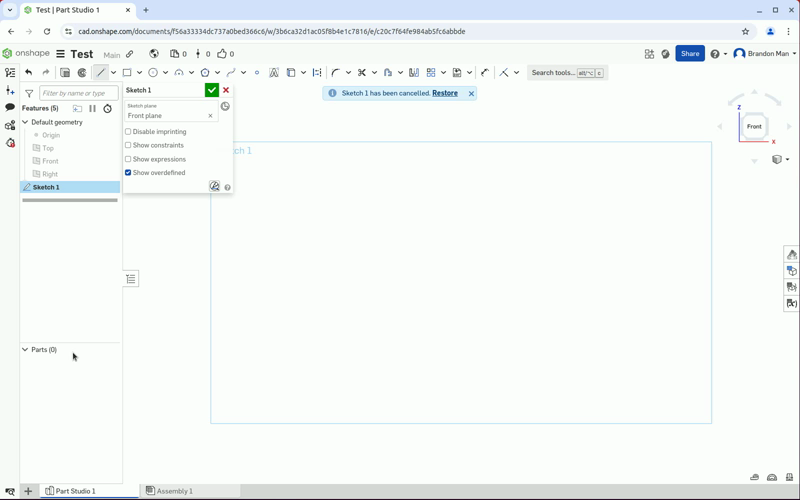
mouse_move(460, 282)
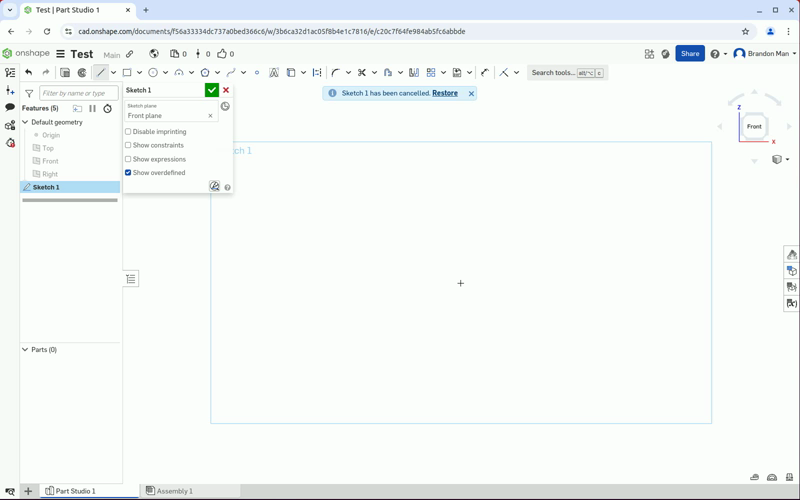
click(460, 282)
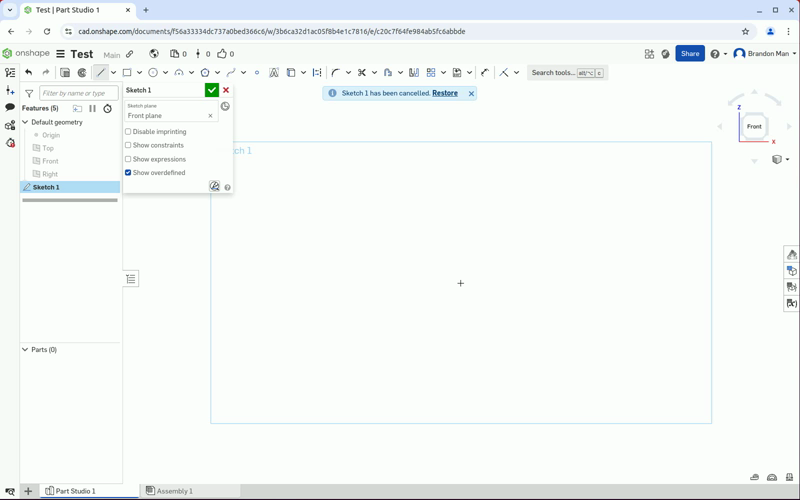
key_up(shift)
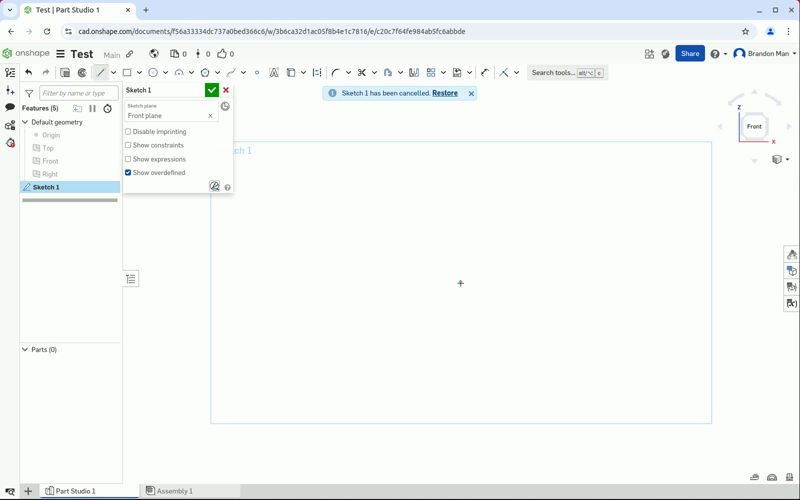
key_down(shift)
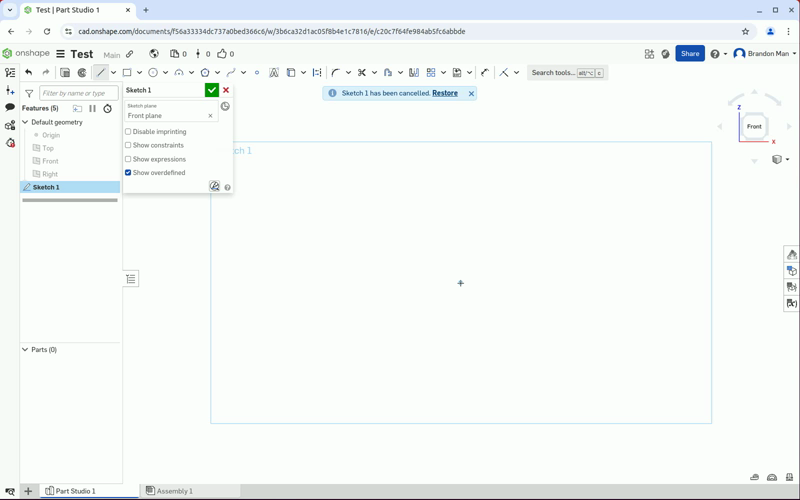
mouse_move(573, 282)
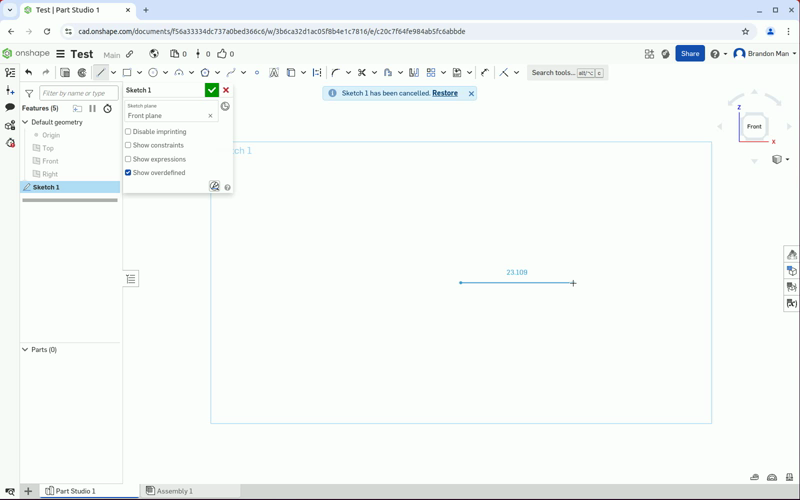
click(573, 282)
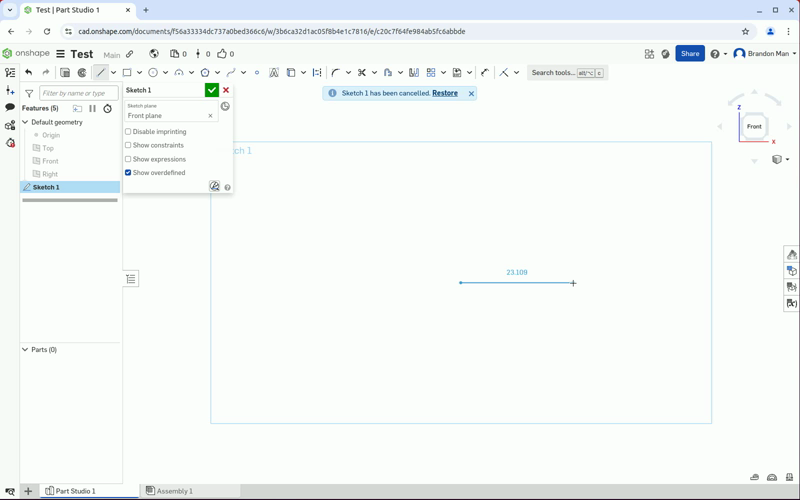
key_up(shift)
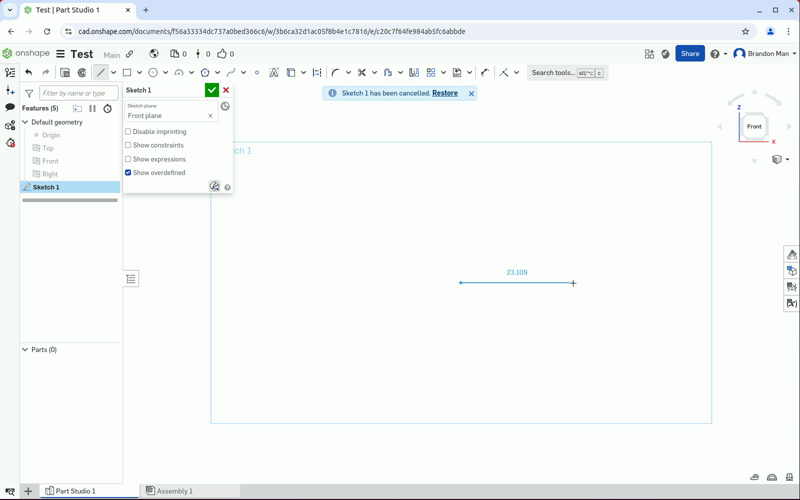
key_down(shift)
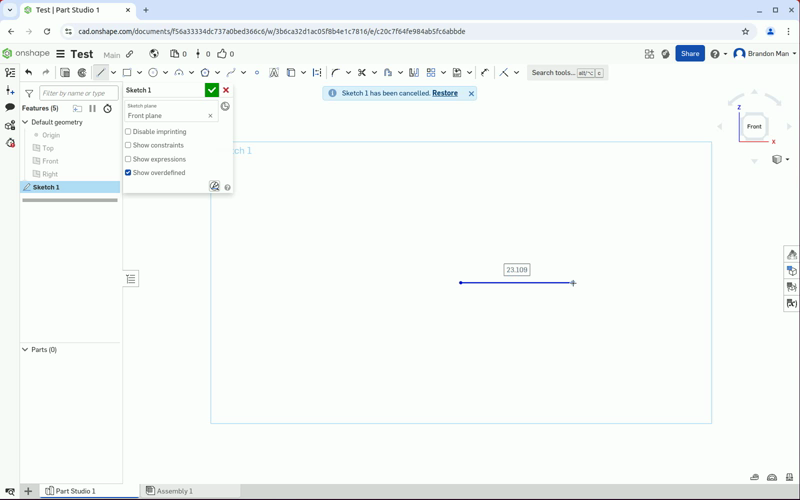
mouse_move(573, 197)
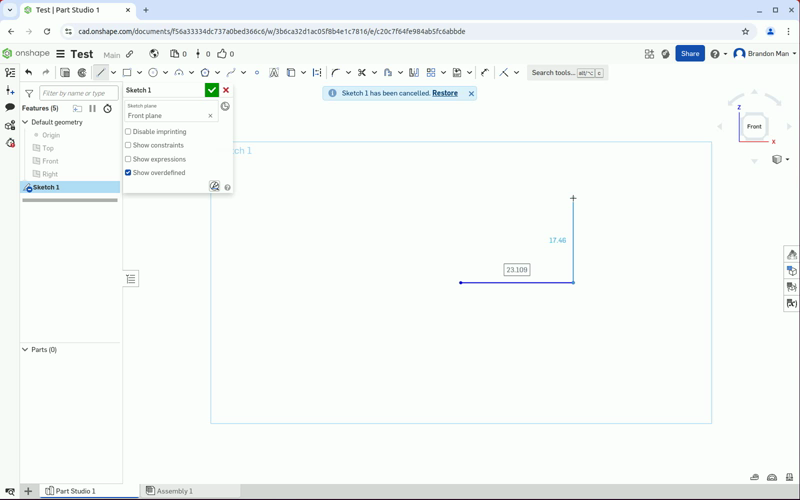
click(573, 197)
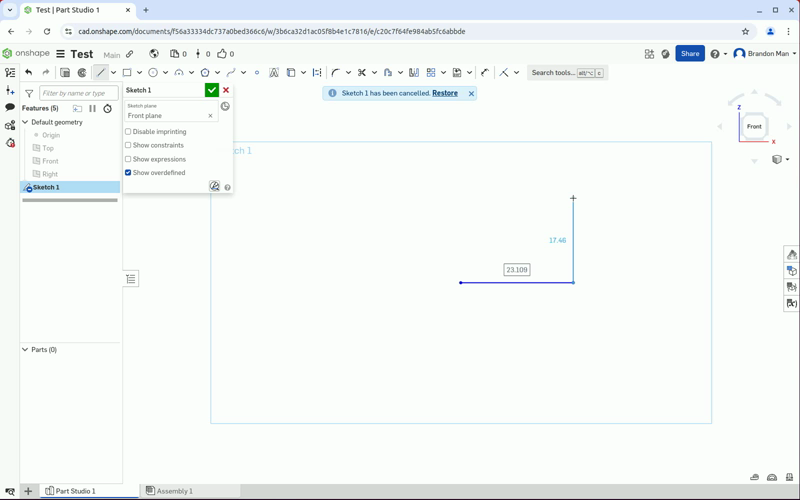
key_up(shift)
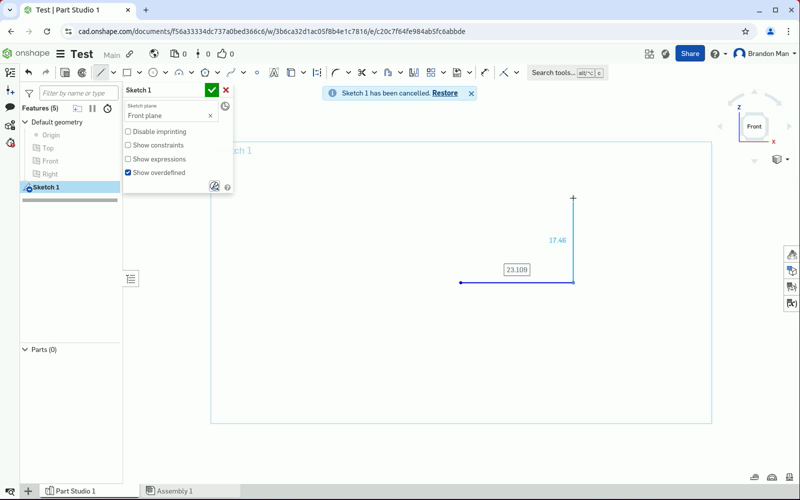
key_down(shift)
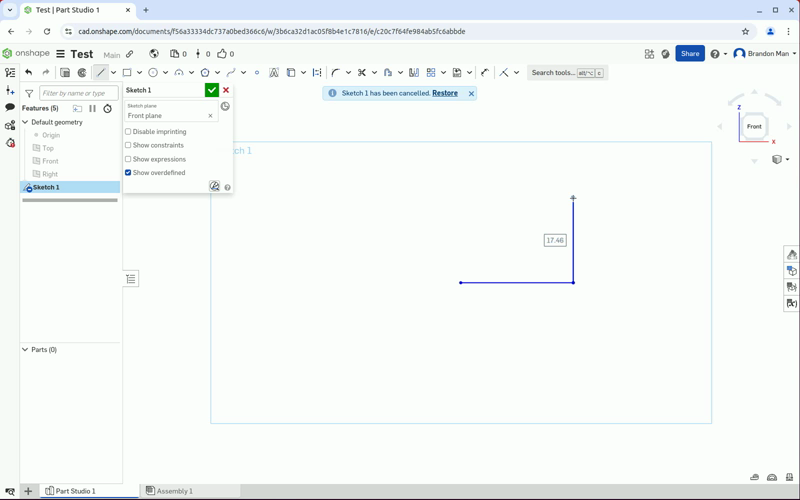
mouse_move(460, 197)
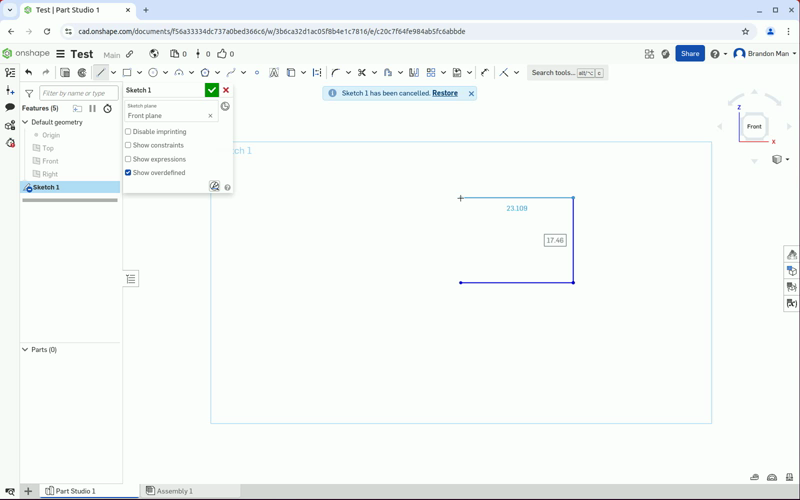
click(460, 197)
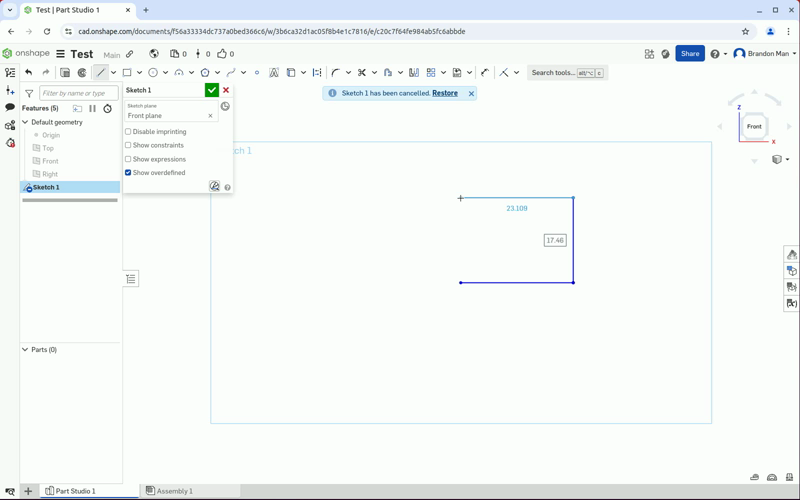
key_up(shift)
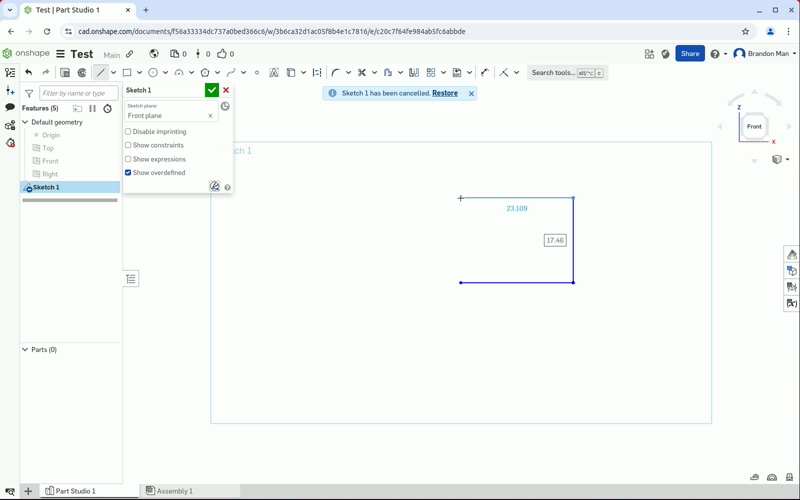
key_down(shift)
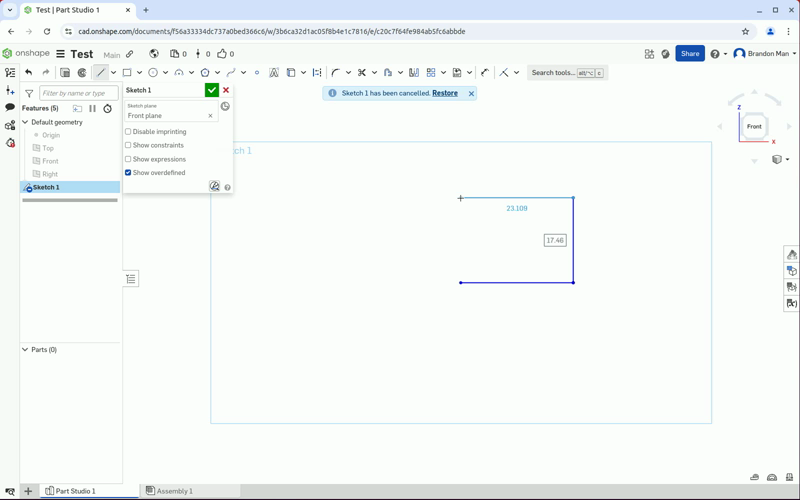
mouse_move(460, 282)
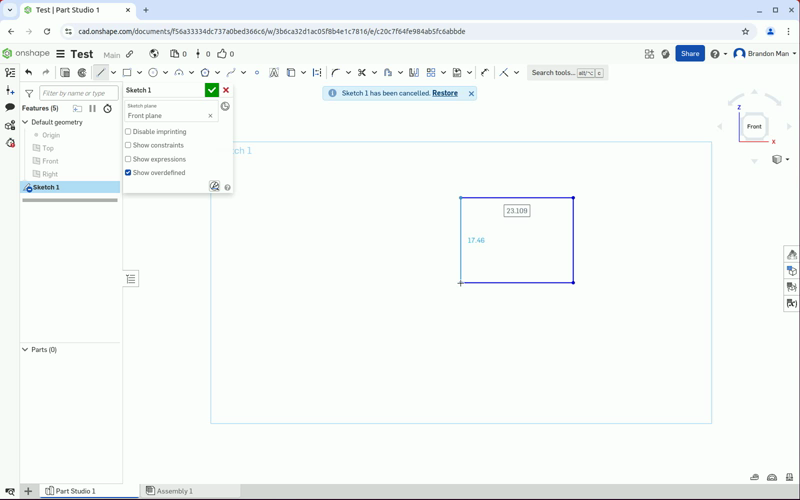
key_up(shift)
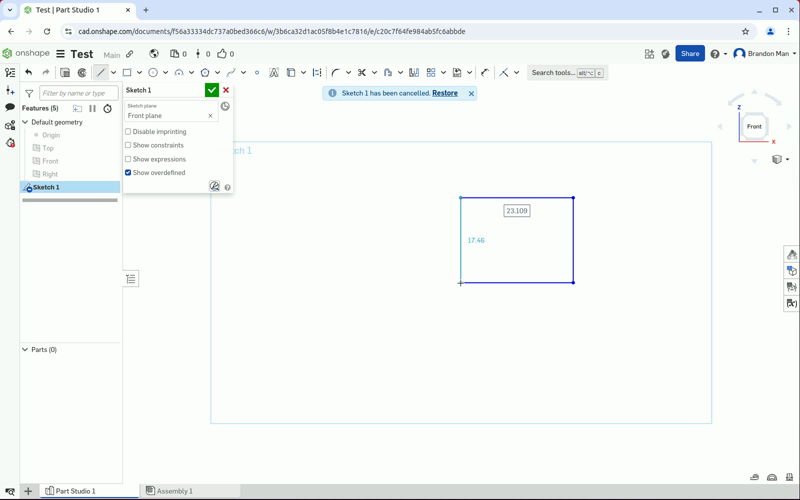
click(460, 282)
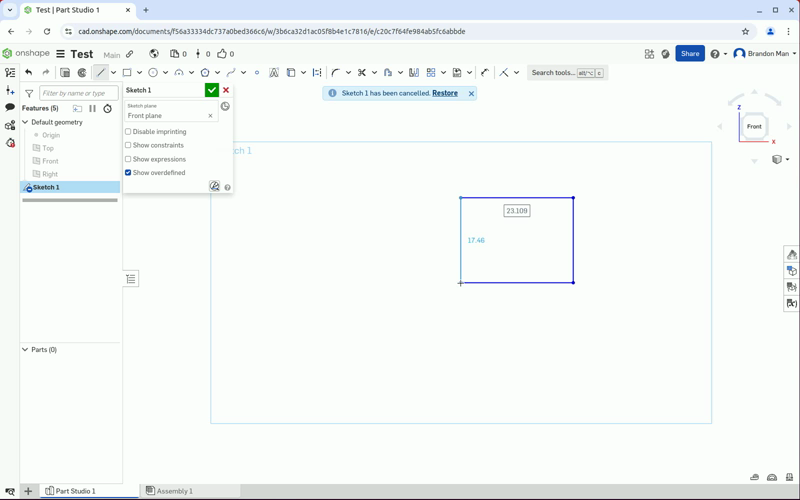
key(esc)
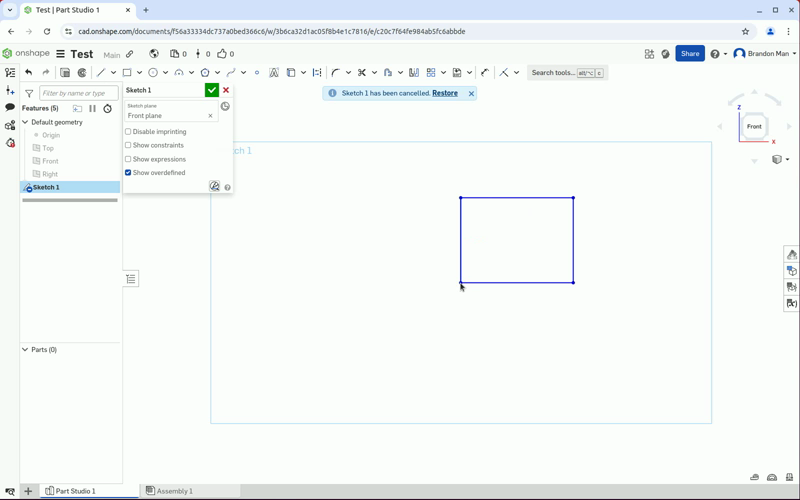
mouse_move(518, 252)
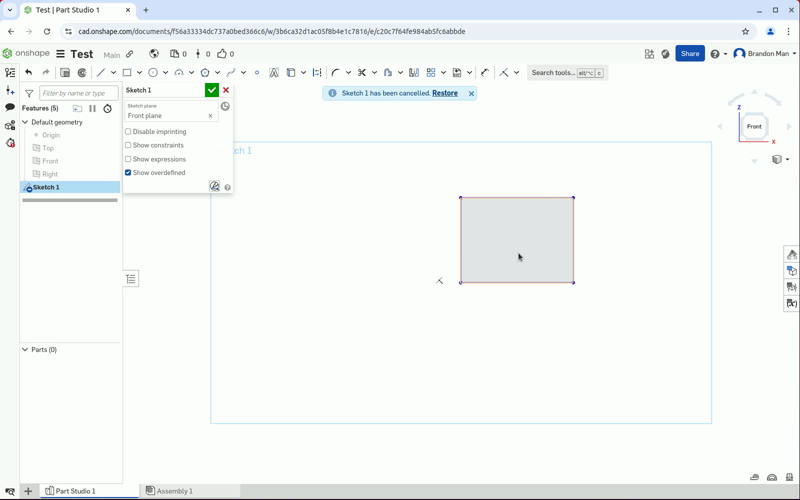
click(518, 252)
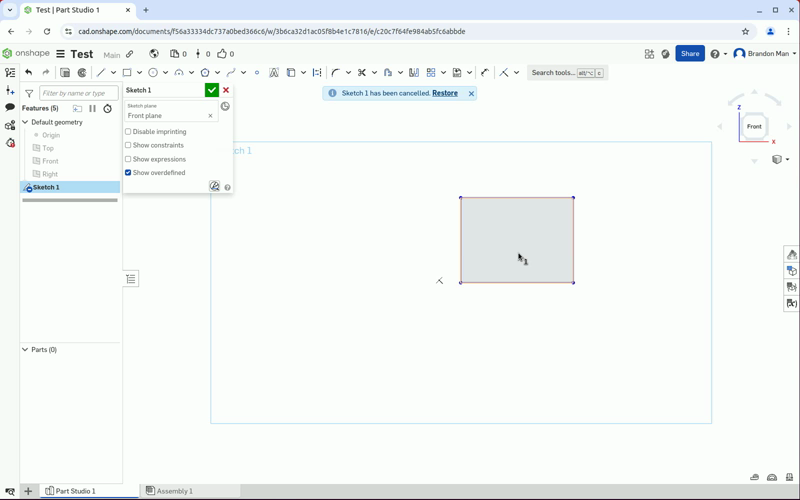
mouse_move(73, 352)
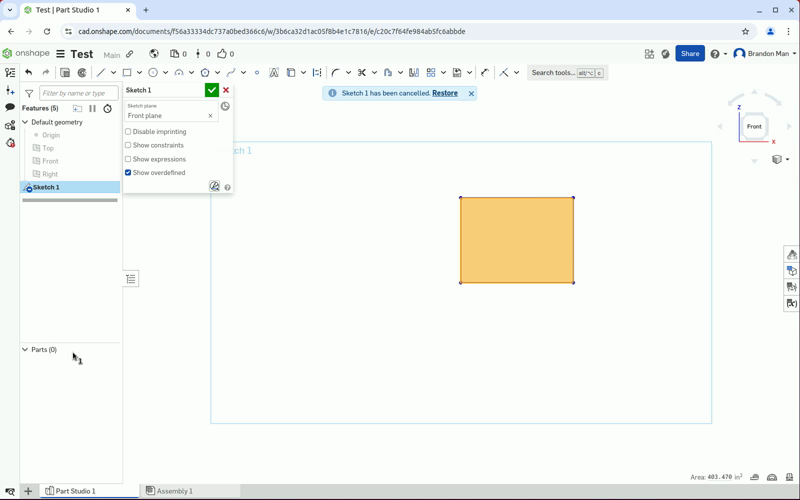
key(shift+y)
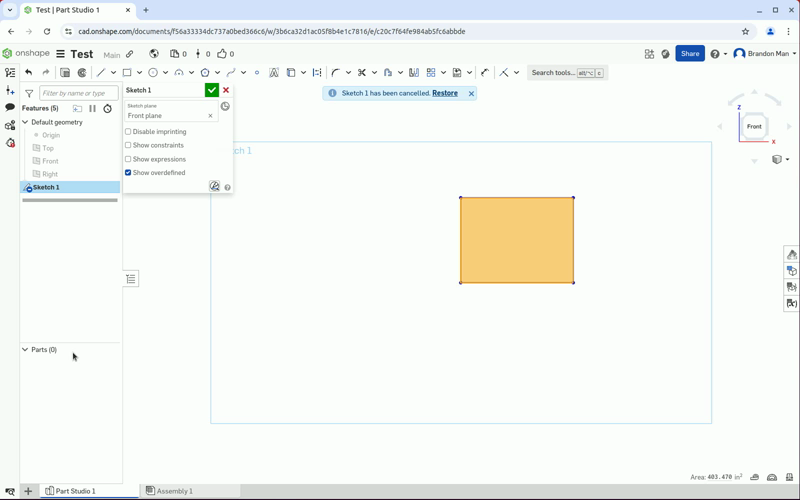
key(shift+e)
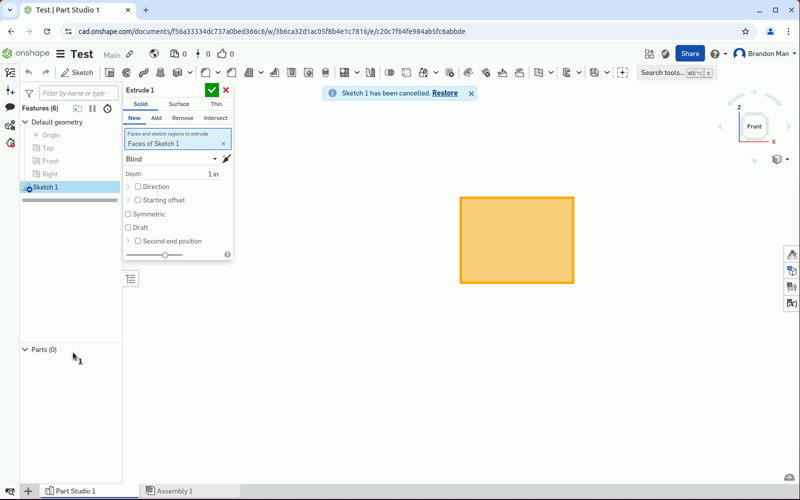
mouse_move(143, 106)
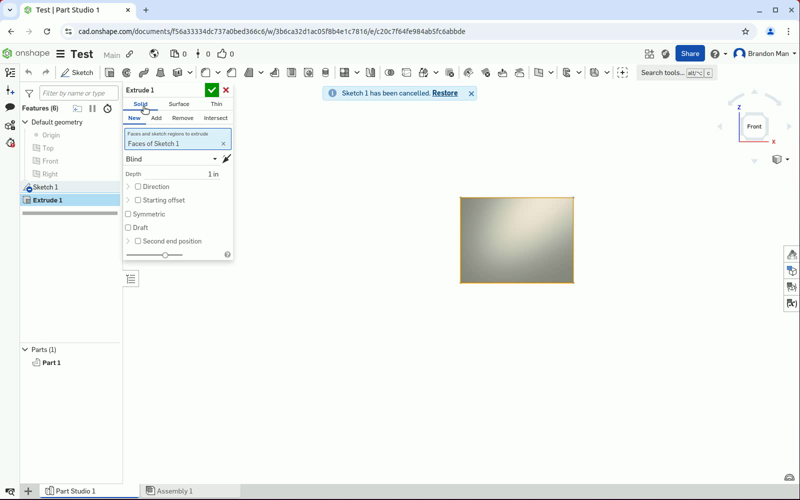
click(143, 106)
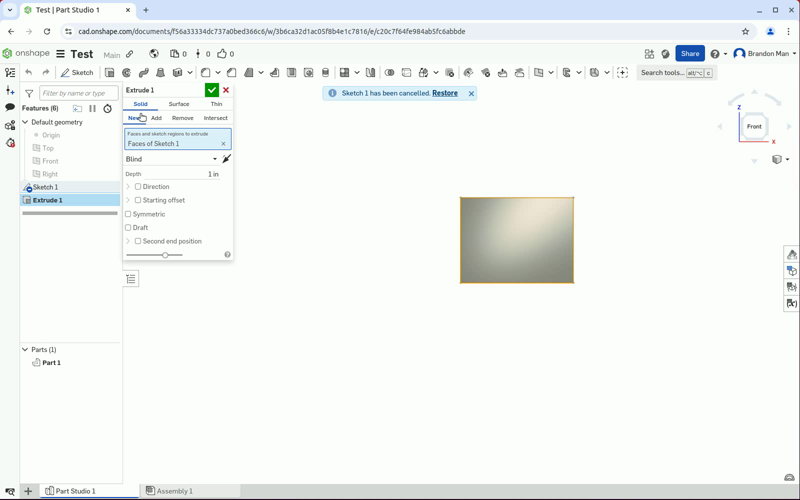
mouse_move(137, 120)
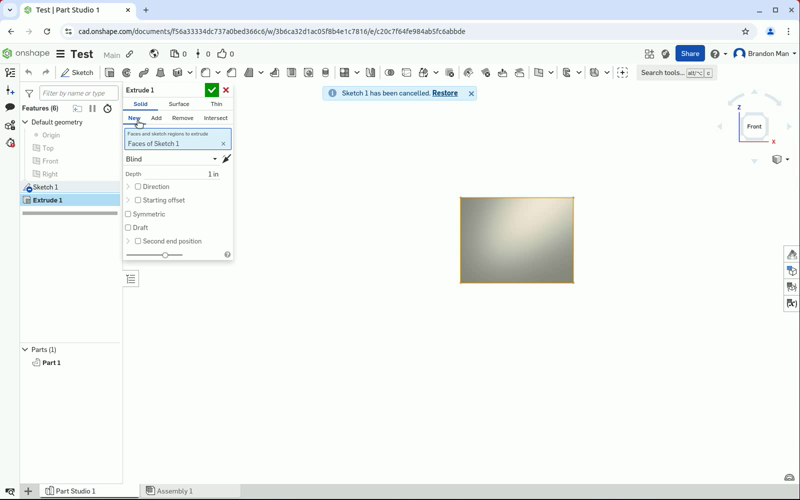
click(137, 120)
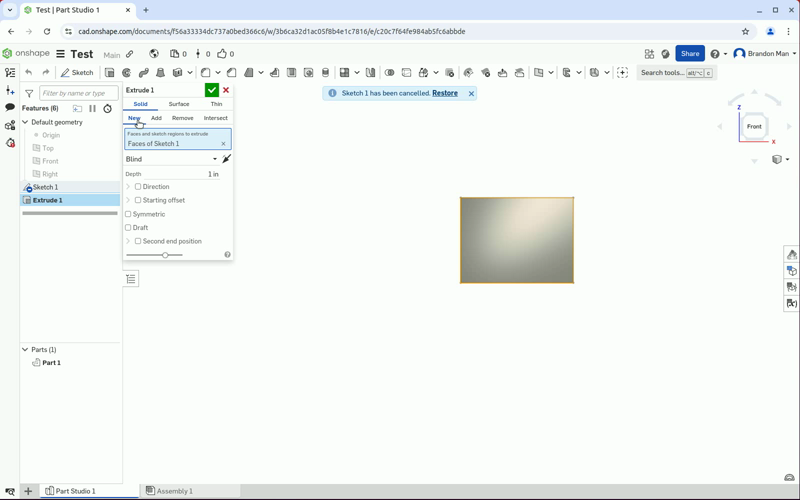
key(tab, 4)
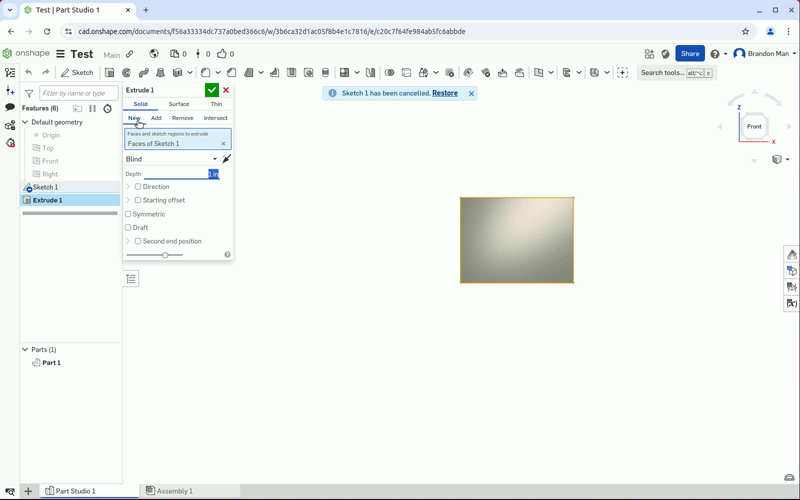
text(20.22)
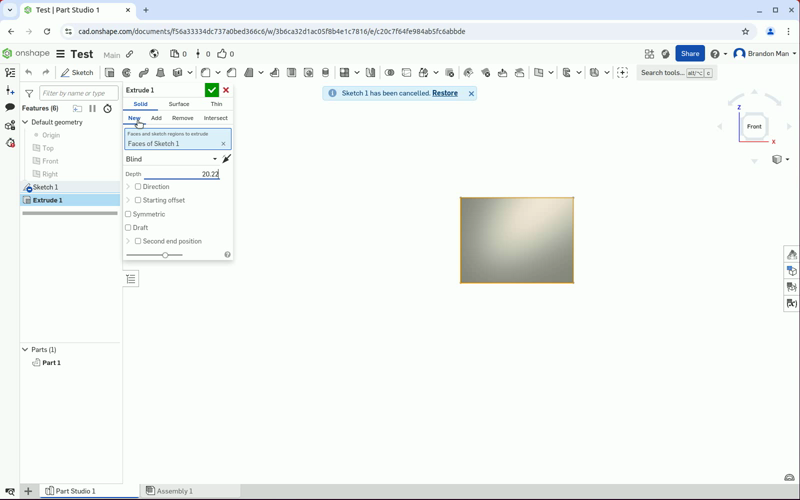
key(enter)
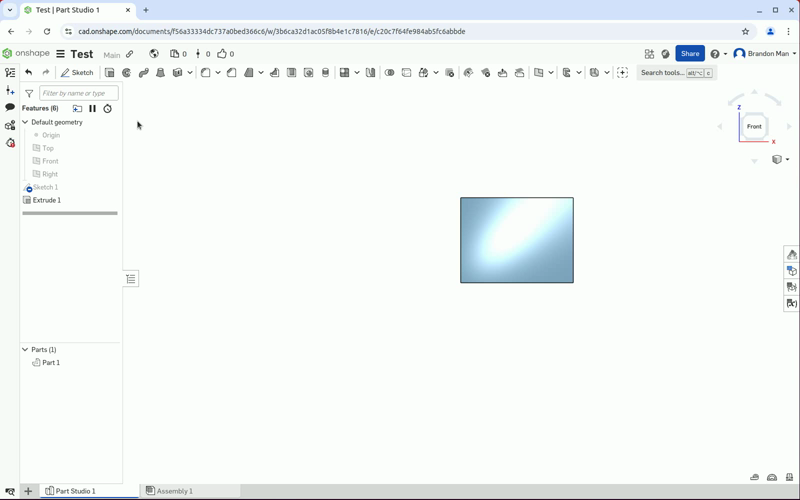
key(shift+h)
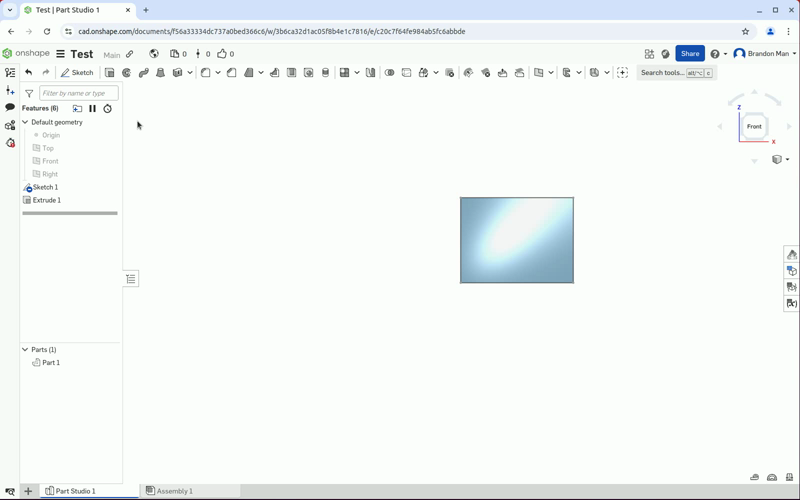
key(shift+h)
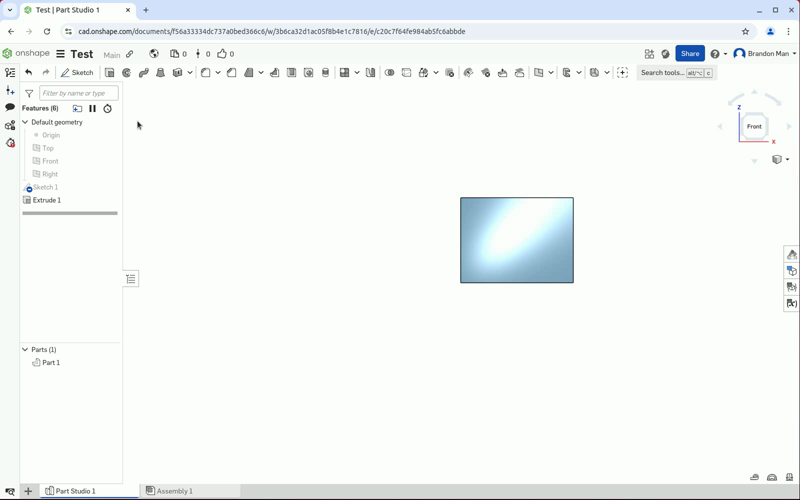
mouse_move(73, 189)
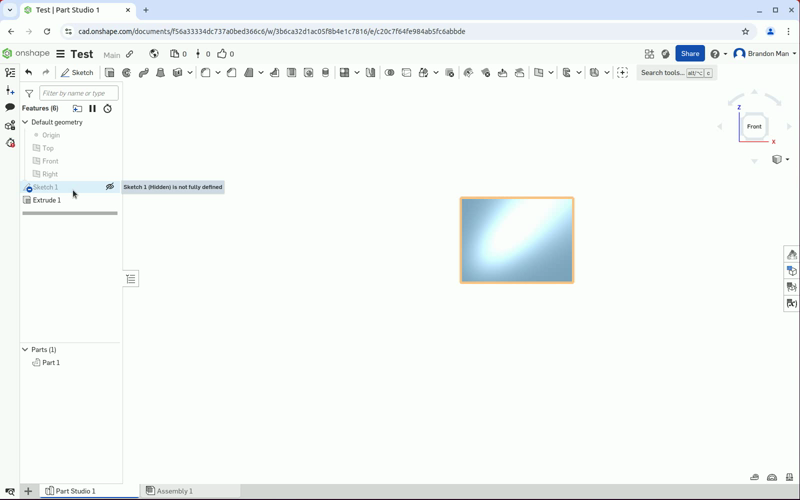
click(73, 189)
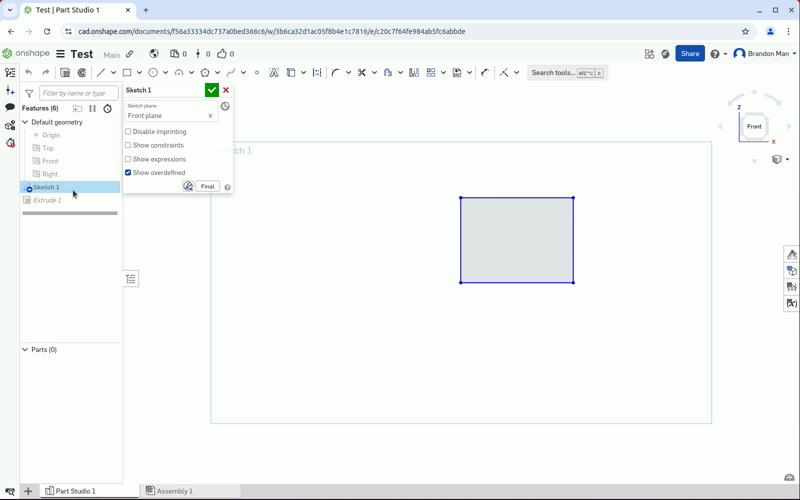
mouse_move(229, 92)
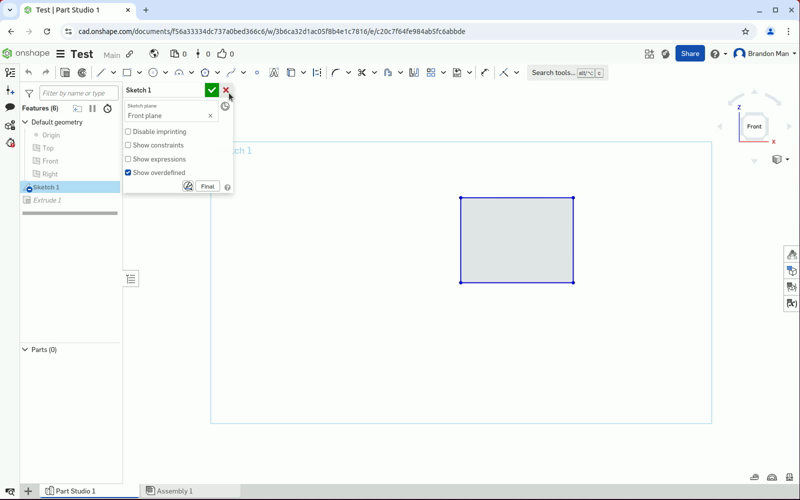
click(229, 92)
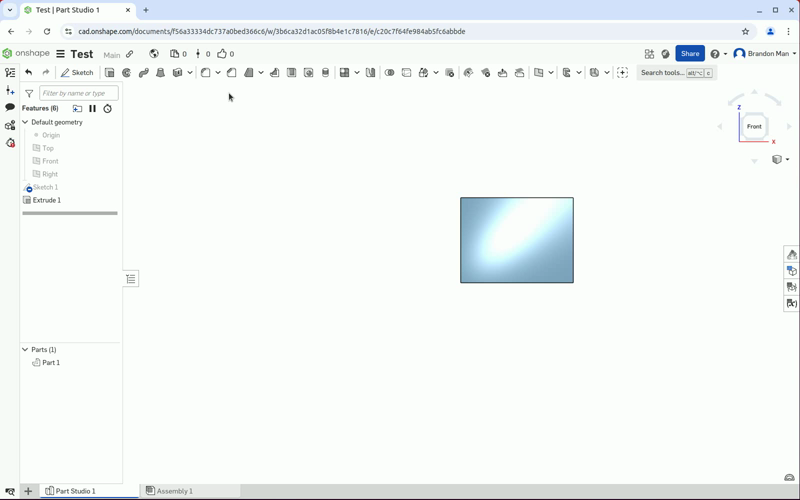
mouse_move(541, 75)
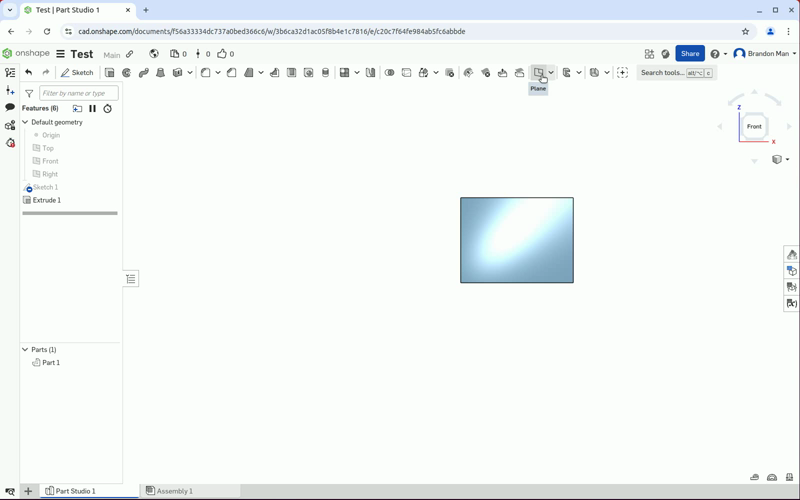
click(541, 75)
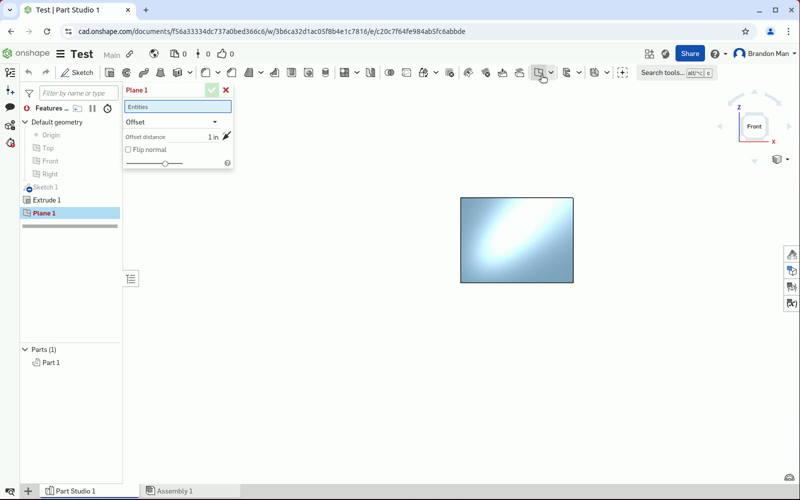
mouse_move(73, 163)
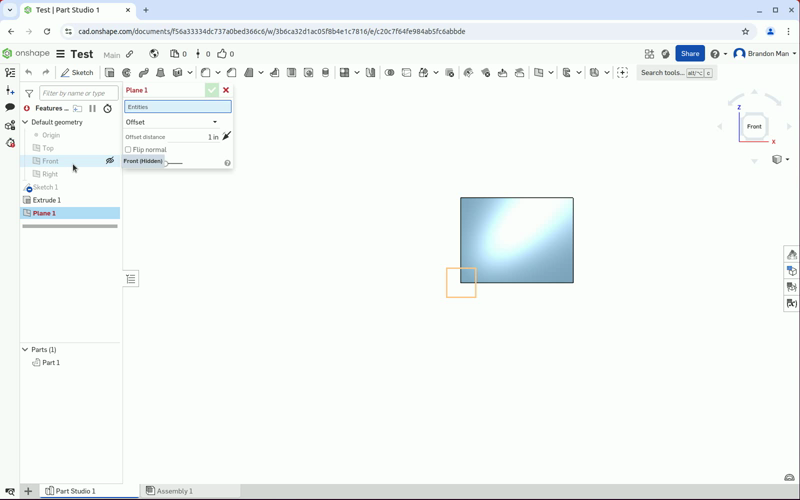
click(73, 163)
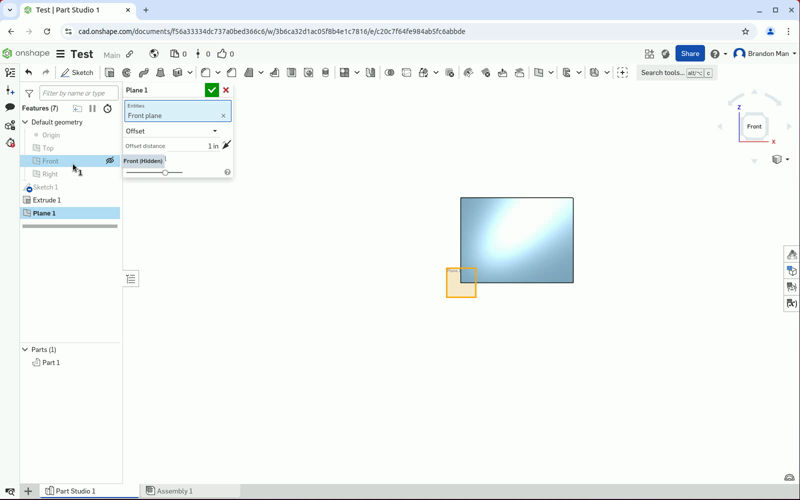
key(tab, 2)
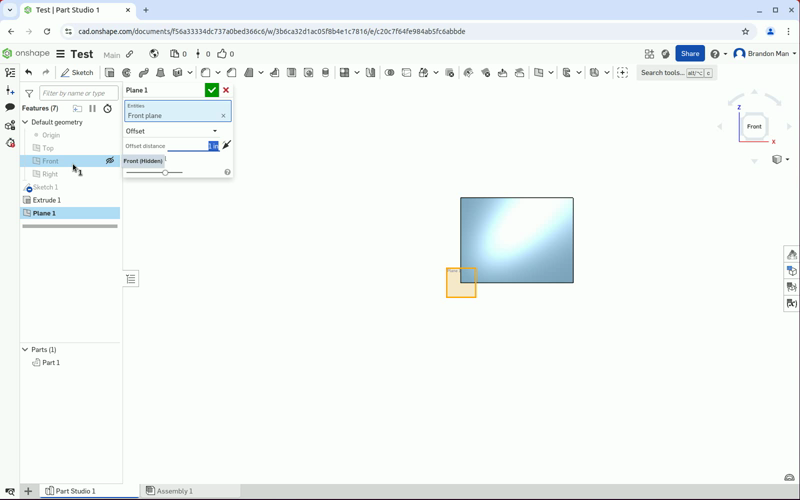
text(20.212)
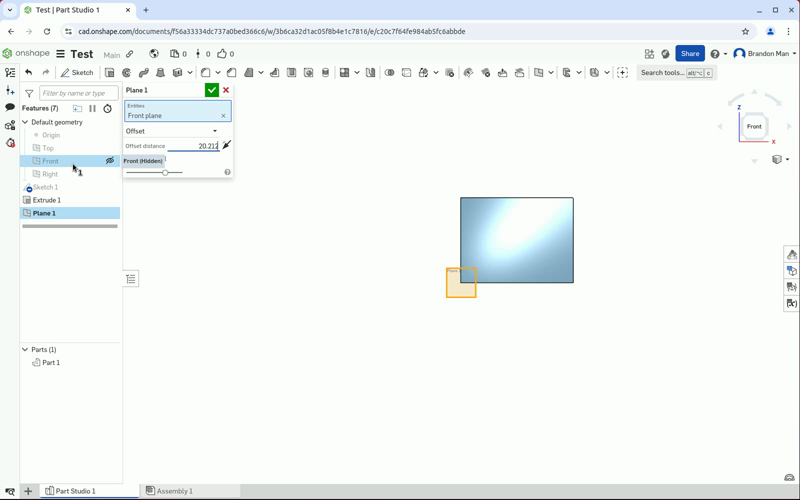
key(enter, 2)
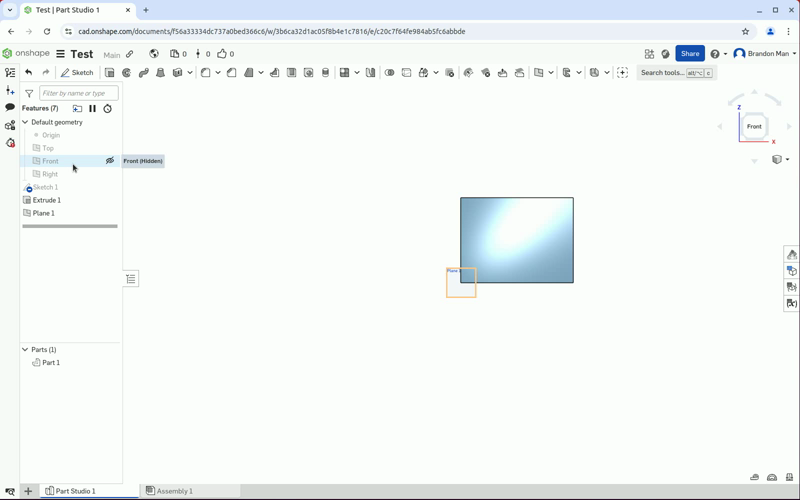
key(shift+s)
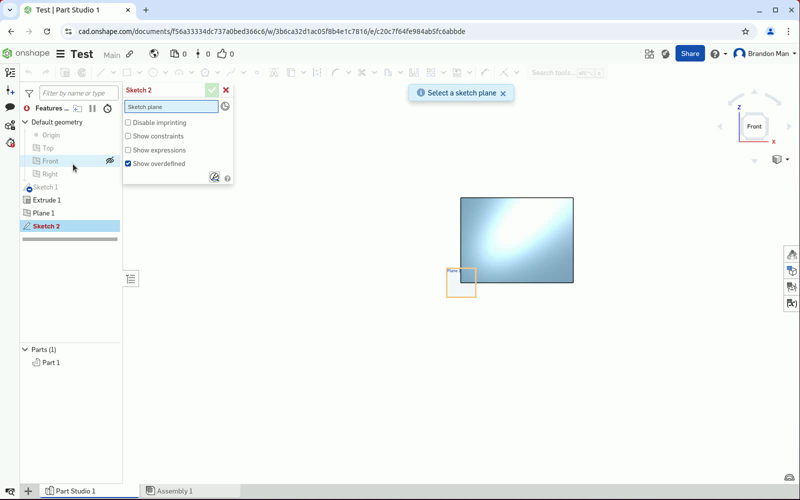
mouse_move(73, 215)
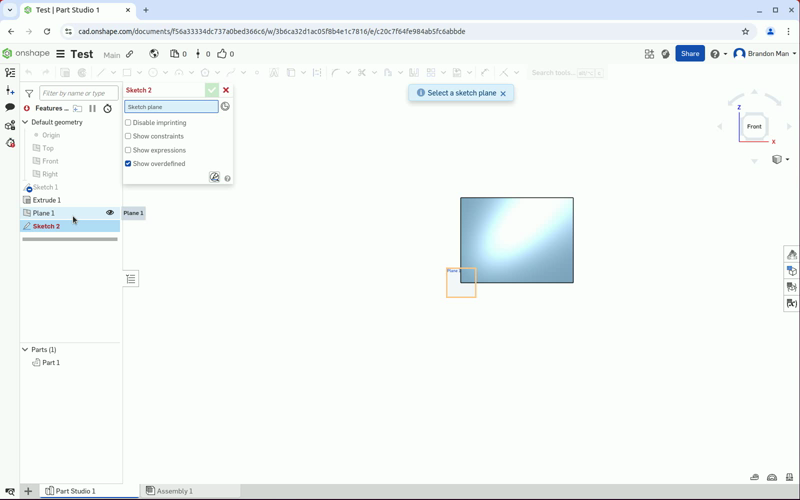
click(73, 215)
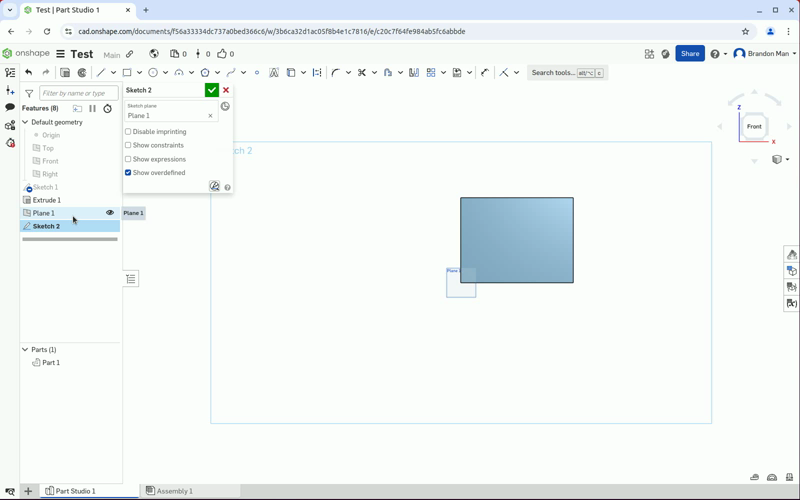
mouse_move(73, 352)
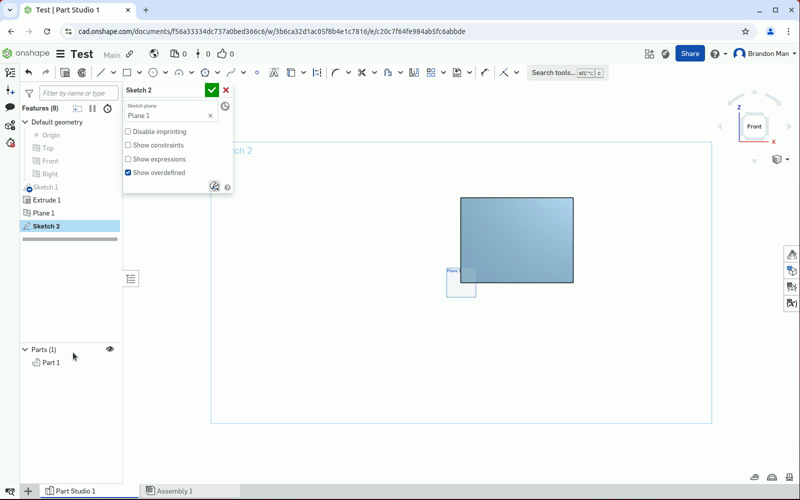
key(y)
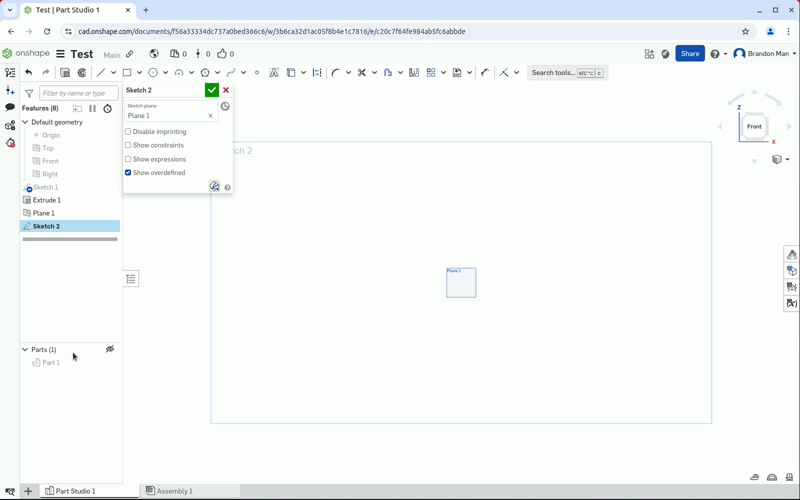
key(l)
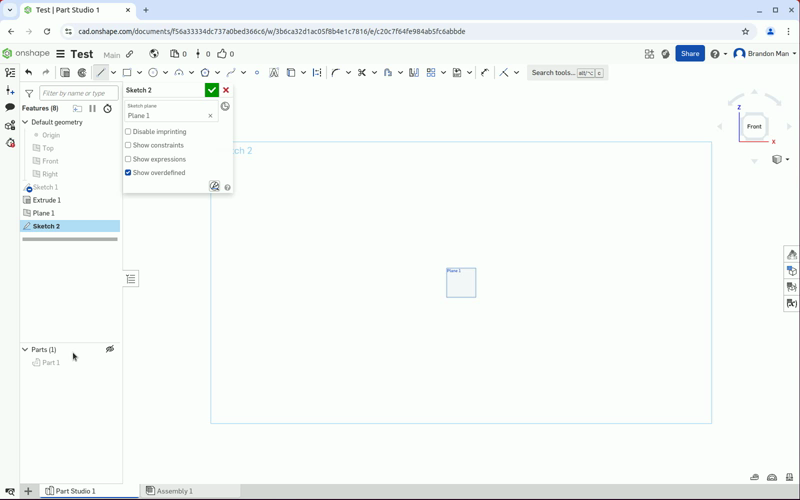
key_down(shift)
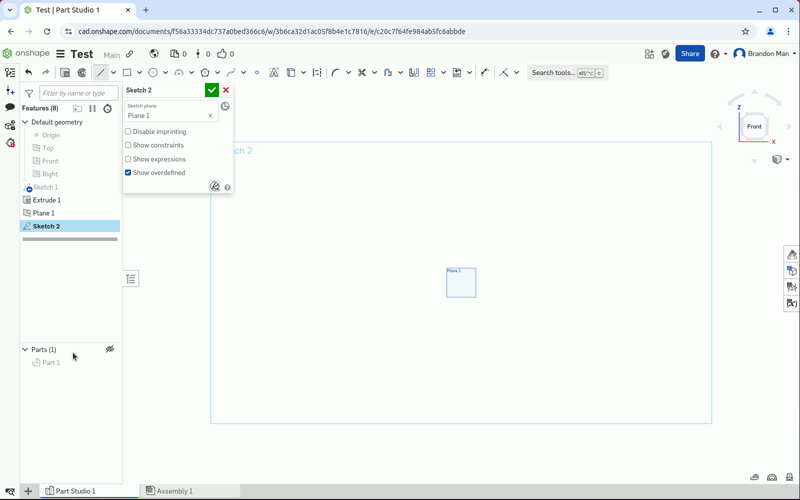
mouse_move(464, 279)
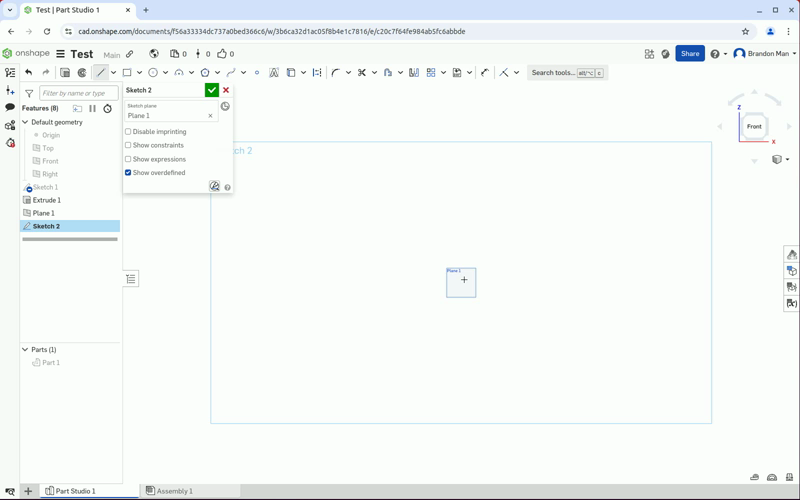
click(464, 279)
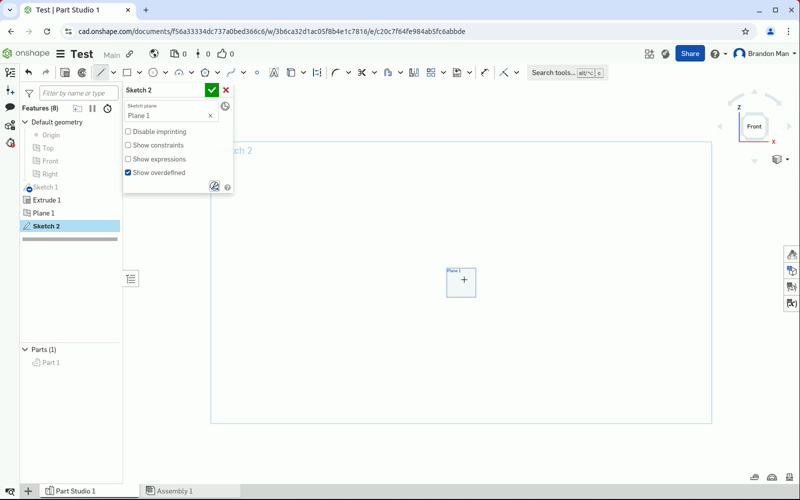
key_up(shift)
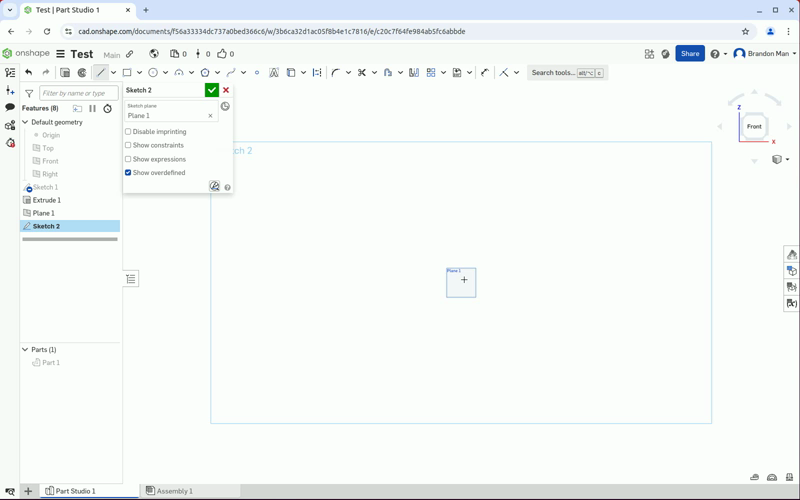
key_down(shift)
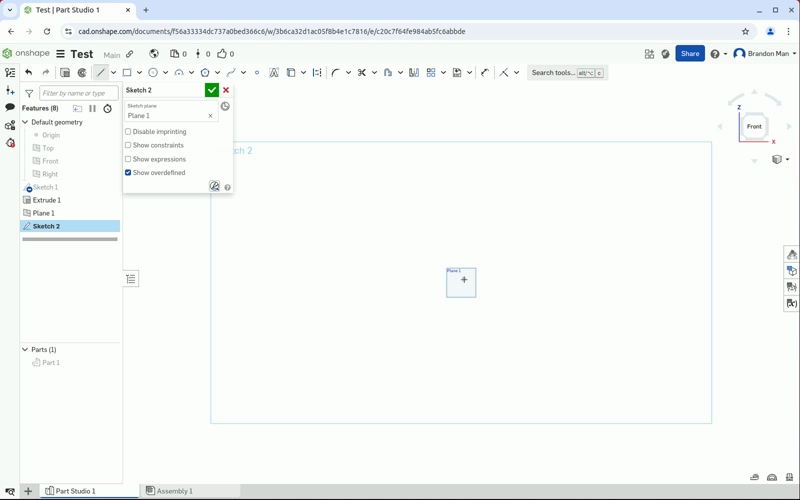
mouse_move(494, 279)
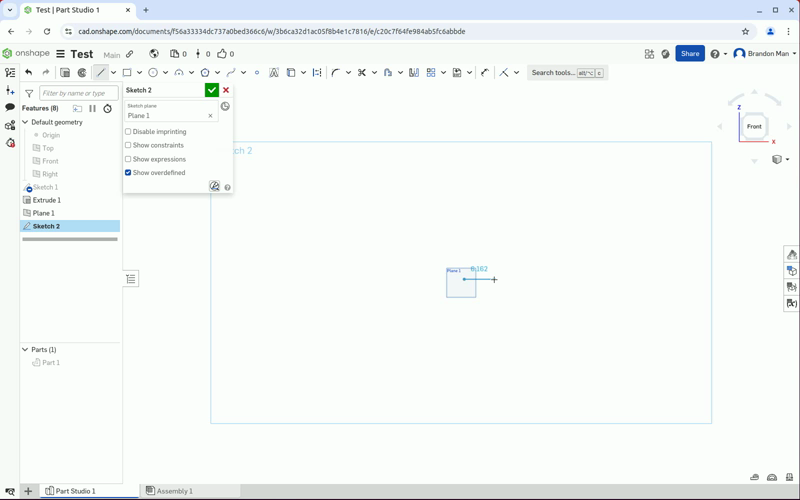
mouse_move(492, 279)
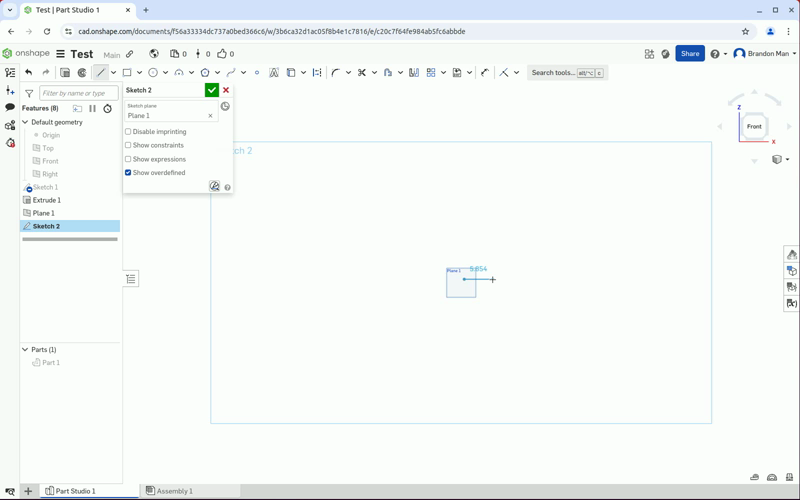
click(492, 279)
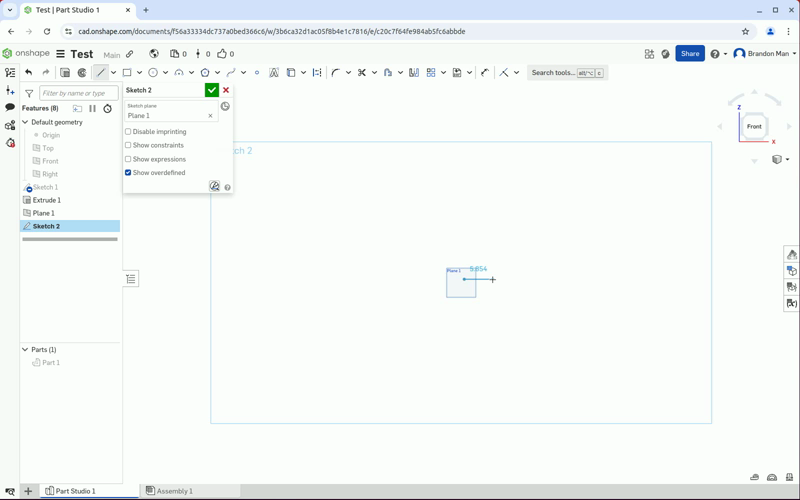
key_up(shift)
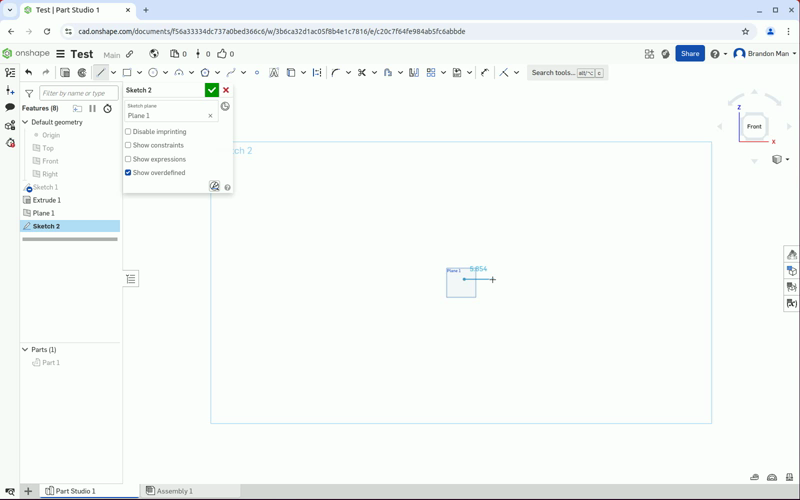
key_down(shift)
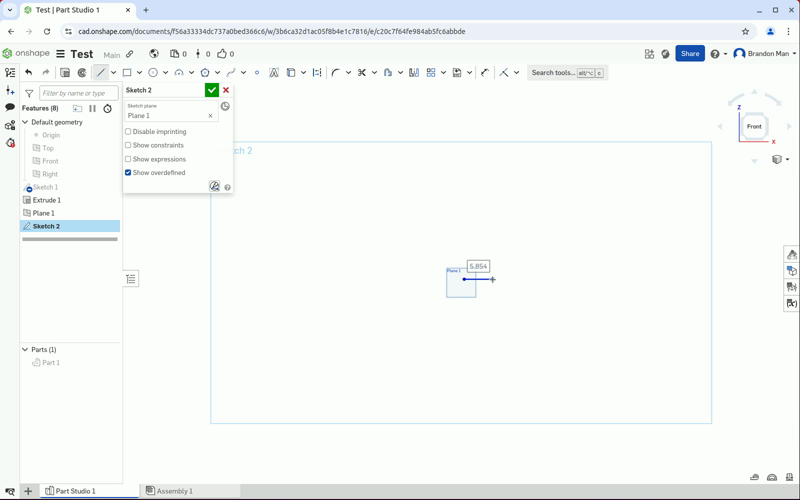
mouse_move(522, 279)
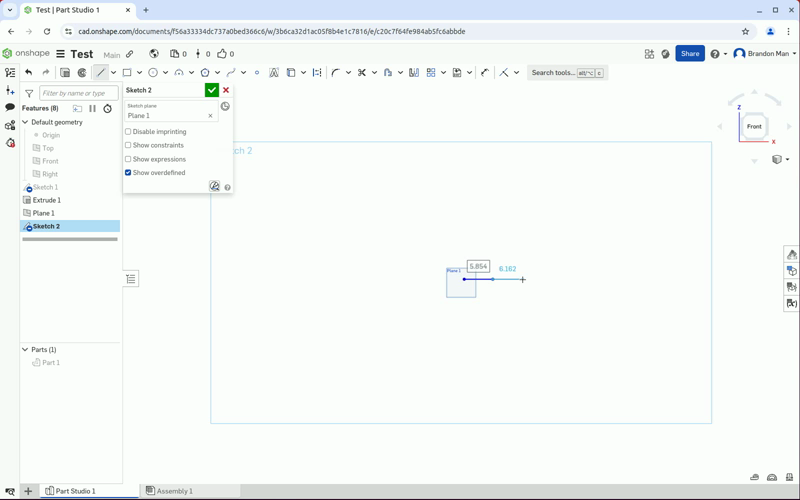
mouse_move(492, 227)
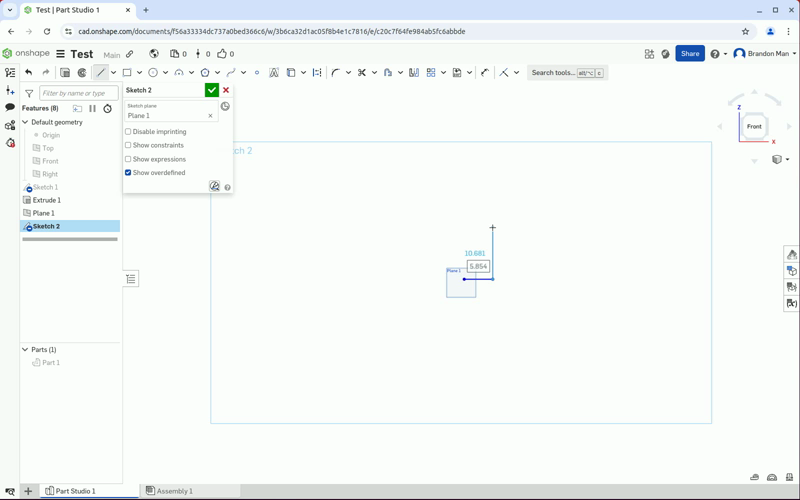
click(492, 227)
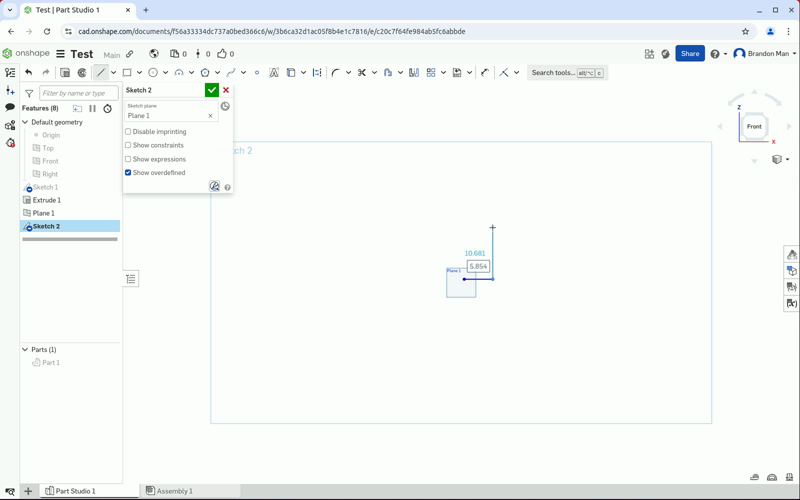
key_up(shift)
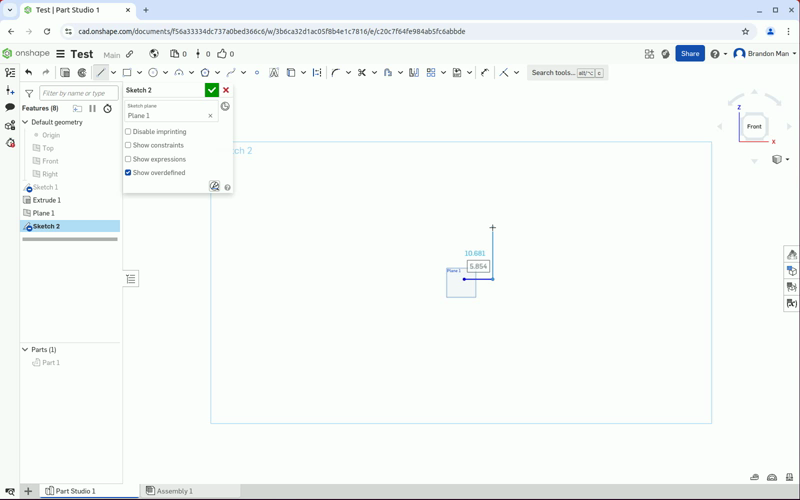
key_down(shift)
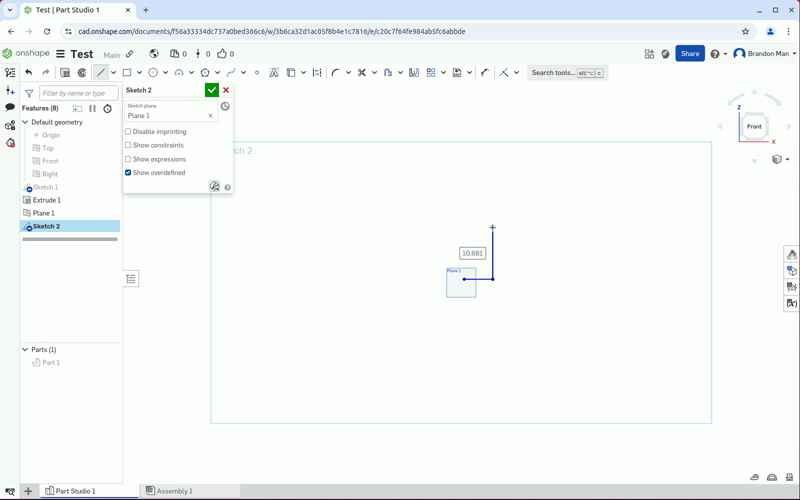
mouse_move(522, 227)
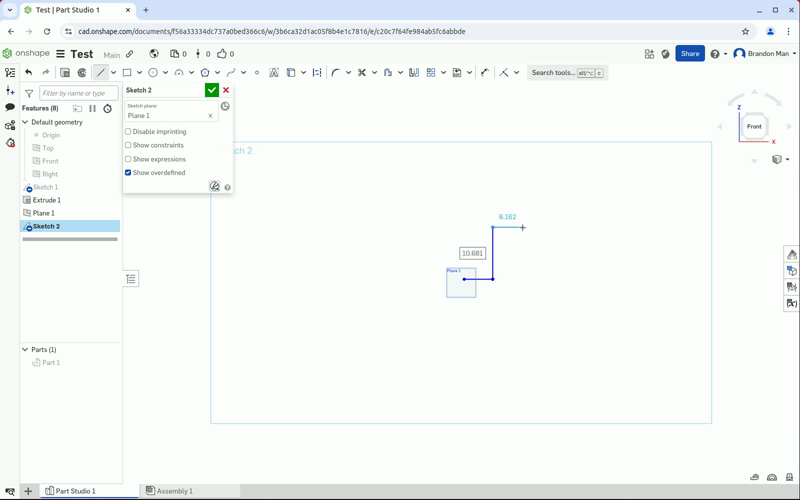
mouse_move(464, 227)
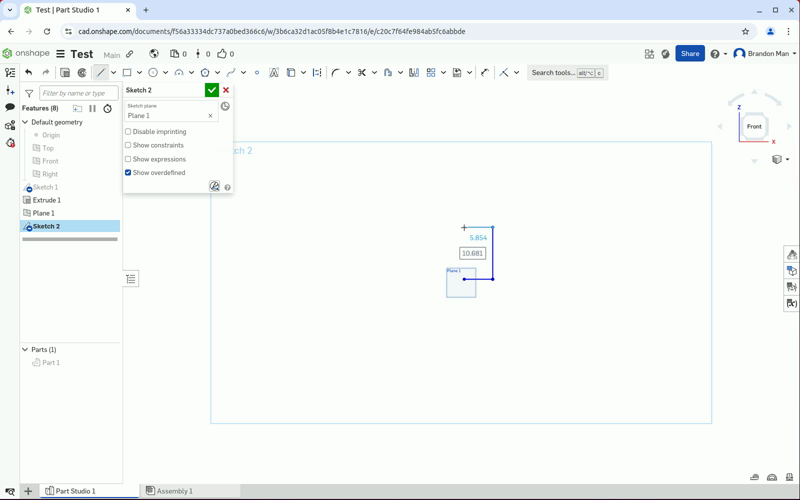
click(464, 227)
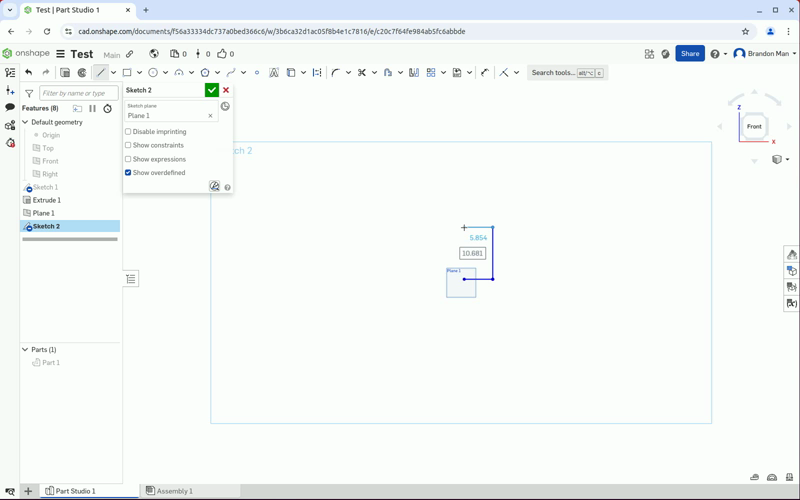
key_up(shift)
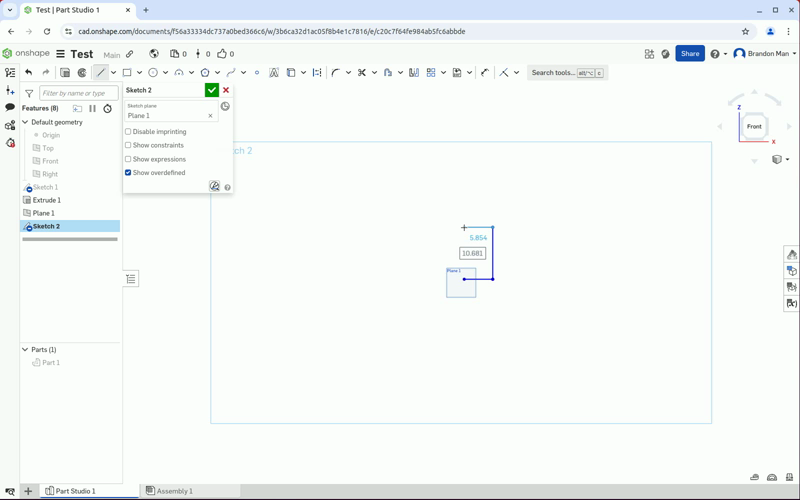
mouse_move(494, 227)
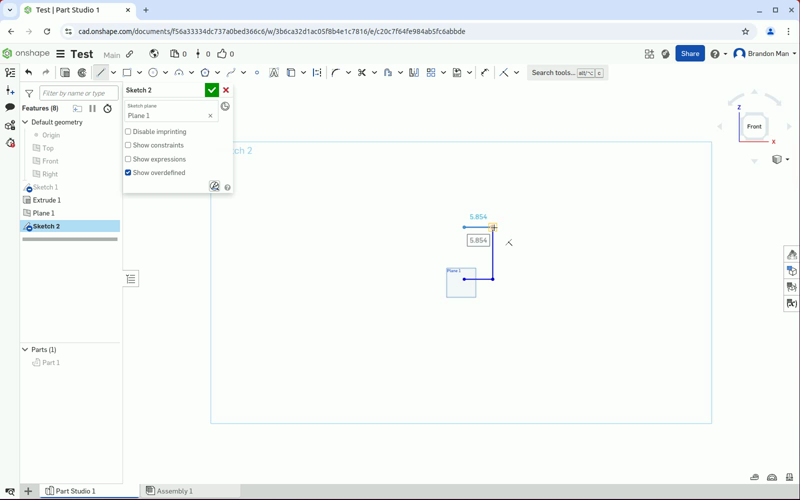
key_down(shift)
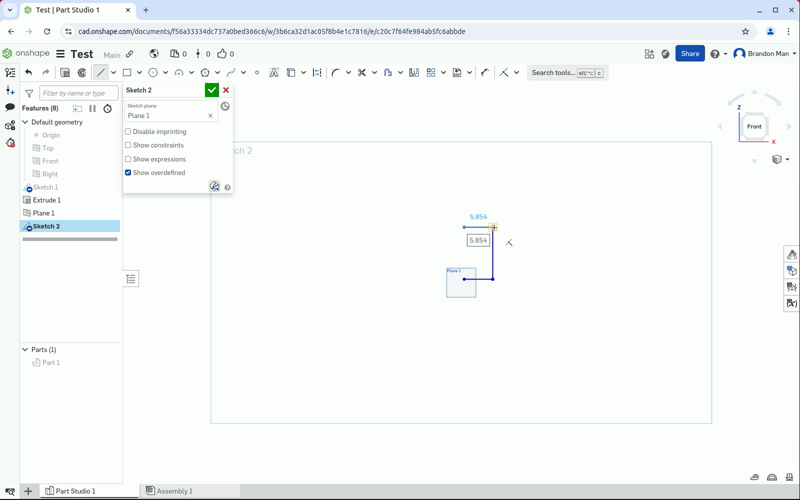
mouse_move(464, 279)
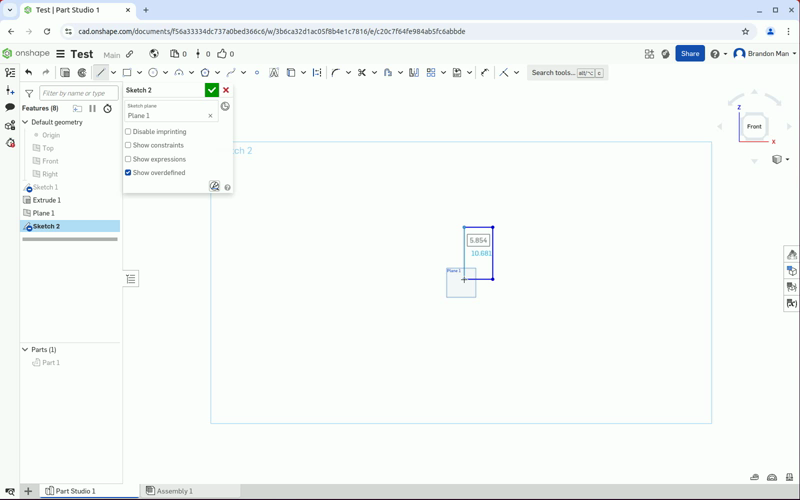
key_up(shift)
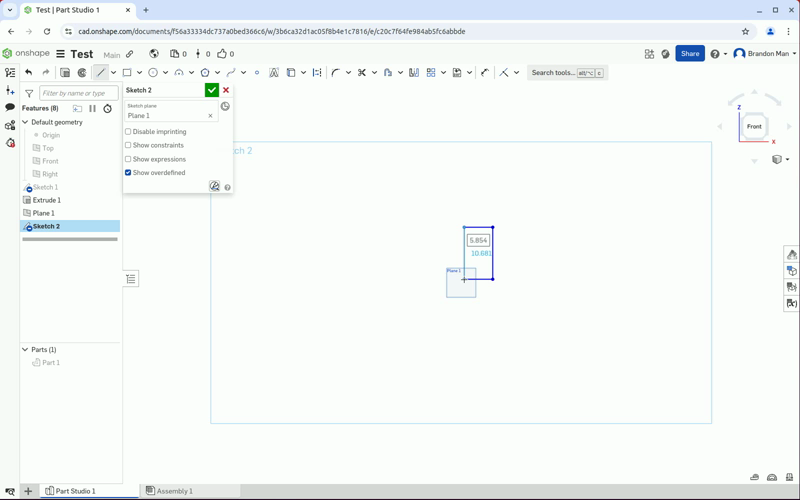
click(464, 279)
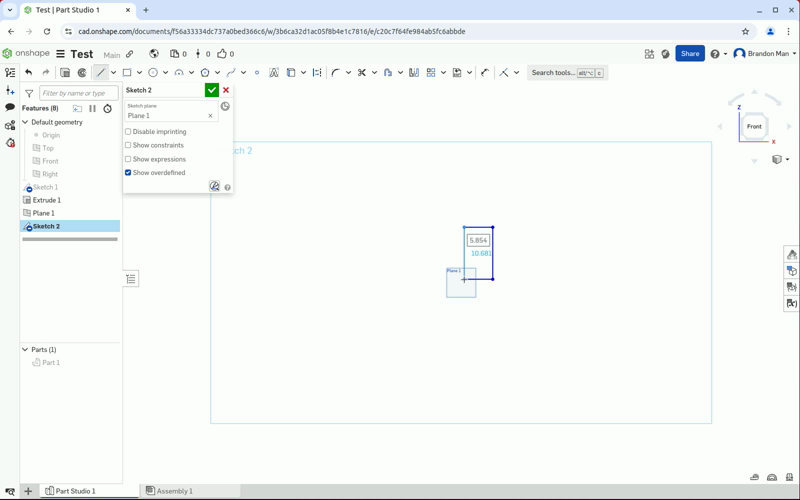
key(esc)
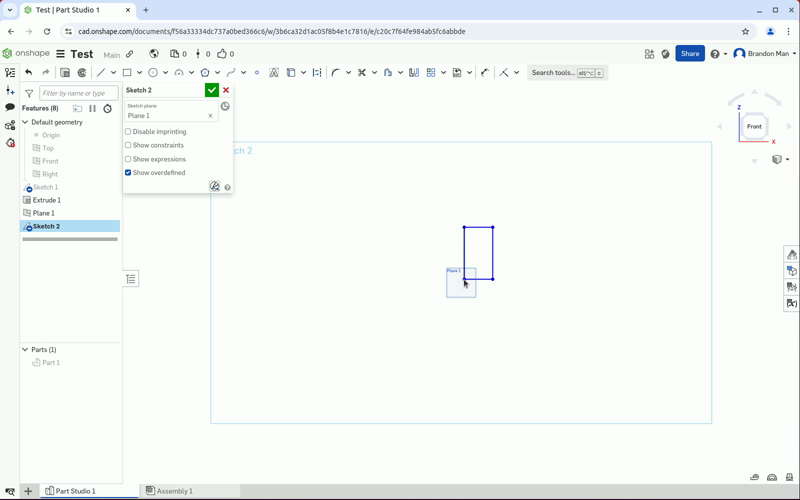
mouse_move(486, 275)
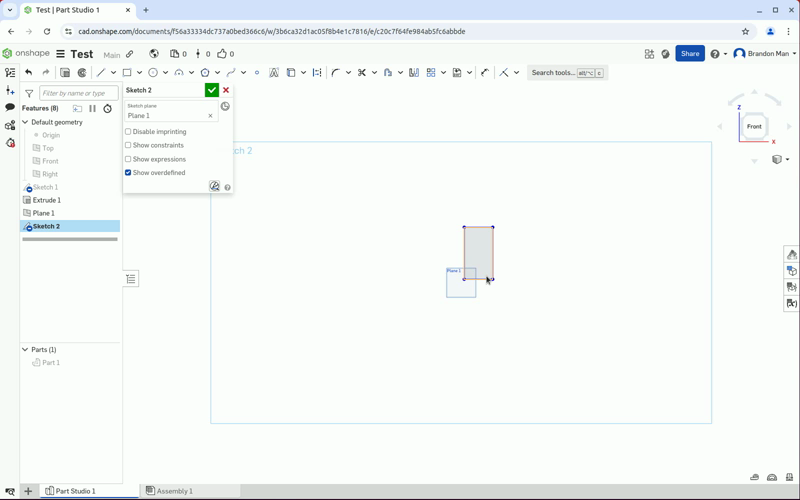
scroll(6)
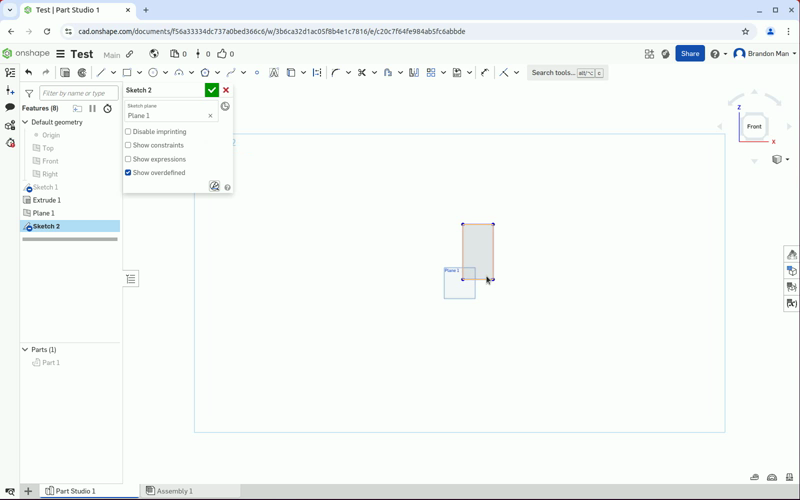
scroll(6)
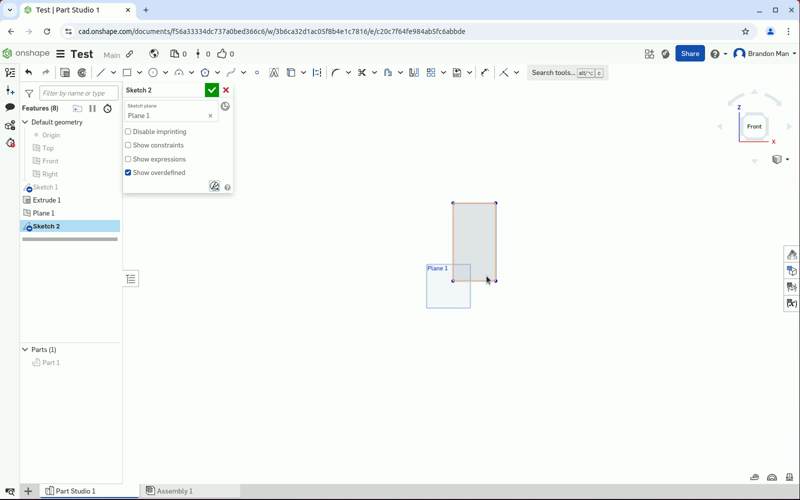
scroll(6)
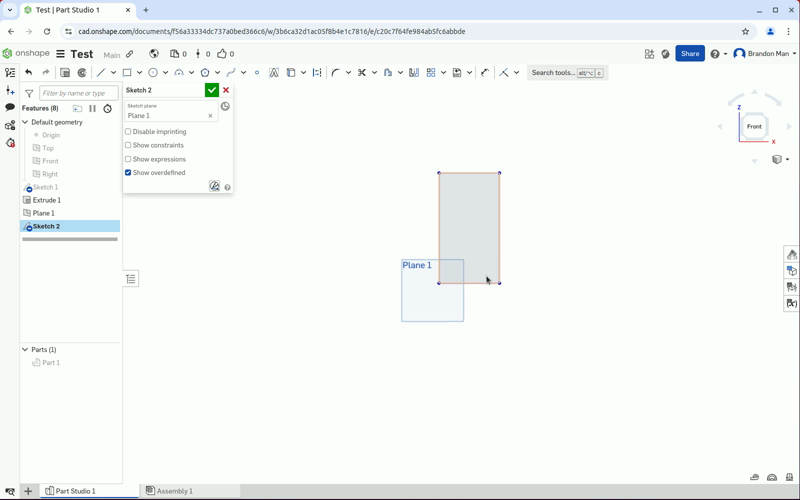
scroll(6)
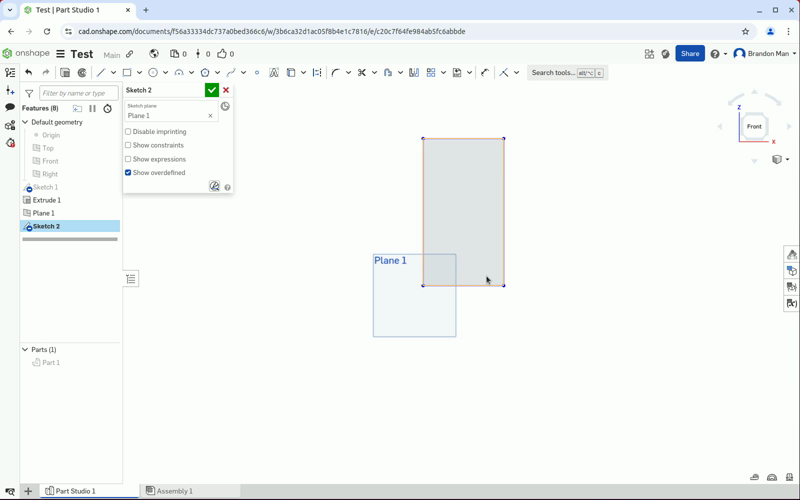
scroll(6)
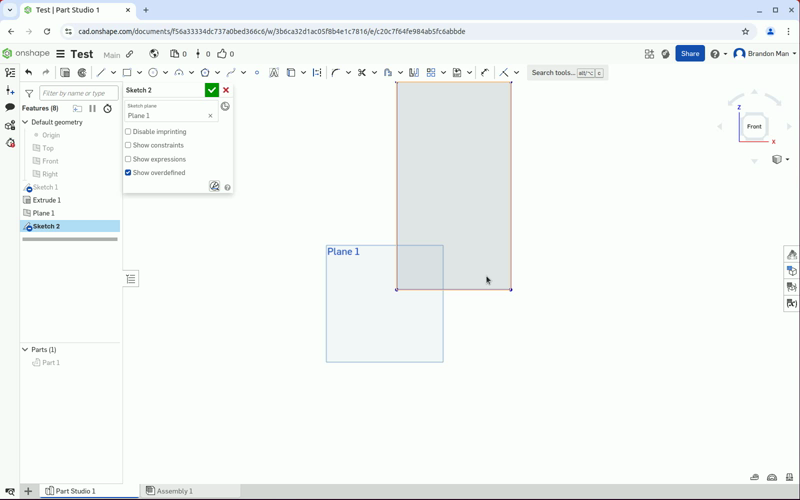
scroll(6)
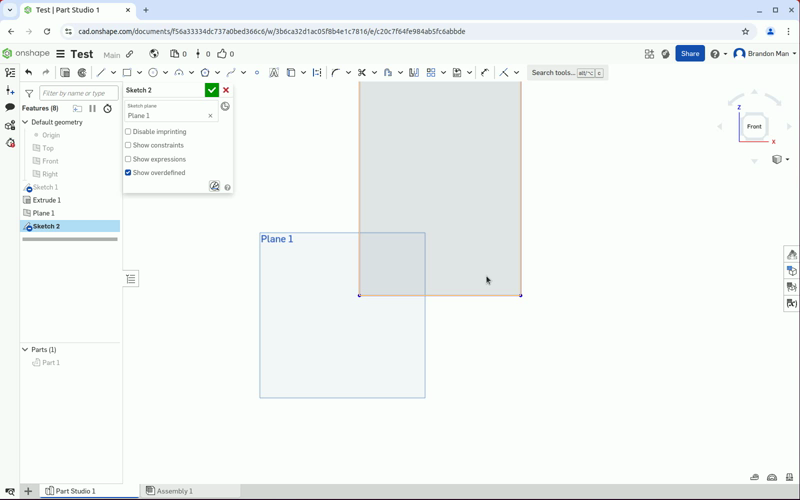
scroll(6)
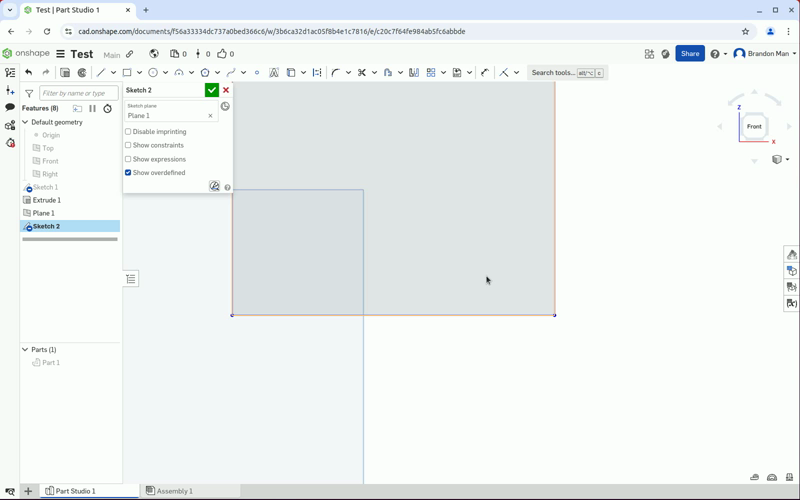
click(486, 275)
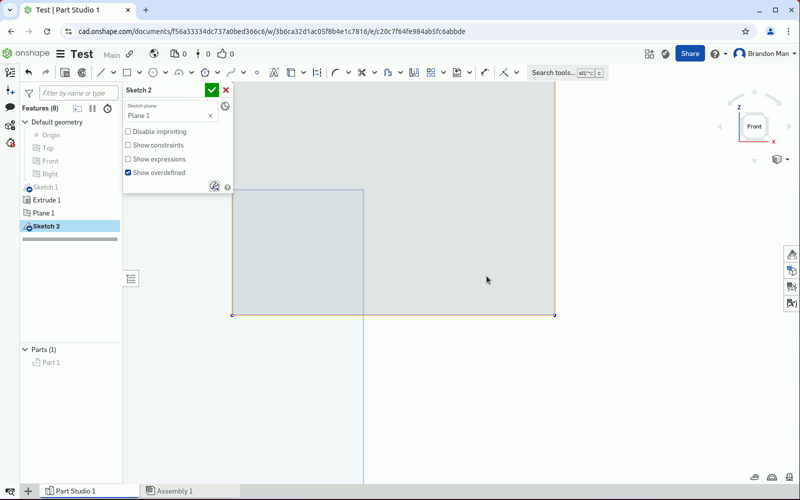
scroll(-6)
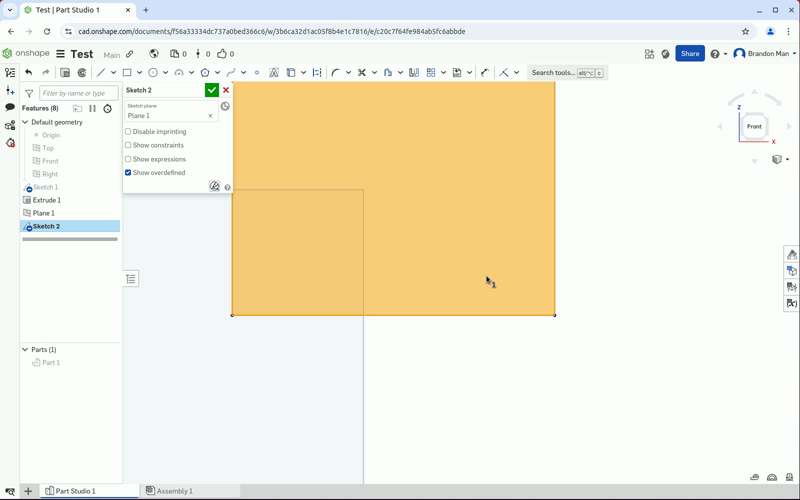
scroll(-6)
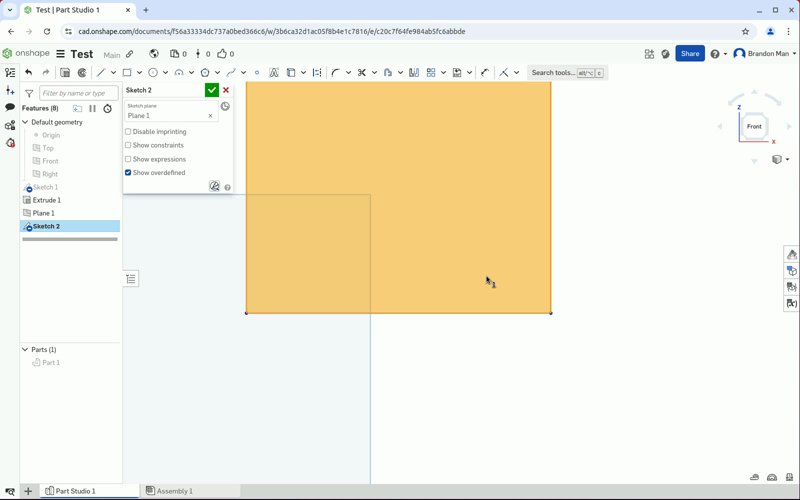
scroll(-6)
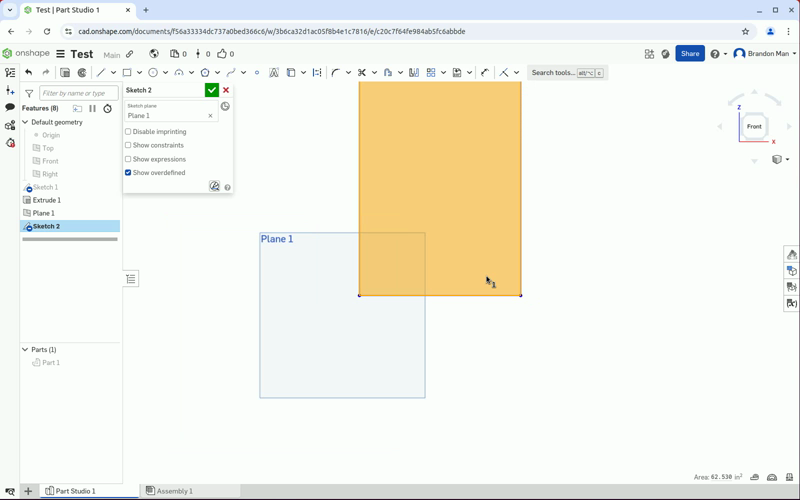
scroll(-6)
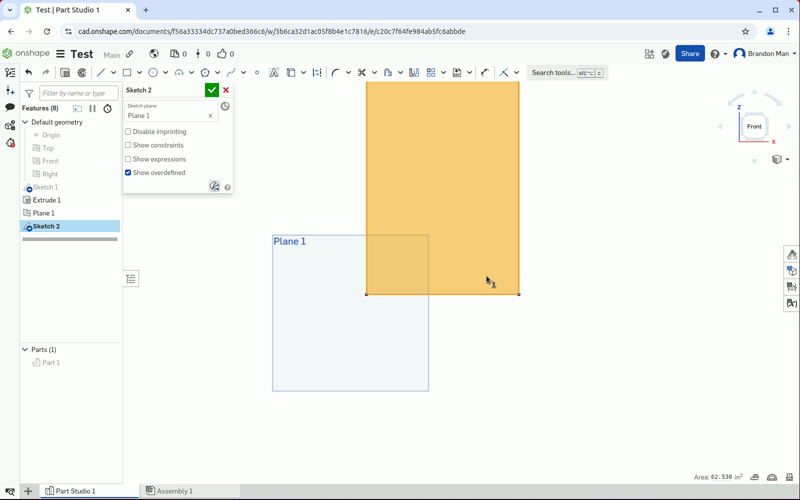
scroll(-6)
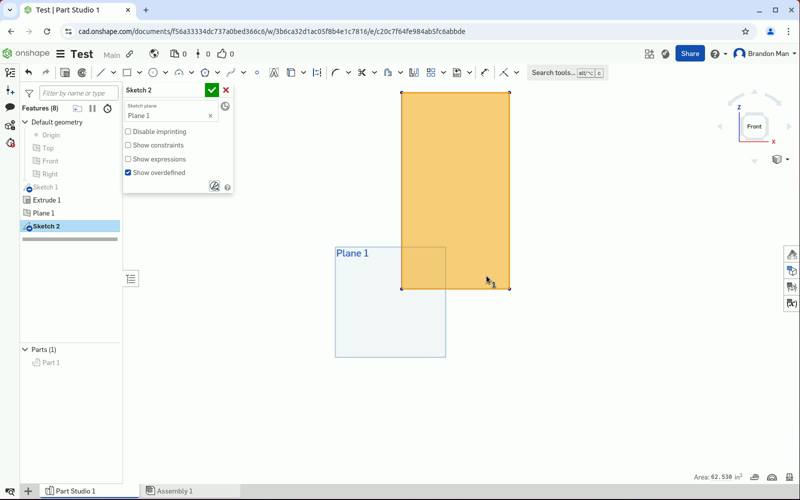
scroll(-6)
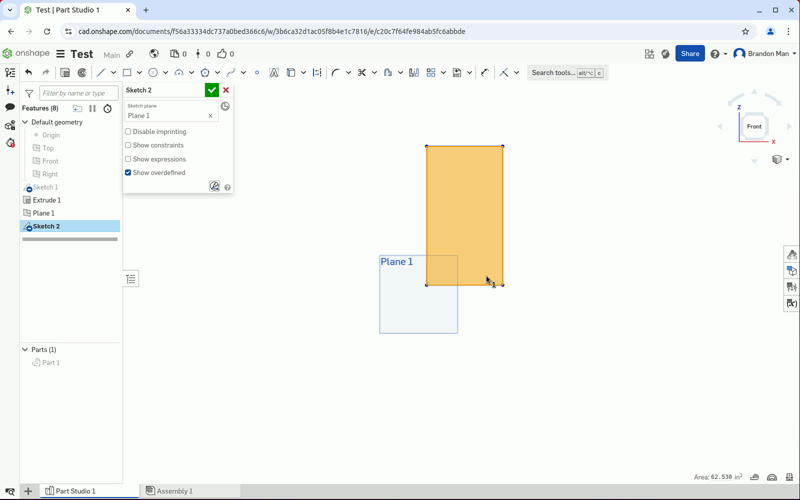
scroll(-6)
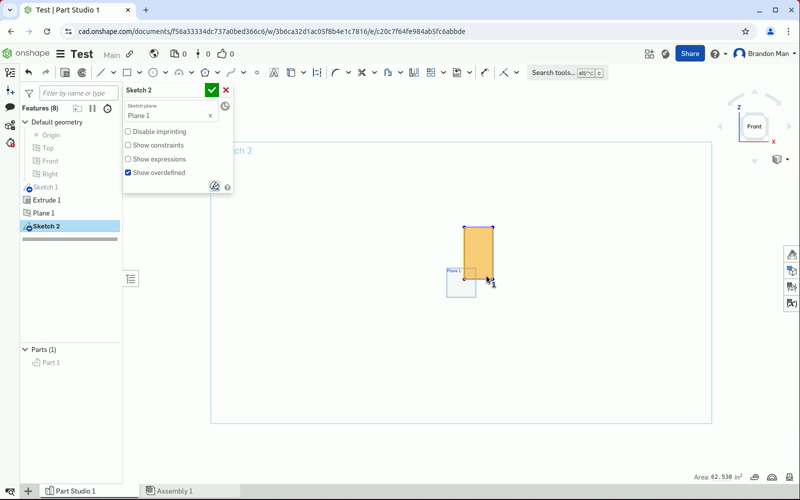
mouse_move(73, 352)
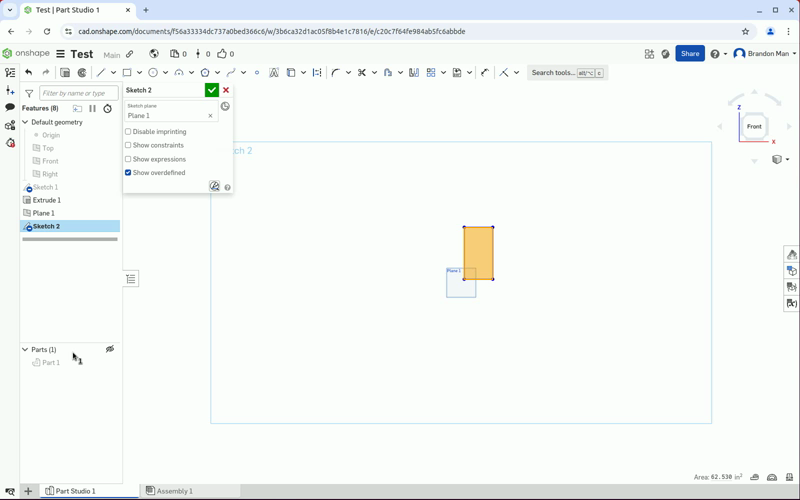
key(shift+y)
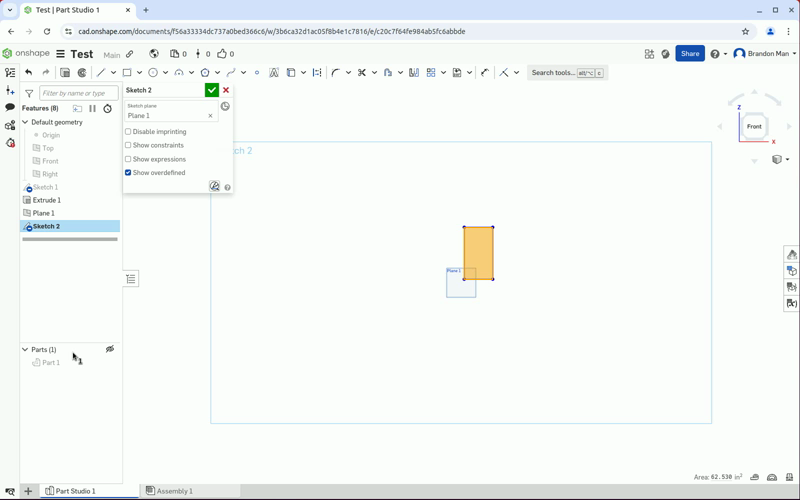
key(shift+e)
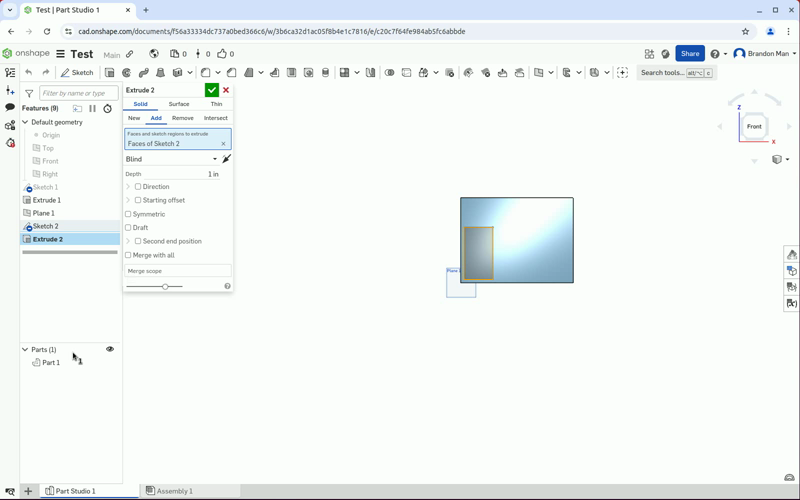
mouse_move(143, 106)
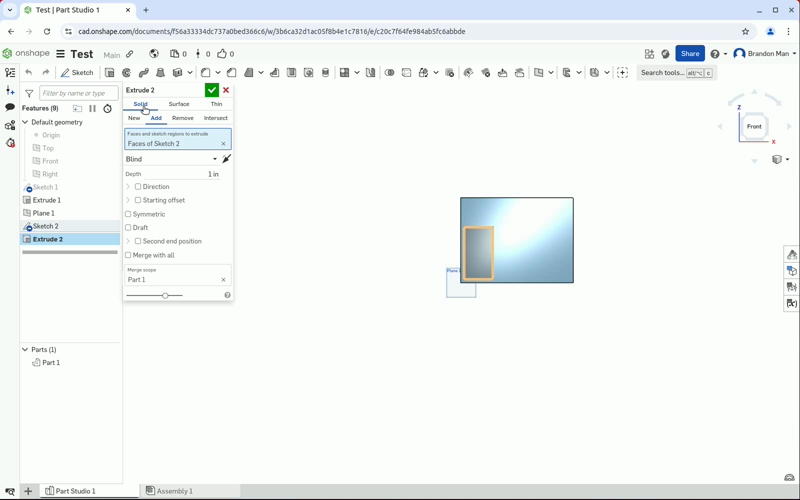
click(143, 106)
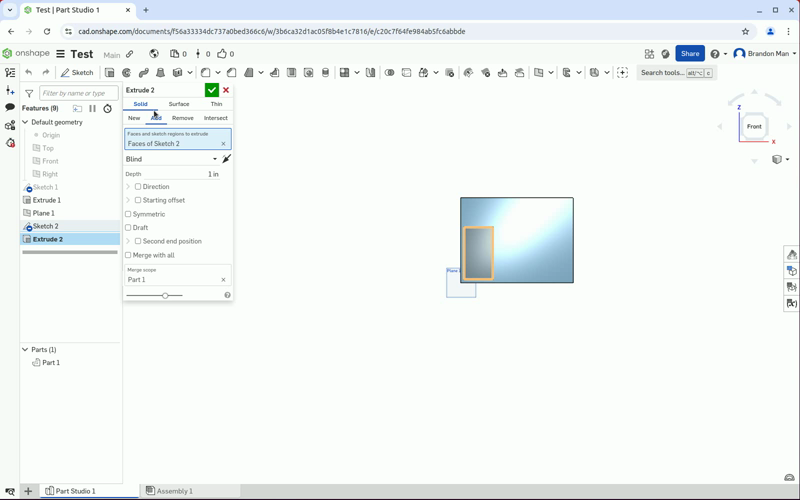
mouse_move(186, 120)
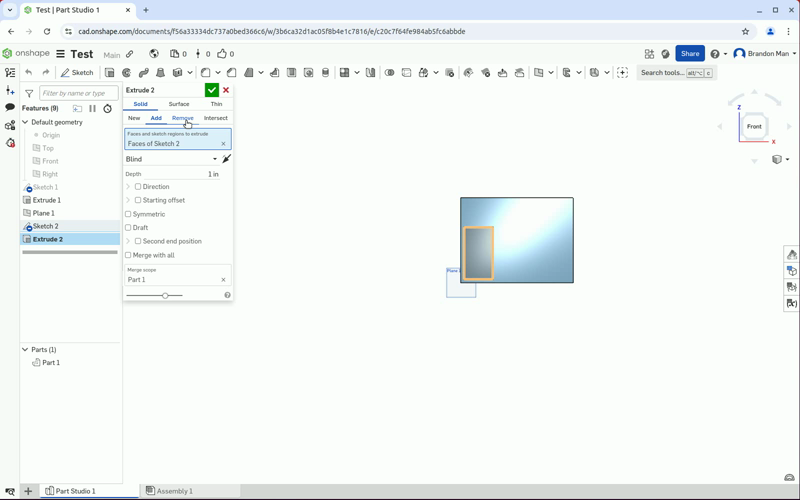
click(186, 120)
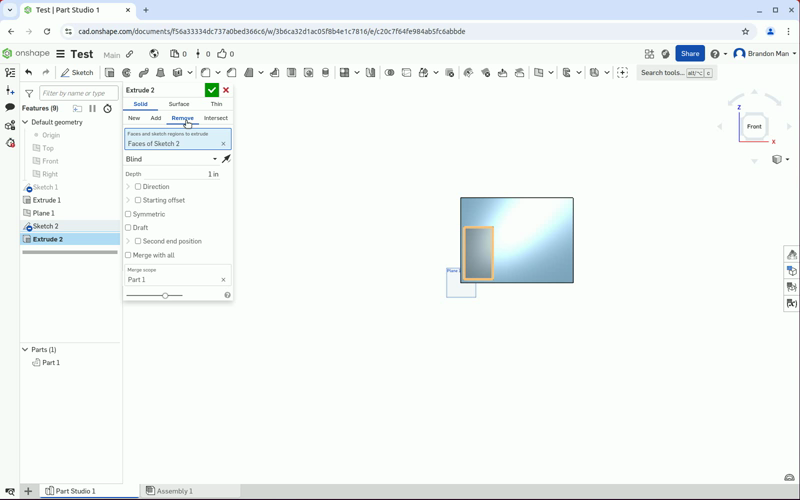
key(tab, 4)
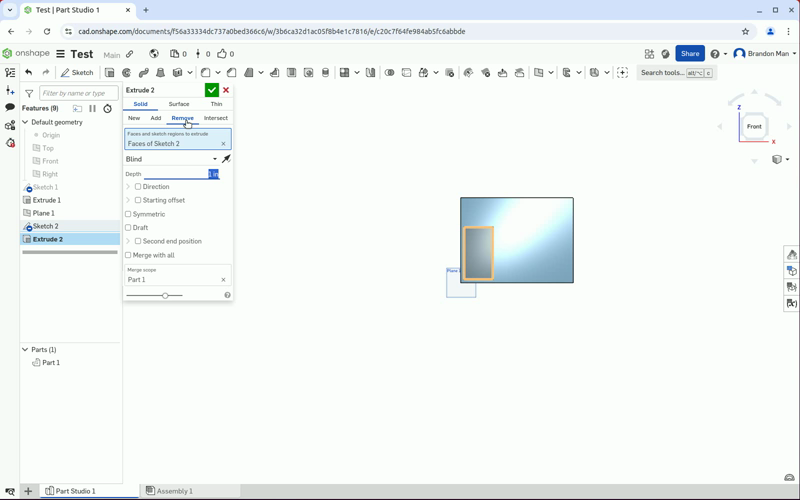
text(19.498)
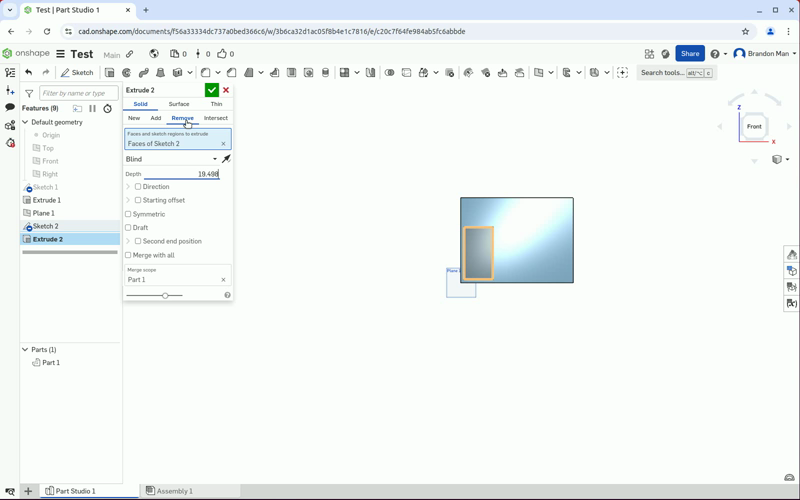
key(tab, 6)
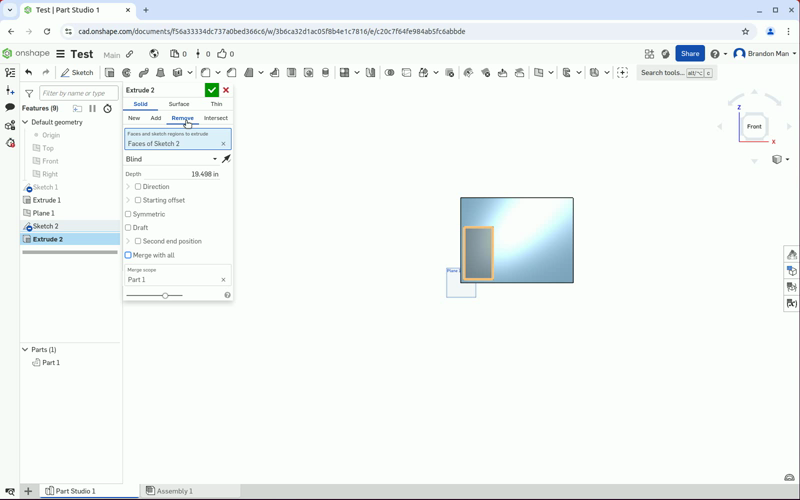
key(space)
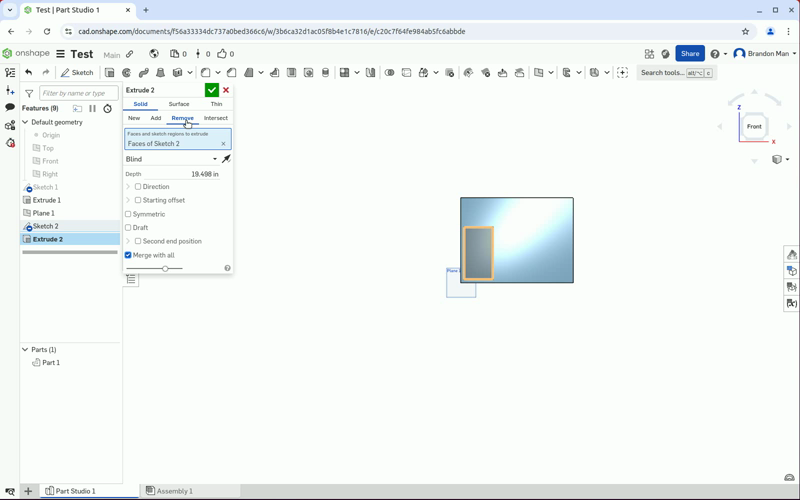
key(enter)
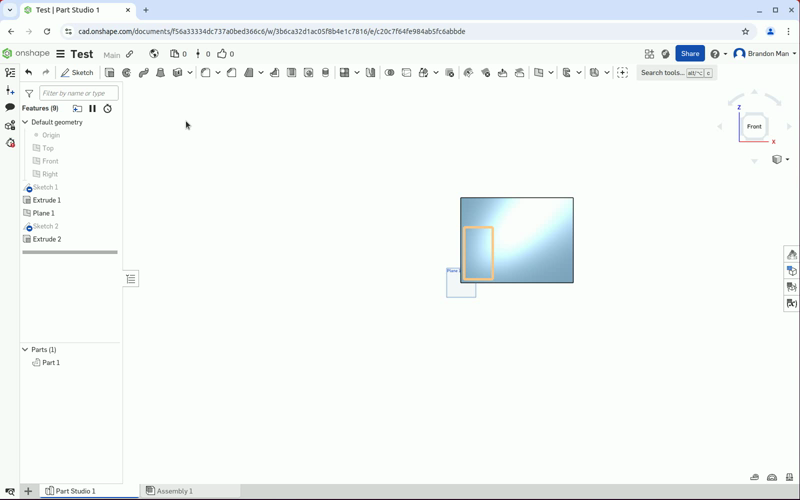
key(shift+h)
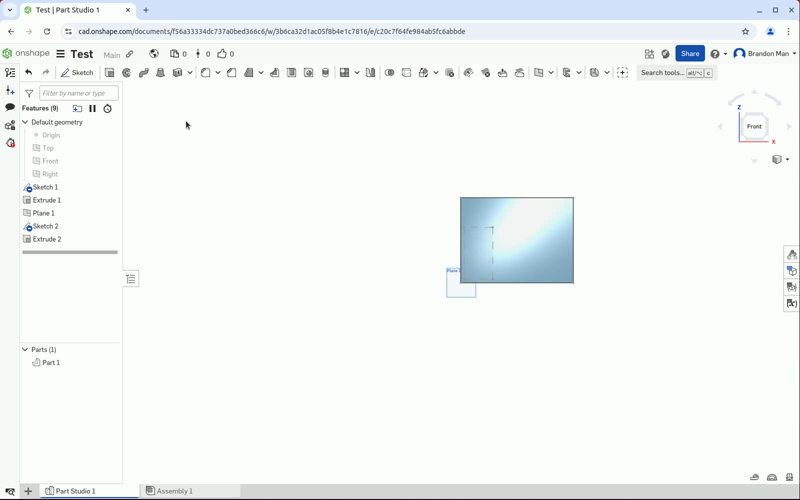
key(shift+h)
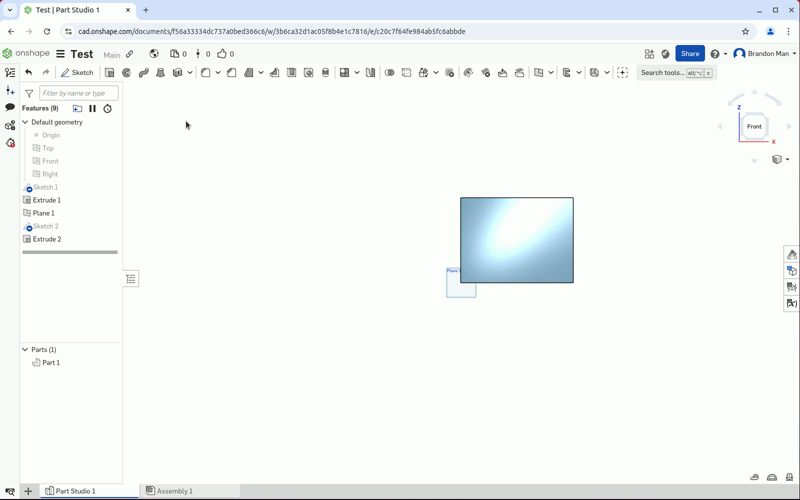
mouse_move(73, 189)
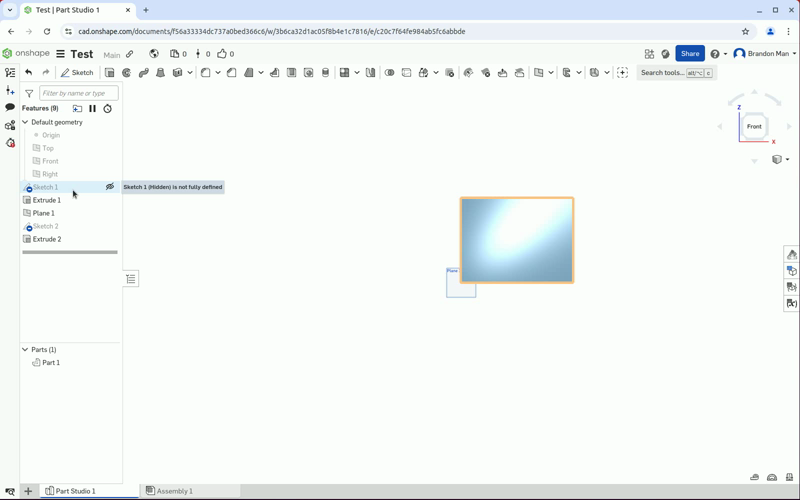
click(73, 189)
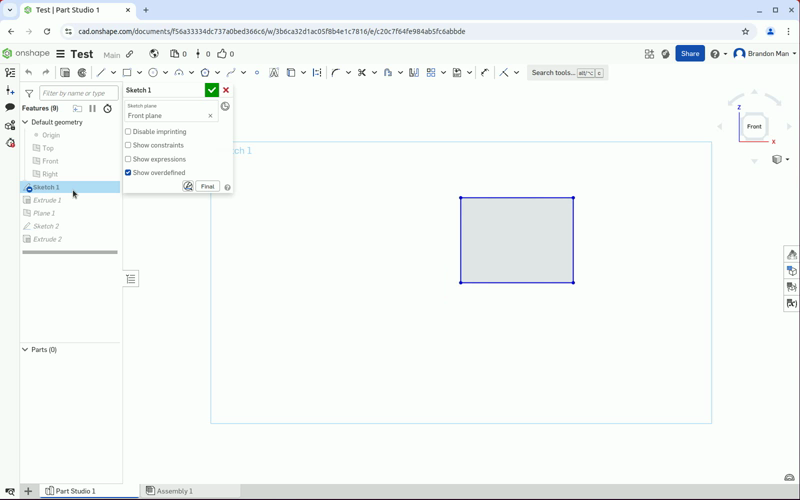
mouse_move(229, 92)
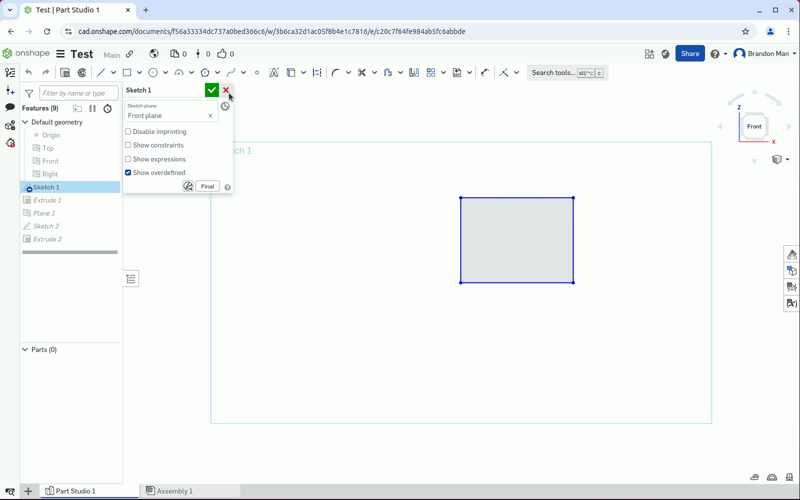
click(229, 92)
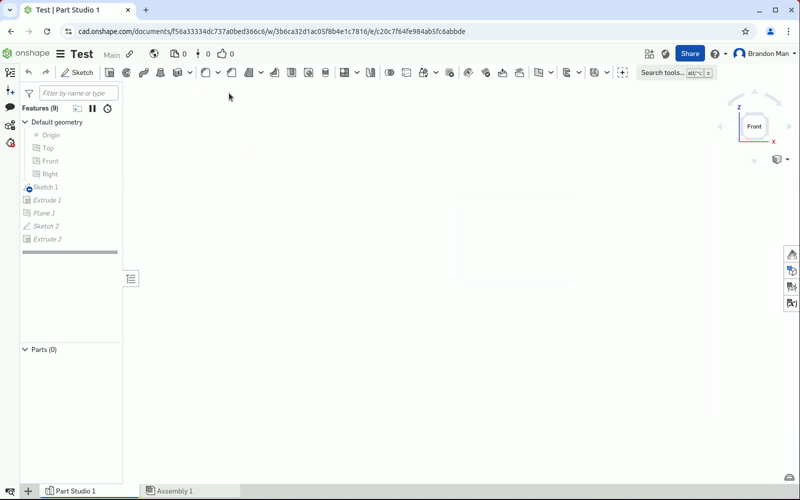
key(shift+s)
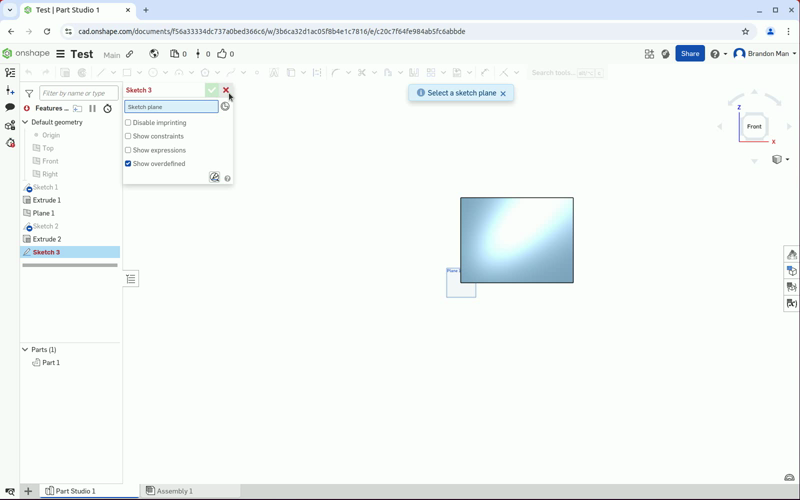
mouse_move(73, 215)
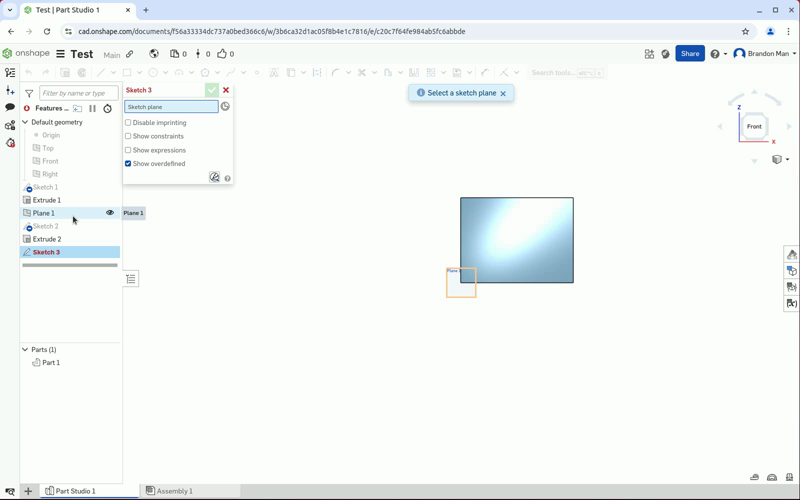
click(73, 215)
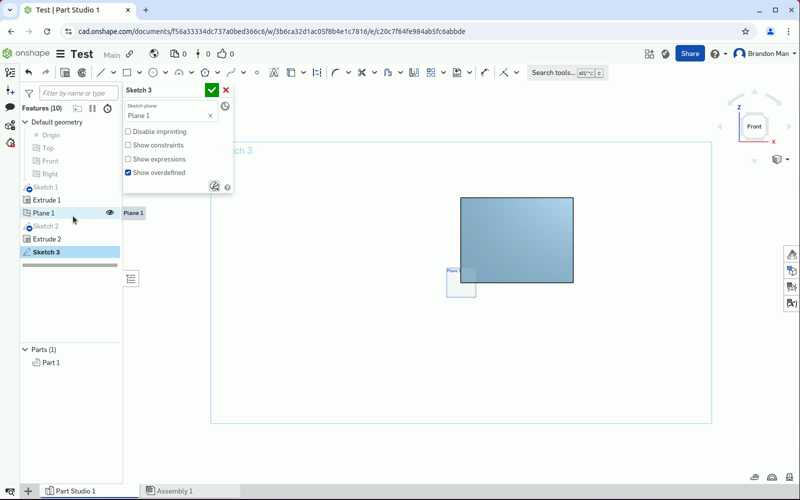
mouse_move(73, 352)
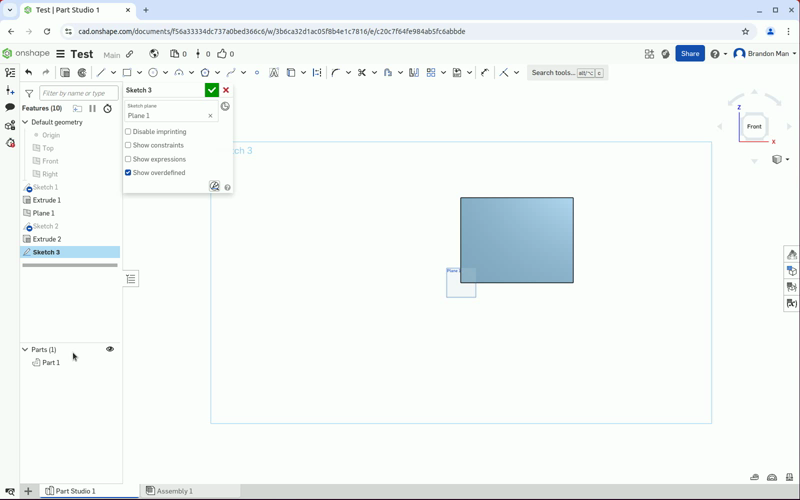
key(y)
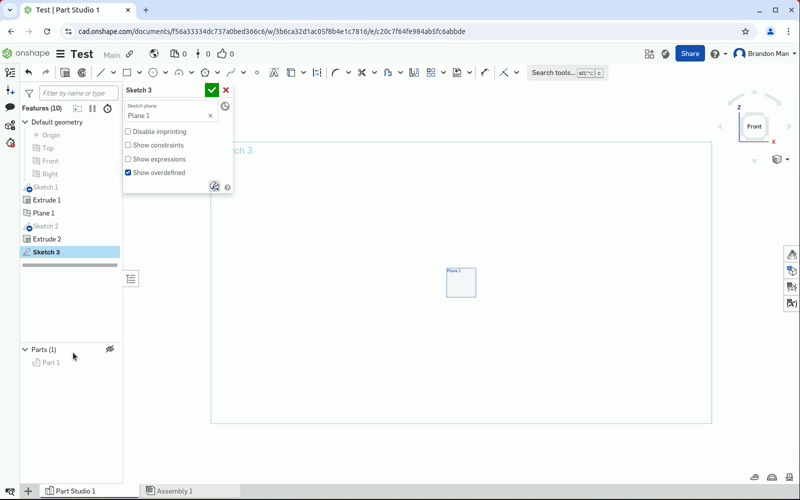
key(l)
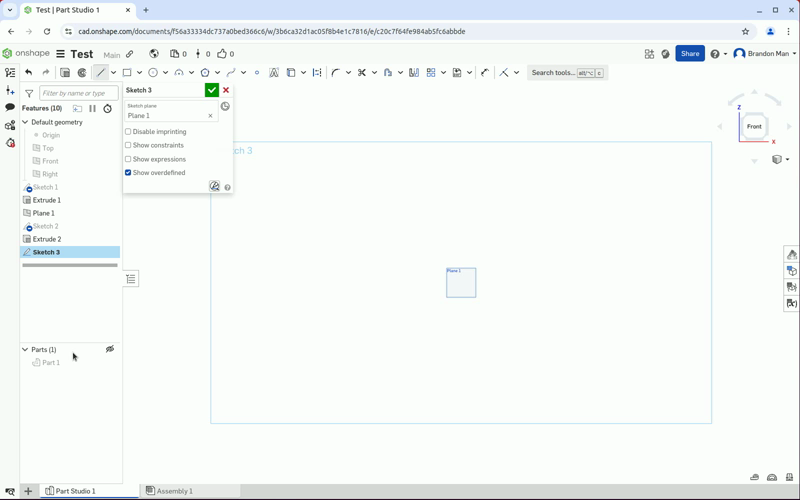
key_down(shift)
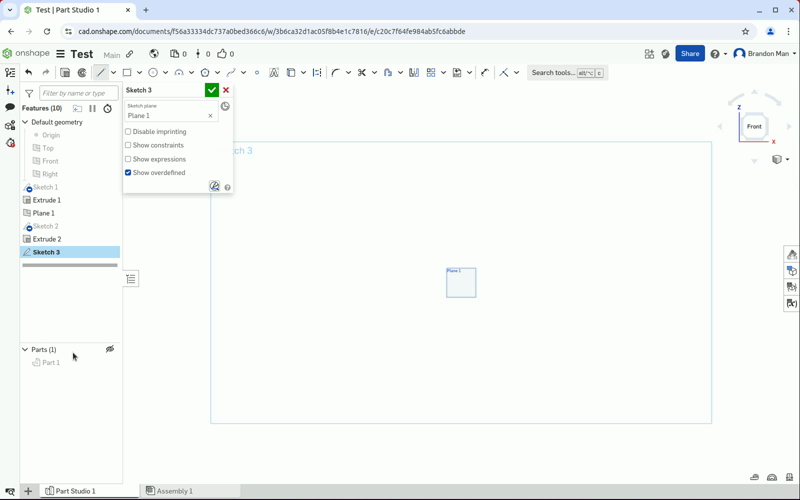
mouse_move(541, 279)
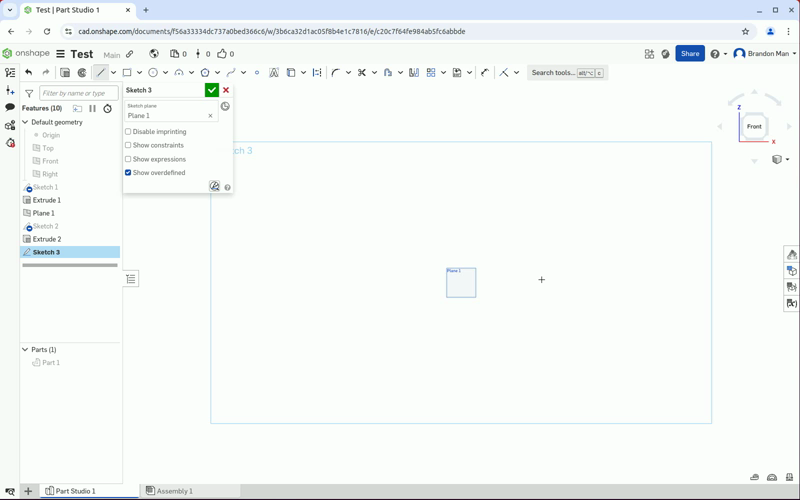
click(541, 279)
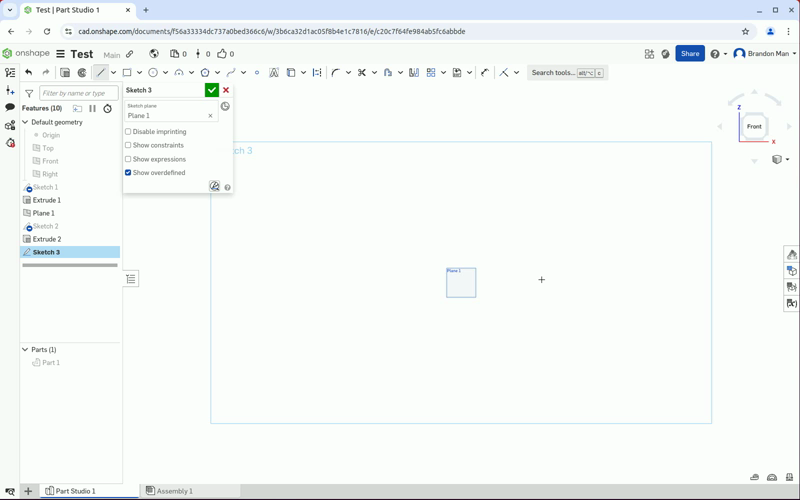
key_up(shift)
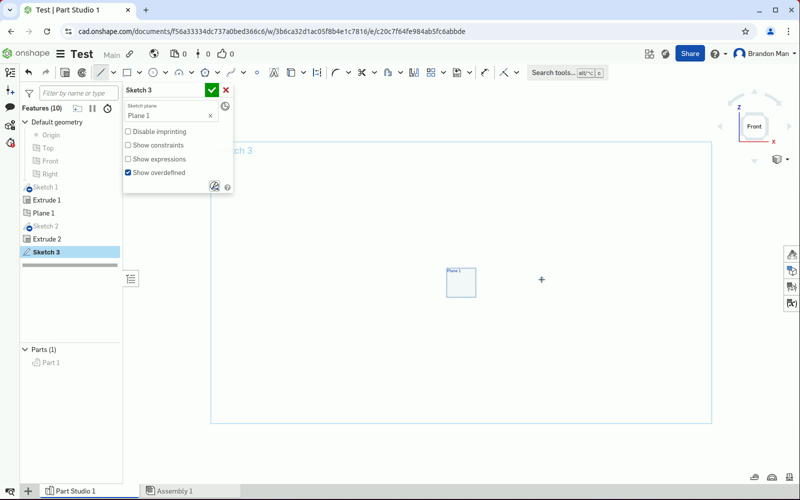
key_down(shift)
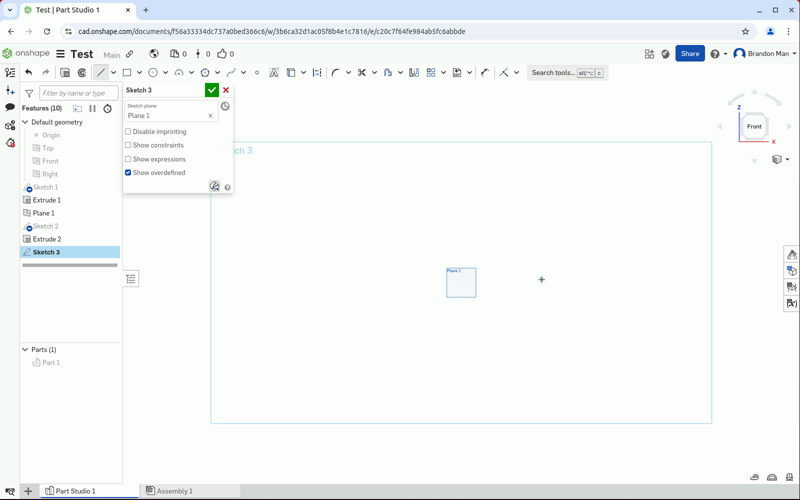
mouse_move(571, 279)
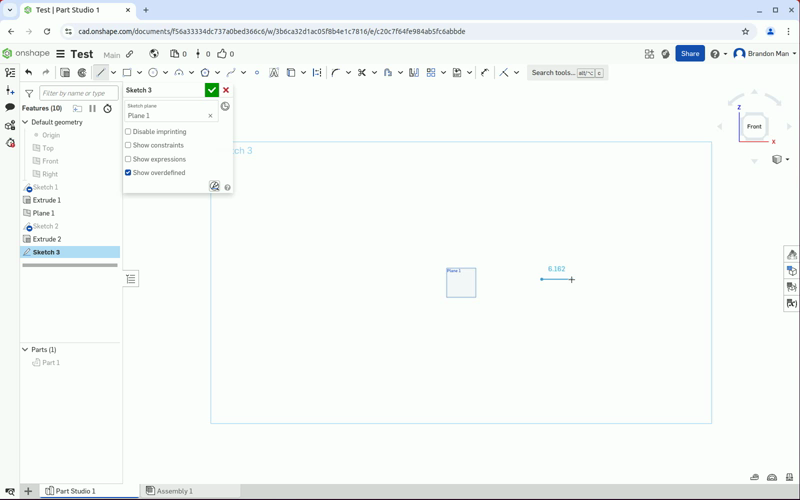
mouse_move(570, 279)
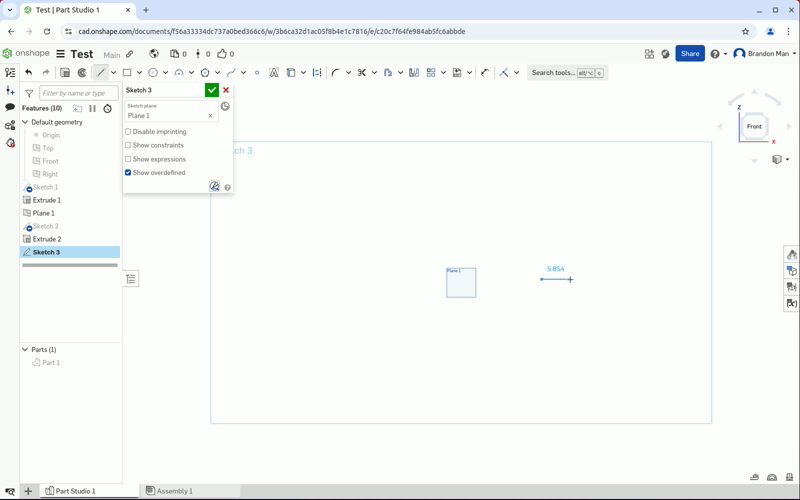
click(570, 279)
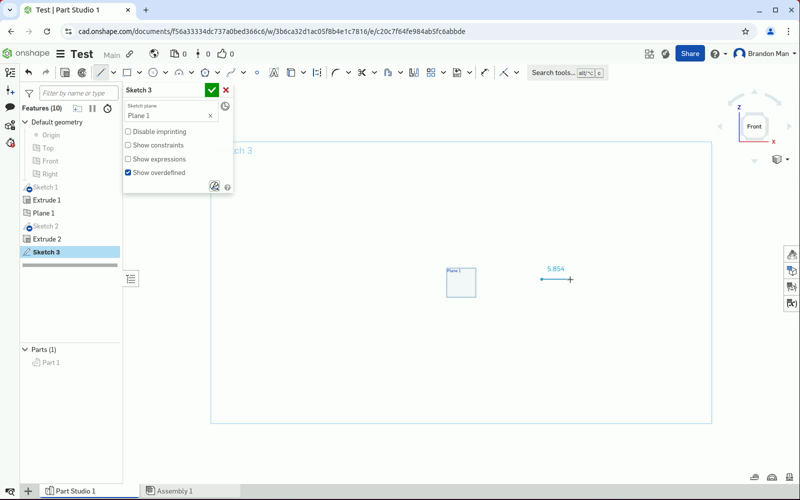
key_up(shift)
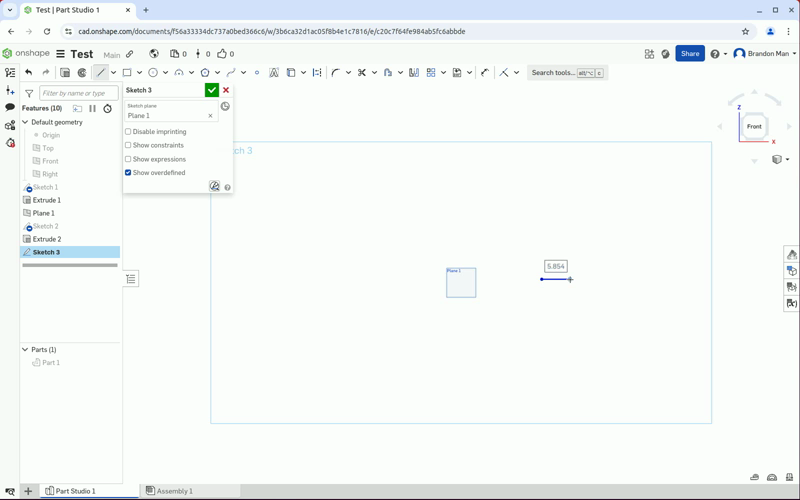
key_down(shift)
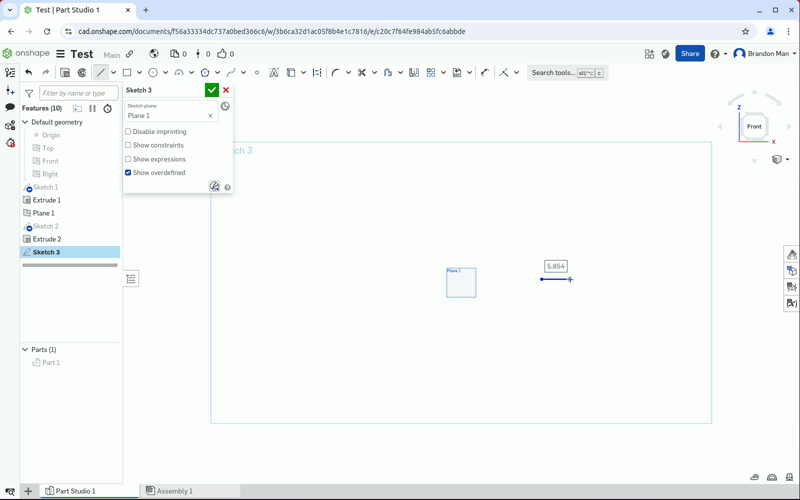
mouse_move(589, 279)
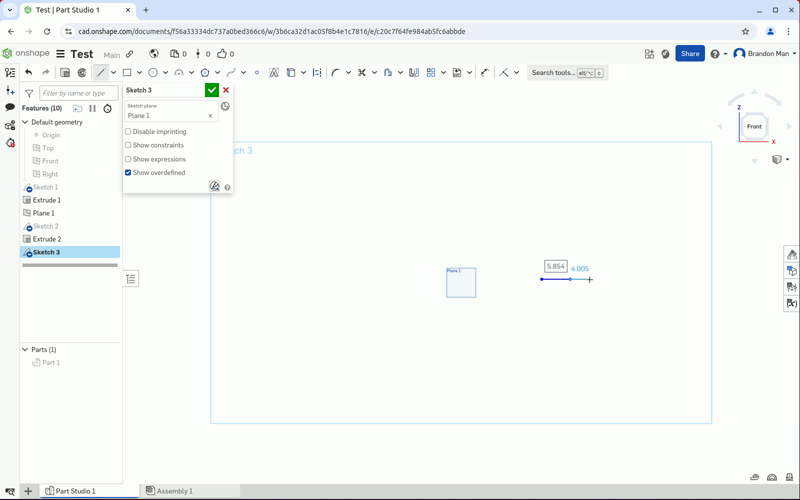
mouse_move(570, 227)
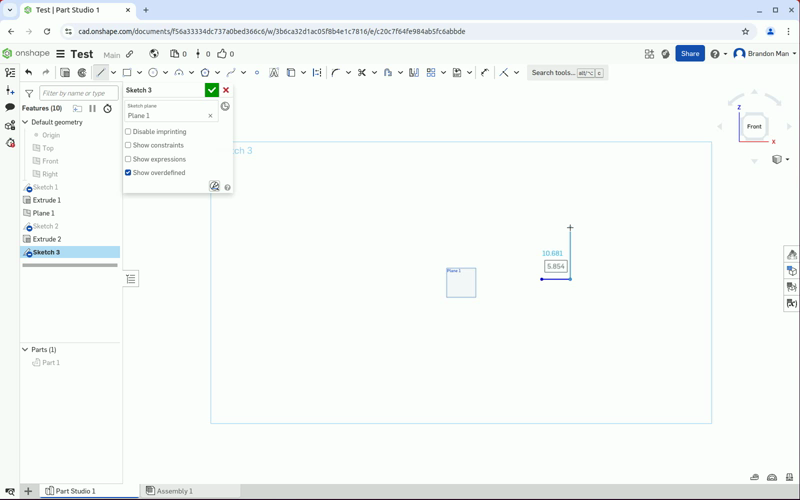
click(570, 227)
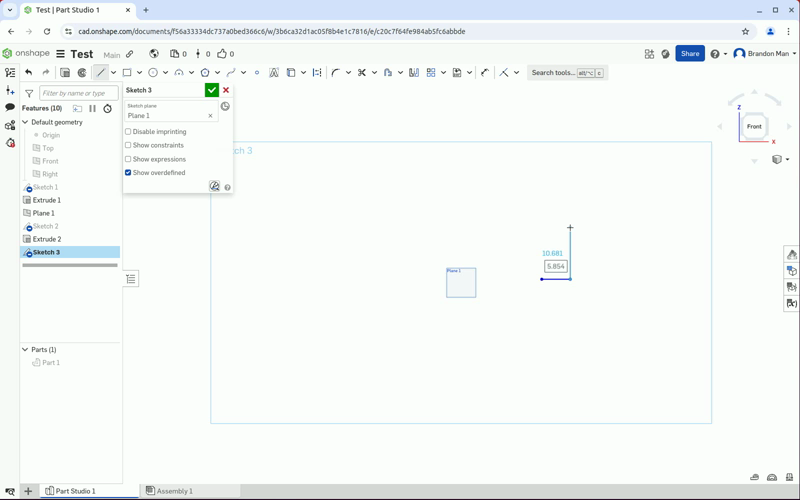
key_up(shift)
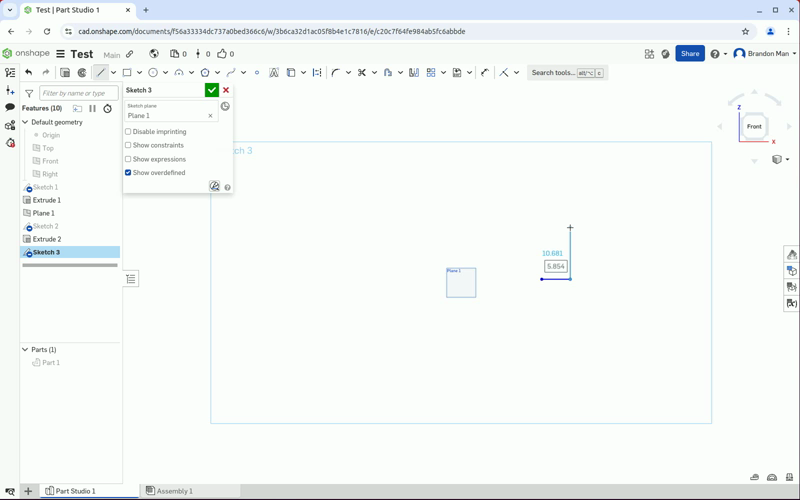
key_down(shift)
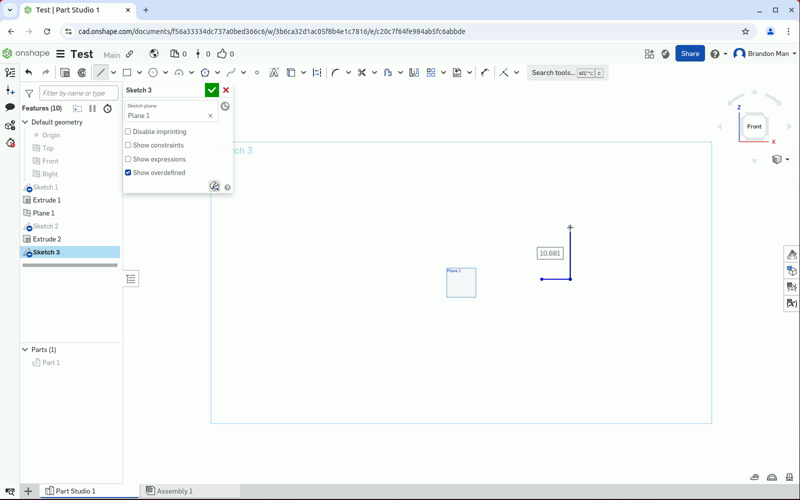
mouse_move(589, 227)
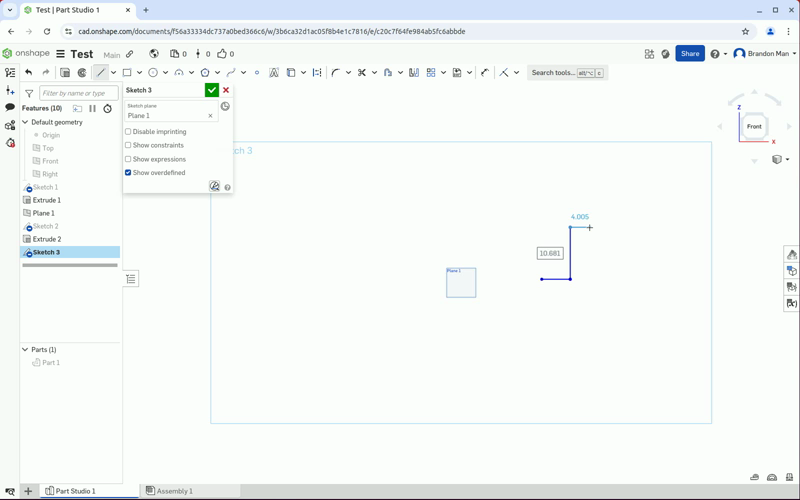
mouse_move(541, 227)
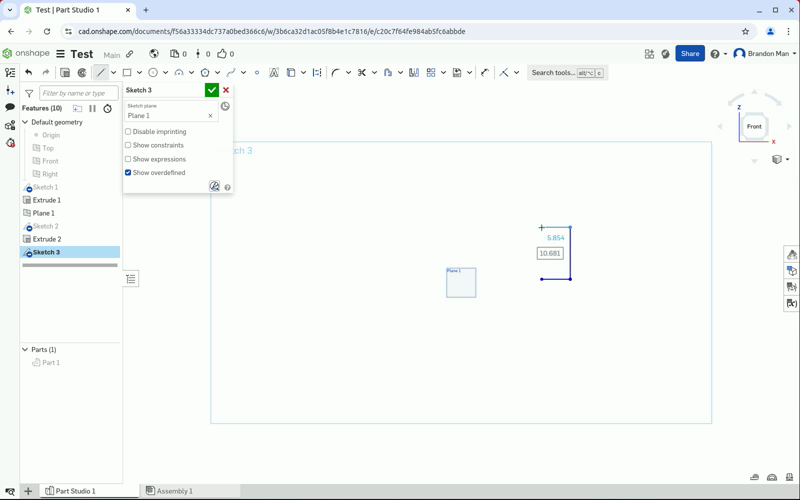
click(541, 227)
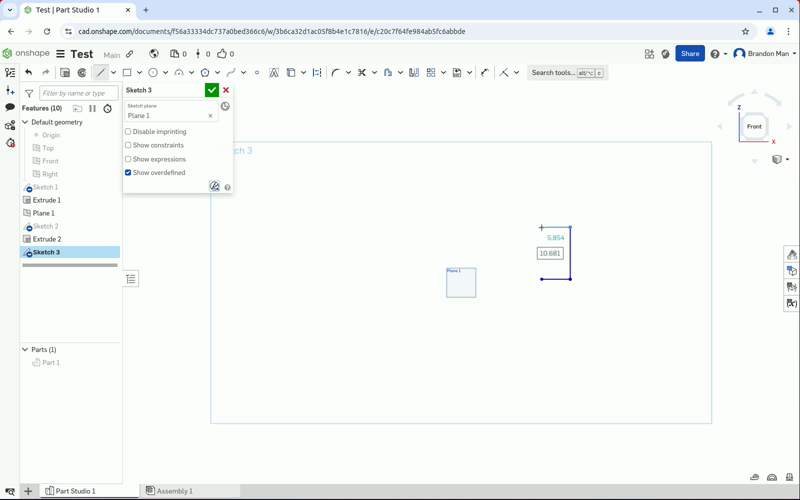
key_up(shift)
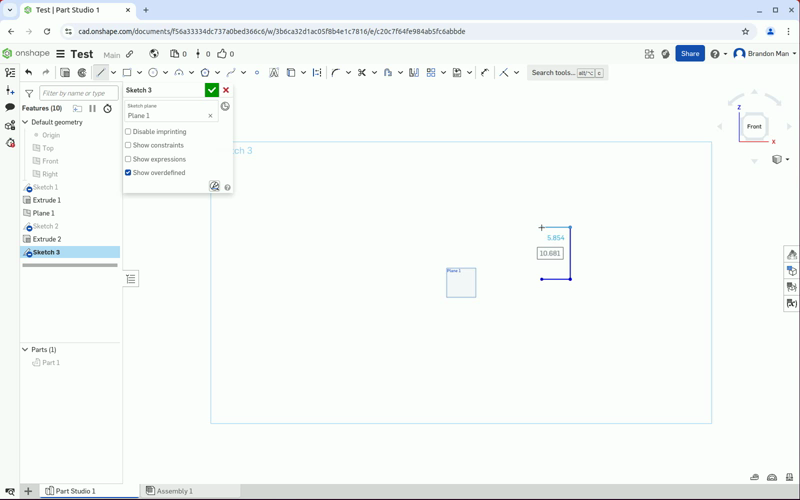
mouse_move(571, 227)
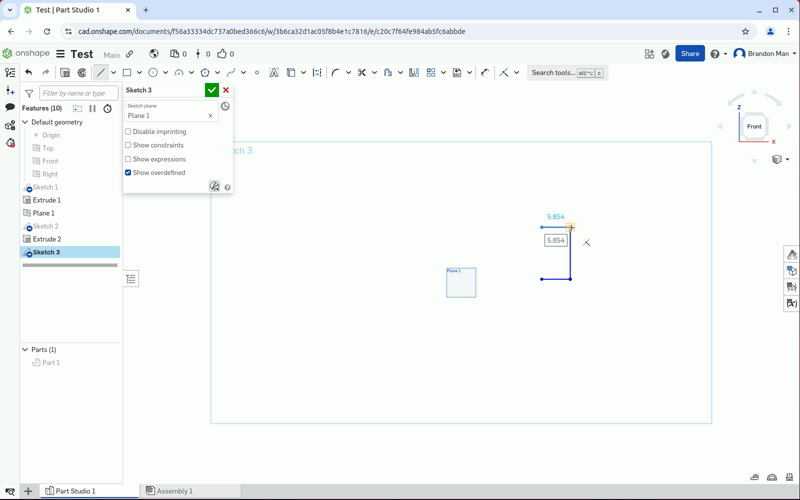
key_down(shift)
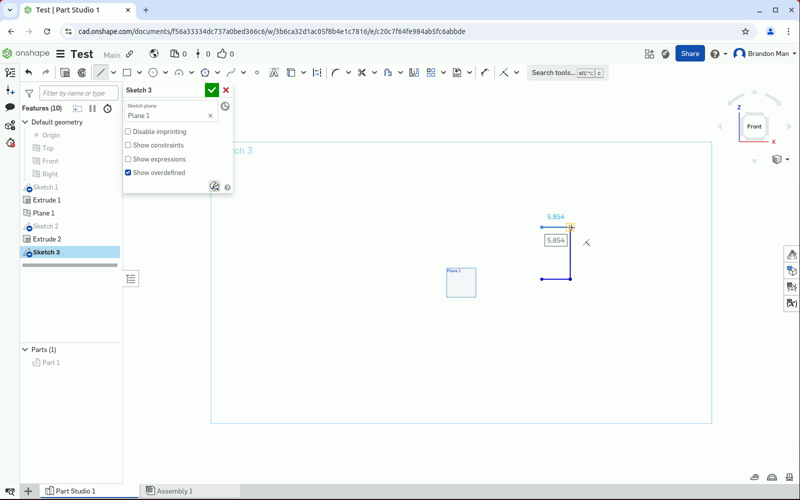
mouse_move(541, 279)
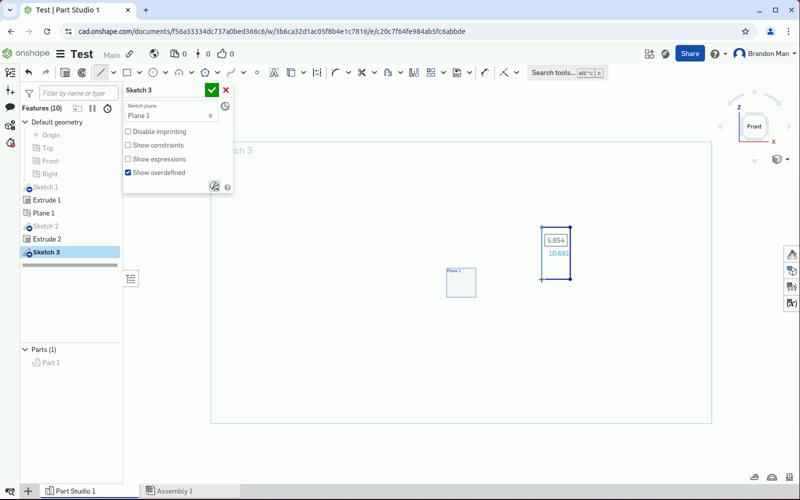
key_up(shift)
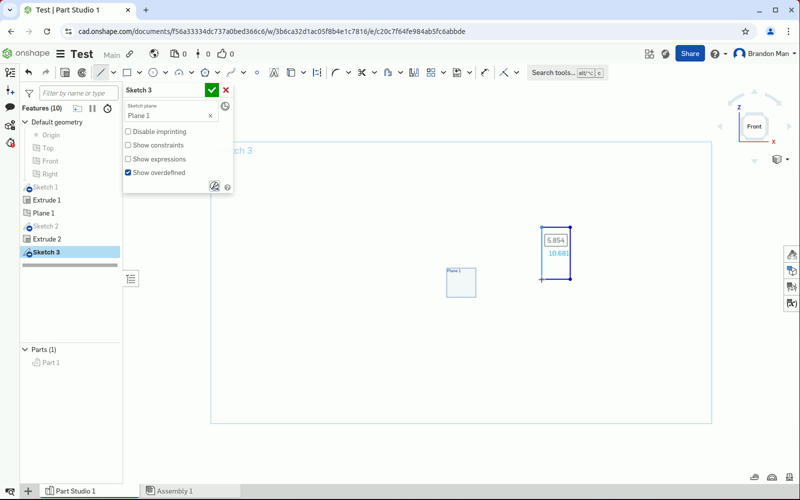
click(541, 279)
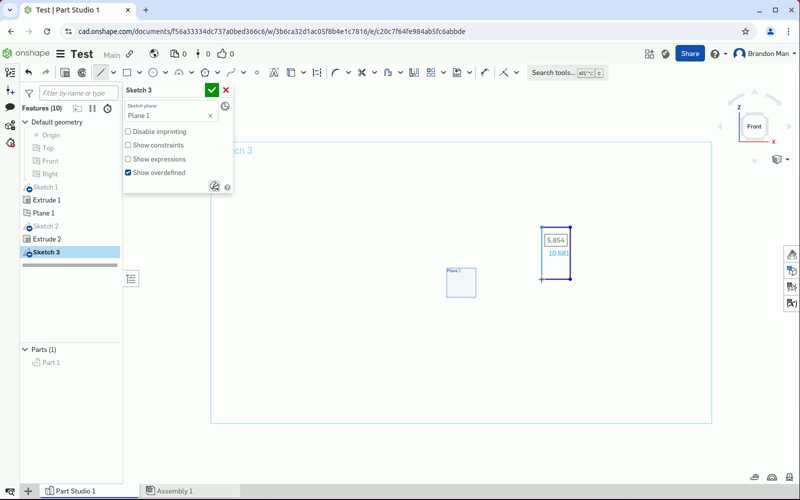
key(esc)
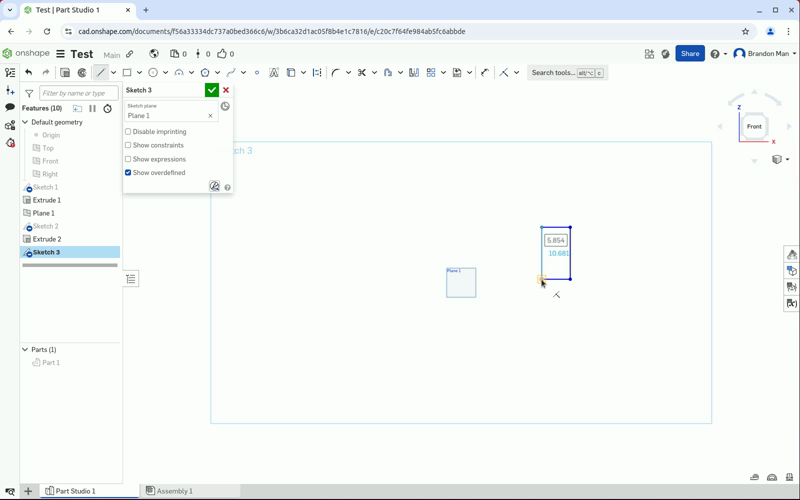
mouse_move(563, 278)
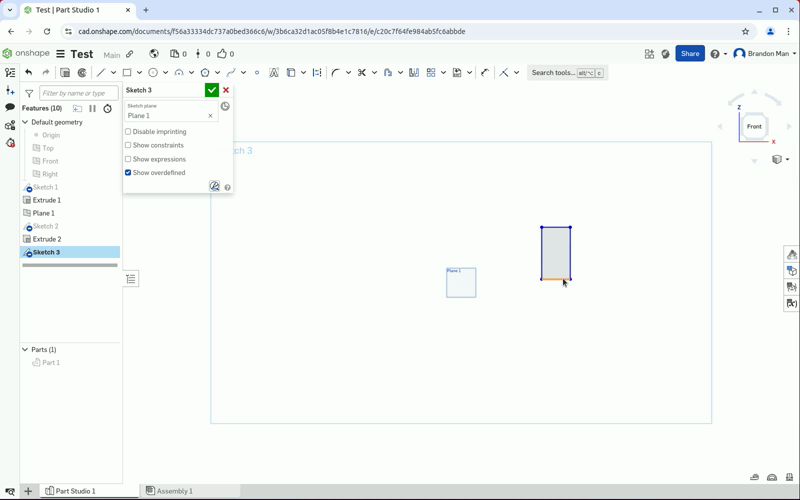
scroll(6)
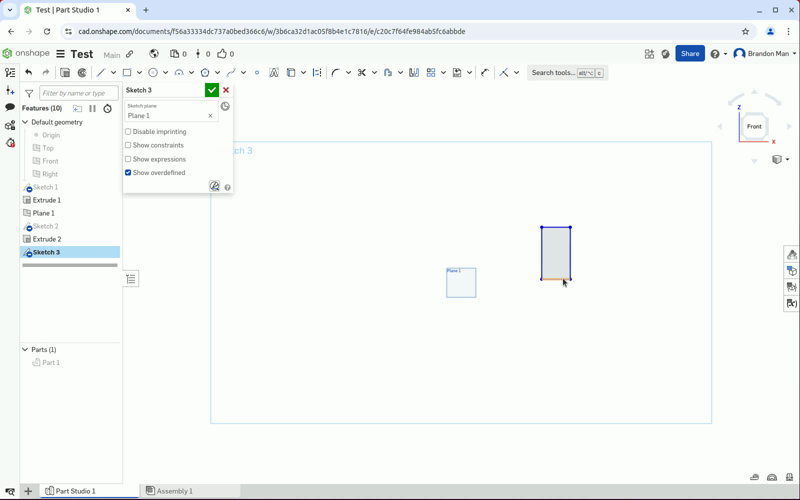
scroll(6)
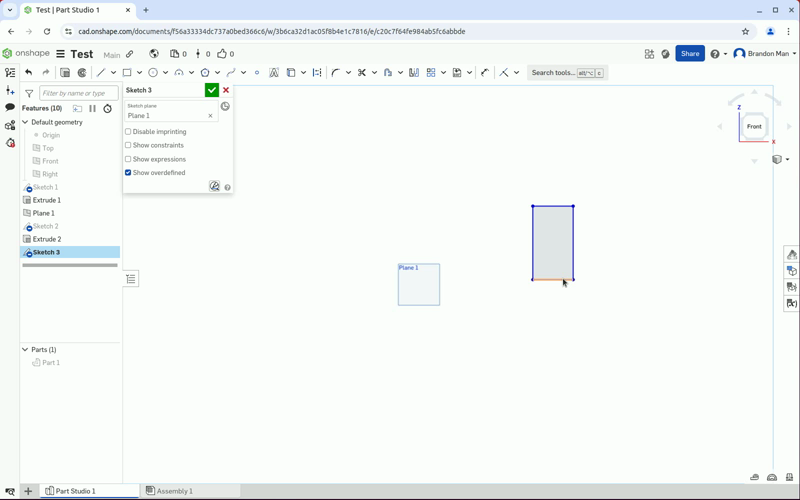
scroll(6)
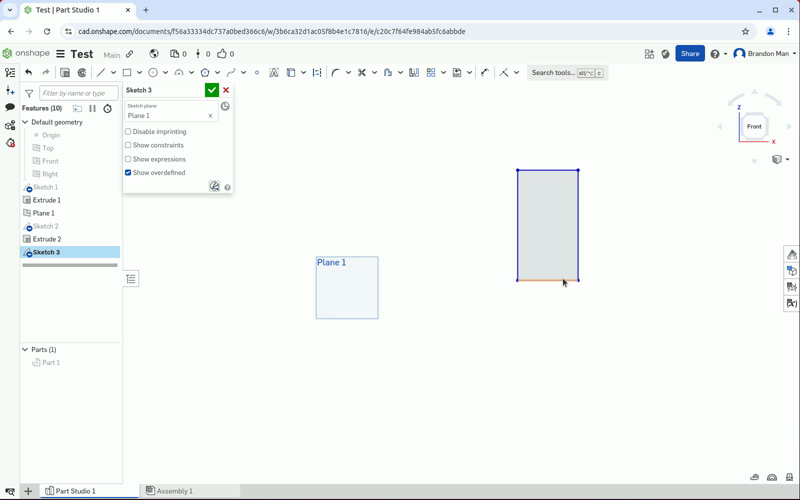
scroll(6)
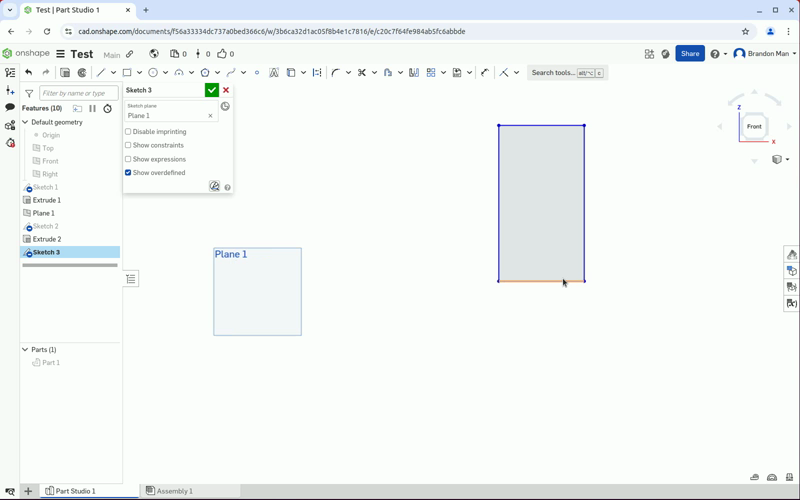
scroll(6)
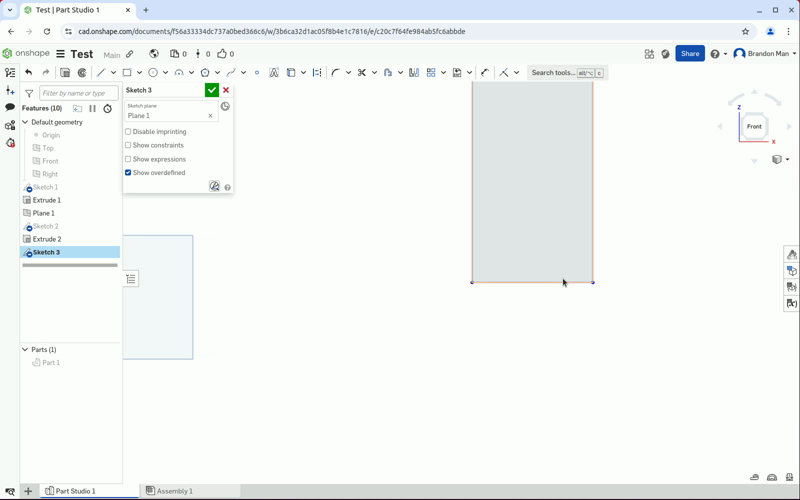
scroll(6)
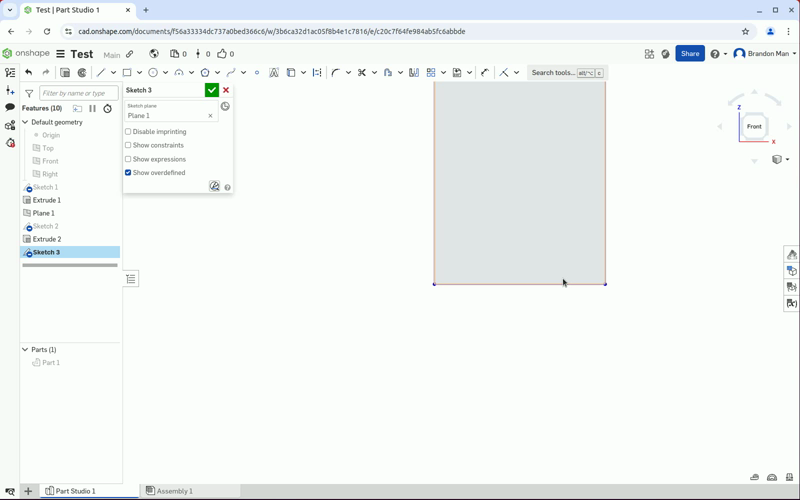
scroll(6)
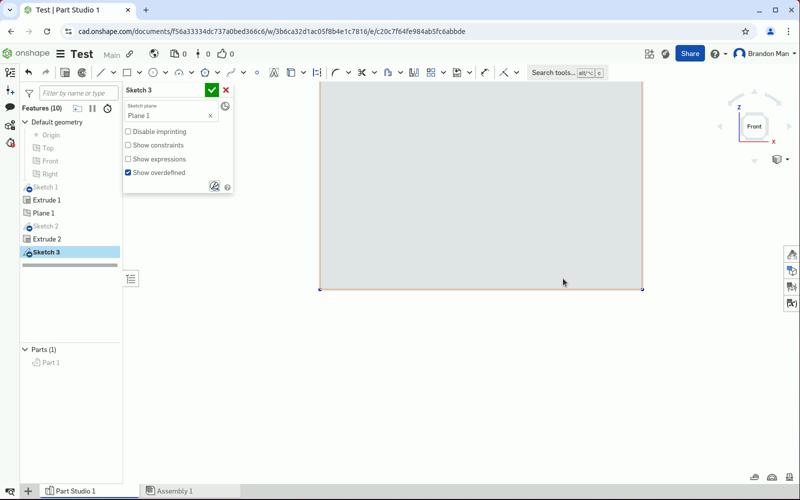
click(563, 278)
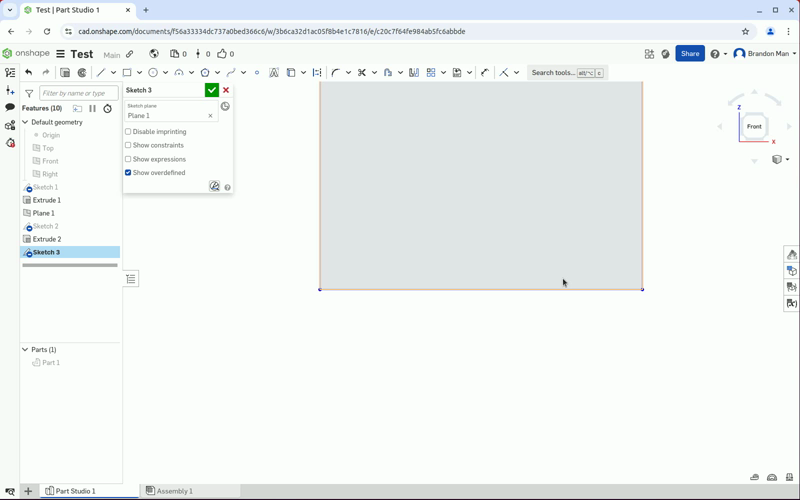
scroll(-6)
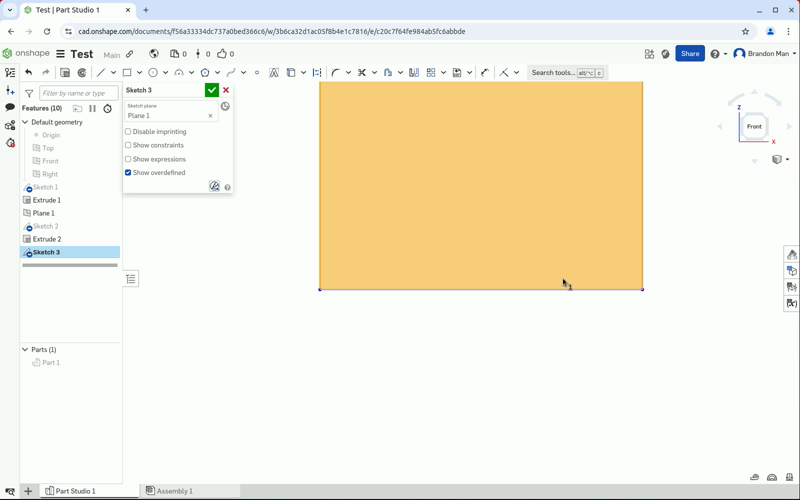
scroll(-6)
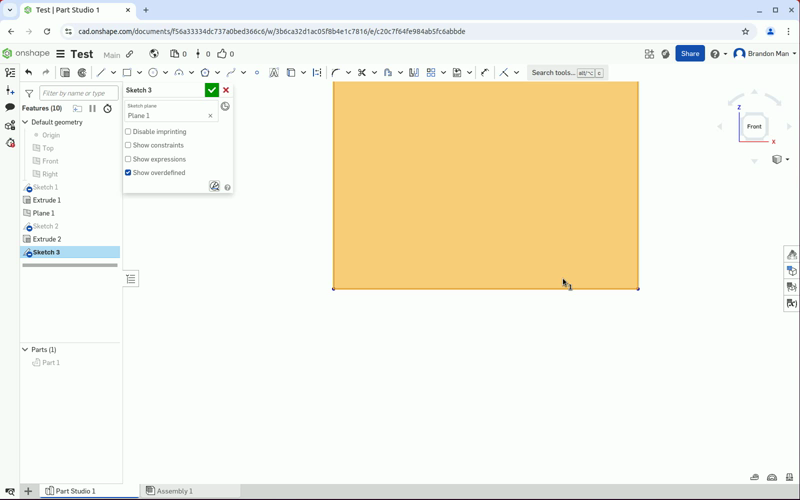
scroll(-6)
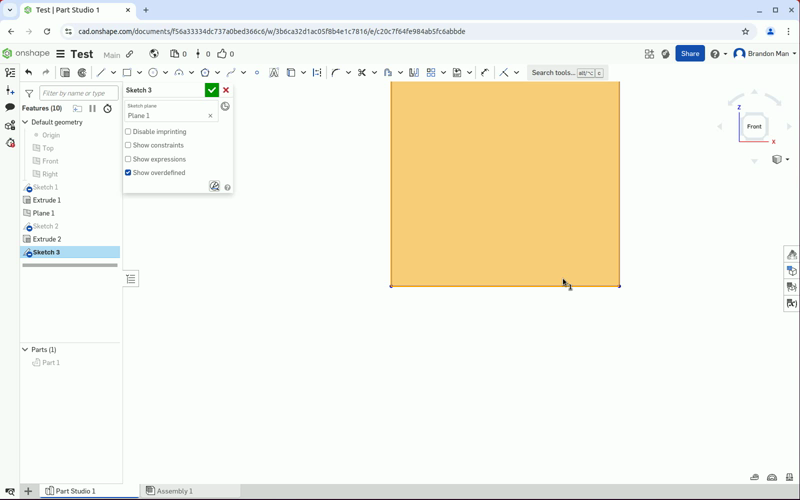
scroll(-6)
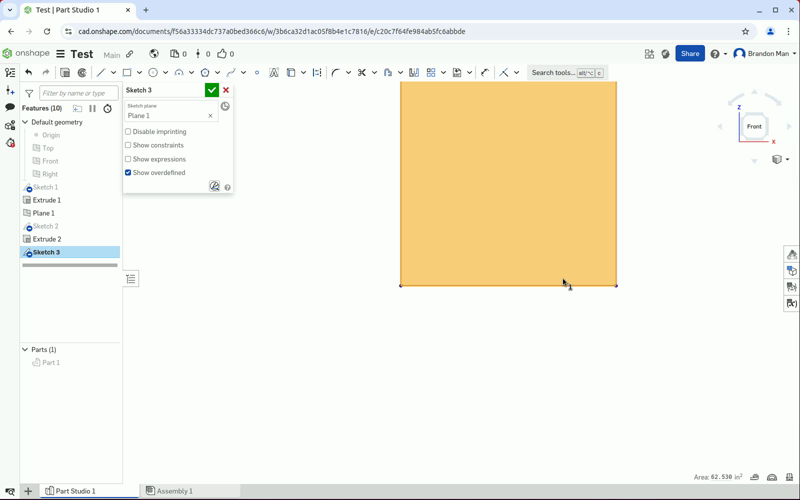
scroll(-6)
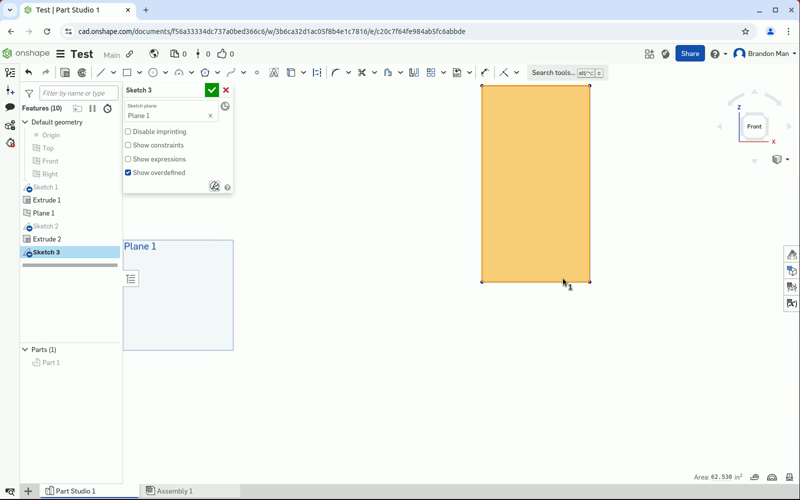
scroll(-6)
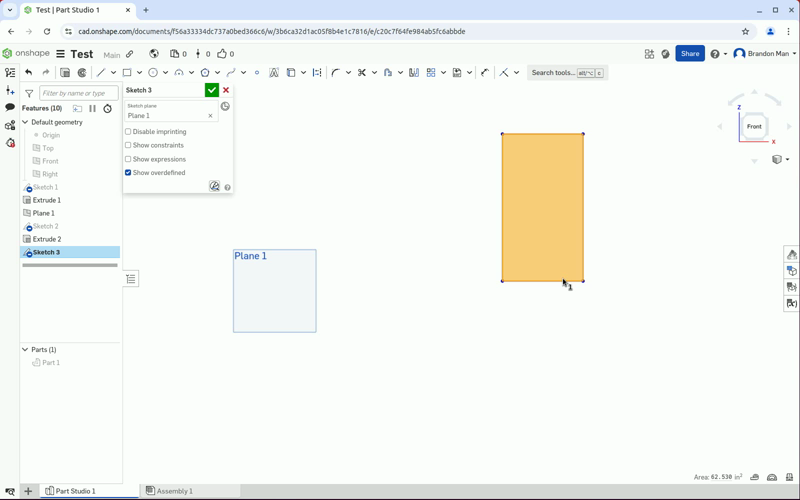
scroll(-6)
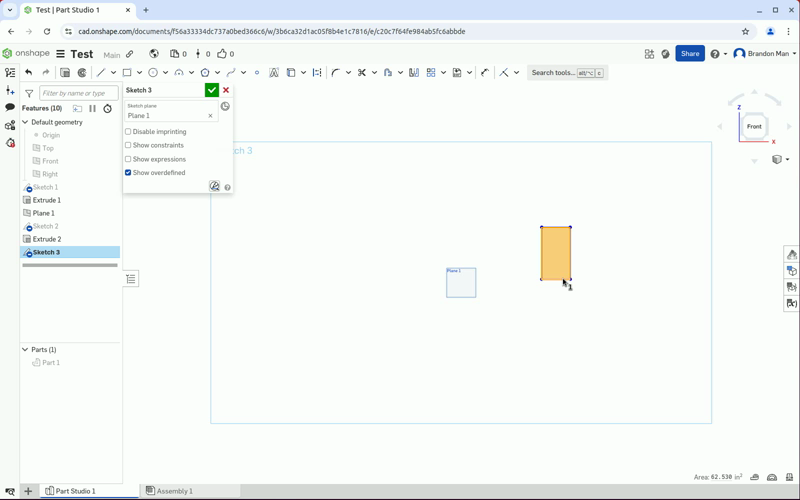
mouse_move(73, 352)
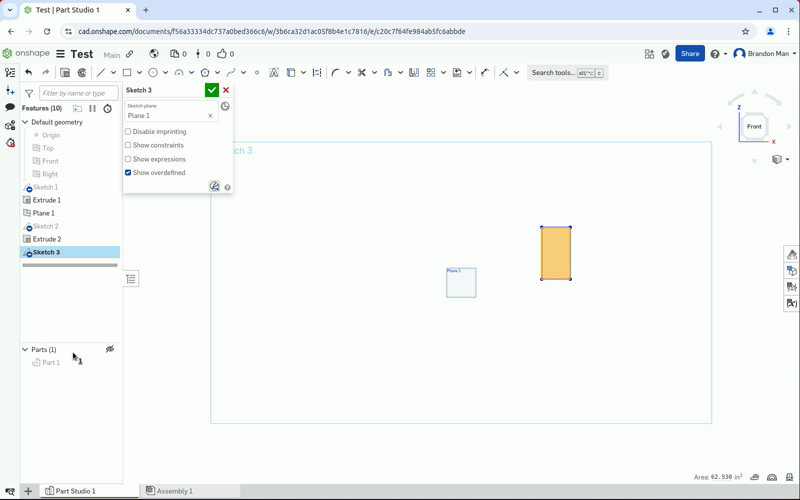
key(shift+y)
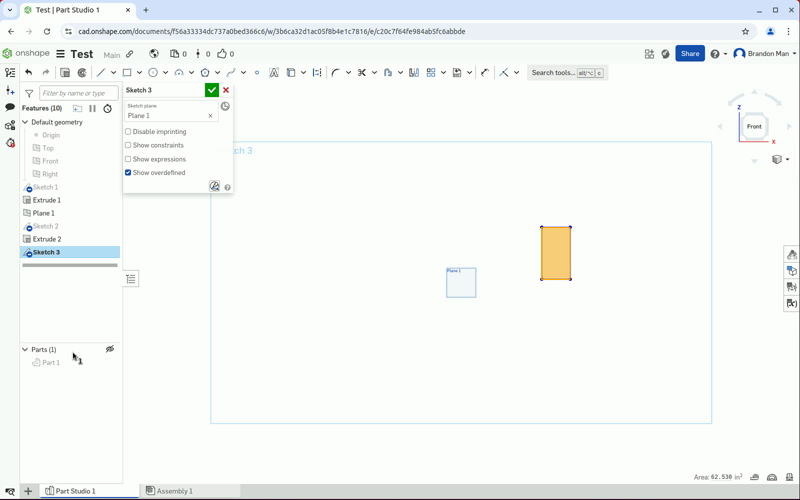
key(shift+e)
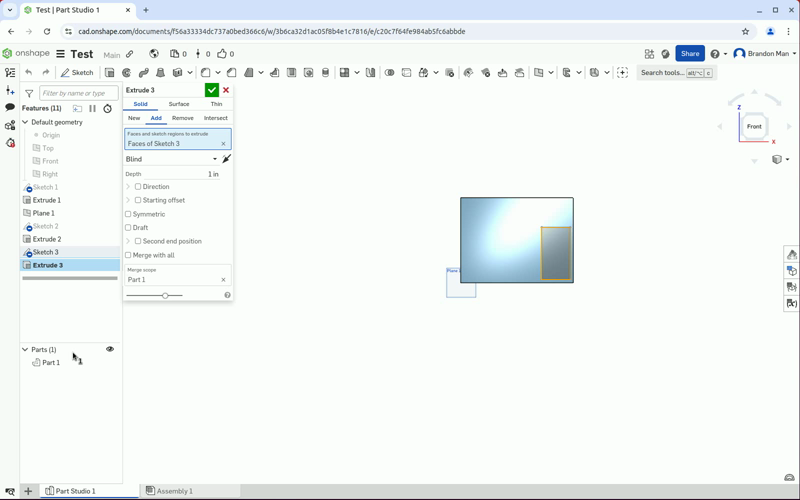
mouse_move(143, 106)
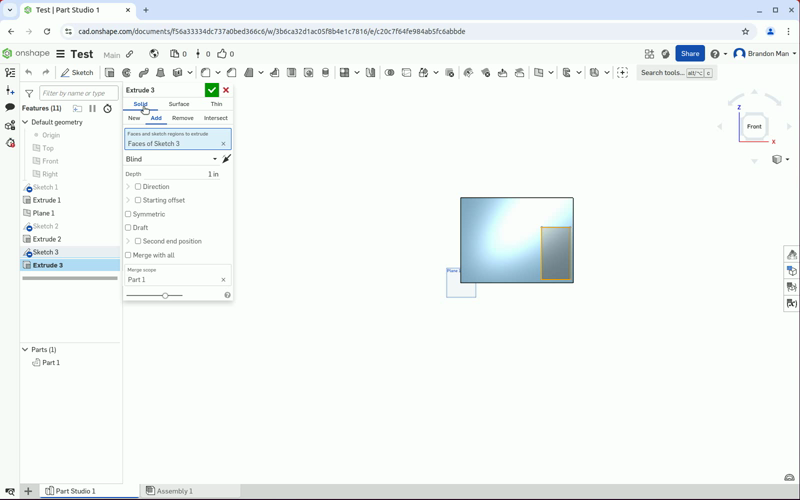
click(143, 106)
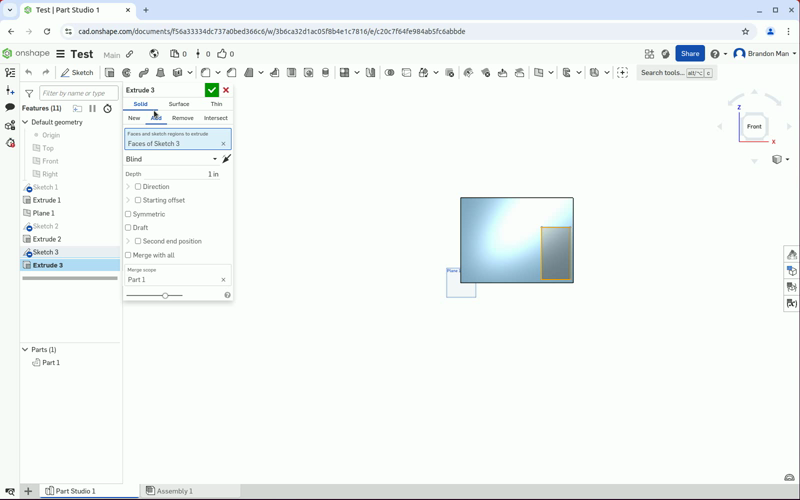
mouse_move(186, 120)
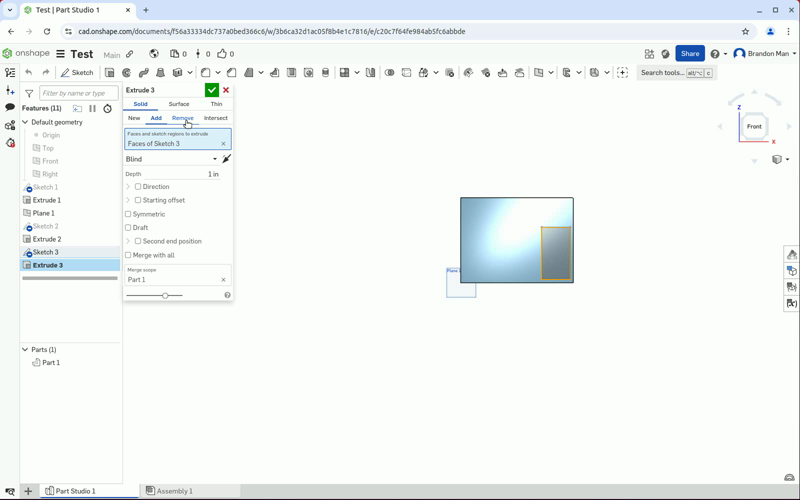
click(186, 120)
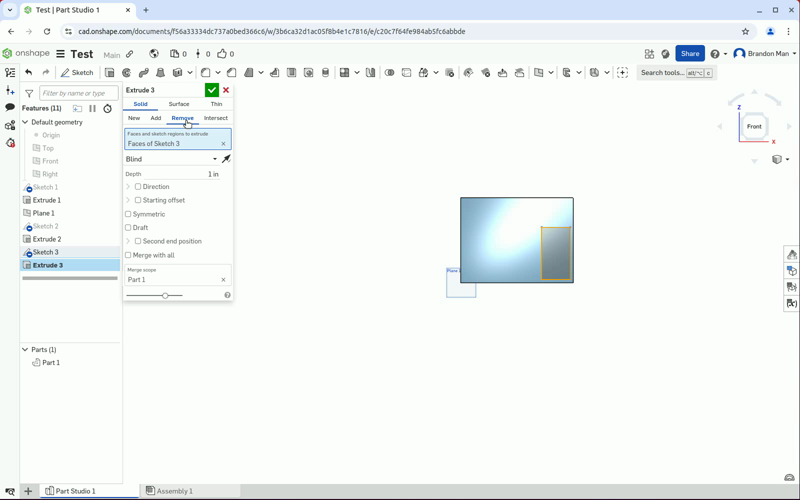
key(tab, 4)
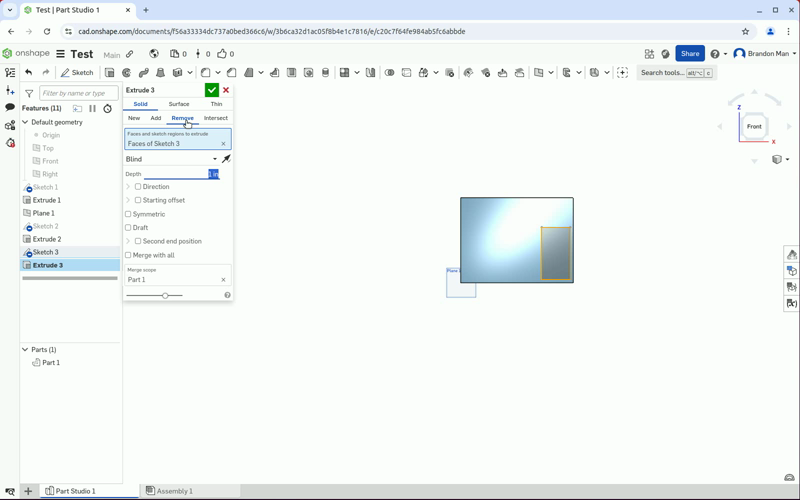
text(19.498)
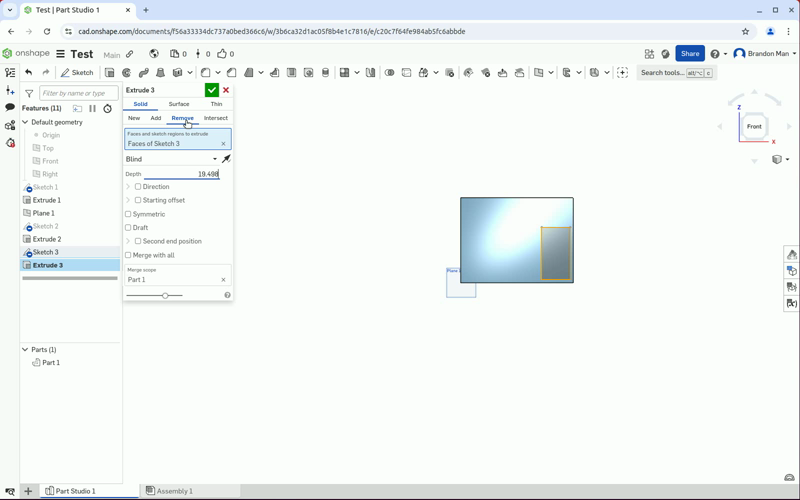
key(tab, 6)
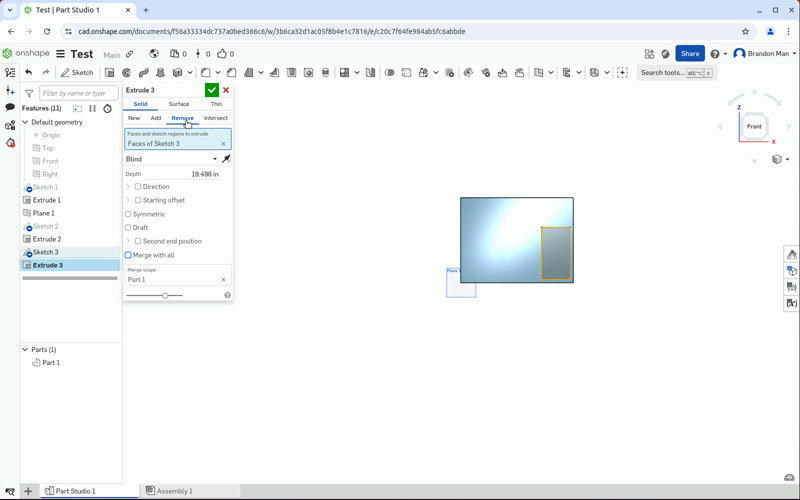
key(space)
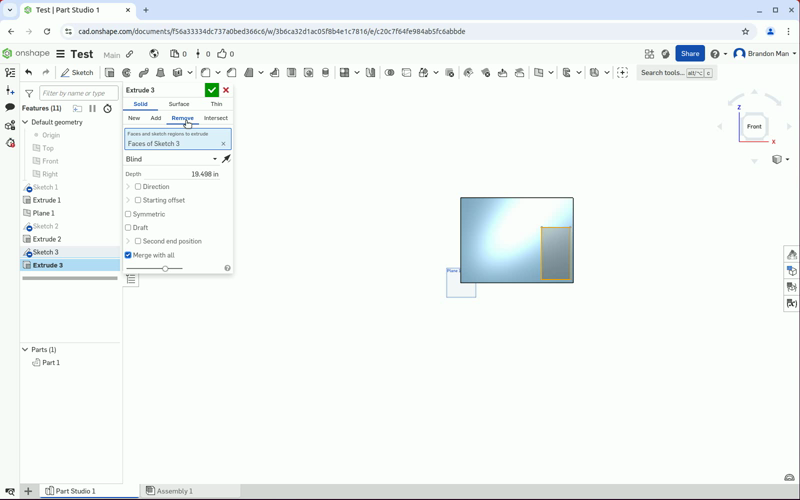
key(enter)
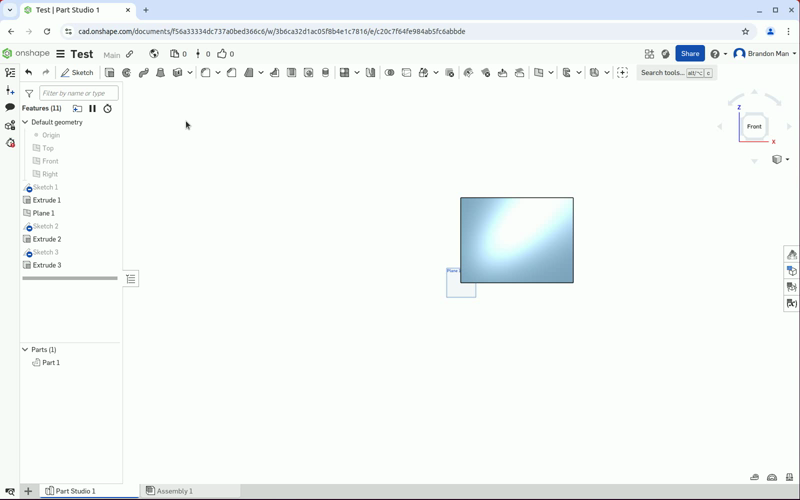
key(shift+h)
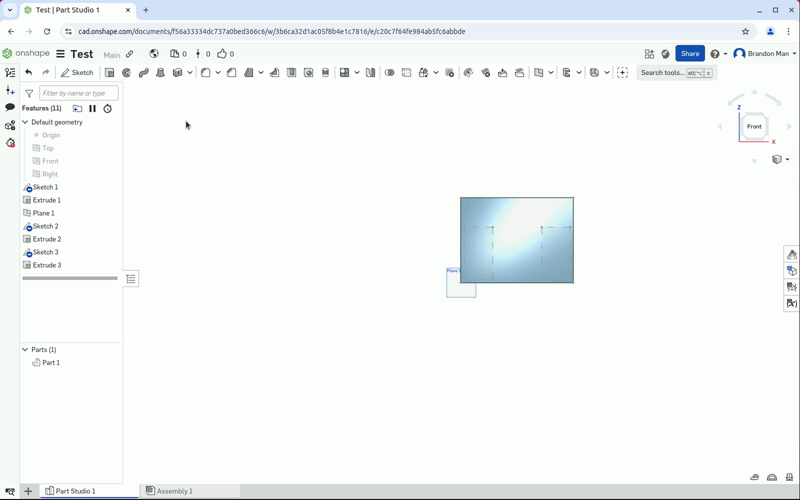
key(shift+h)
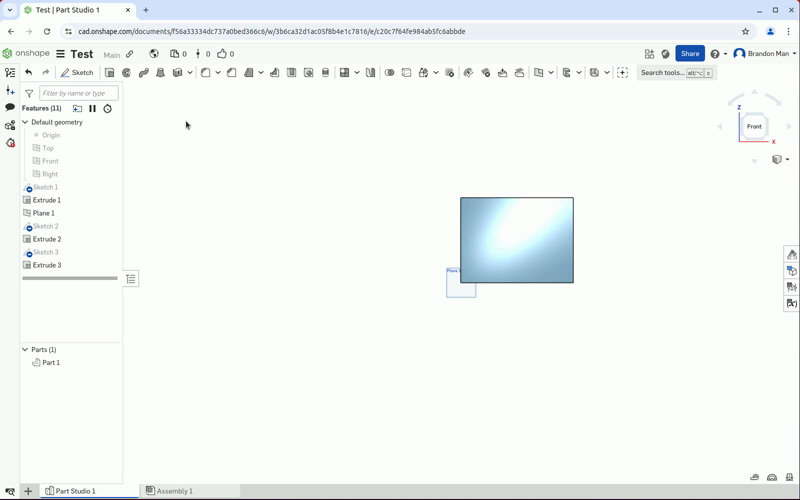
mouse_move(73, 189)
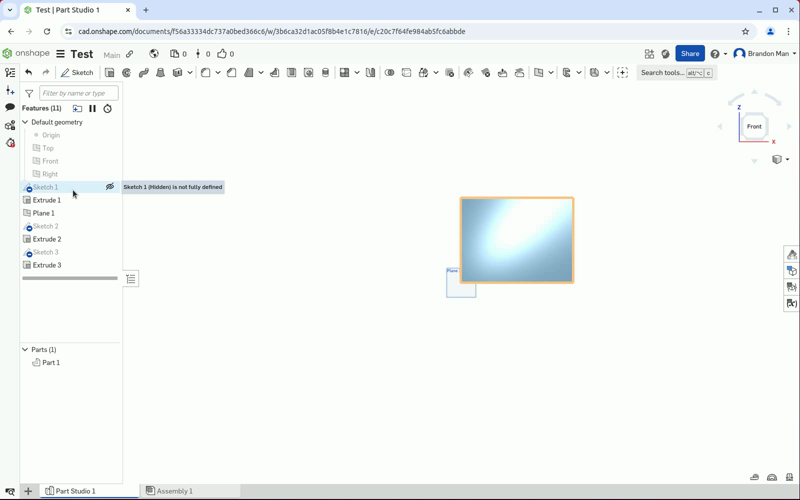
click(73, 189)
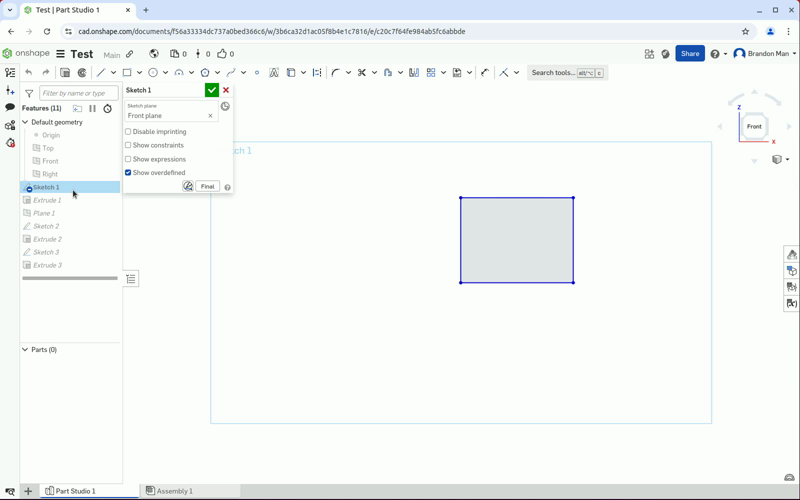
mouse_move(229, 92)
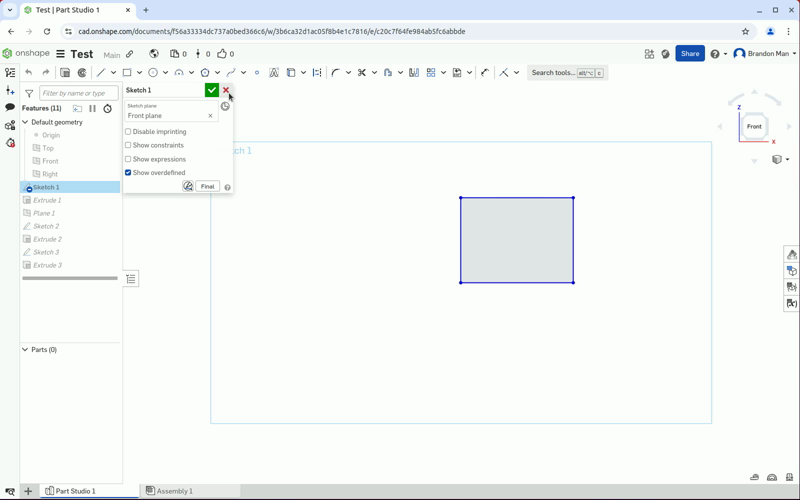
click(229, 92)
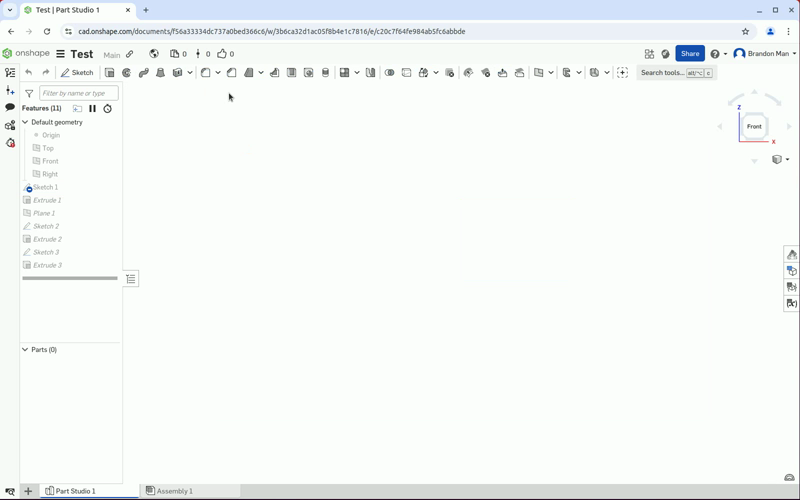
key(shift+s)
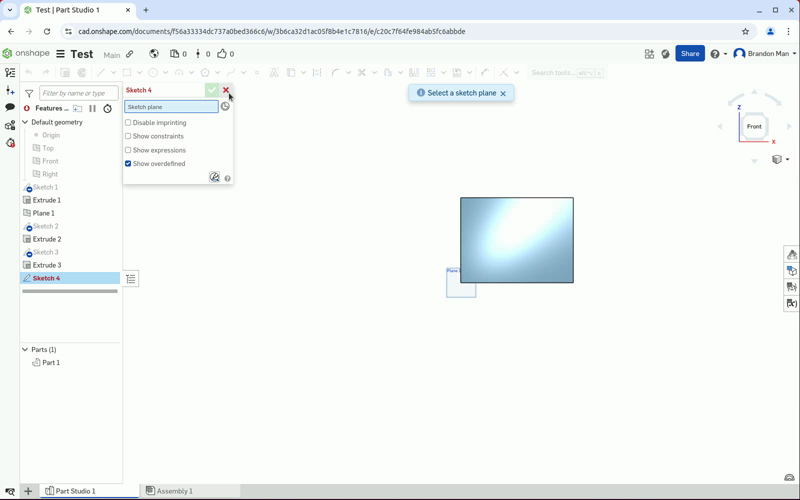
mouse_move(73, 215)
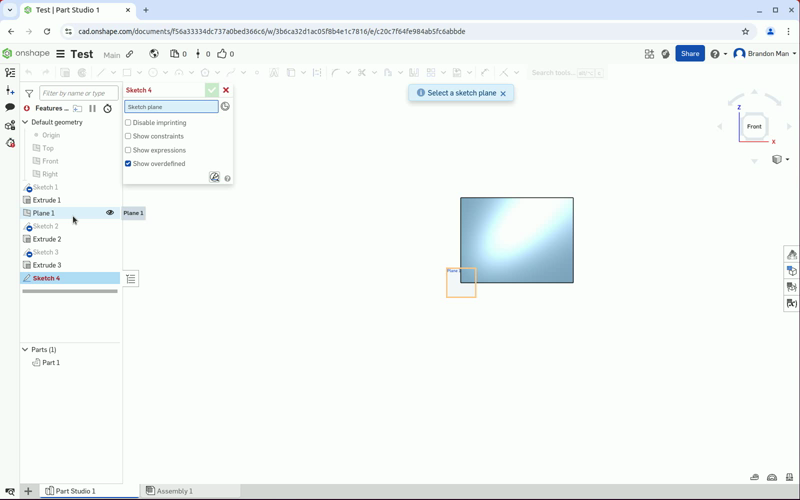
click(73, 215)
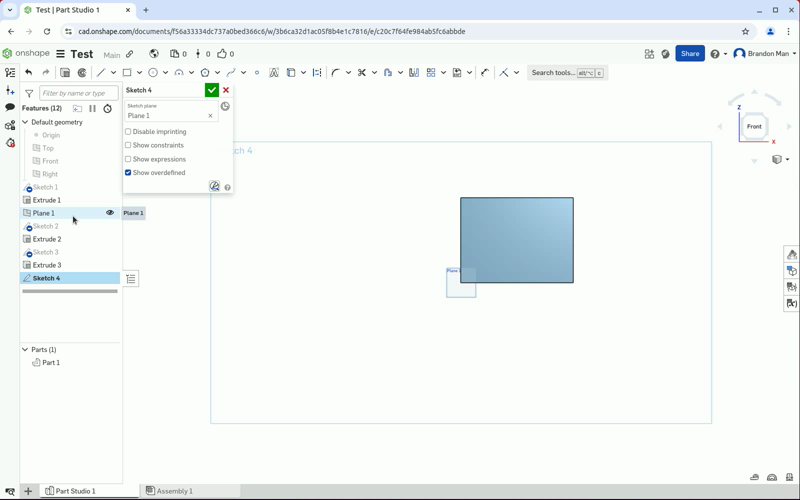
mouse_move(73, 352)
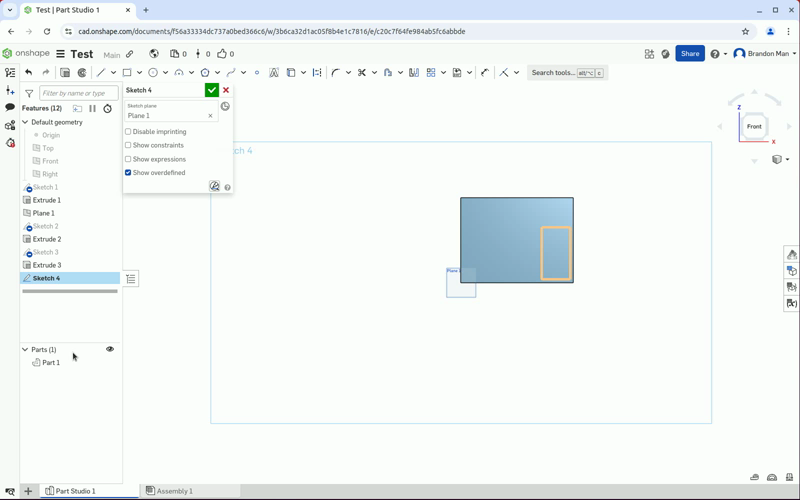
key(y)
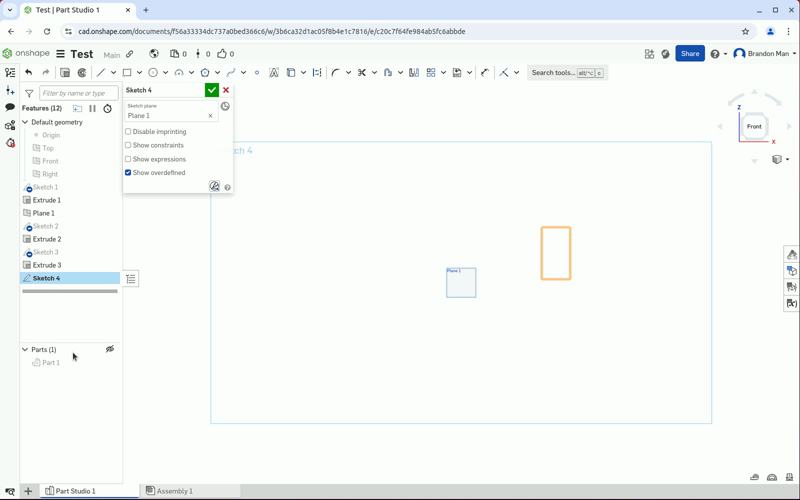
key(l)
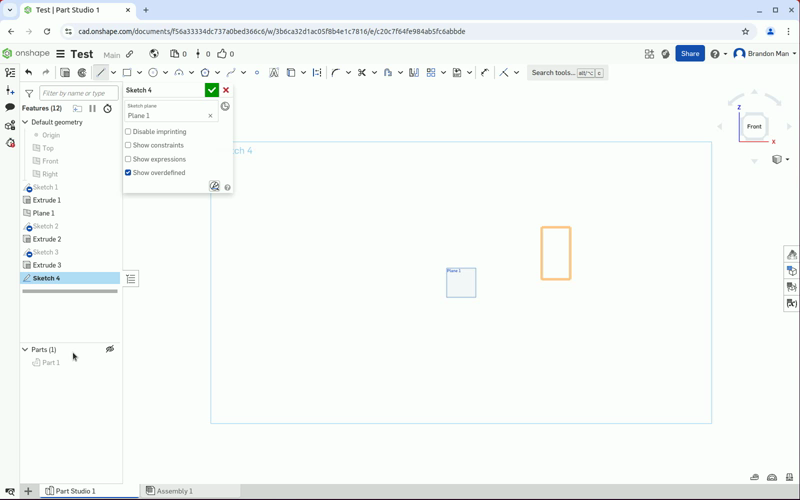
key_down(shift)
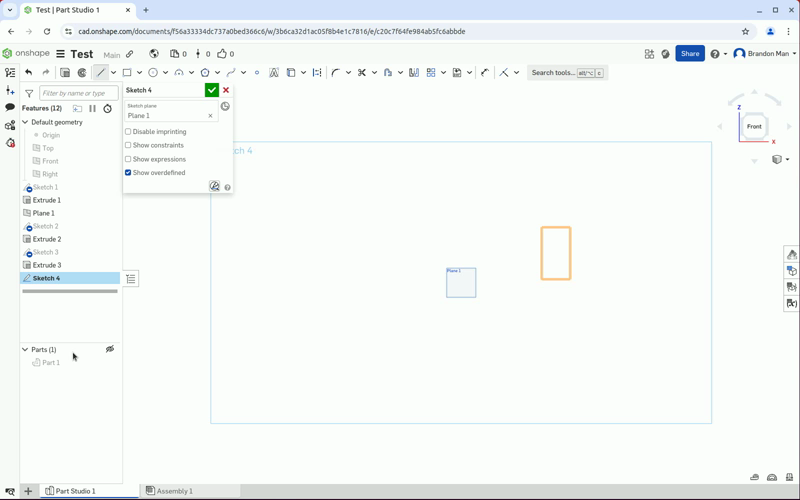
mouse_move(541, 224)
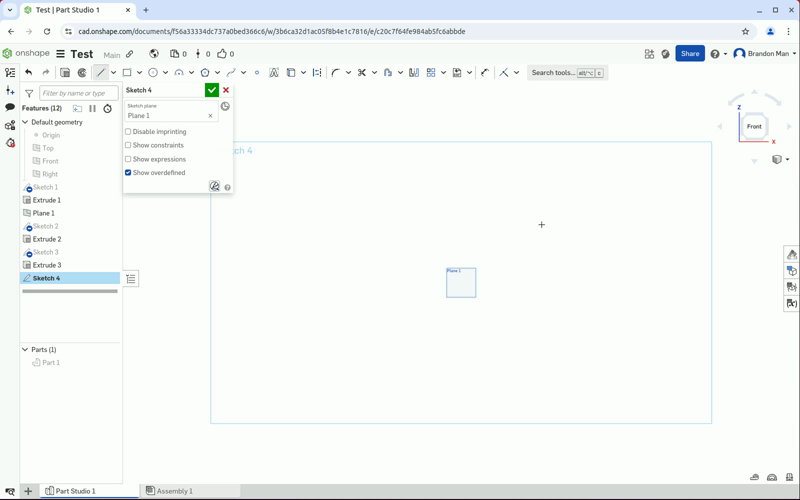
click(541, 224)
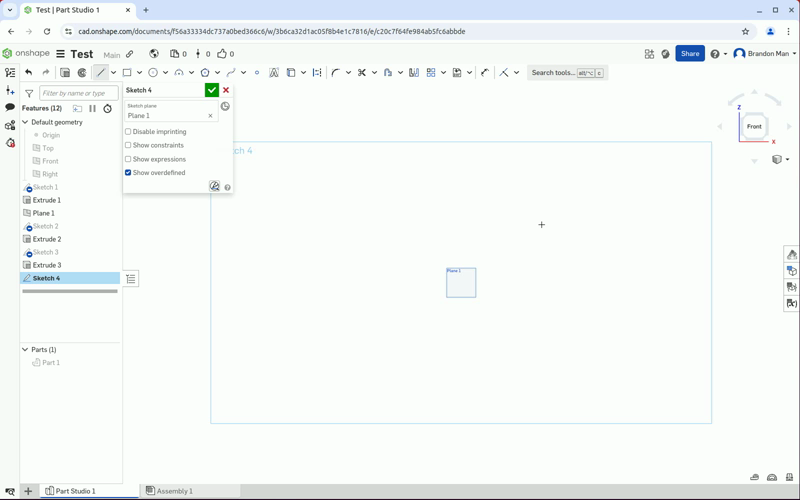
key_up(shift)
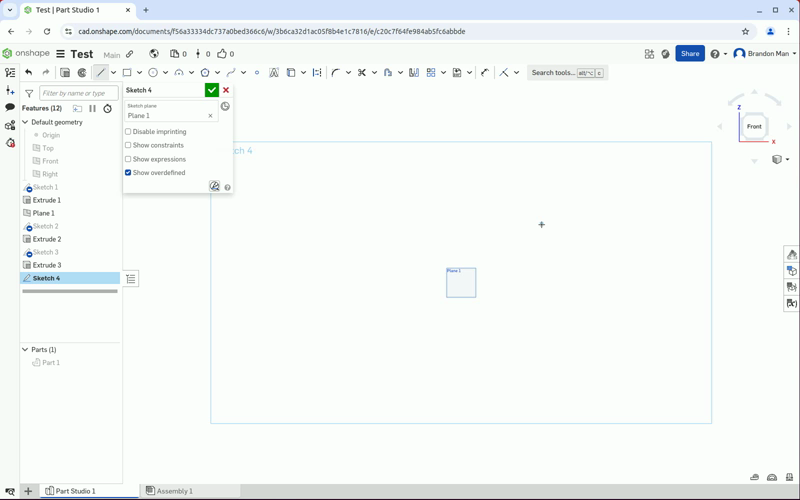
key_down(shift)
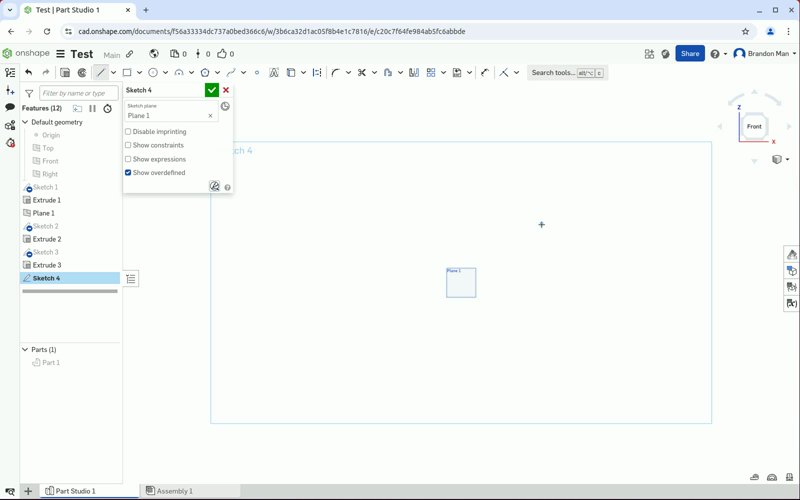
mouse_move(571, 224)
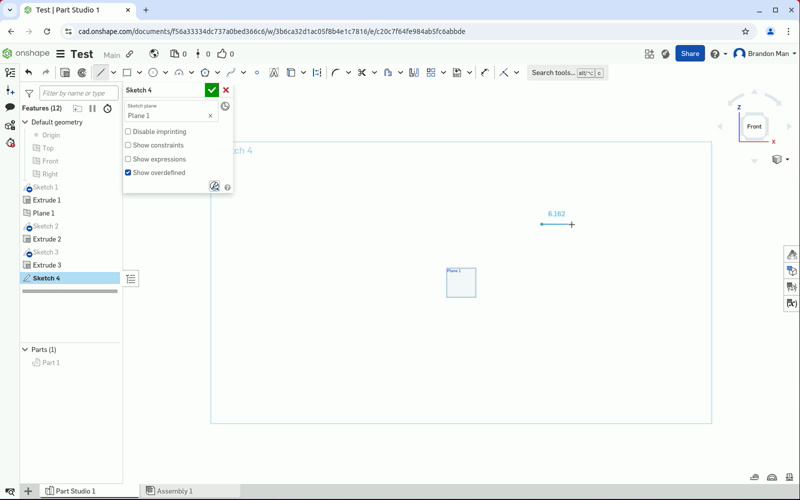
mouse_move(570, 224)
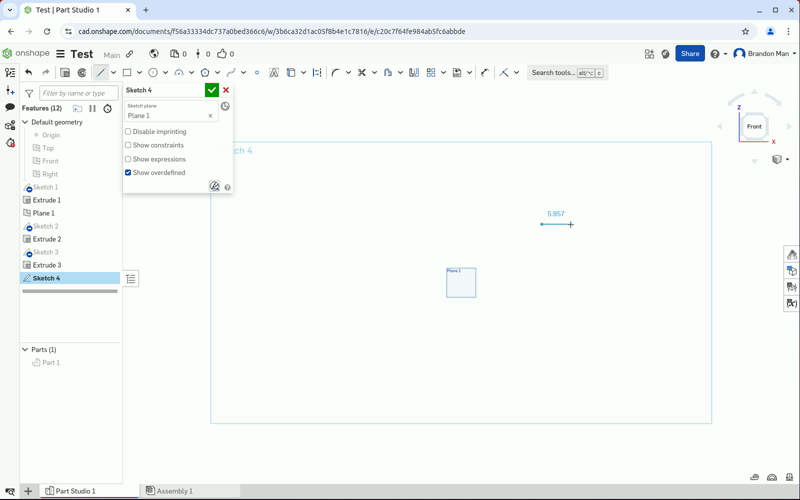
click(570, 224)
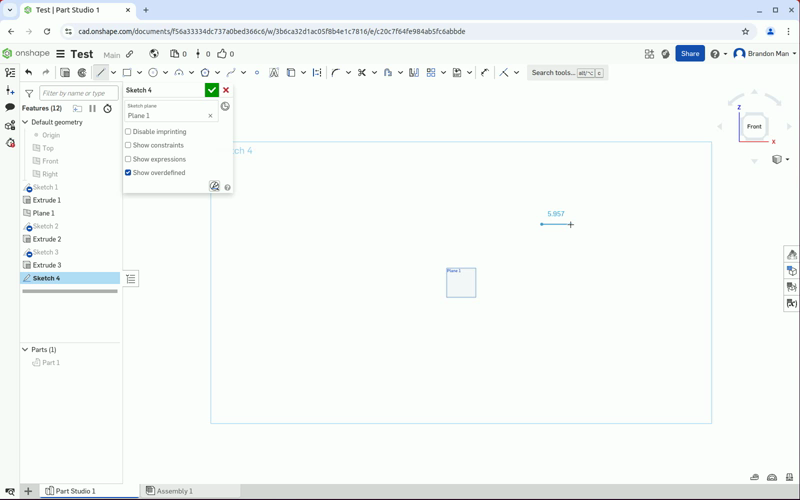
key_up(shift)
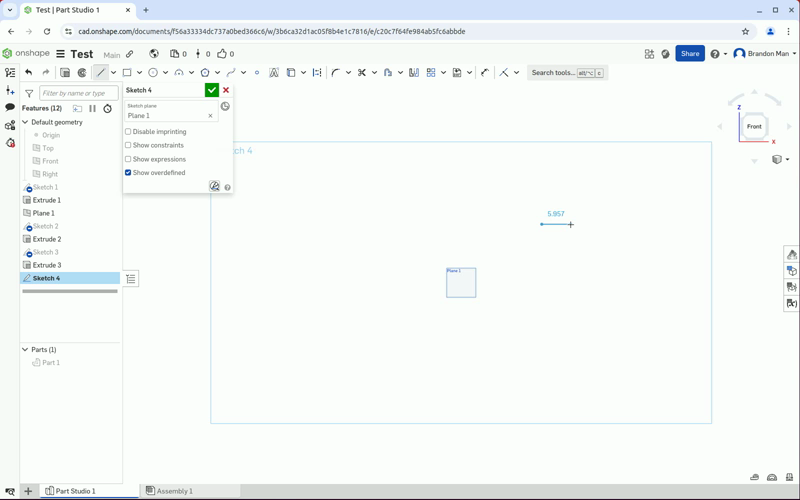
key_down(shift)
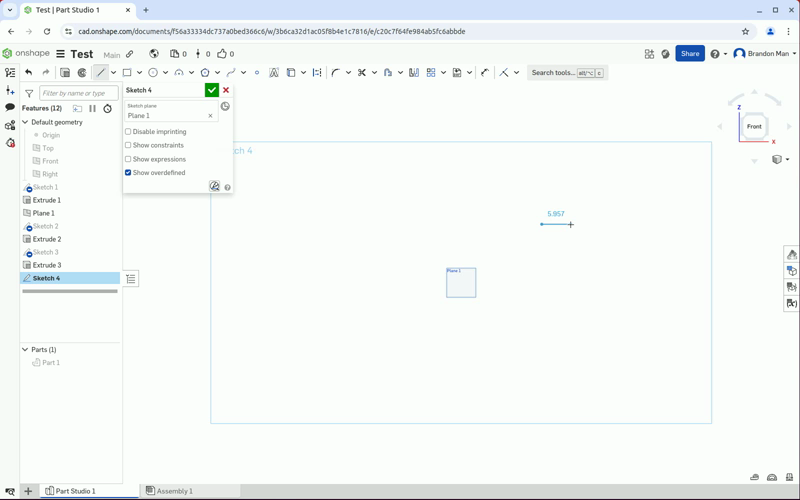
mouse_move(589, 224)
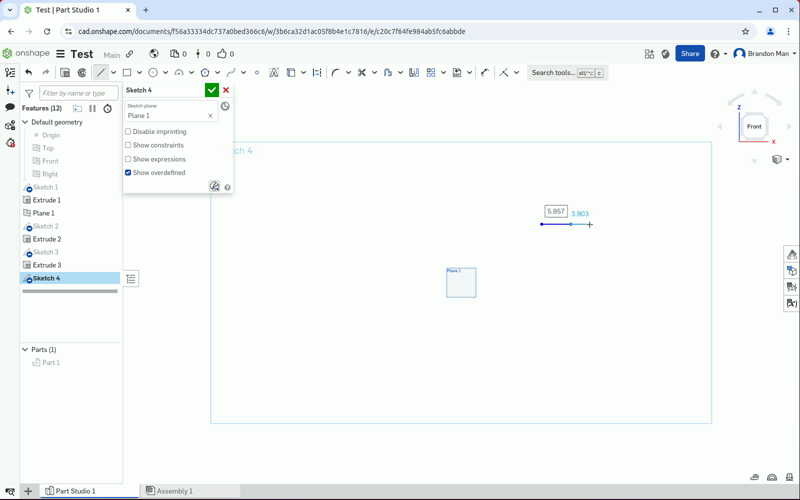
mouse_move(570, 213)
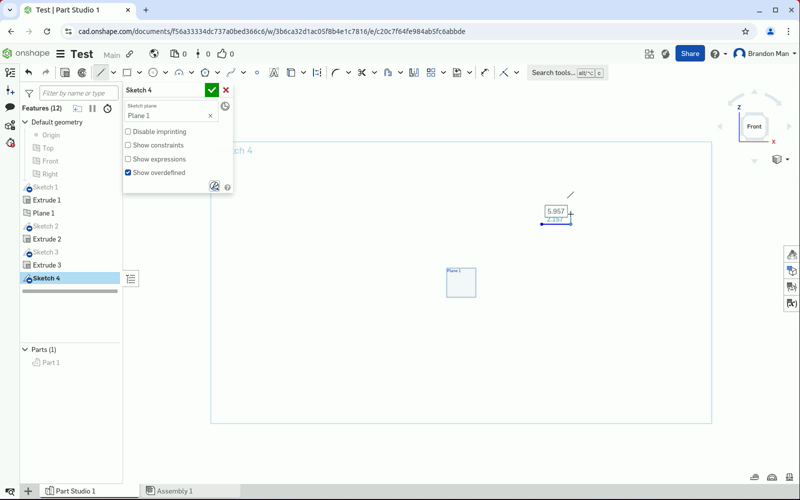
click(570, 213)
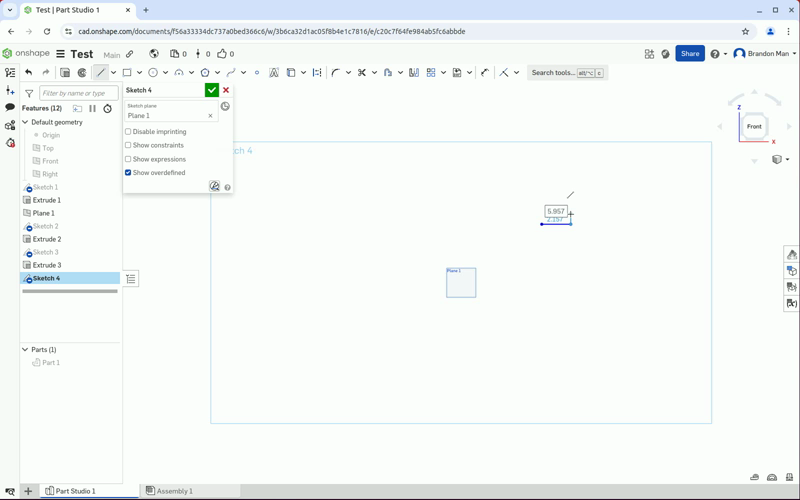
key_up(shift)
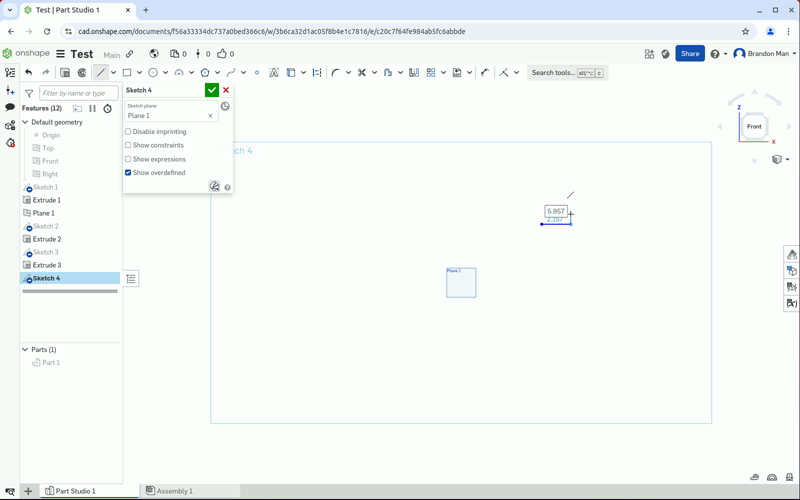
key_down(shift)
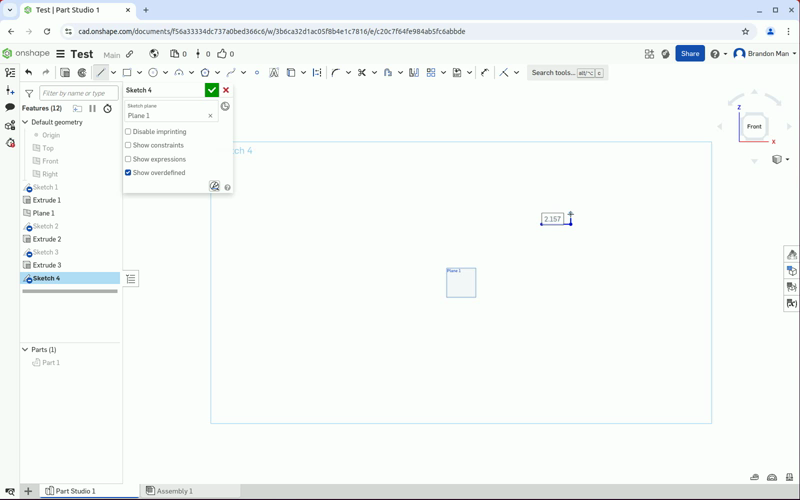
mouse_move(589, 213)
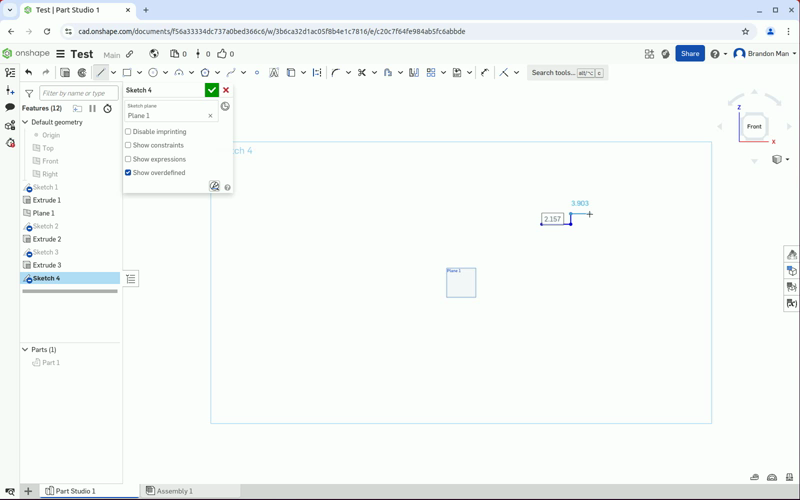
mouse_move(541, 213)
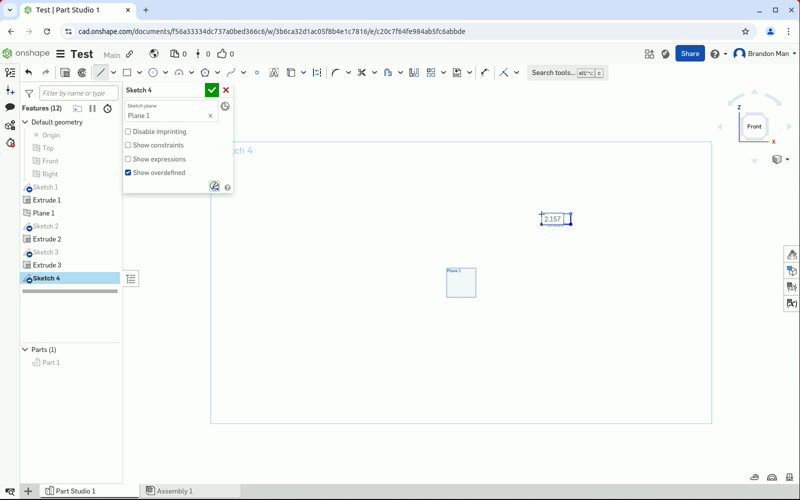
click(541, 213)
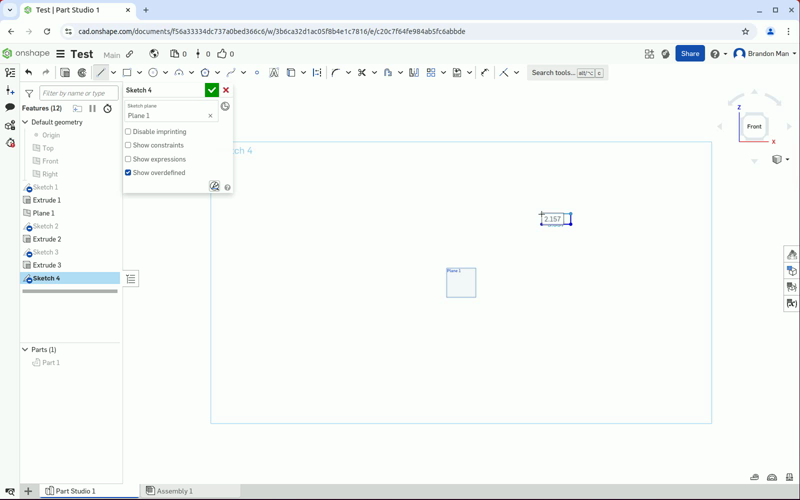
key_up(shift)
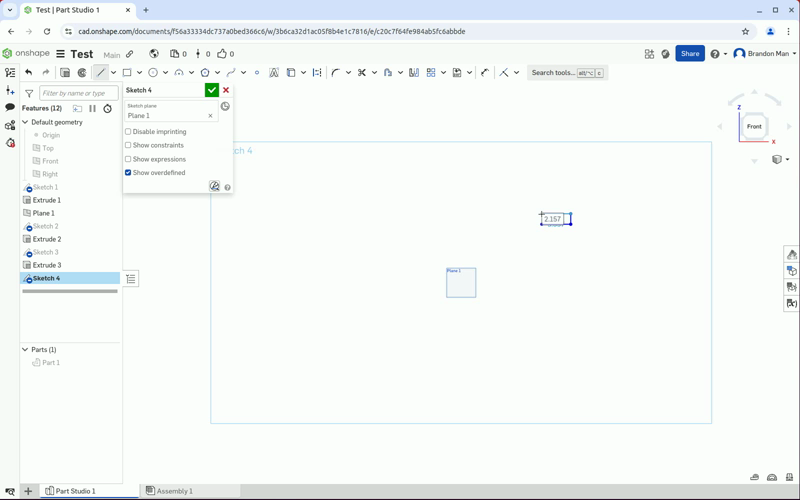
mouse_move(571, 213)
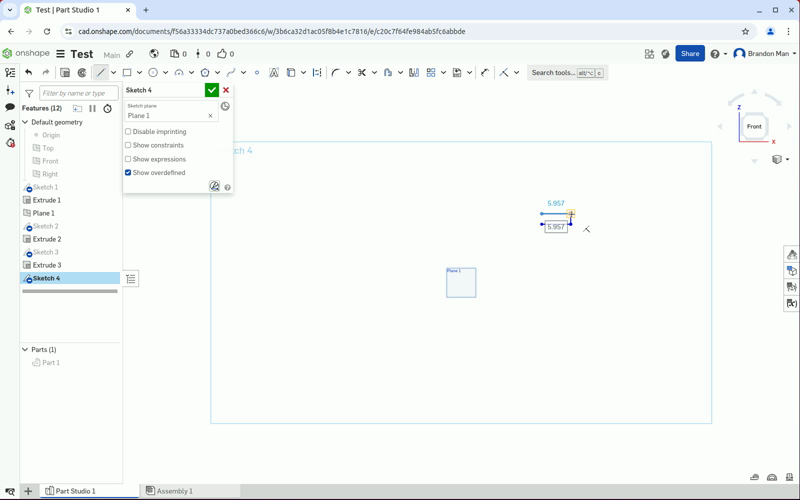
key_down(shift)
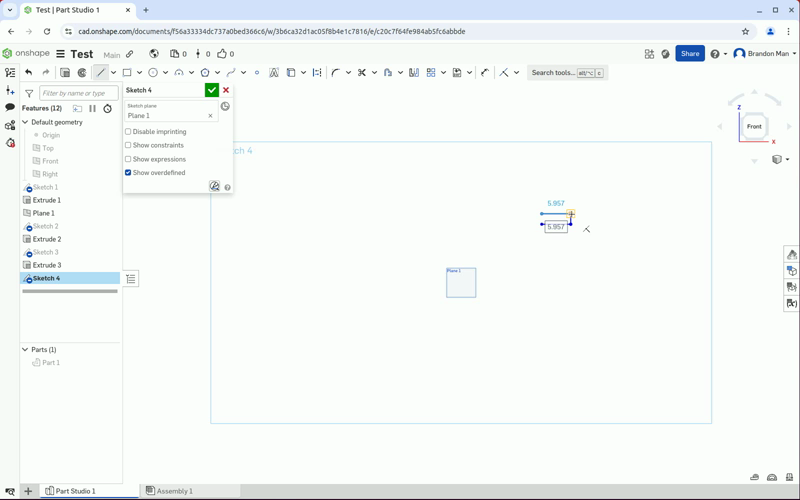
mouse_move(541, 224)
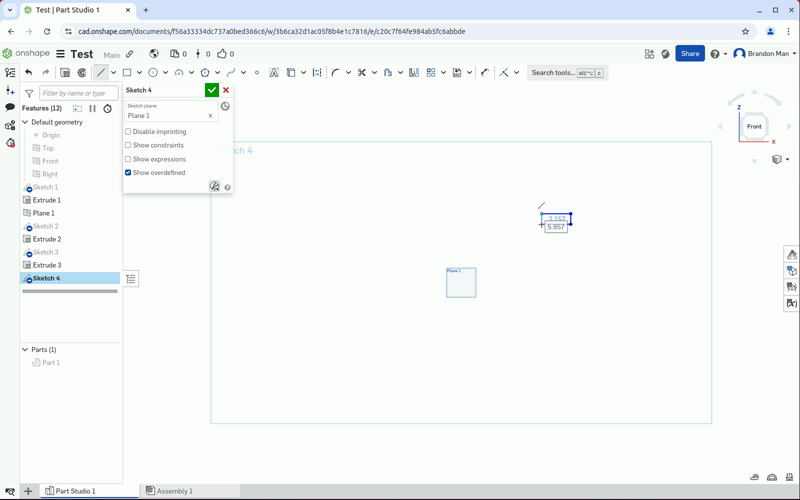
key_up(shift)
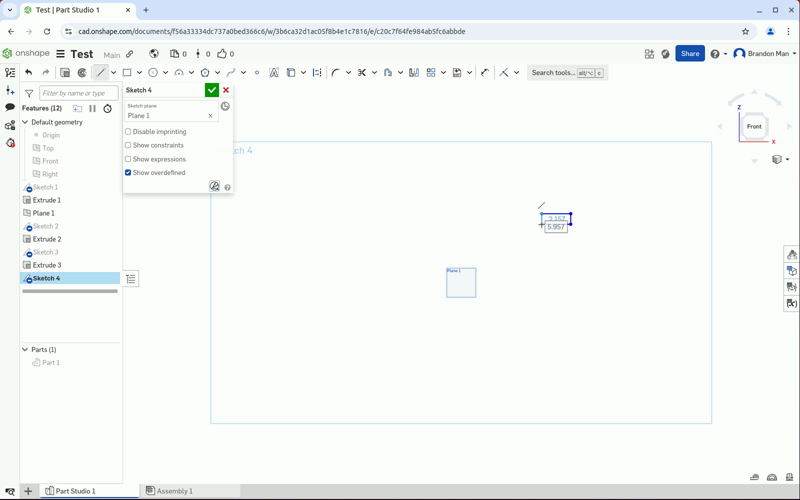
click(541, 224)
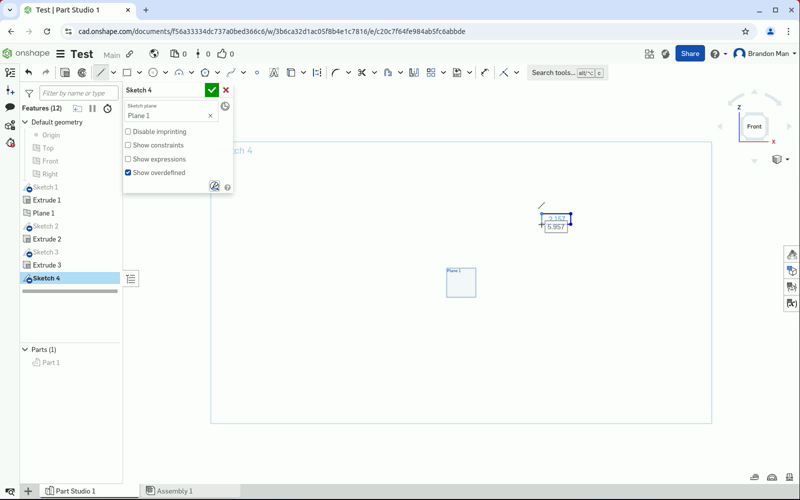
key(esc)
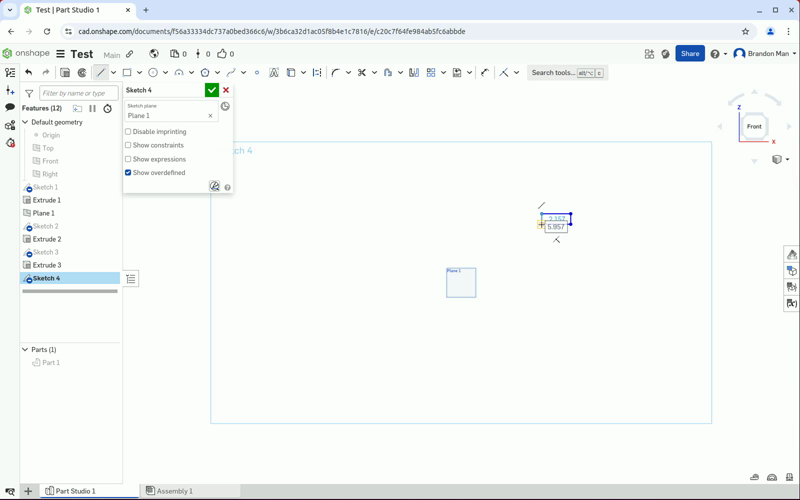
mouse_move(559, 219)
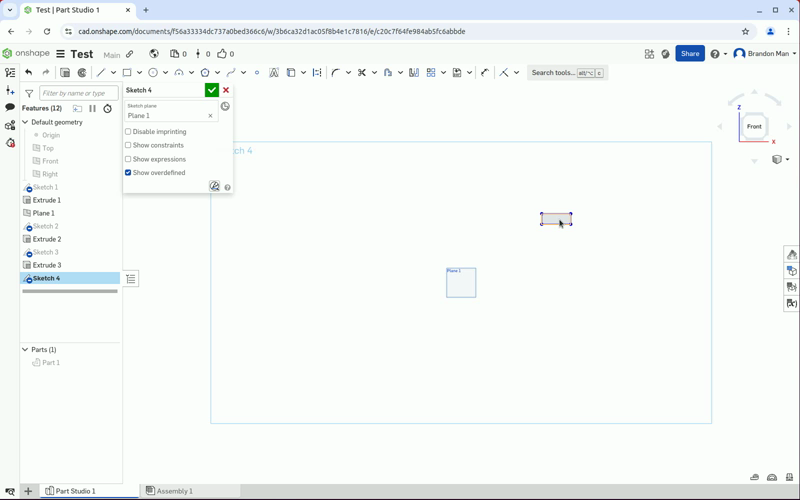
scroll(6)
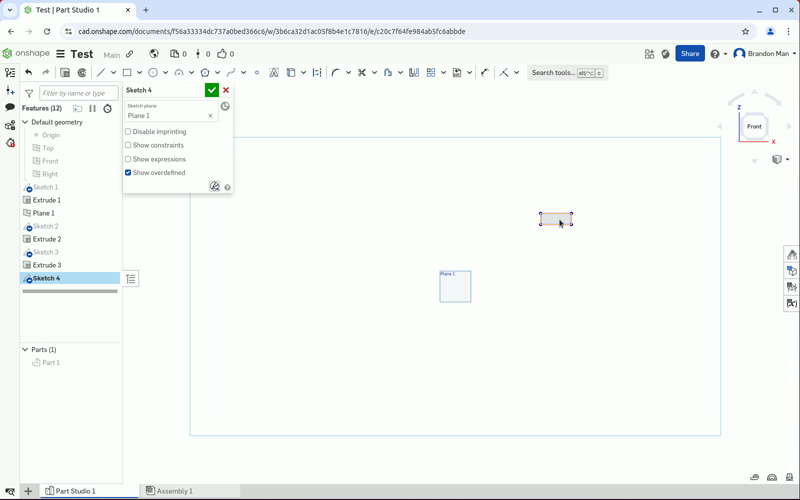
scroll(6)
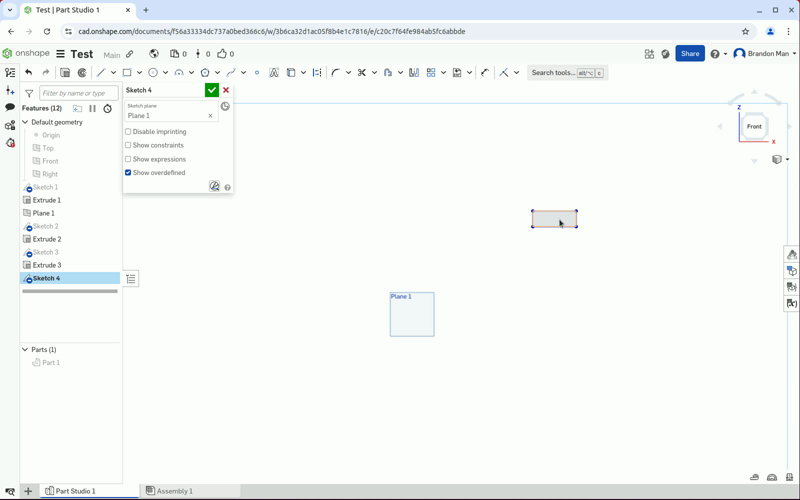
scroll(6)
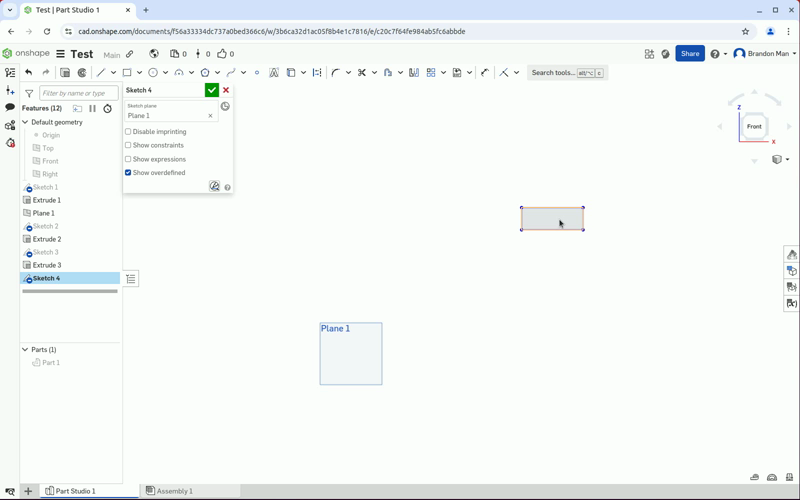
scroll(6)
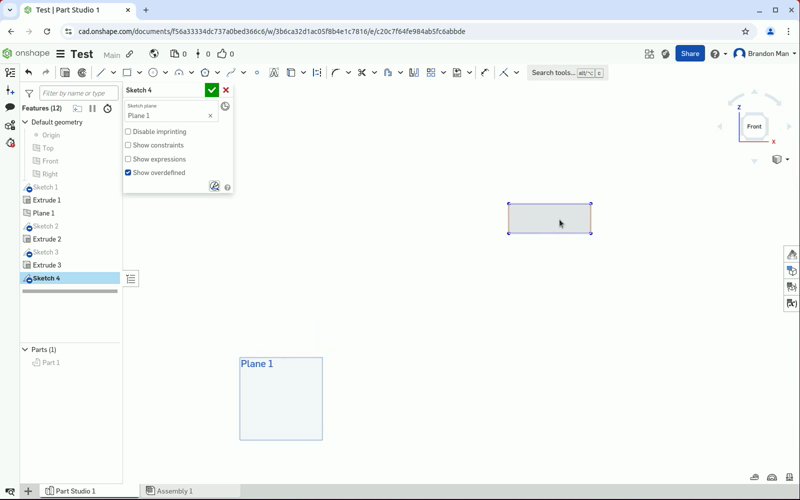
scroll(6)
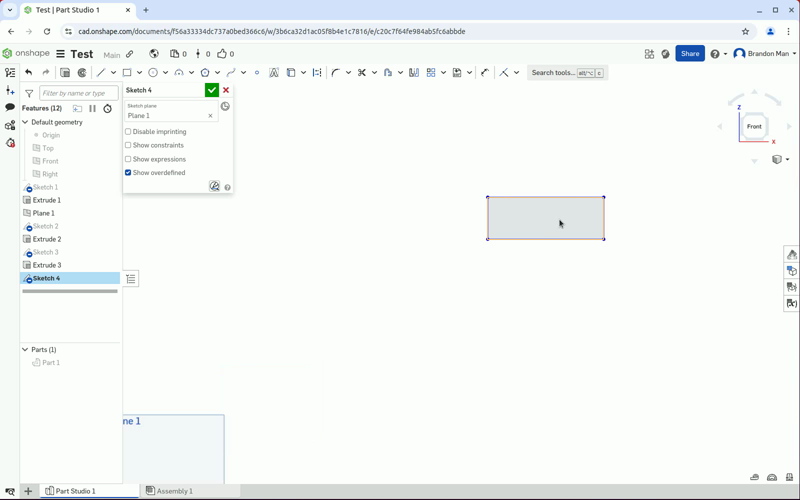
scroll(6)
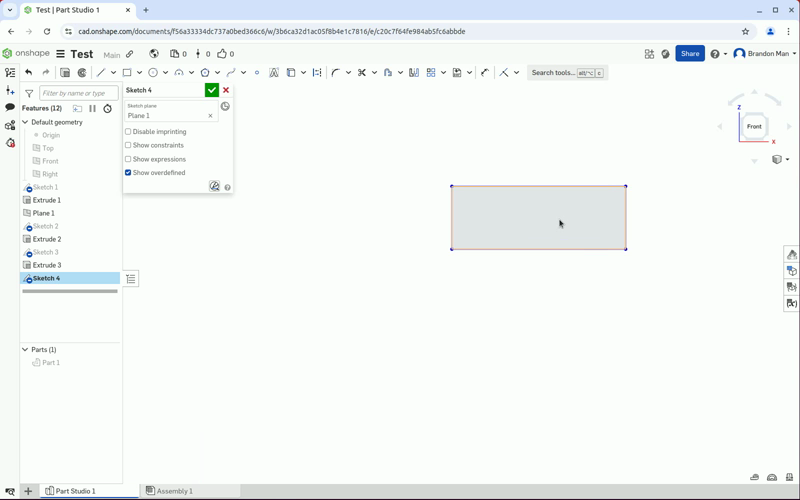
scroll(6)
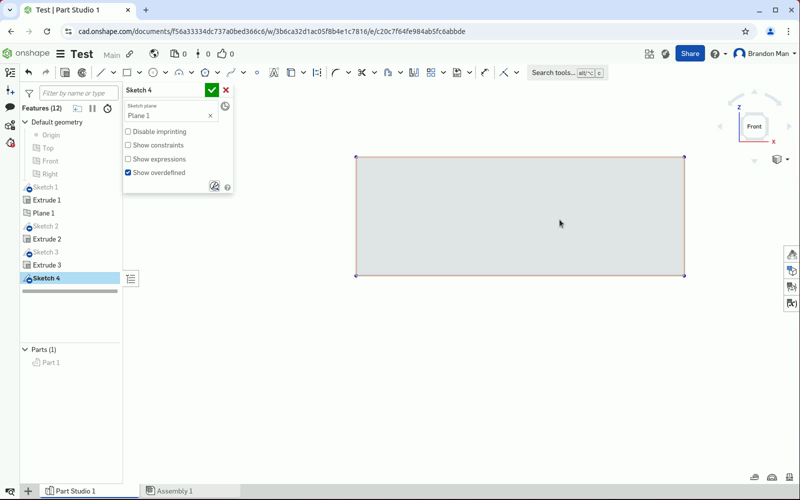
click(559, 219)
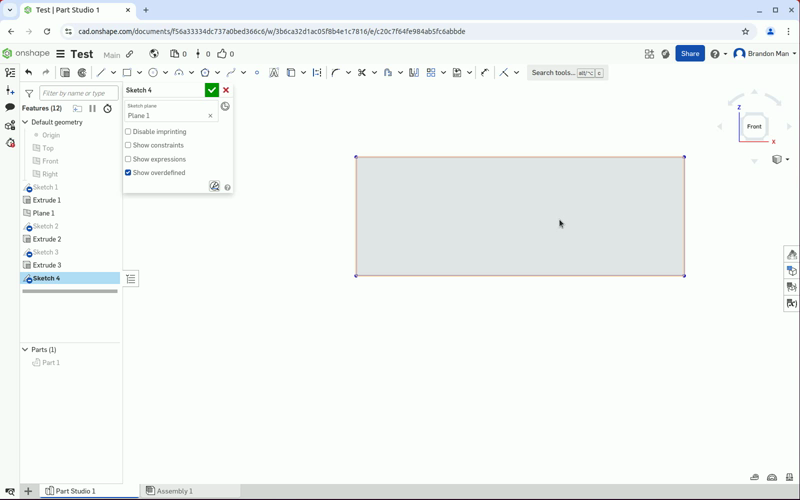
scroll(-6)
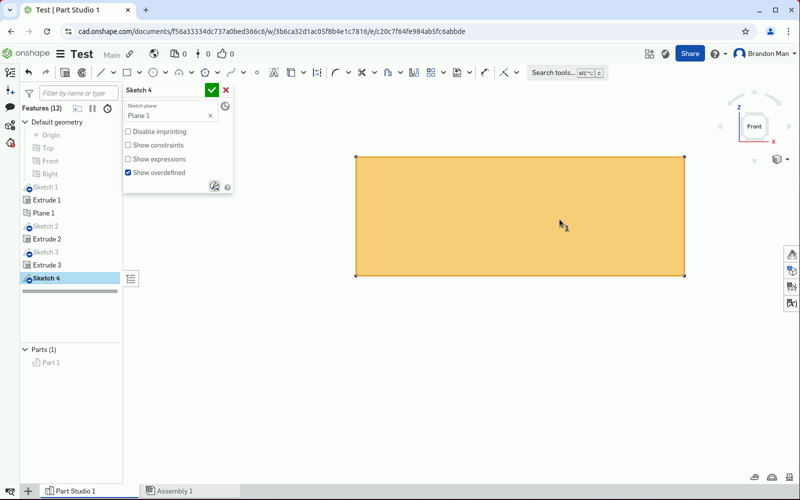
scroll(-6)
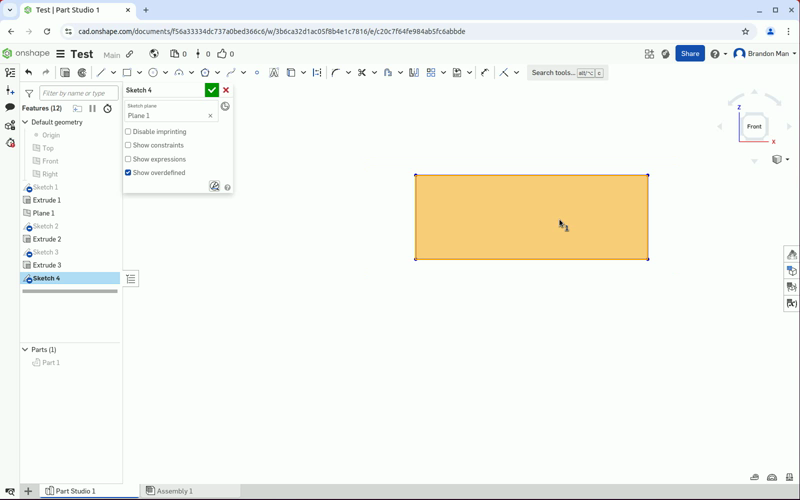
scroll(-6)
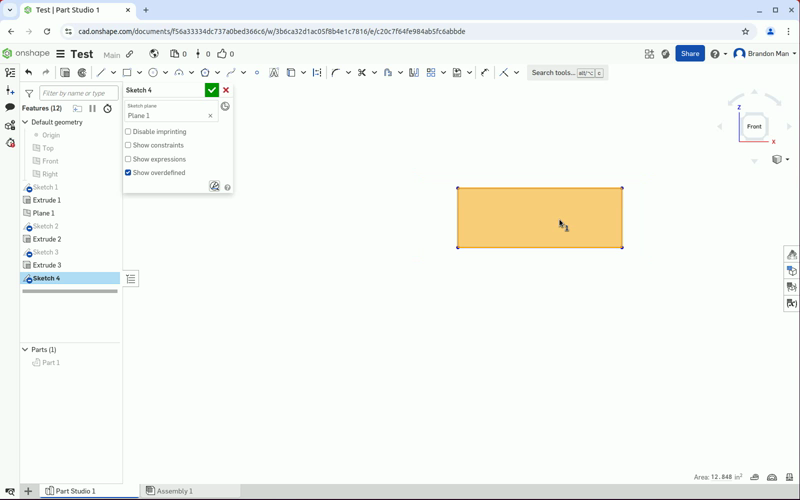
scroll(-6)
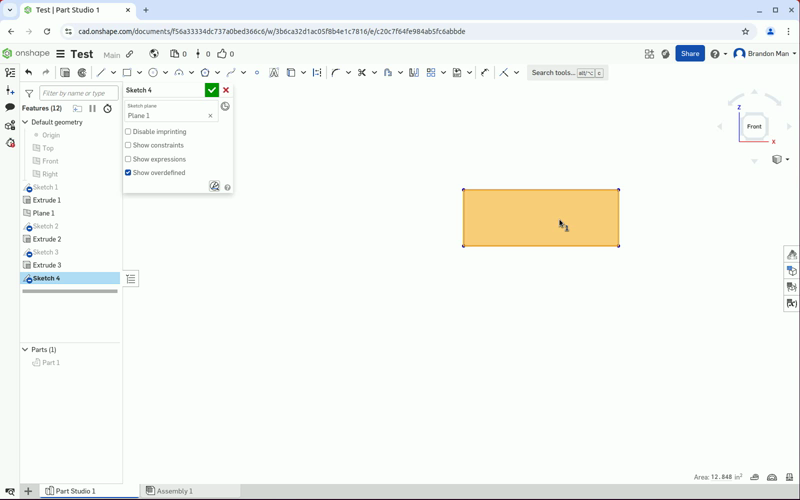
scroll(-6)
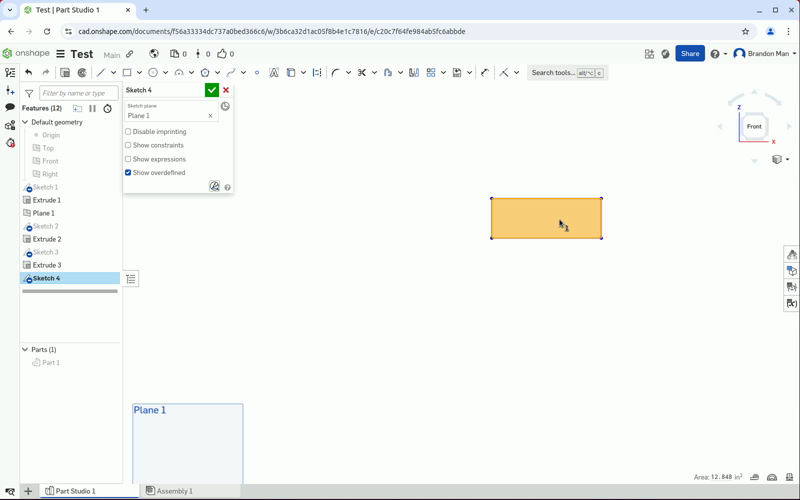
scroll(-6)
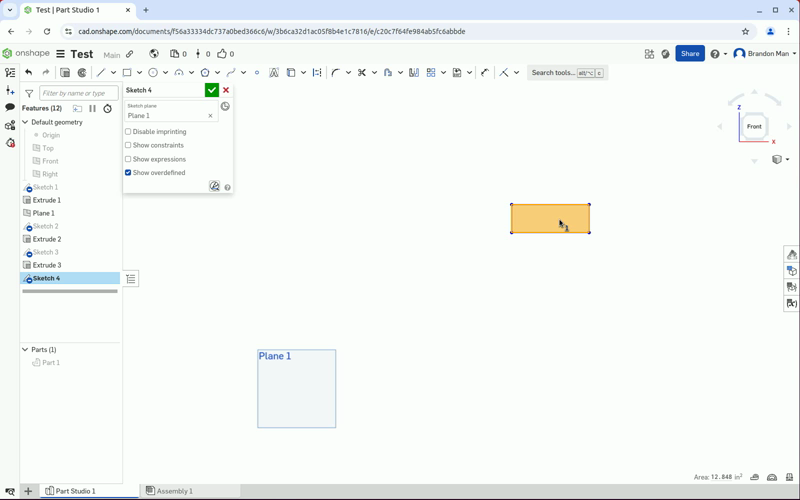
scroll(-6)
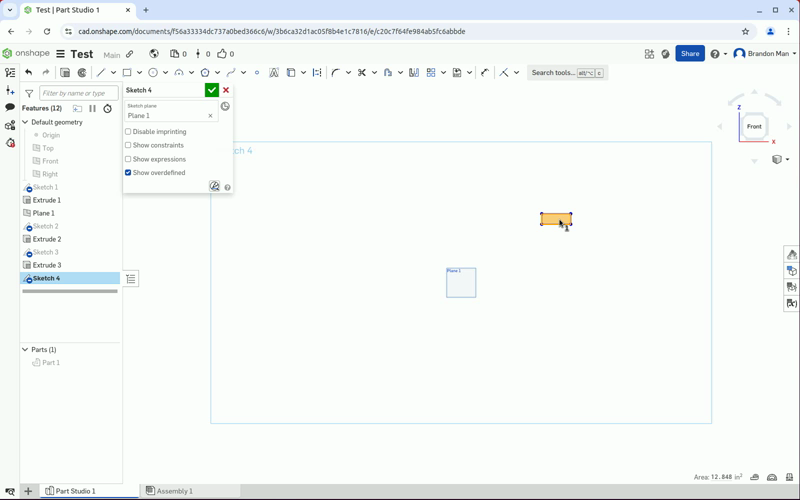
mouse_move(73, 352)
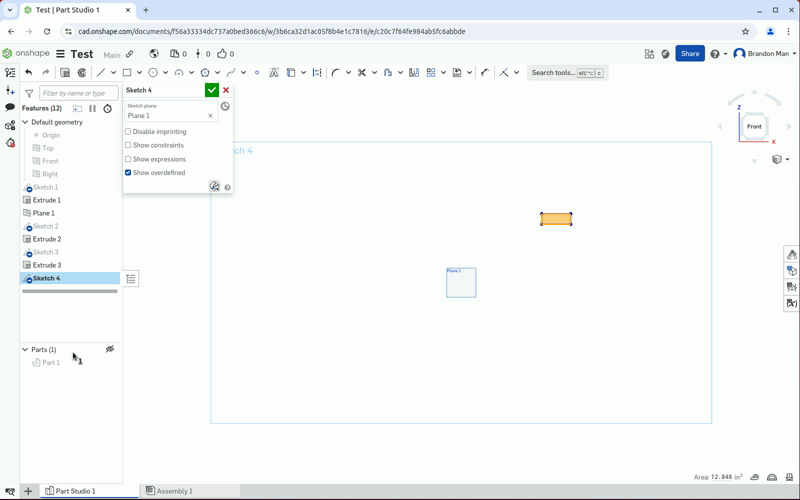
key(shift+y)
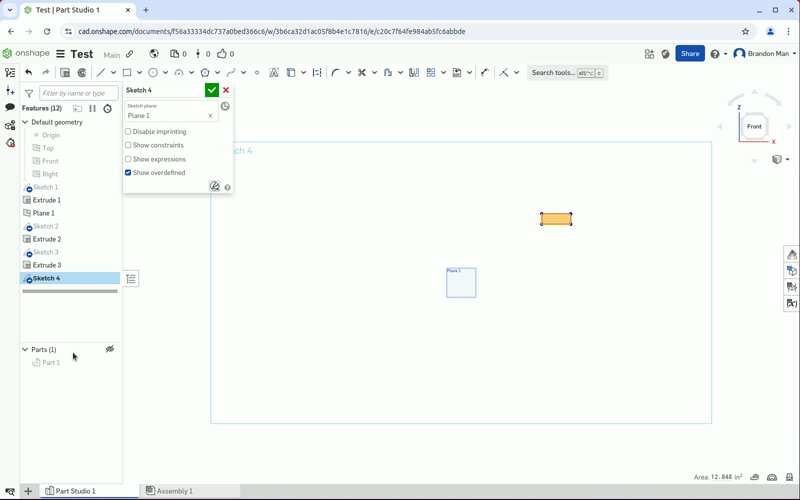
key(shift+e)
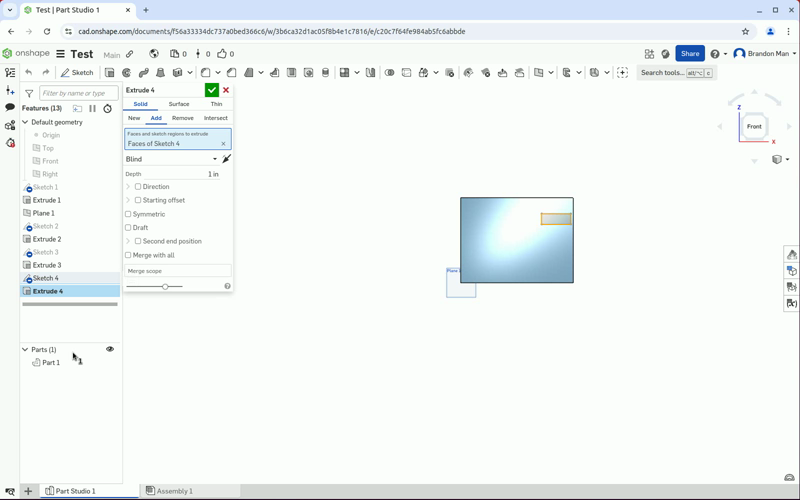
mouse_move(143, 106)
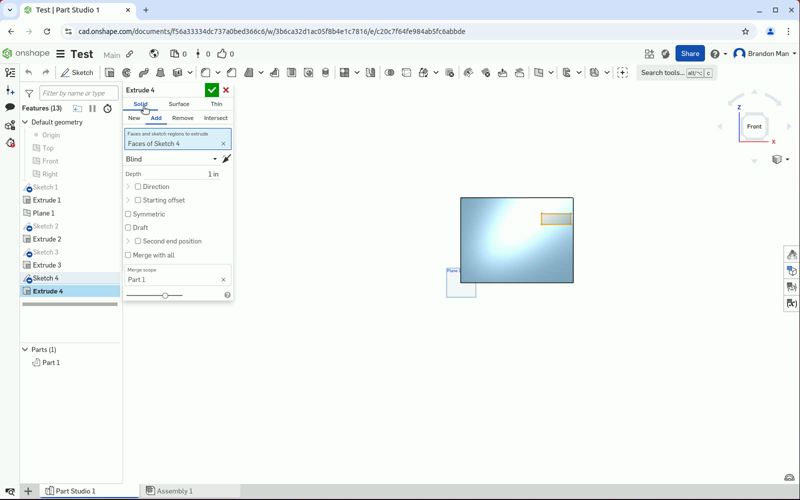
click(143, 106)
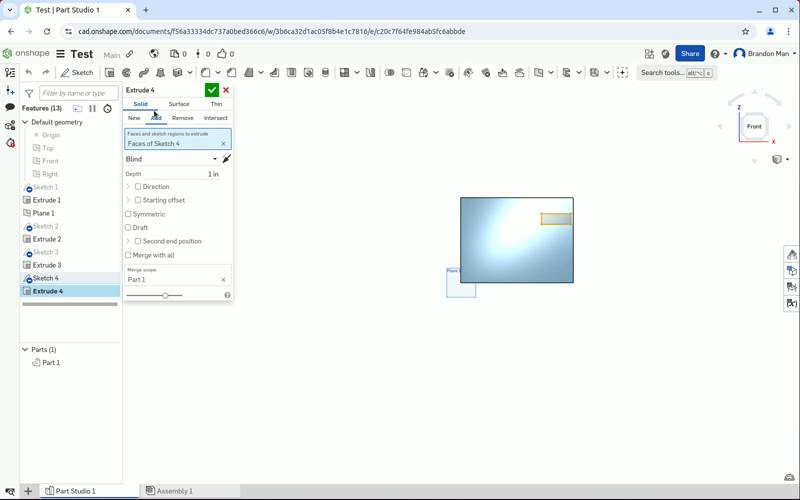
mouse_move(186, 120)
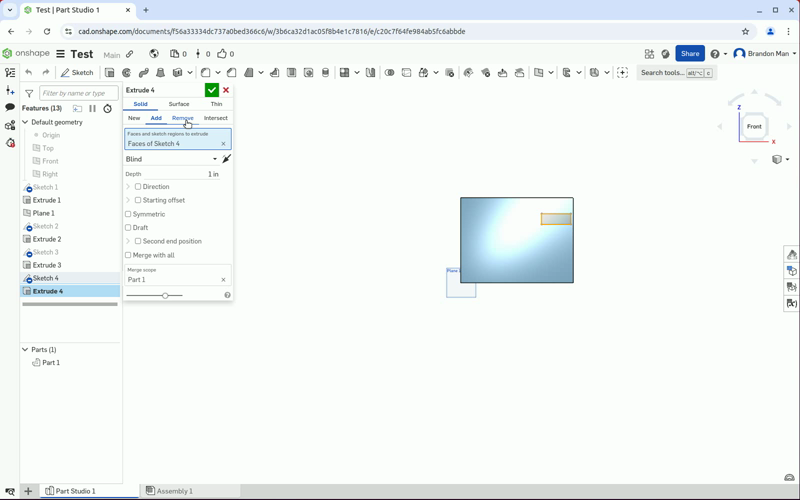
click(186, 120)
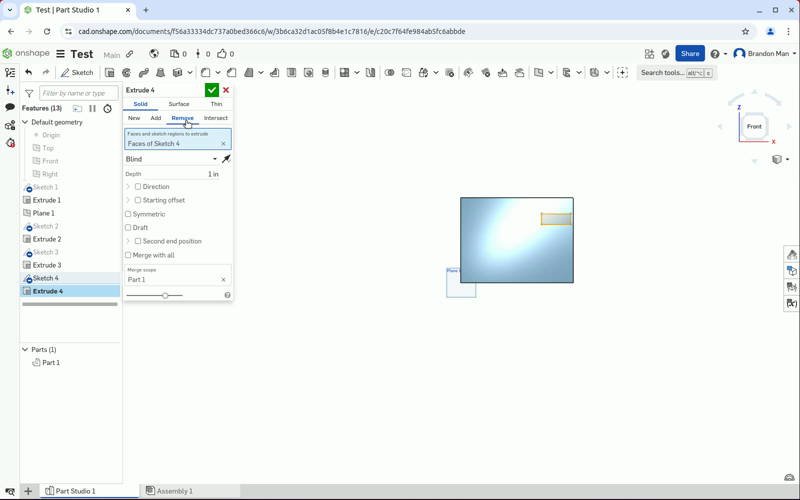
key(tab, 4)
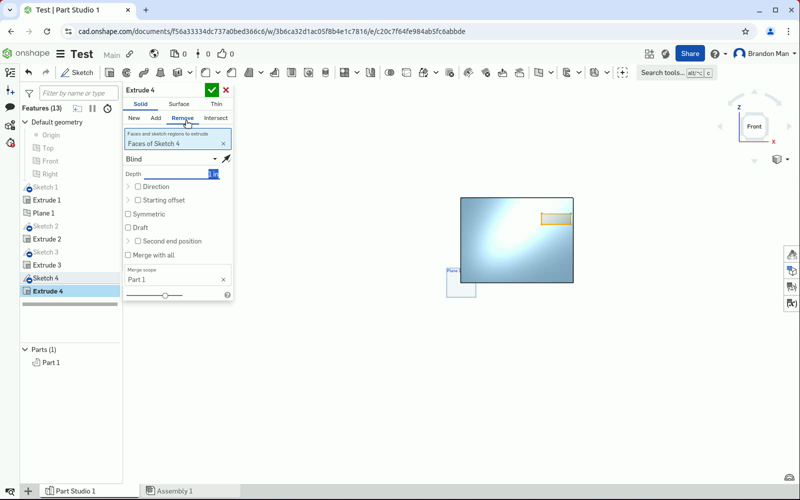
text(19.498)
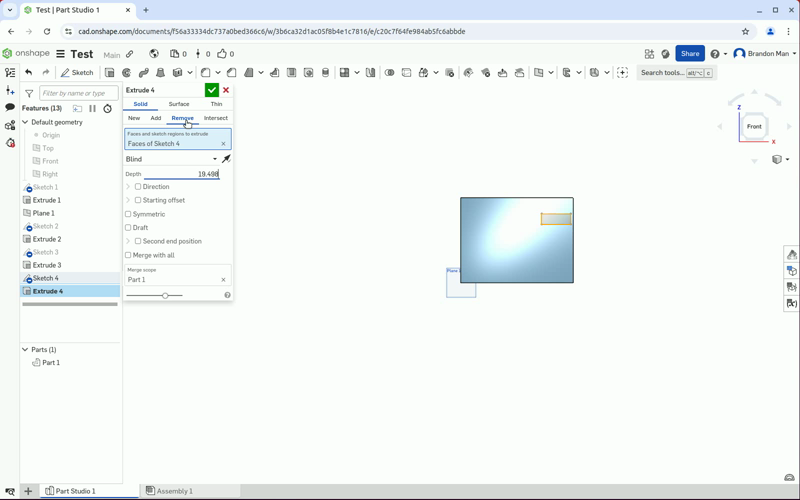
key(tab, 6)
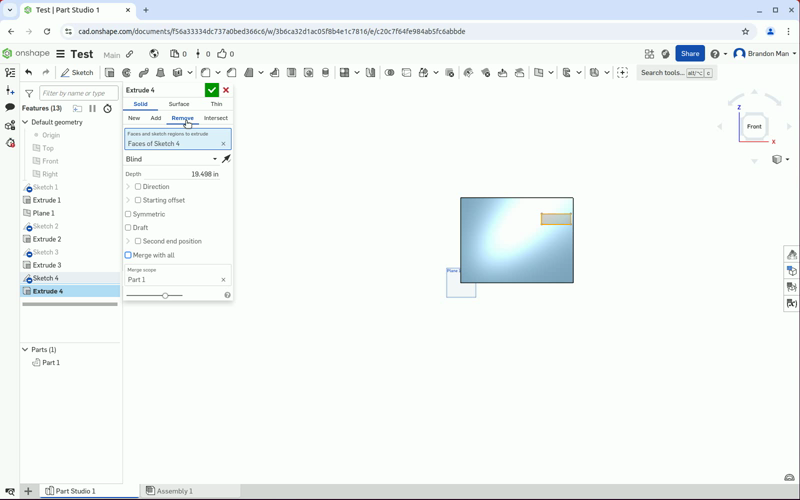
key(space)
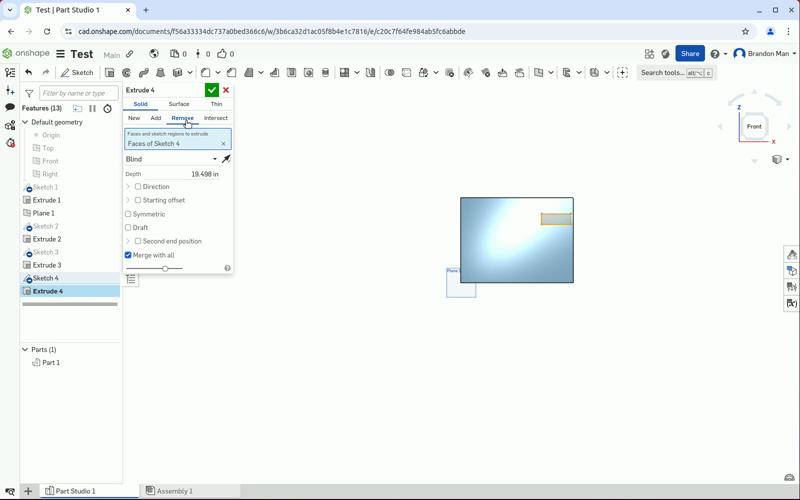
key(enter)
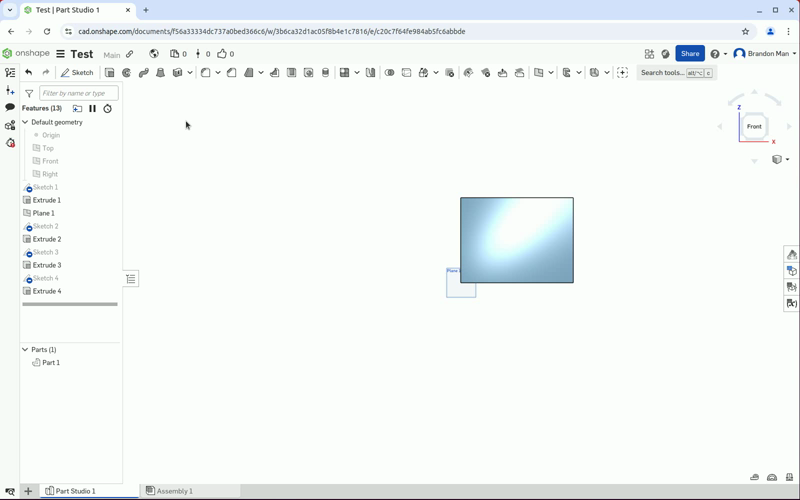
key(shift+h)
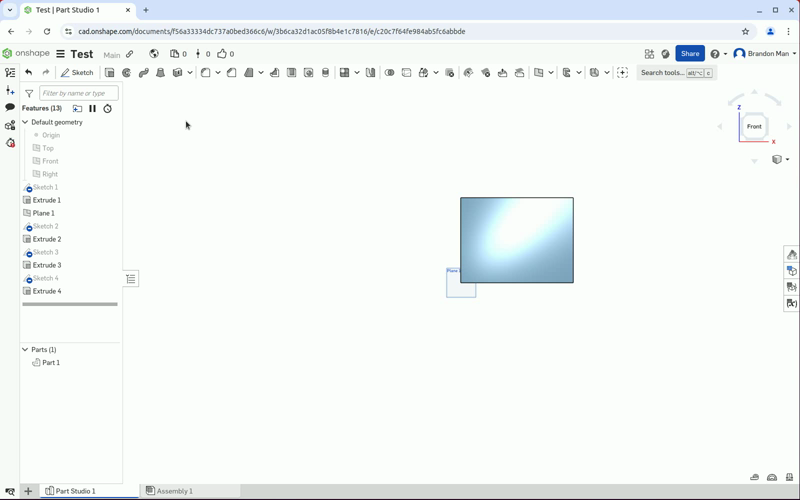
key(shift+h)
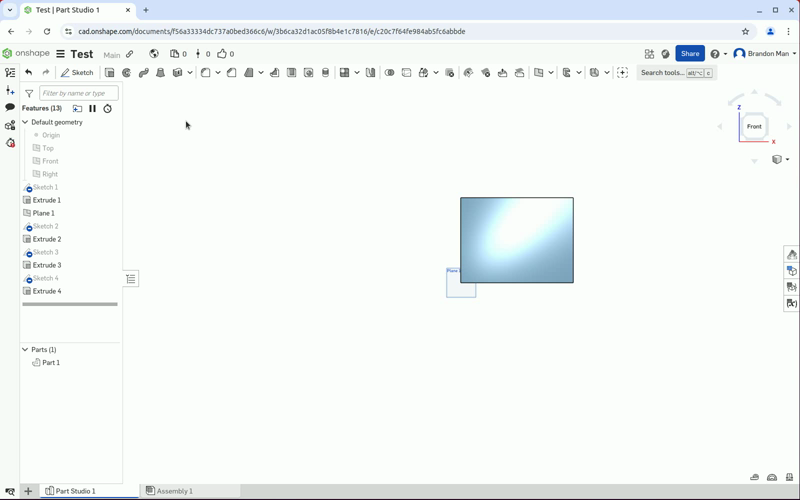
mouse_move(73, 189)
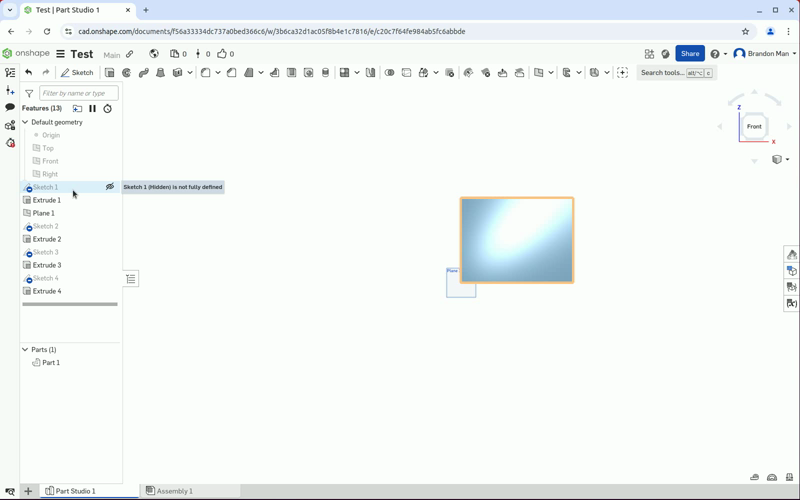
click(73, 189)
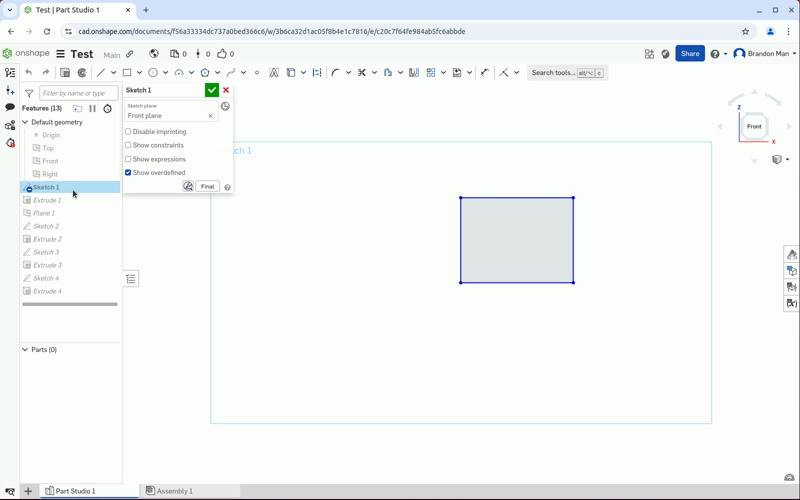
mouse_move(229, 92)
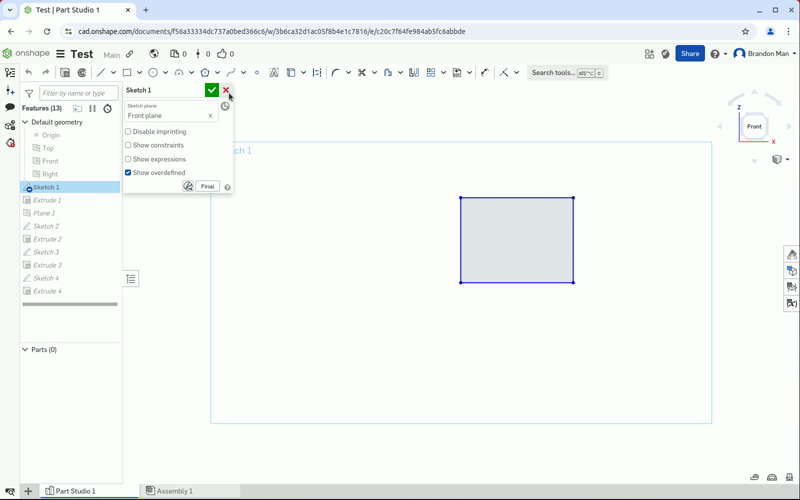
click(229, 92)
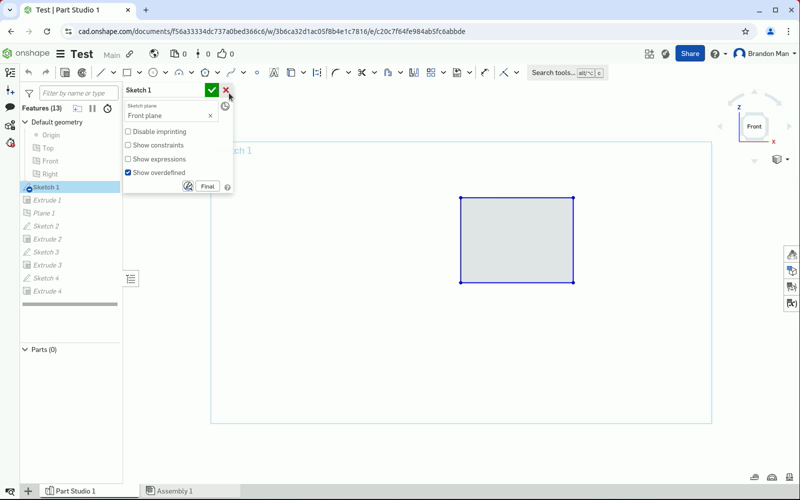
key(shift+s)
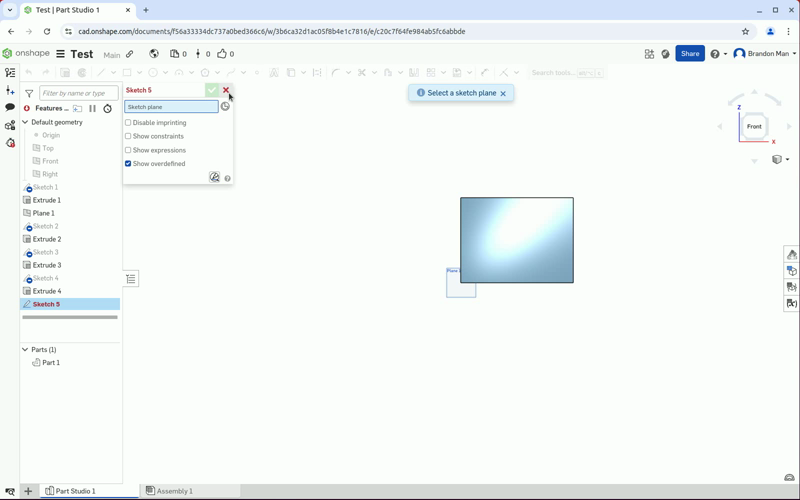
mouse_move(73, 215)
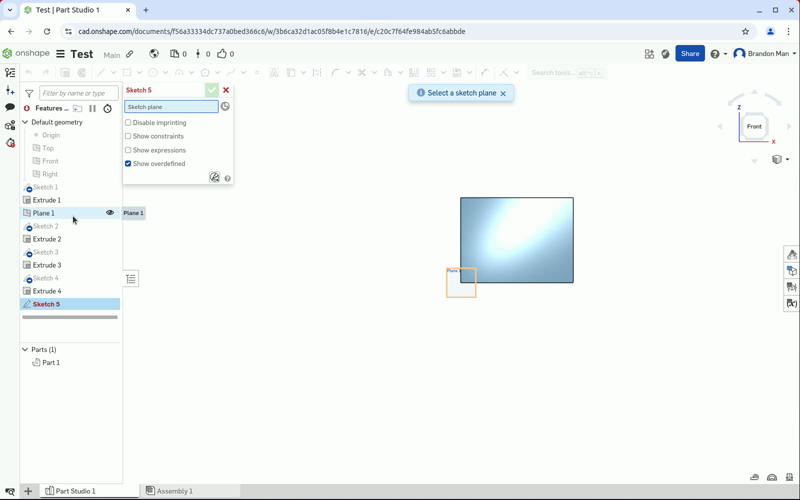
click(73, 215)
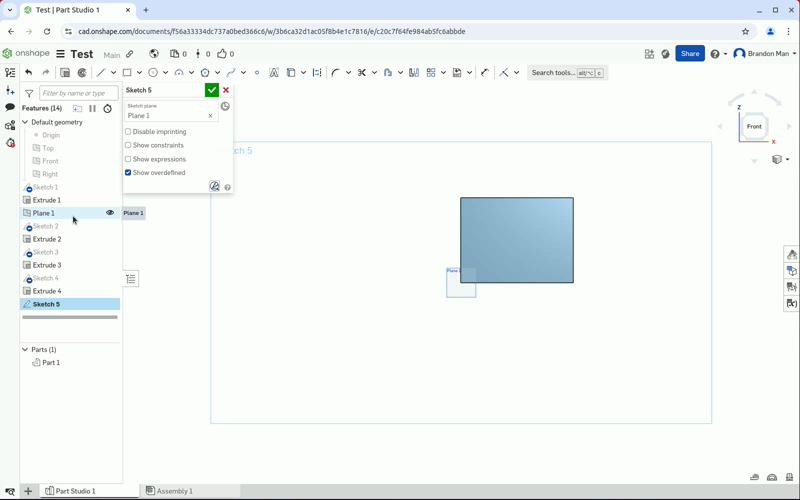
mouse_move(73, 352)
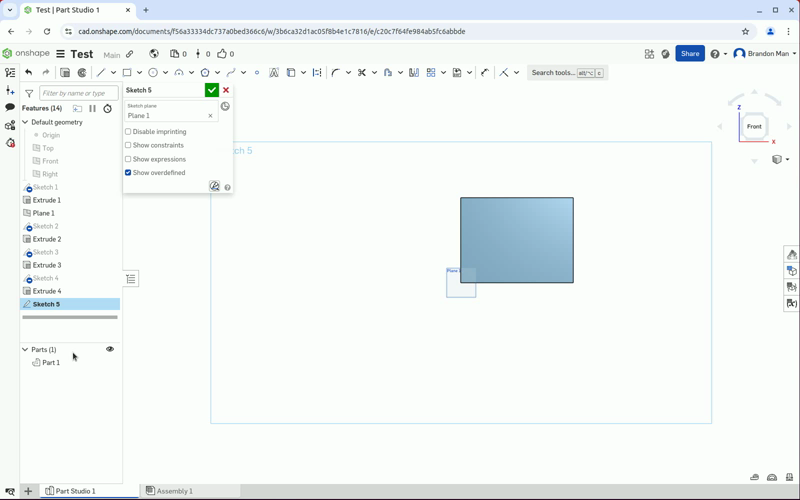
key(y)
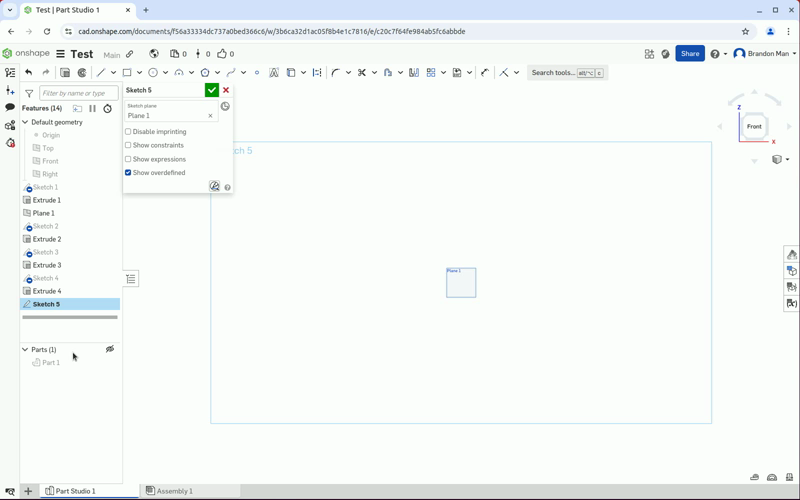
key(l)
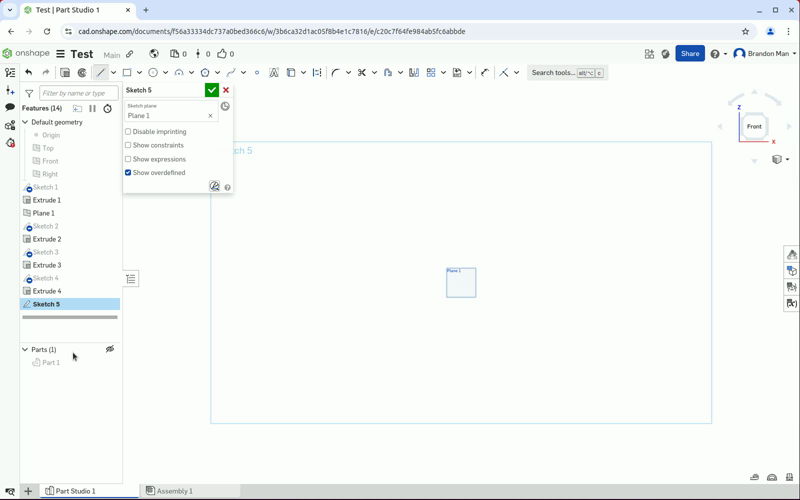
key_down(shift)
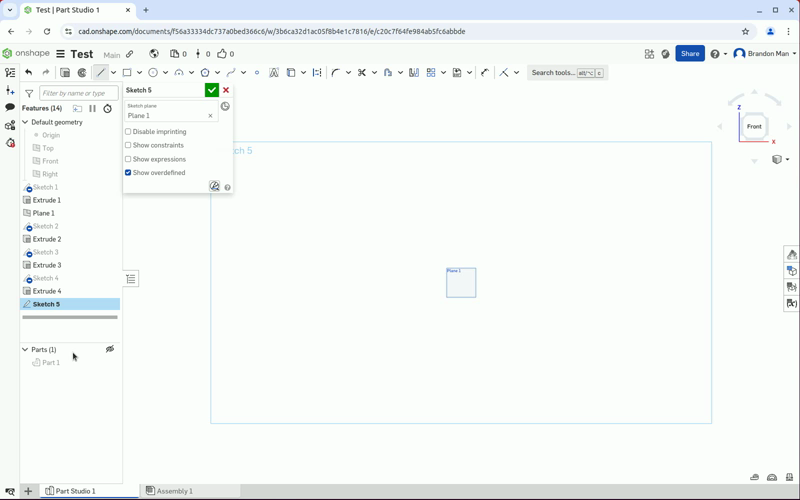
mouse_move(541, 211)
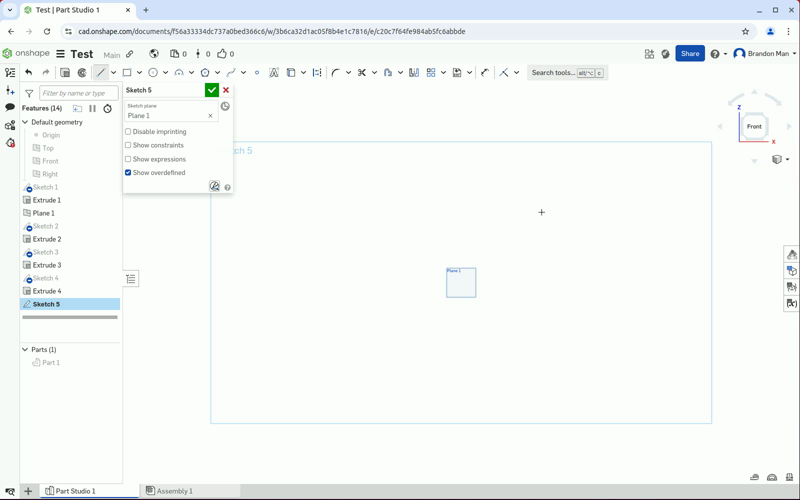
click(541, 211)
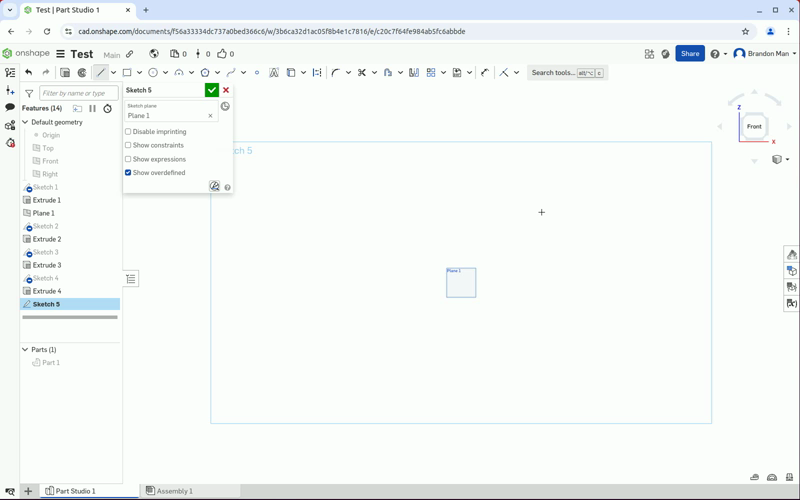
key_up(shift)
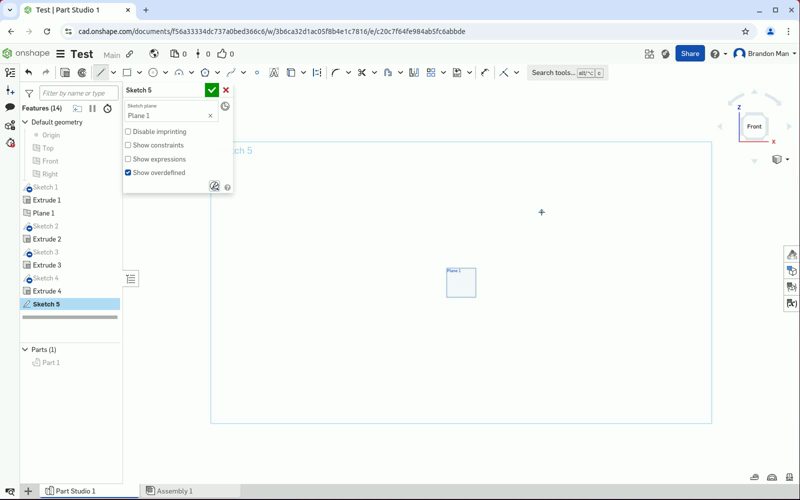
key_down(shift)
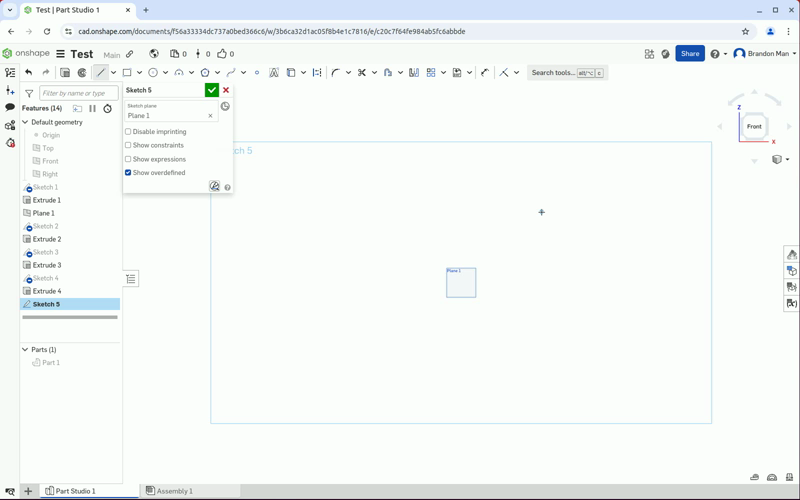
mouse_move(571, 211)
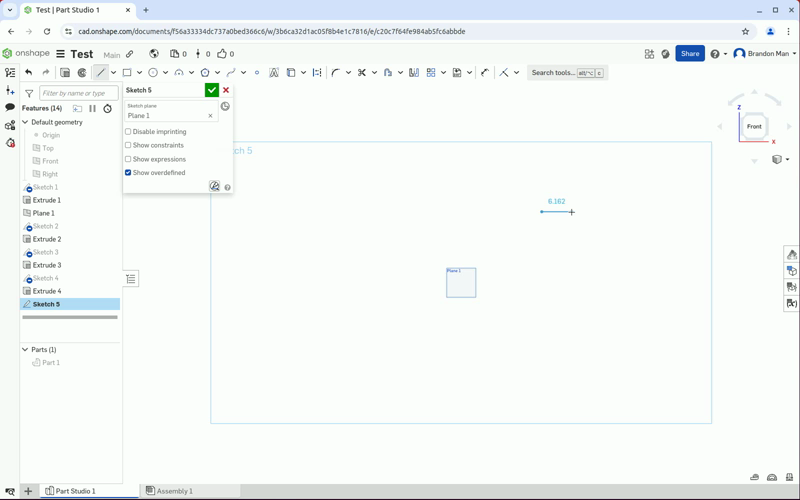
mouse_move(570, 211)
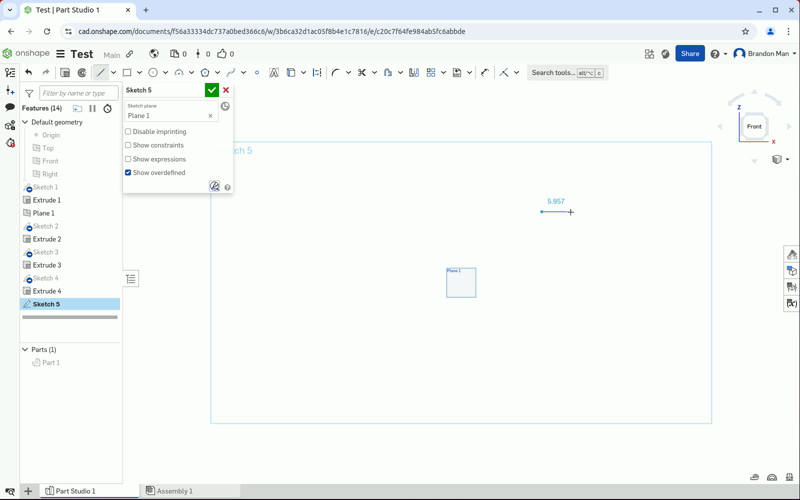
click(570, 211)
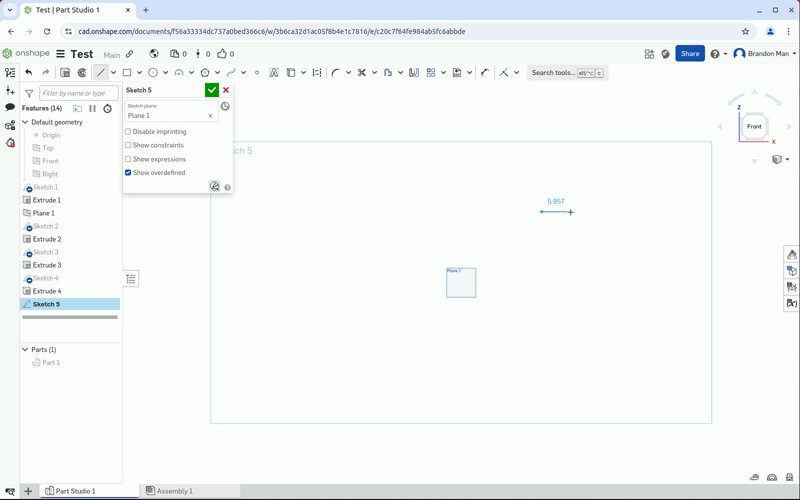
key_up(shift)
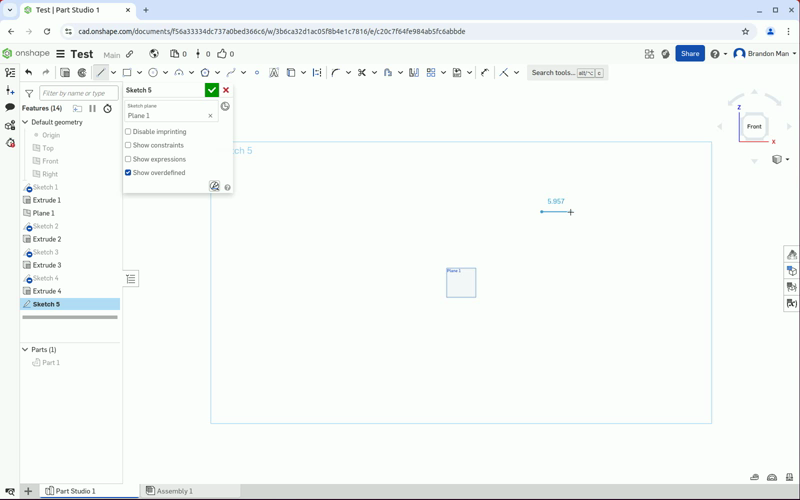
key_down(shift)
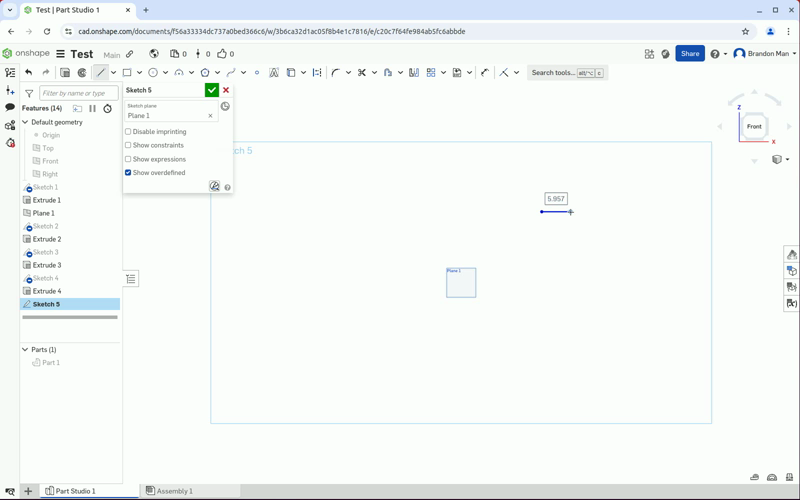
mouse_move(589, 211)
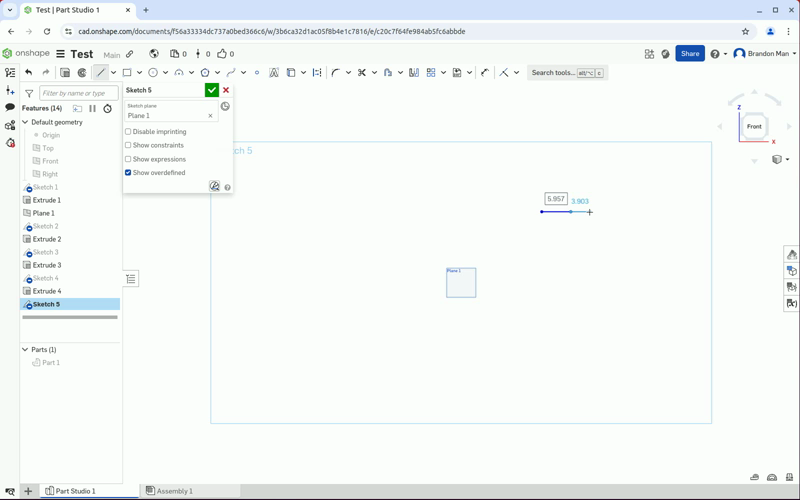
mouse_move(570, 201)
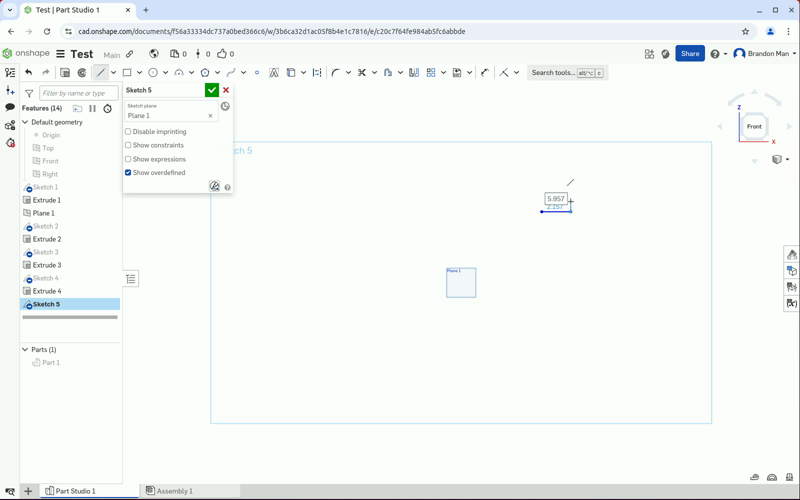
click(570, 201)
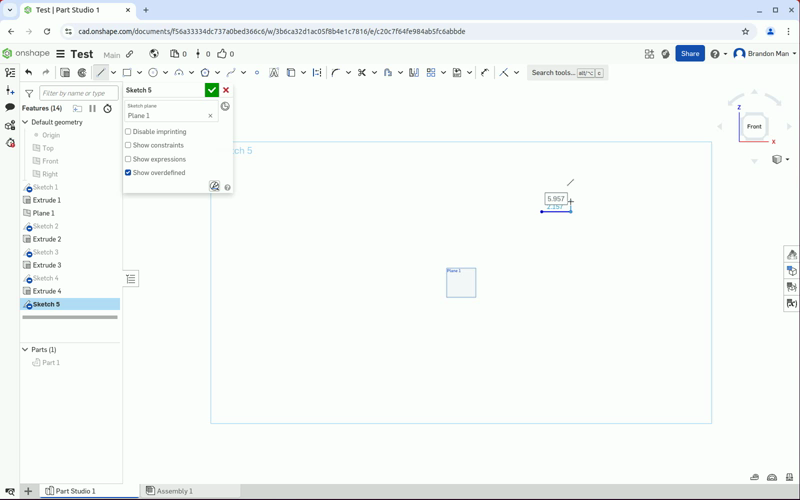
key_up(shift)
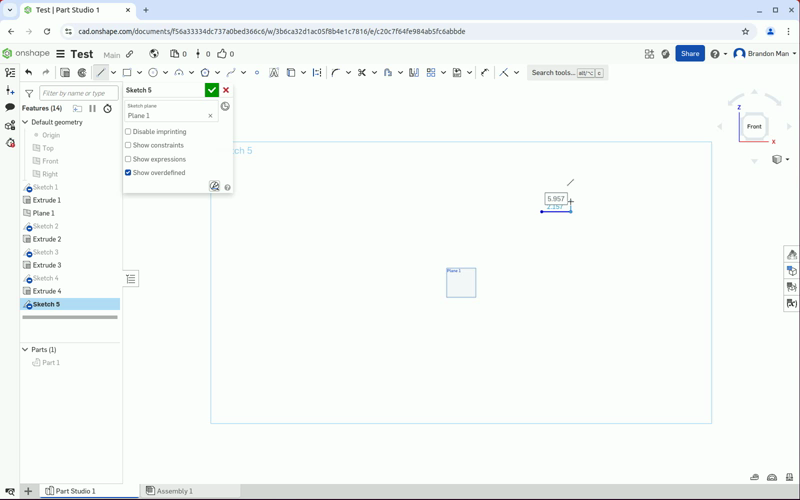
key_down(shift)
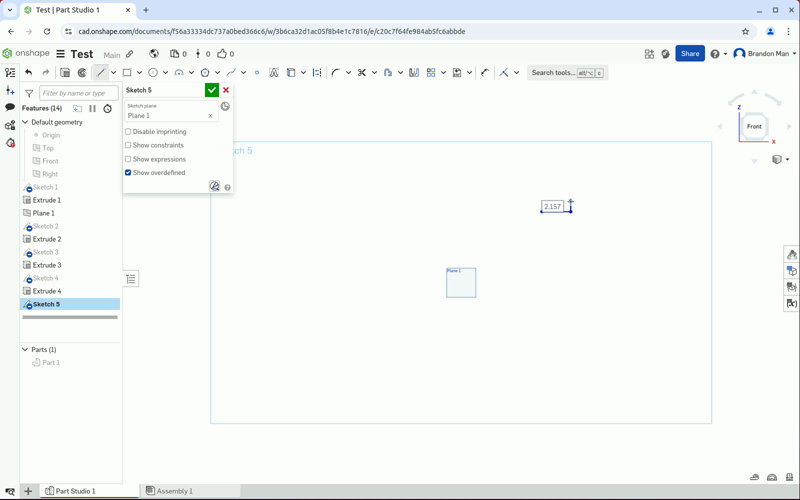
mouse_move(589, 201)
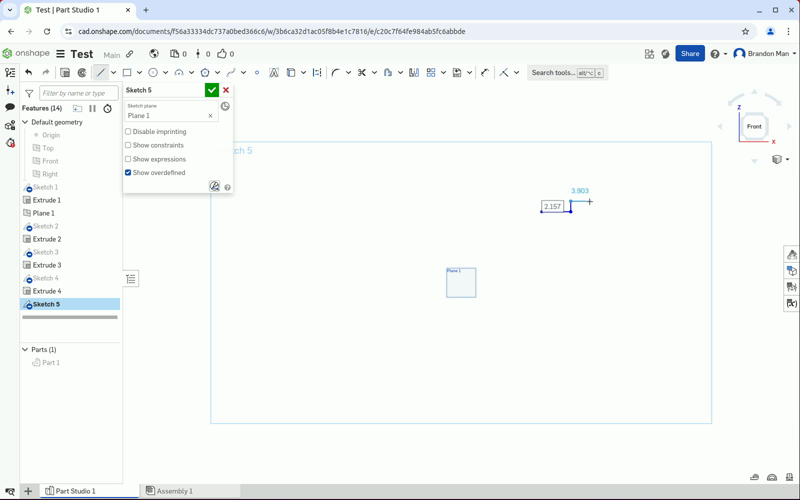
mouse_move(541, 201)
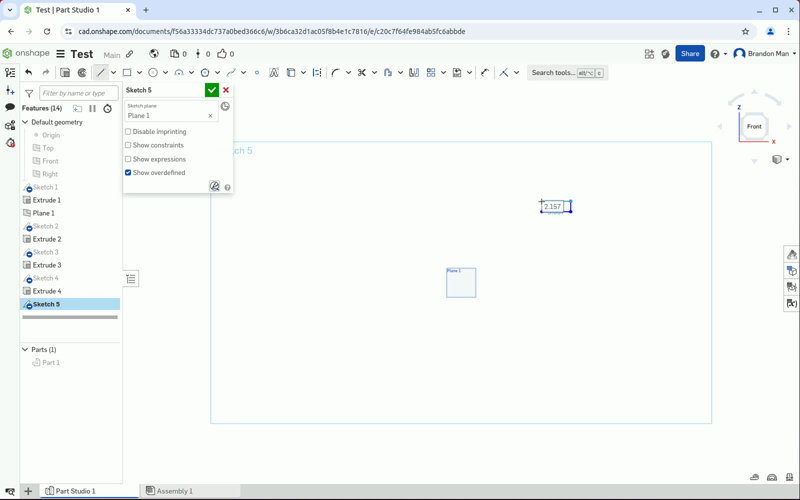
click(541, 201)
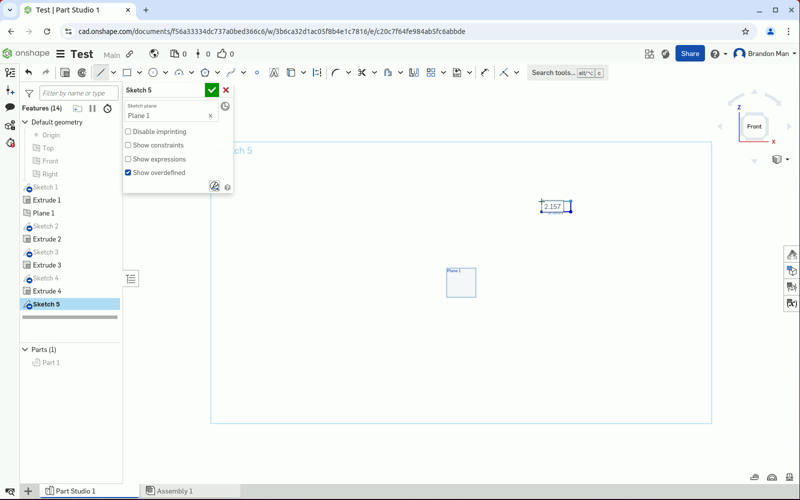
key_up(shift)
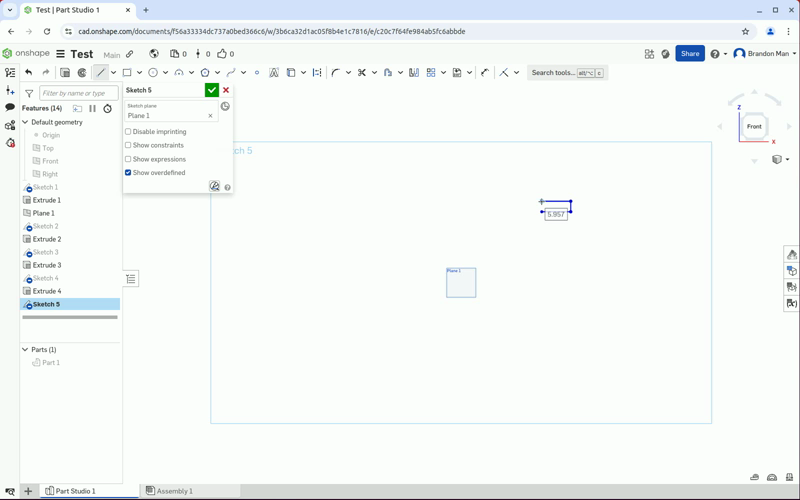
mouse_move(571, 201)
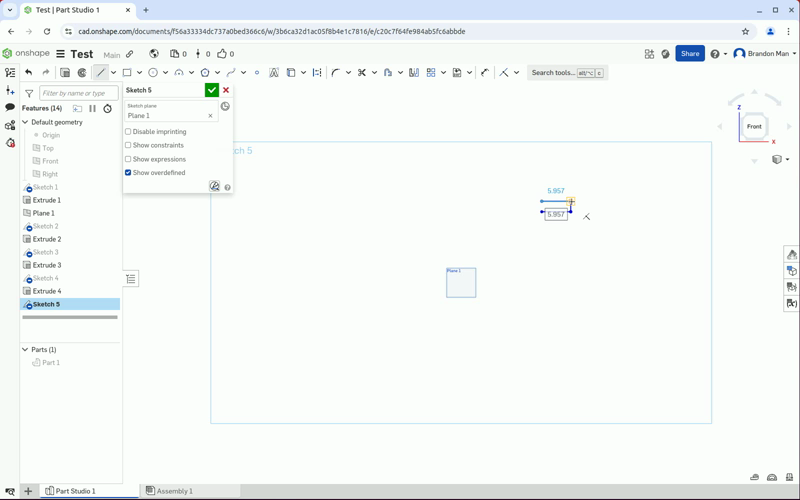
key_down(shift)
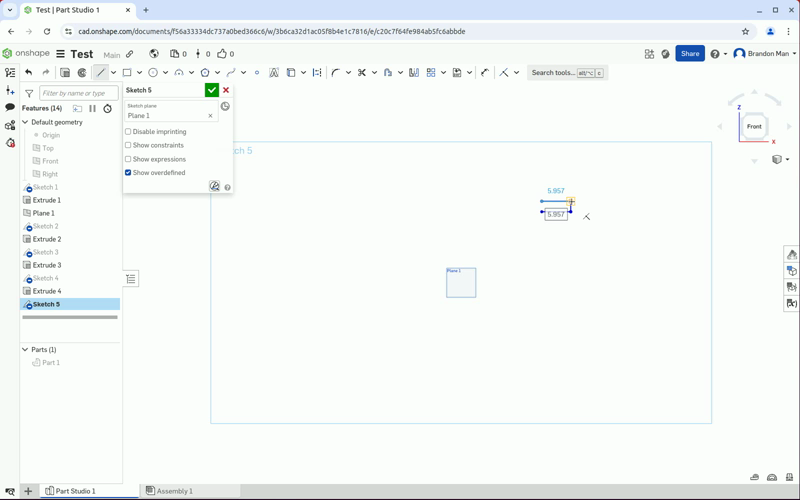
mouse_move(541, 211)
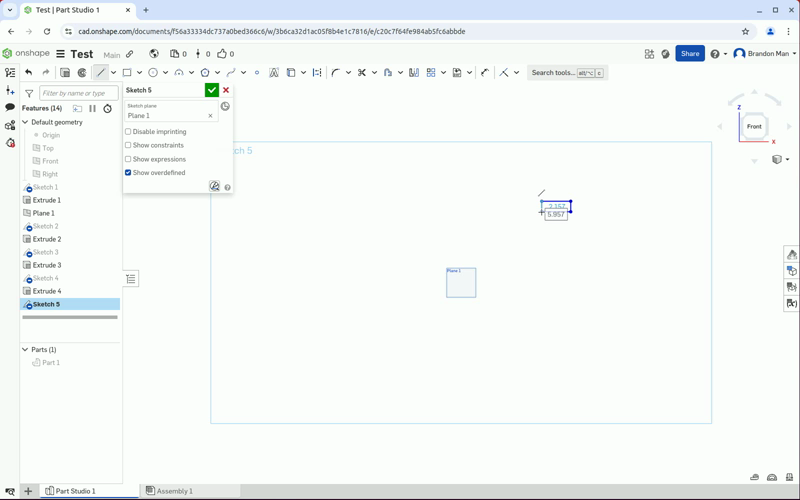
key_up(shift)
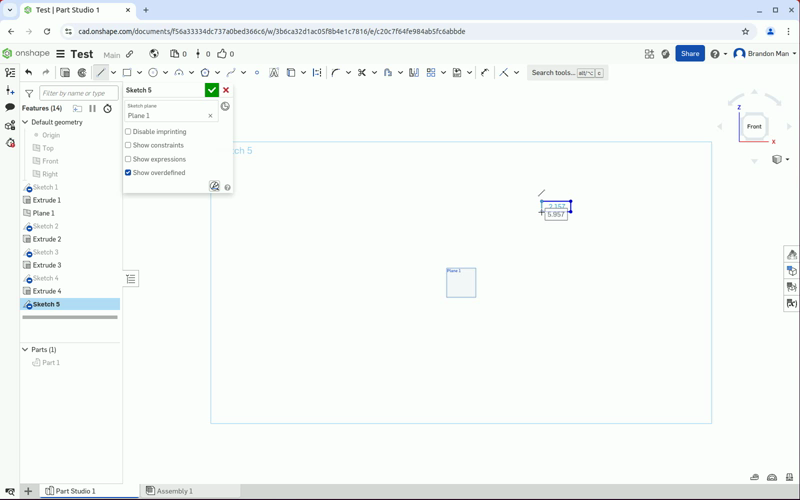
click(541, 211)
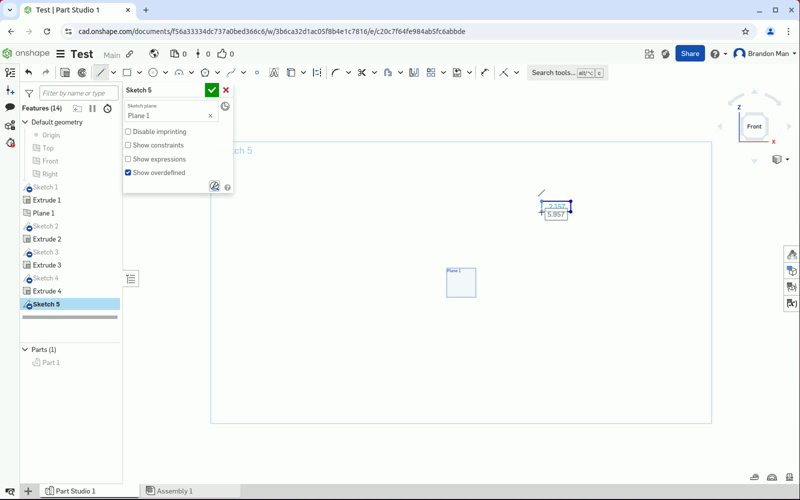
key(esc)
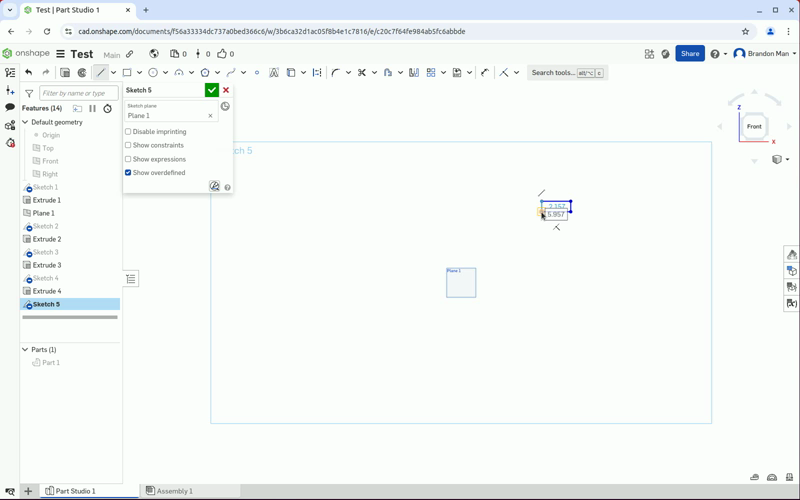
mouse_move(564, 209)
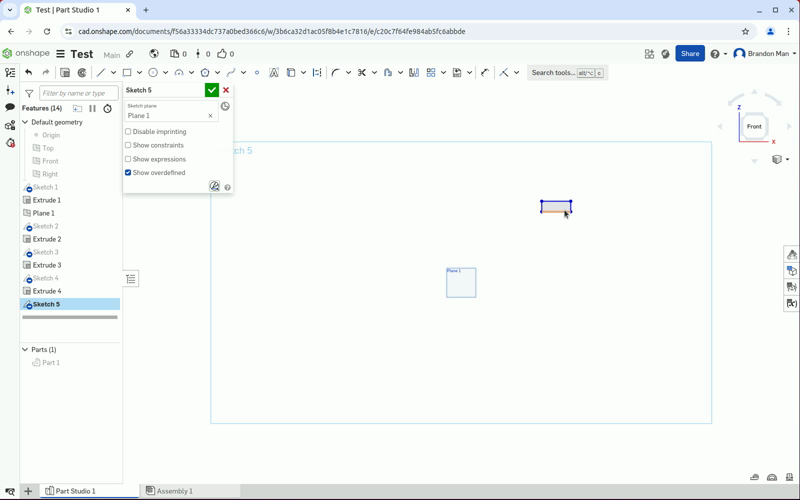
scroll(6)
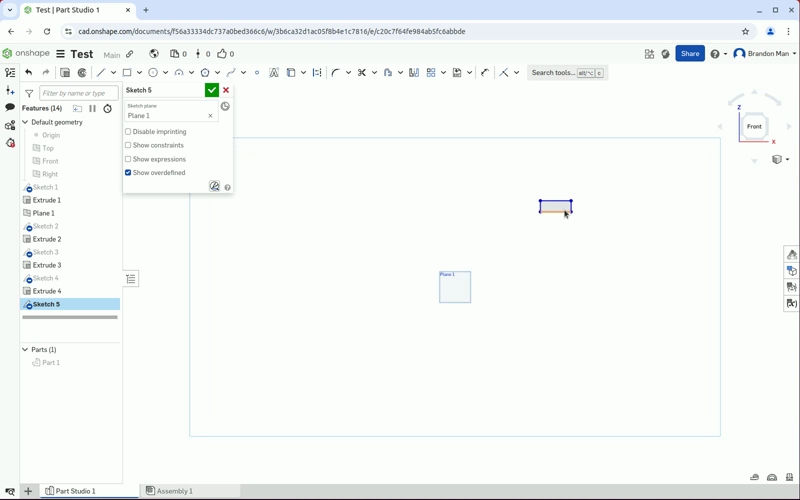
scroll(6)
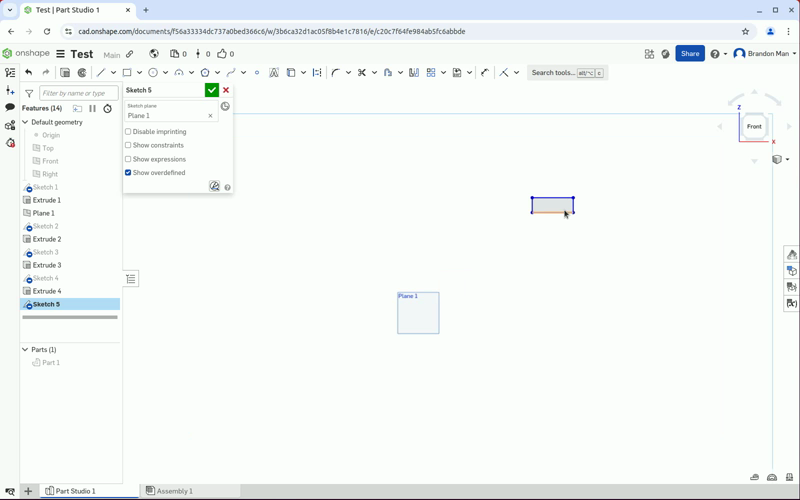
scroll(6)
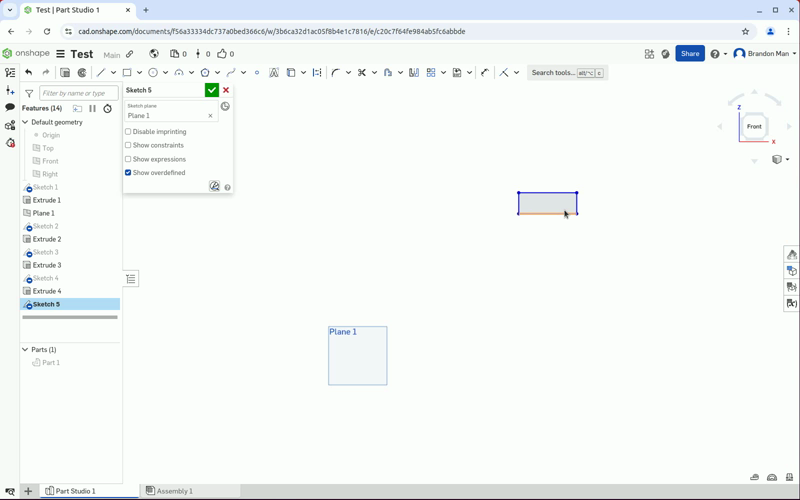
scroll(6)
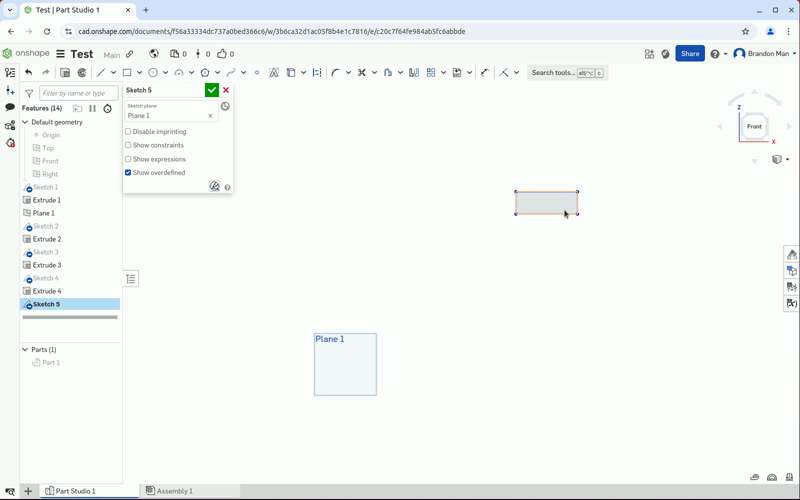
scroll(6)
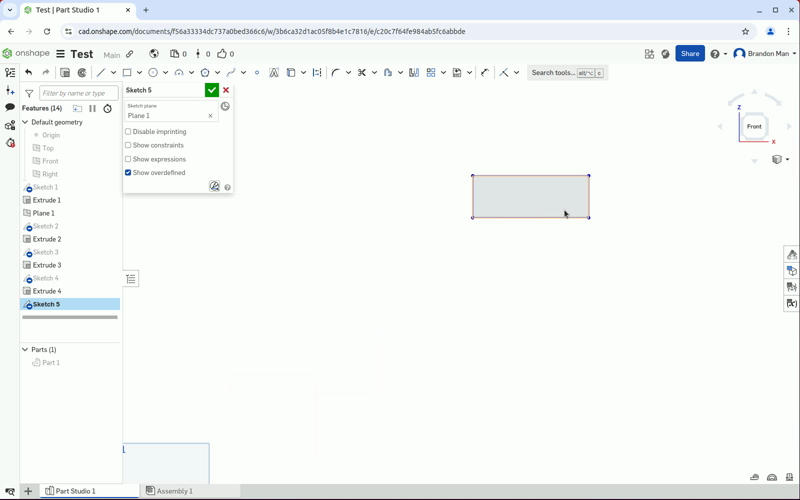
scroll(6)
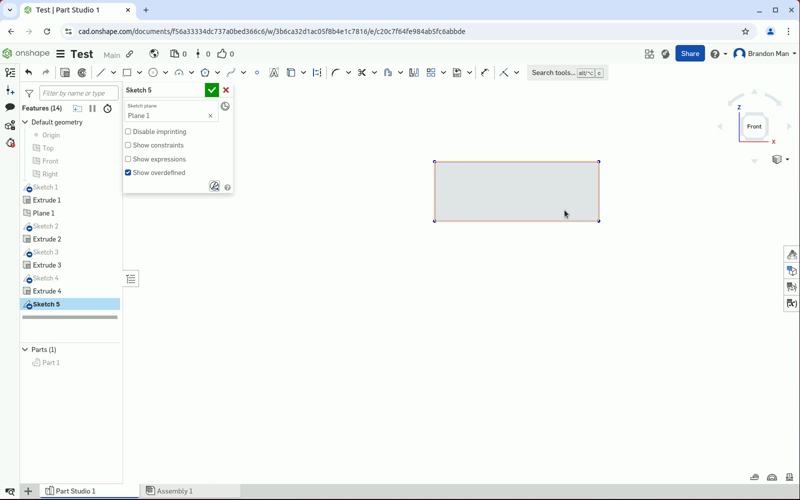
scroll(6)
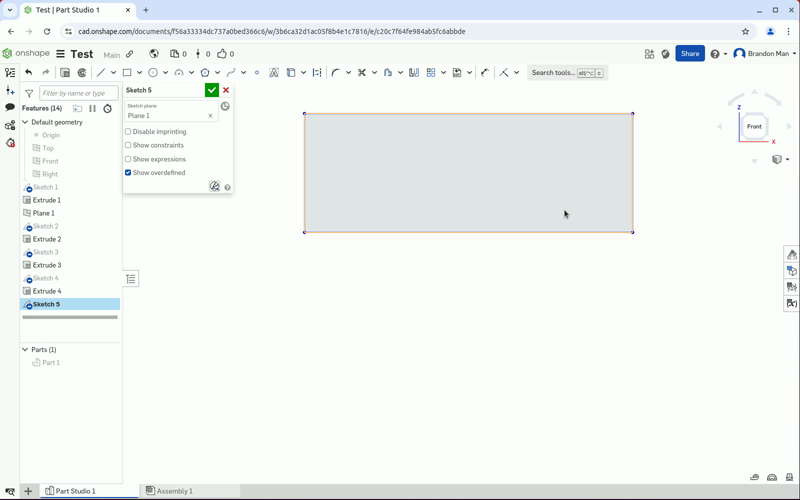
click(564, 209)
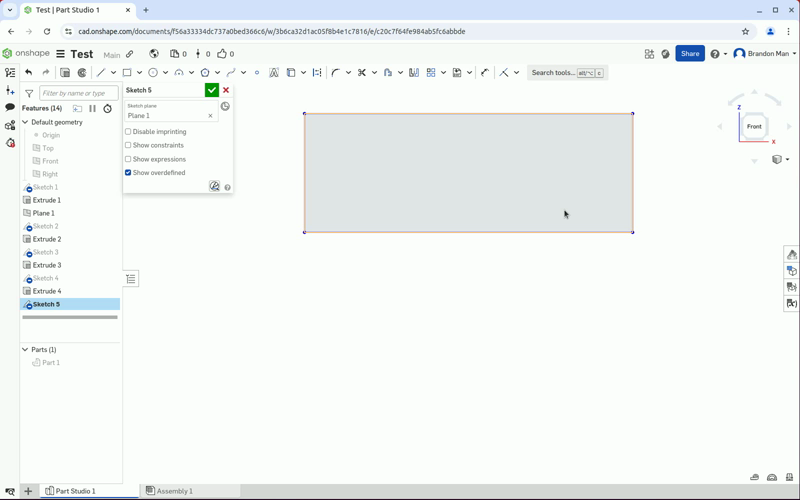
scroll(-6)
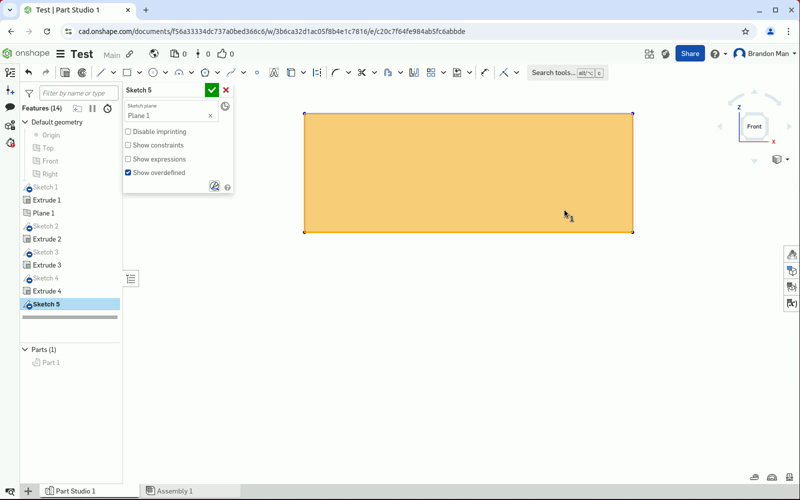
scroll(-6)
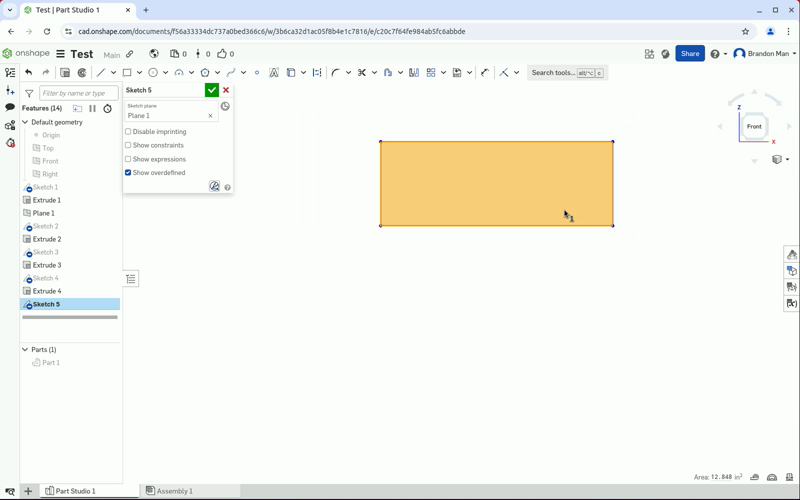
scroll(-6)
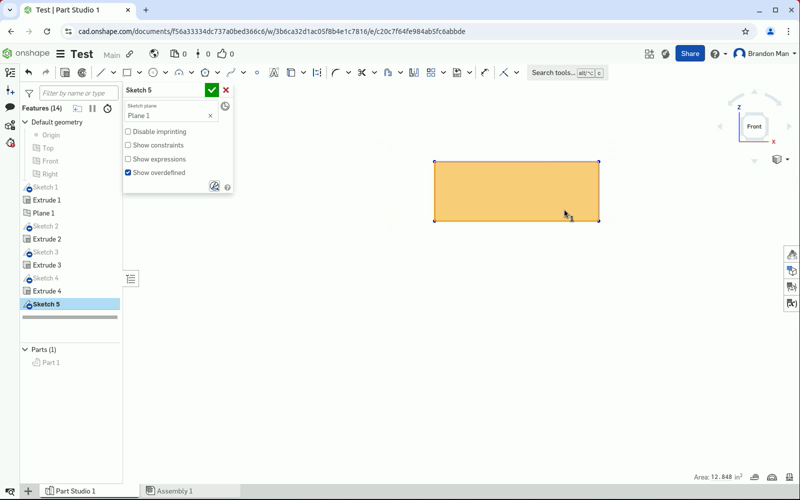
scroll(-6)
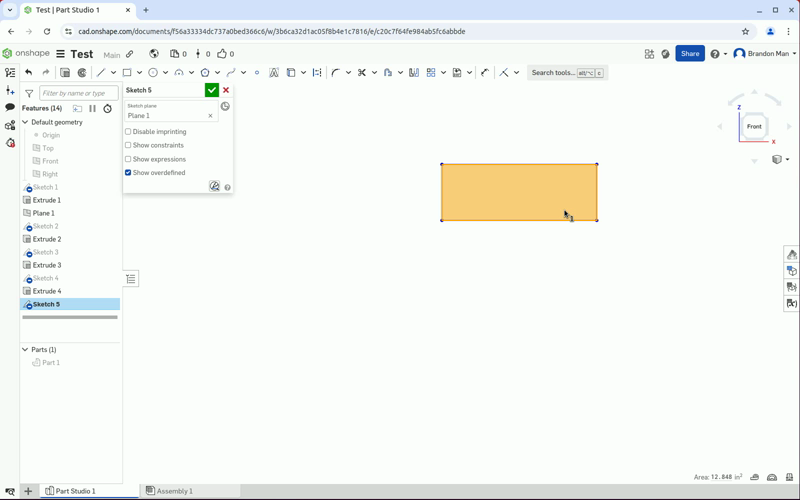
scroll(-6)
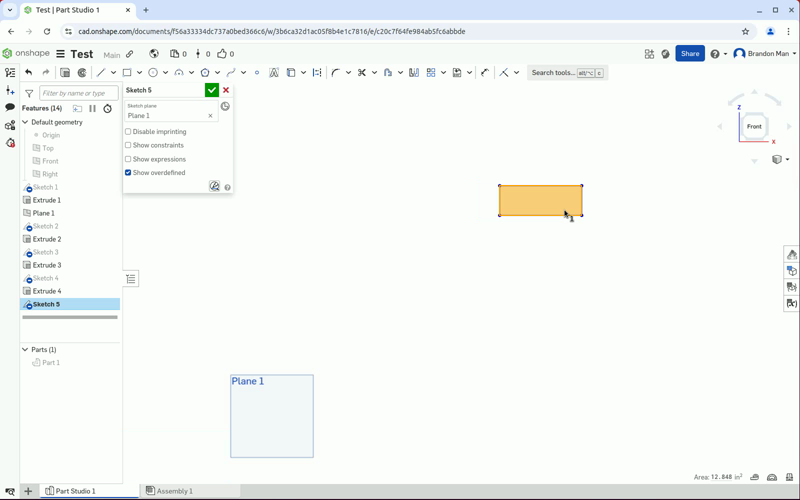
scroll(-6)
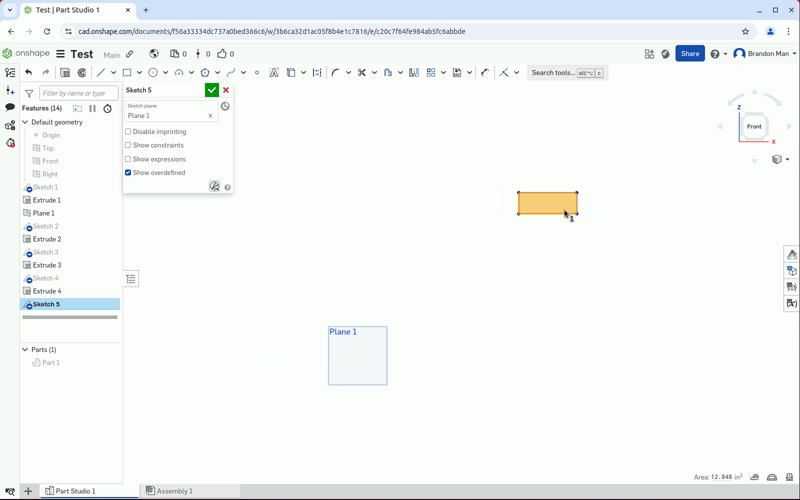
scroll(-6)
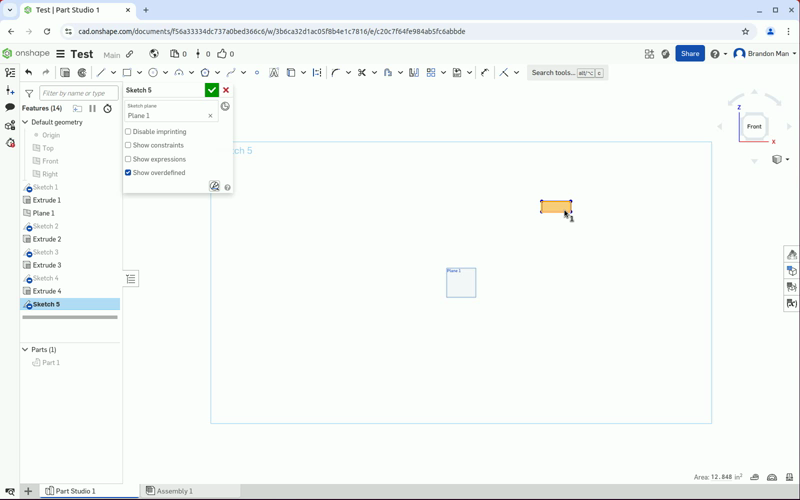
mouse_move(73, 352)
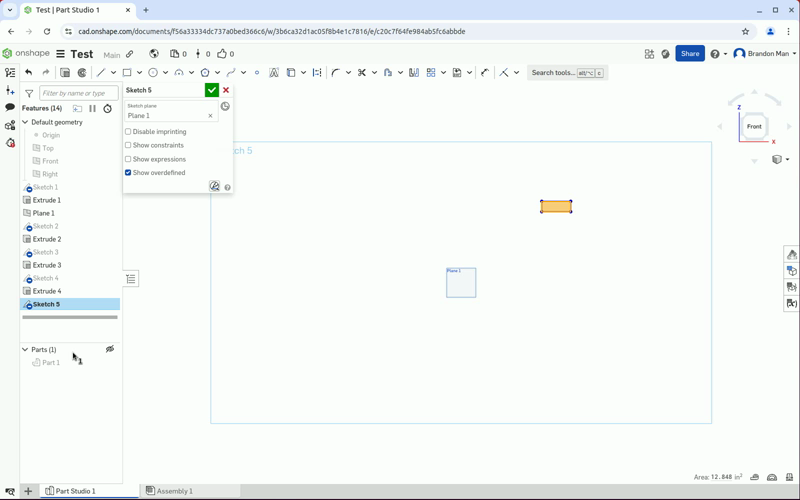
key(shift+y)
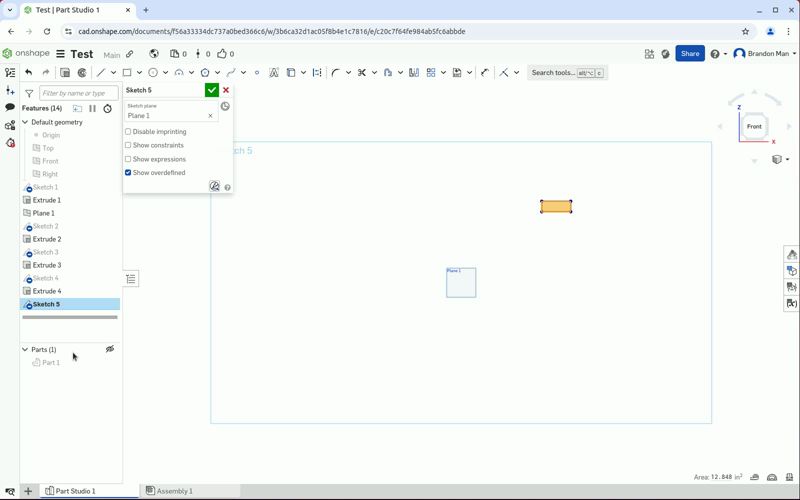
key(shift+e)
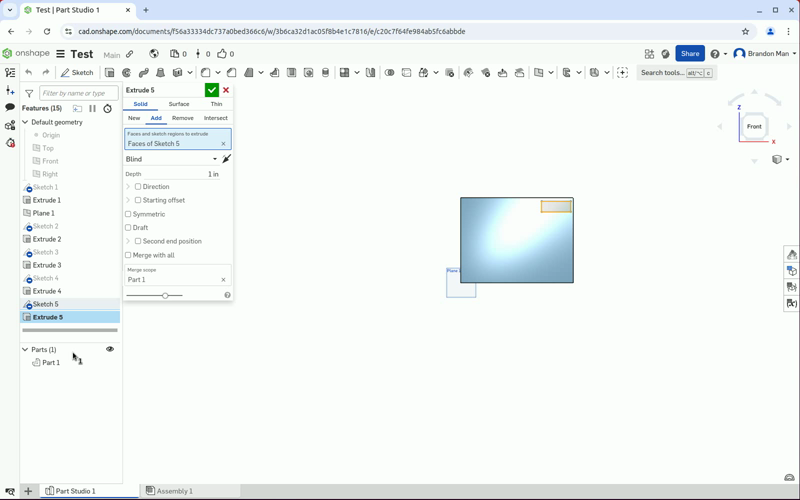
mouse_move(143, 106)
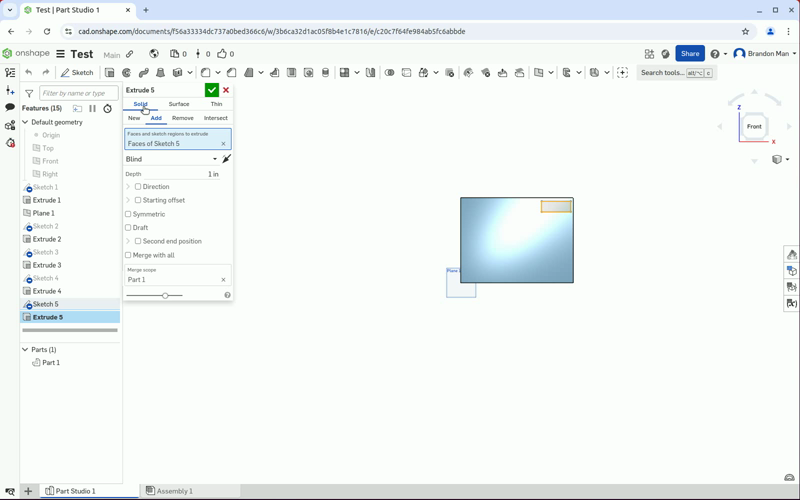
click(143, 106)
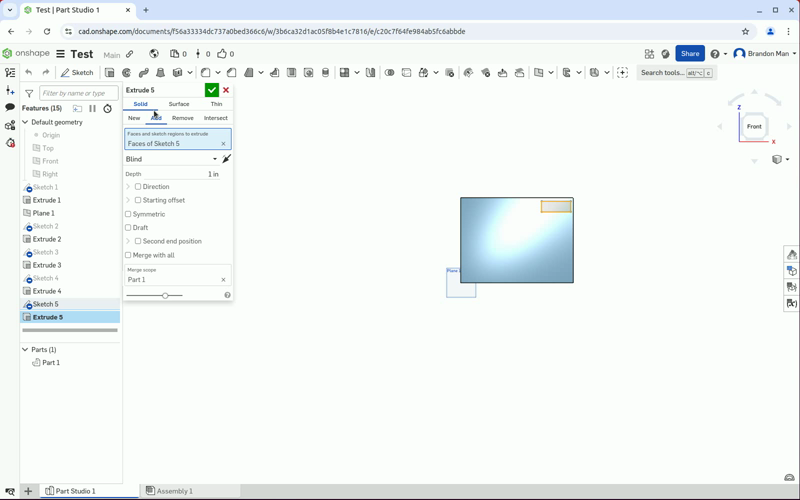
mouse_move(186, 120)
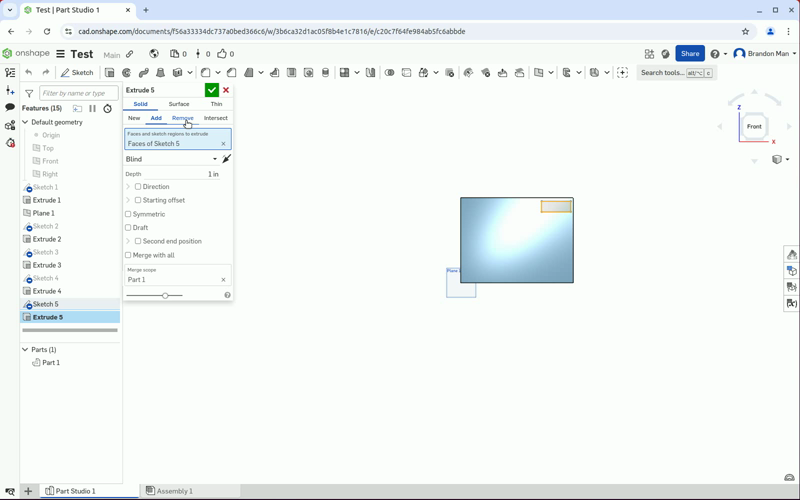
click(186, 120)
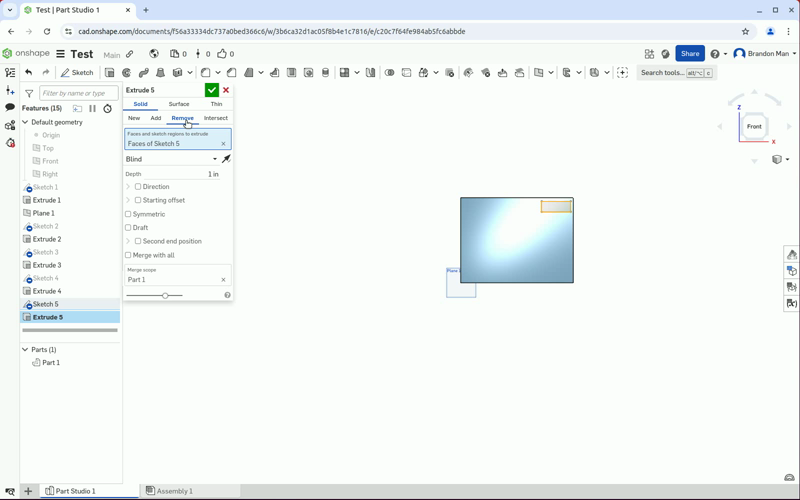
key(tab, 4)
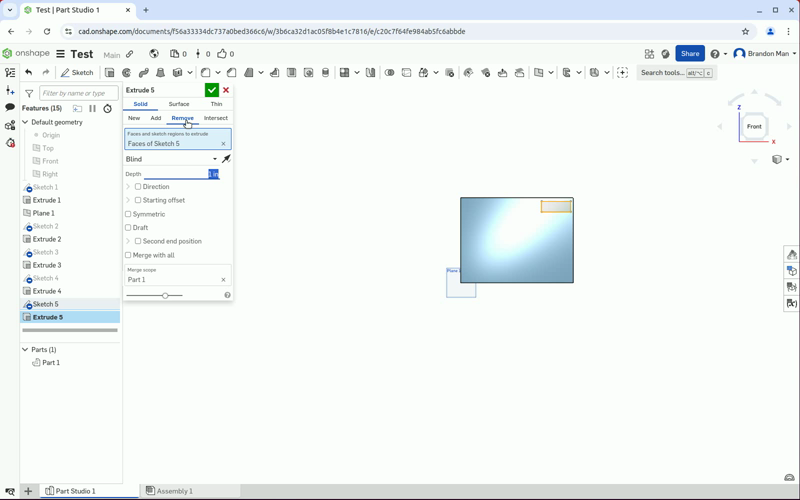
text(19.498)
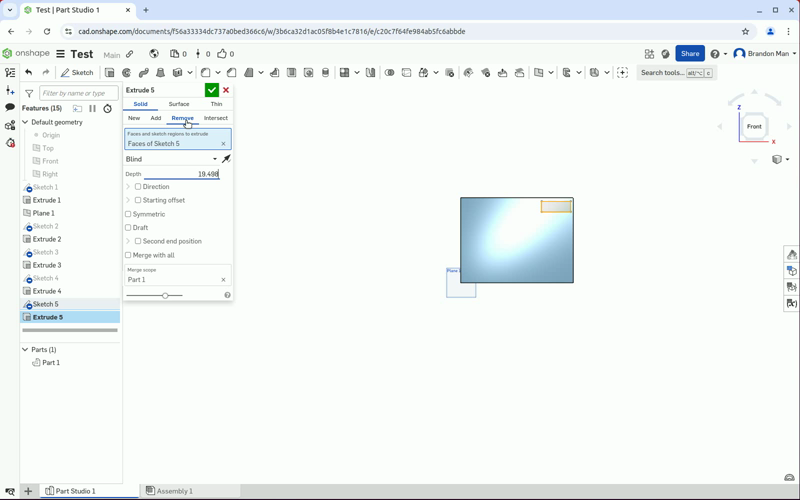
key(tab, 6)
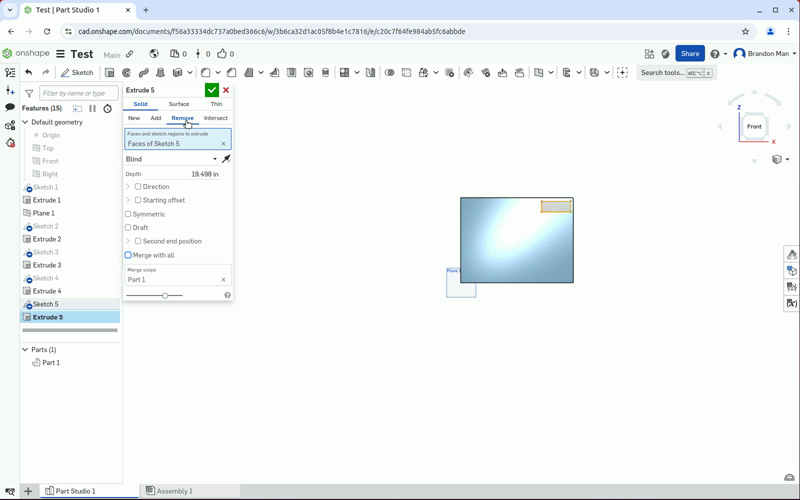
key(space)
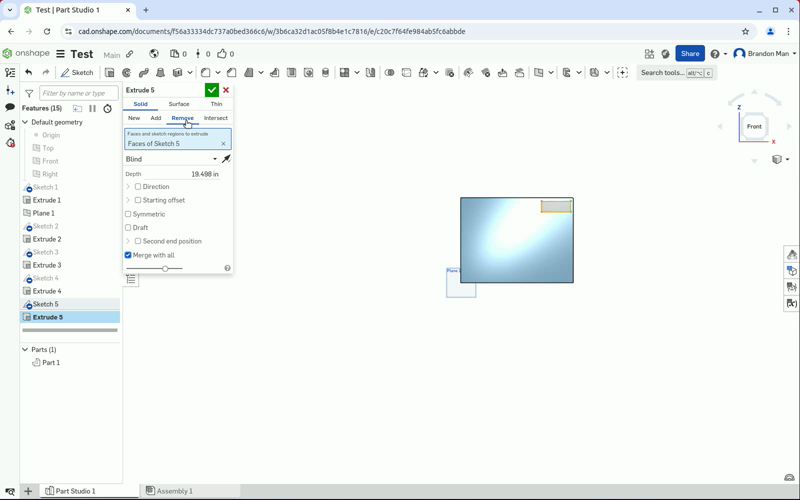
key(enter)
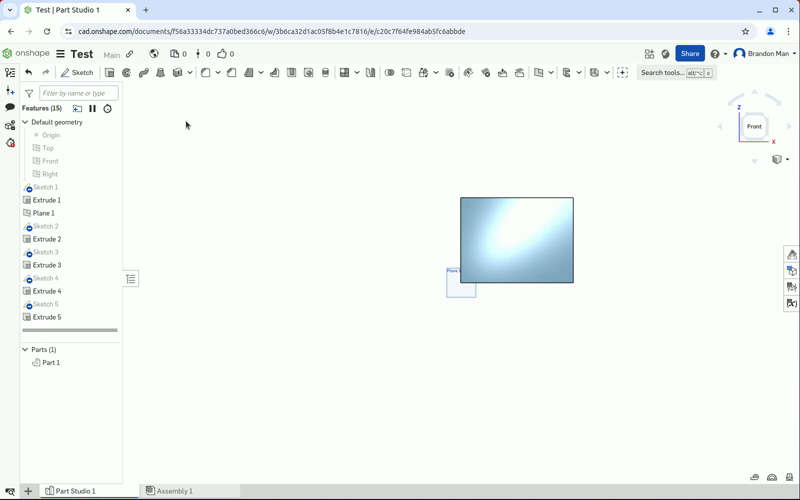
key(shift+h)
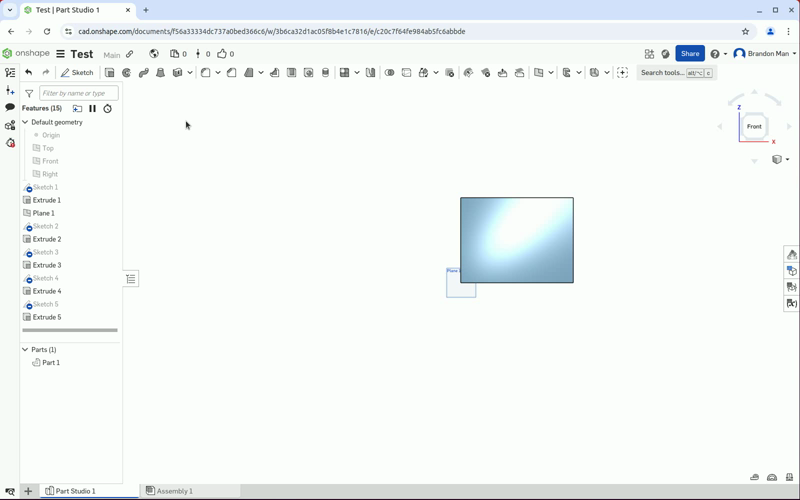
key(shift+h)
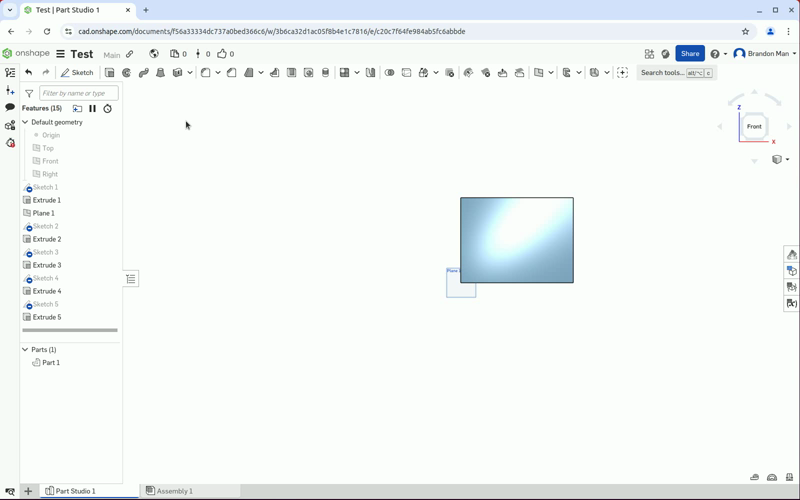
mouse_move(73, 189)
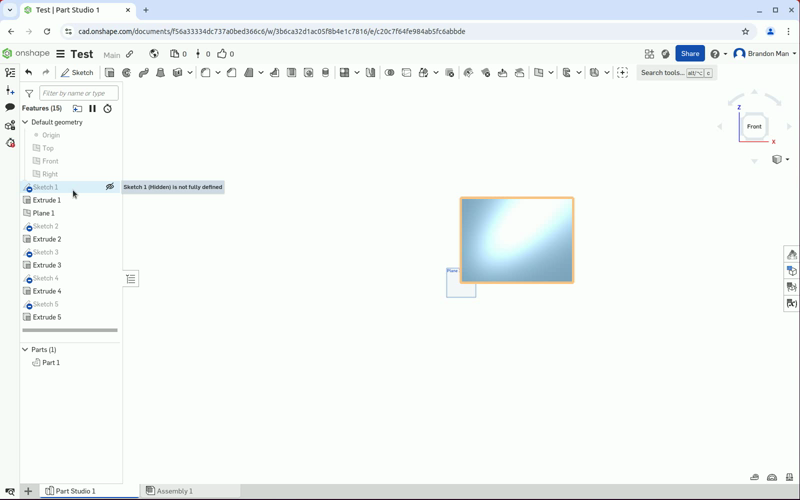
click(73, 189)
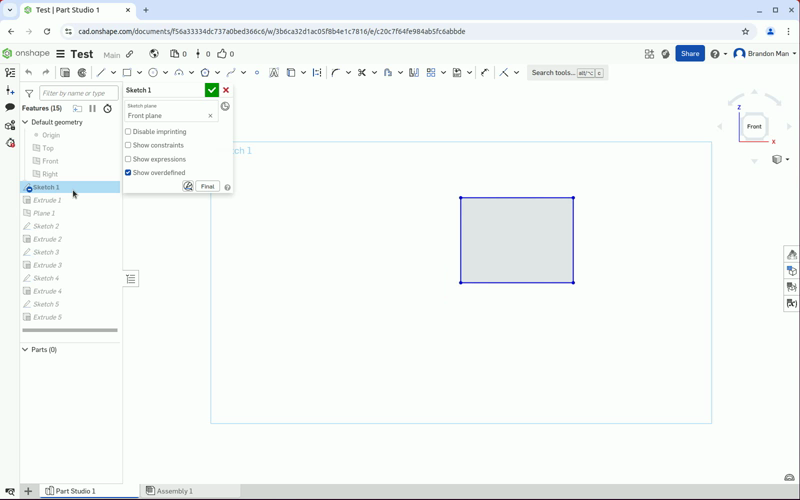
mouse_move(229, 92)
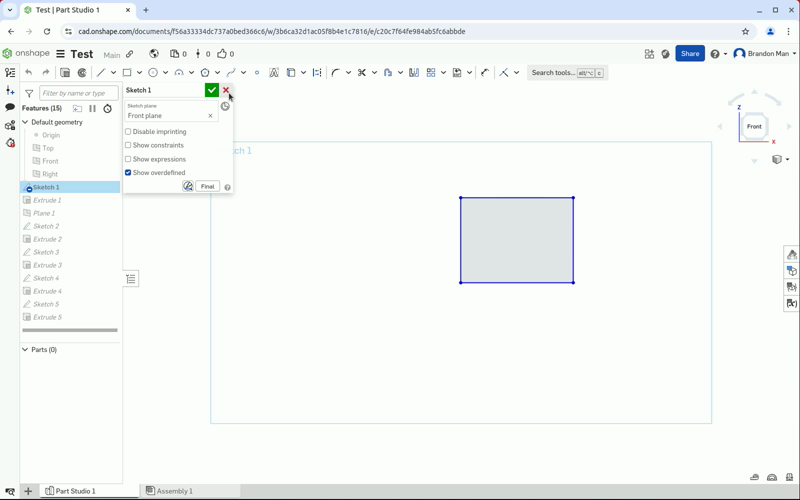
click(229, 92)
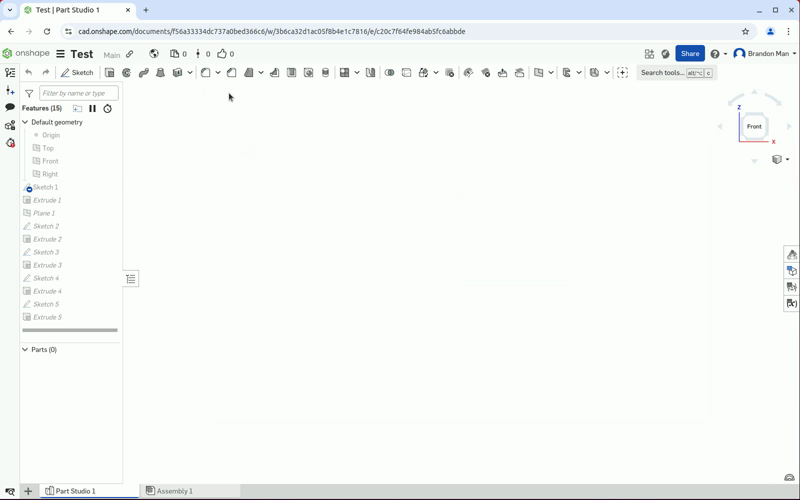
key(shift+s)
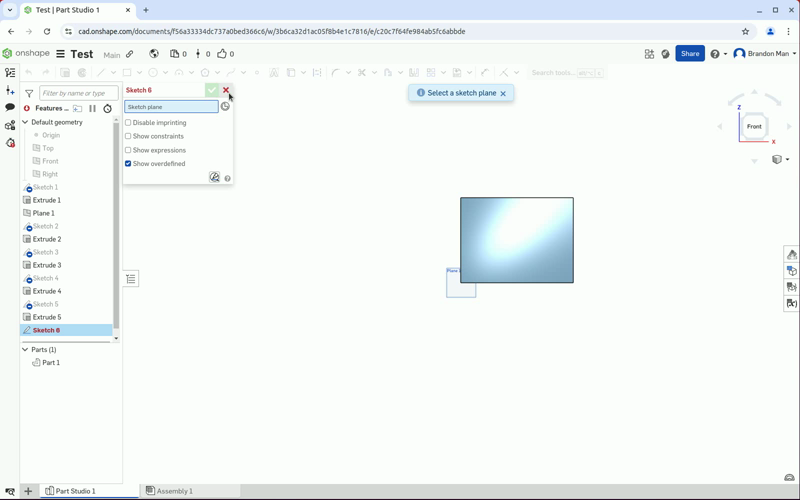
mouse_move(69, 215)
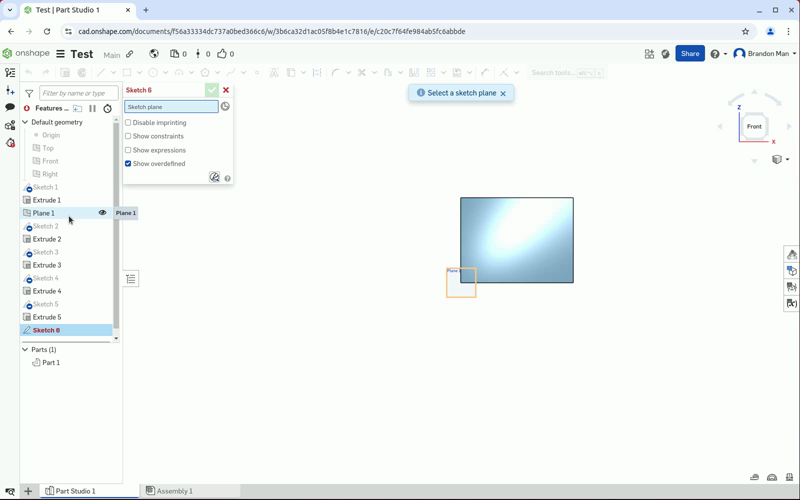
click(69, 215)
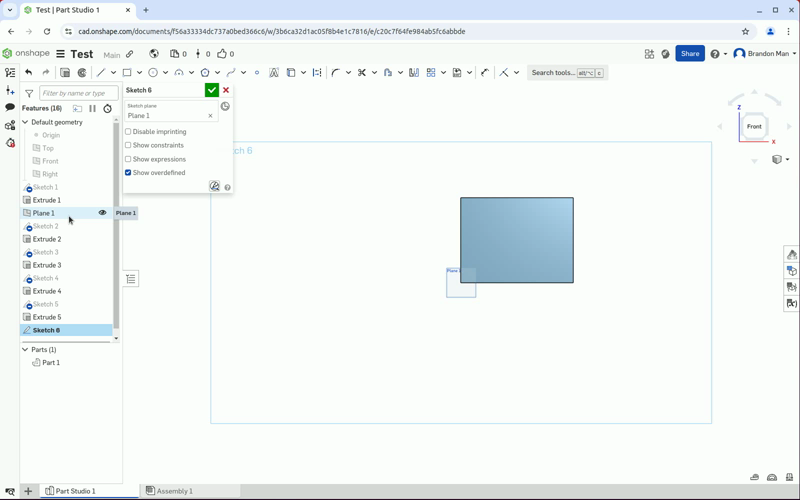
mouse_move(73, 352)
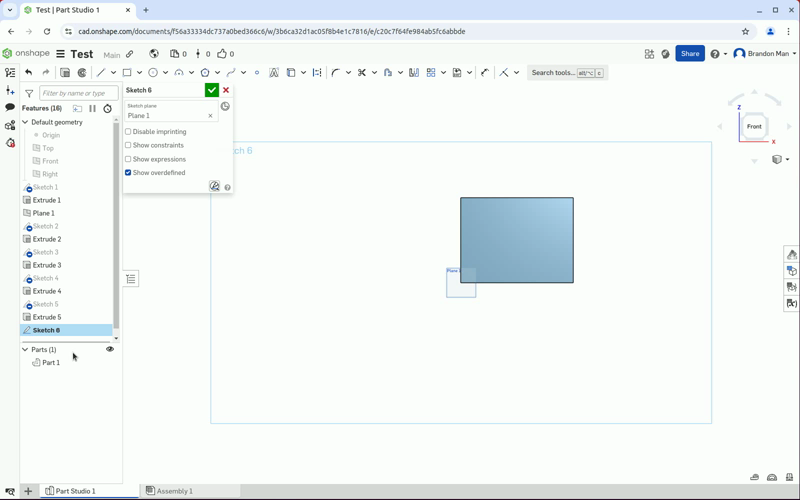
key(y)
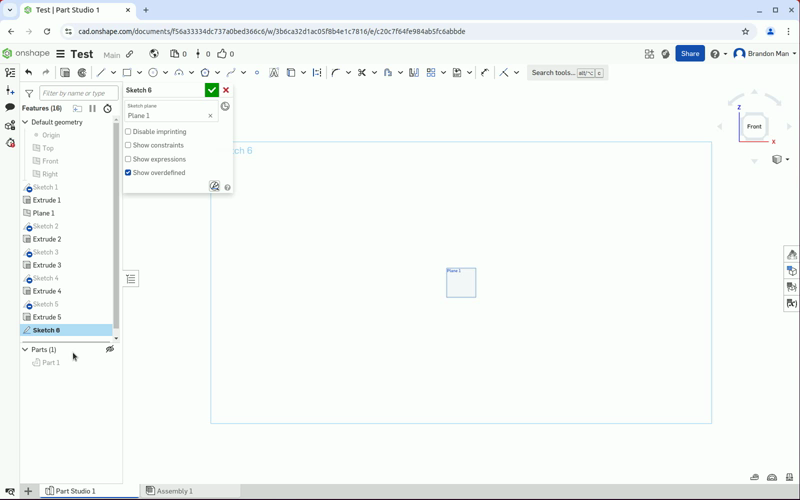
key(l)
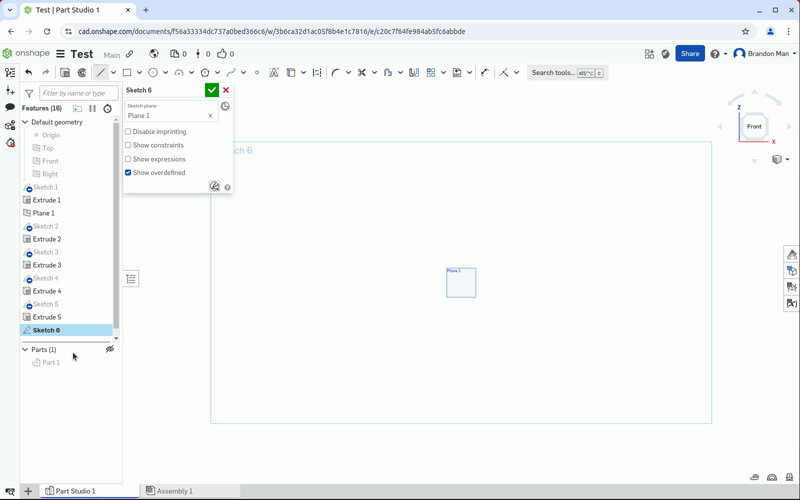
key_down(shift)
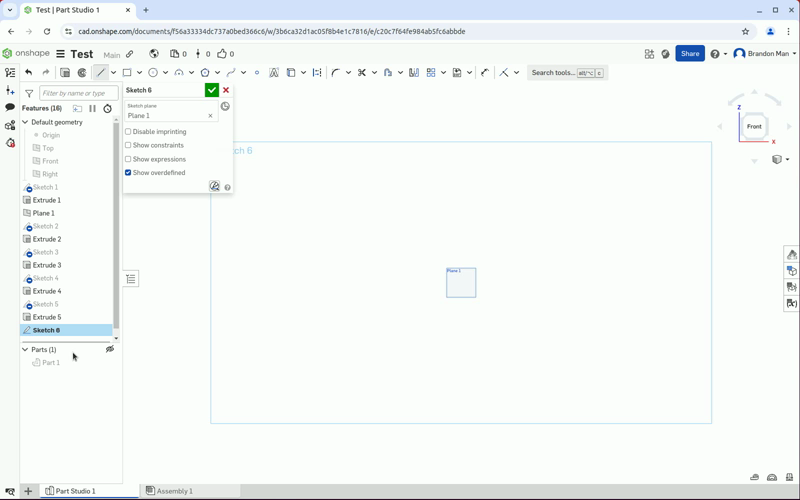
mouse_move(495, 279)
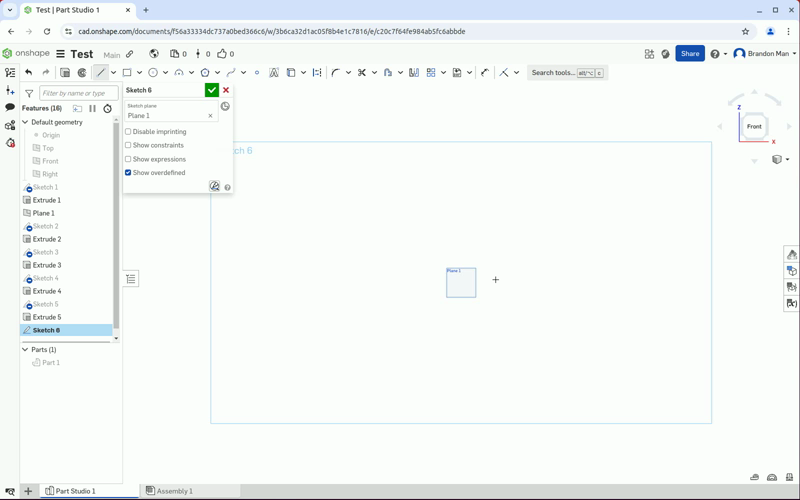
click(495, 279)
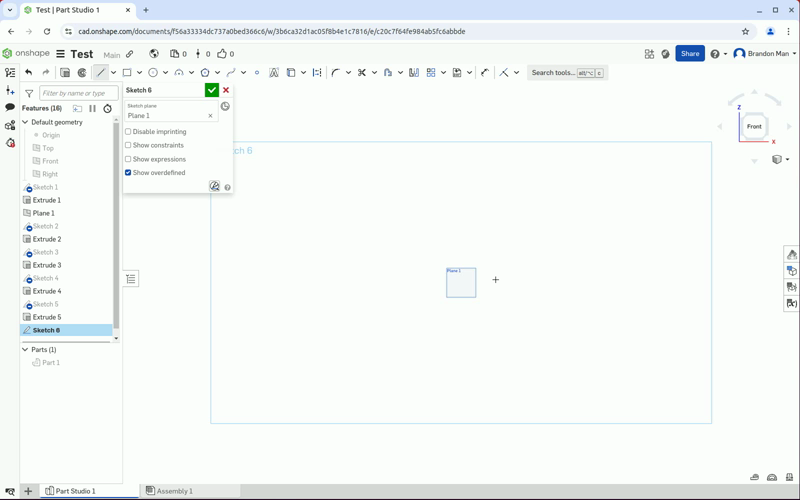
key_up(shift)
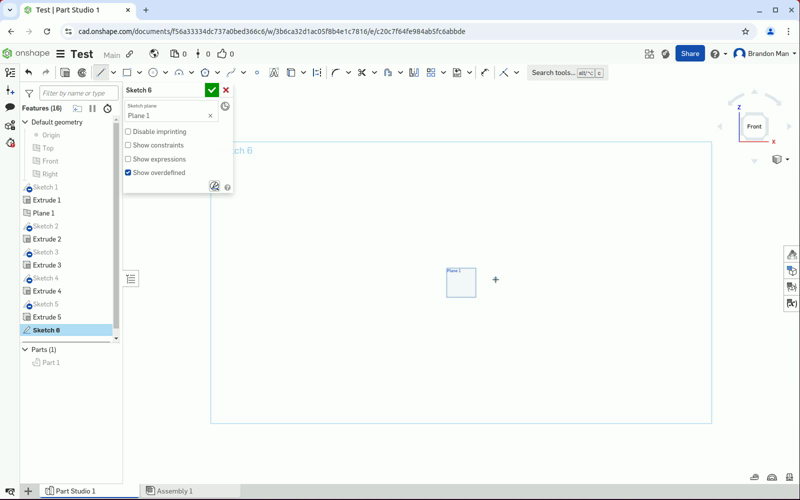
key_down(shift)
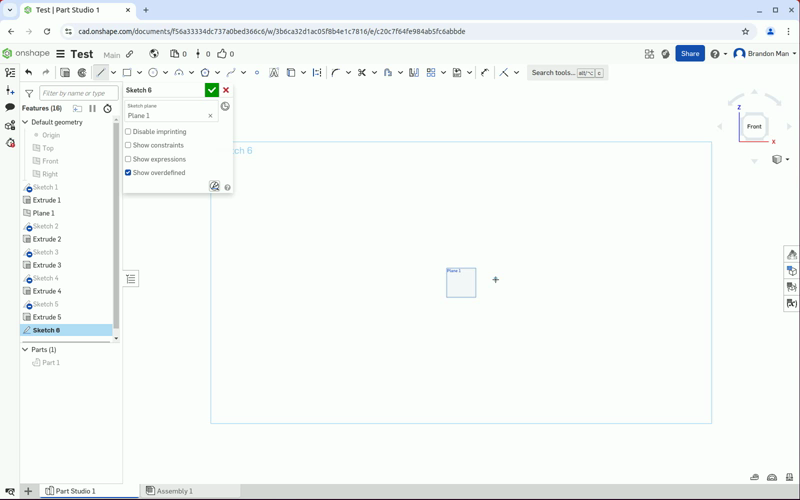
mouse_move(525, 279)
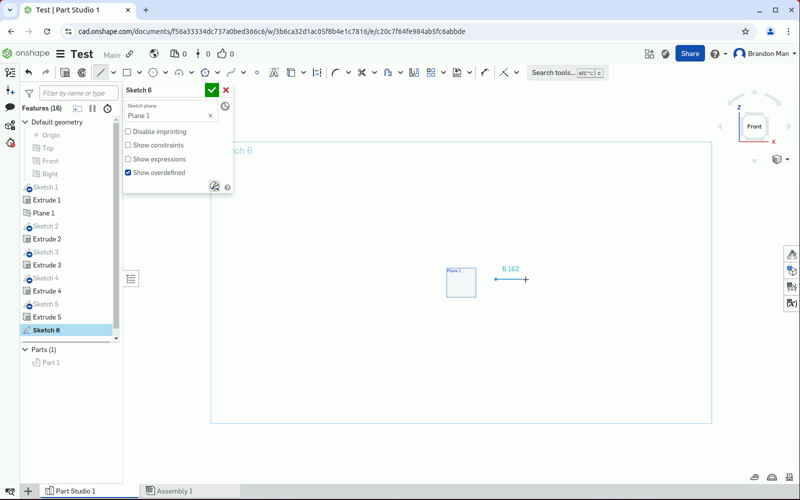
mouse_move(538, 279)
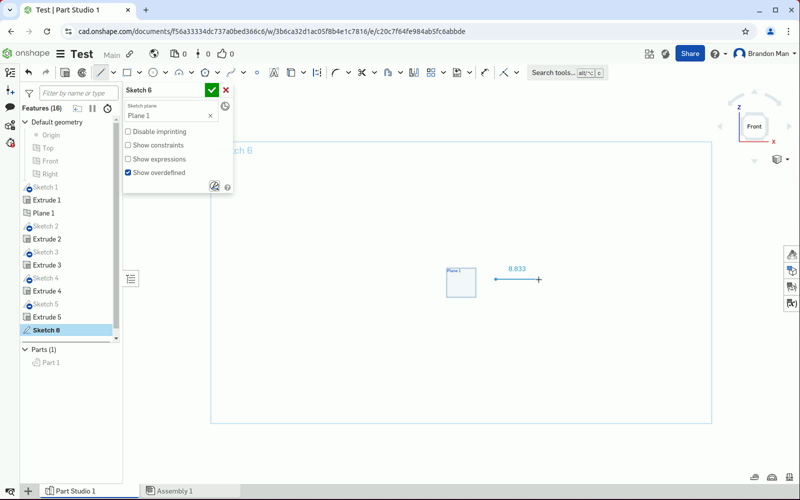
click(538, 279)
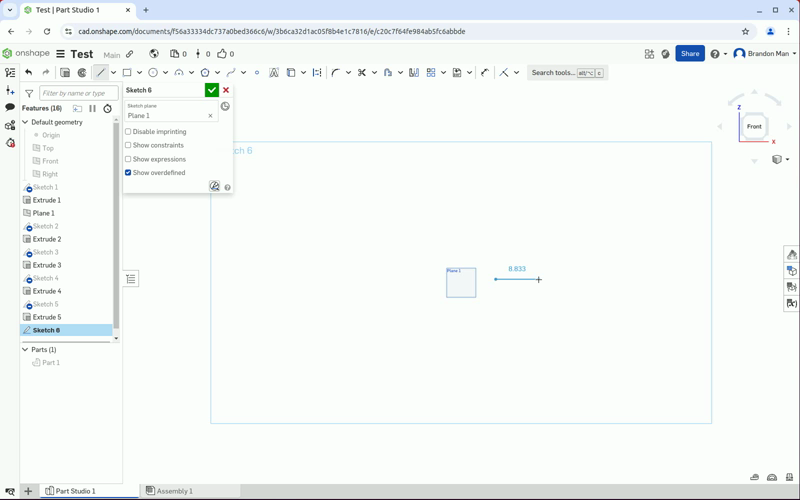
key_up(shift)
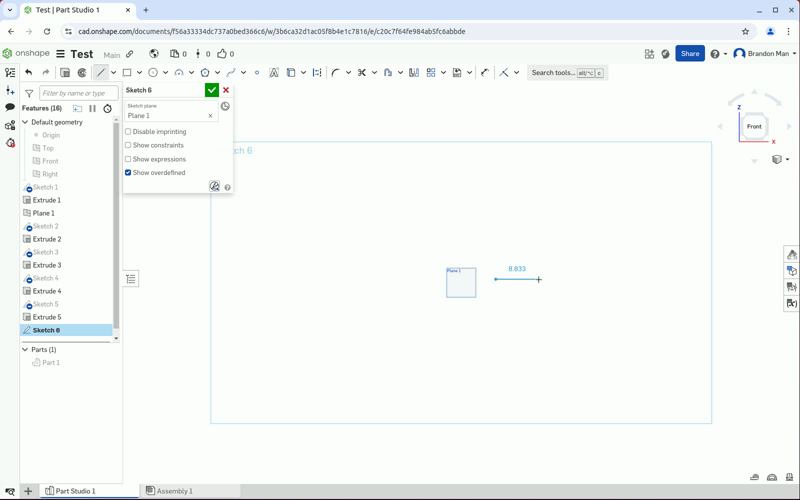
key_down(shift)
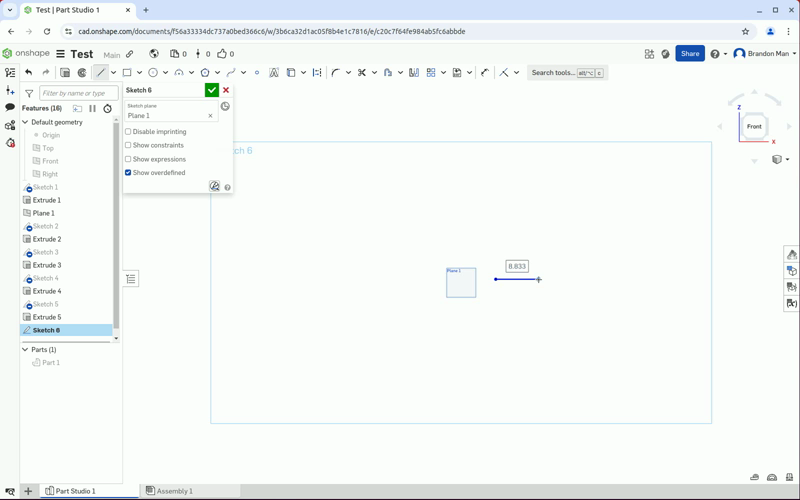
mouse_move(568, 279)
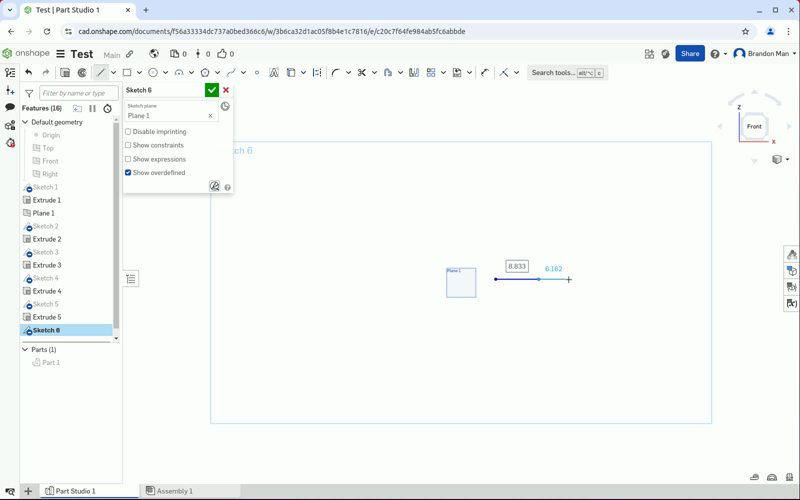
mouse_move(538, 255)
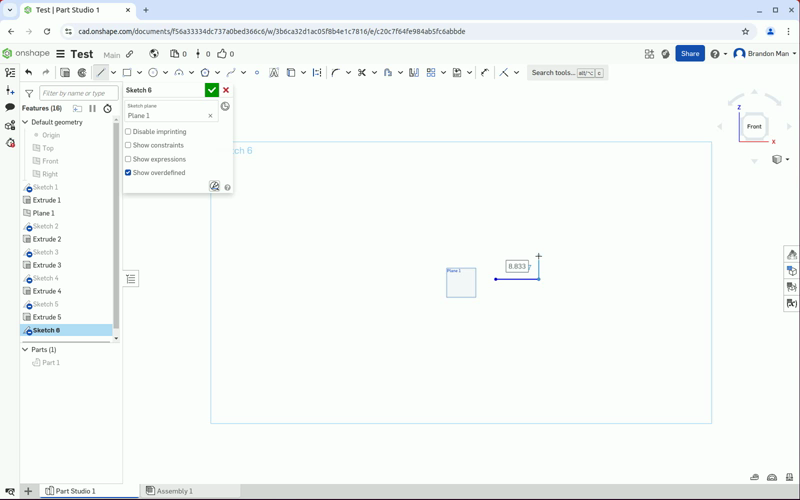
click(538, 255)
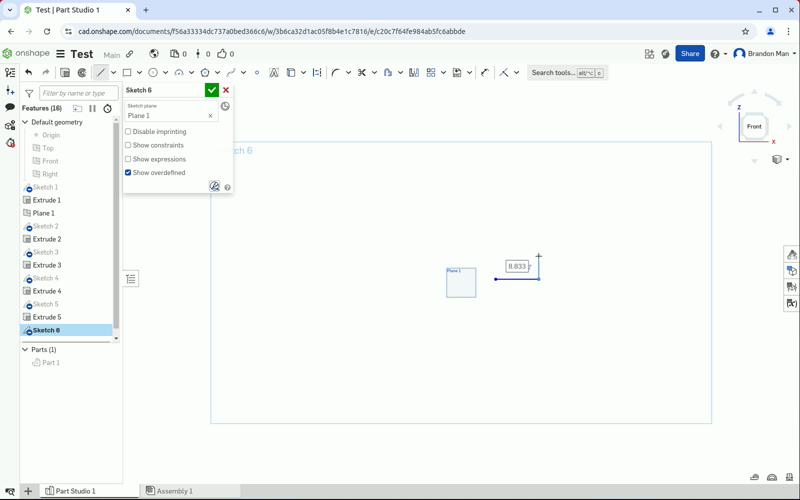
key_up(shift)
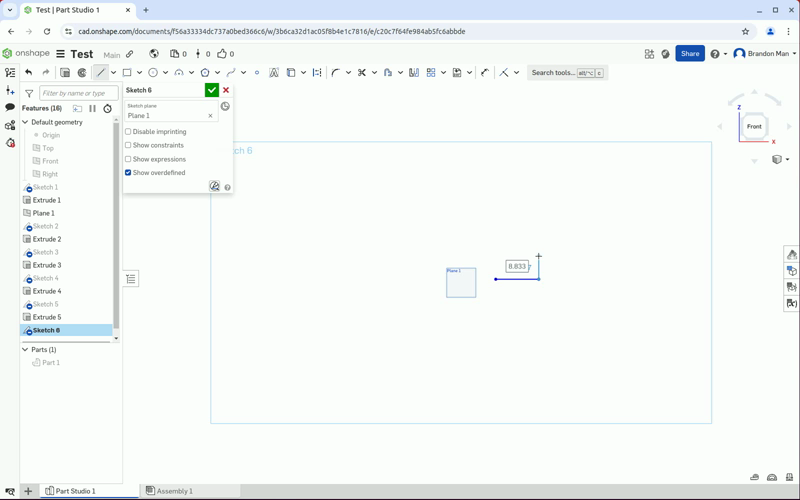
key_down(shift)
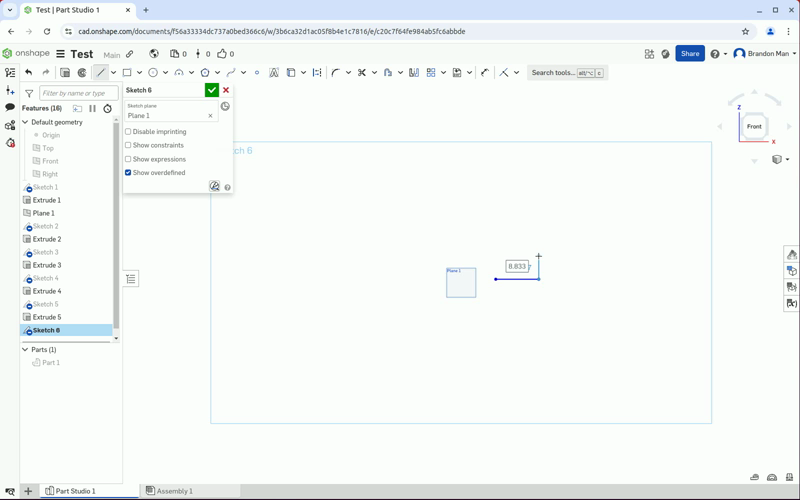
mouse_move(568, 255)
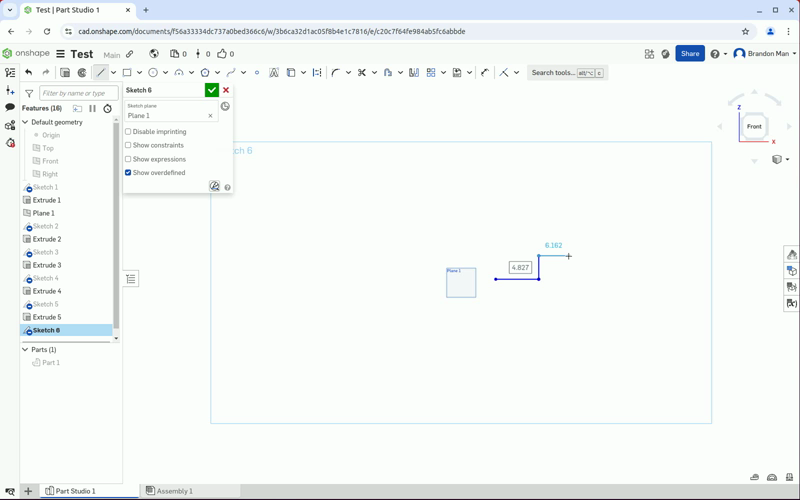
mouse_move(495, 255)
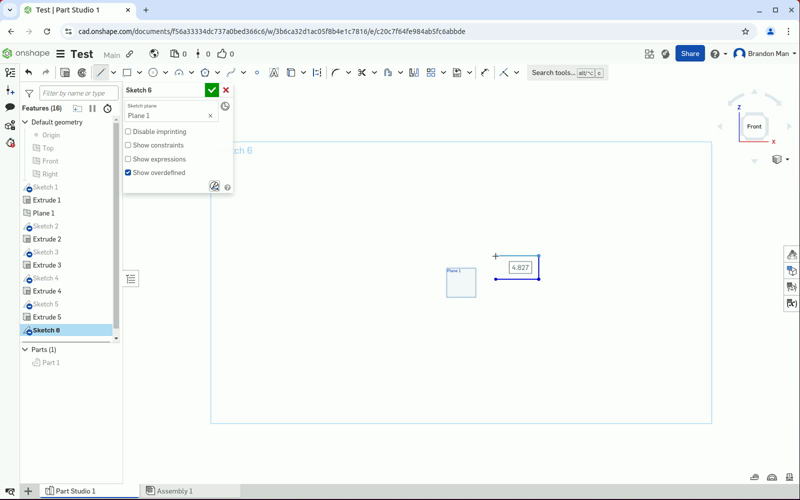
click(495, 255)
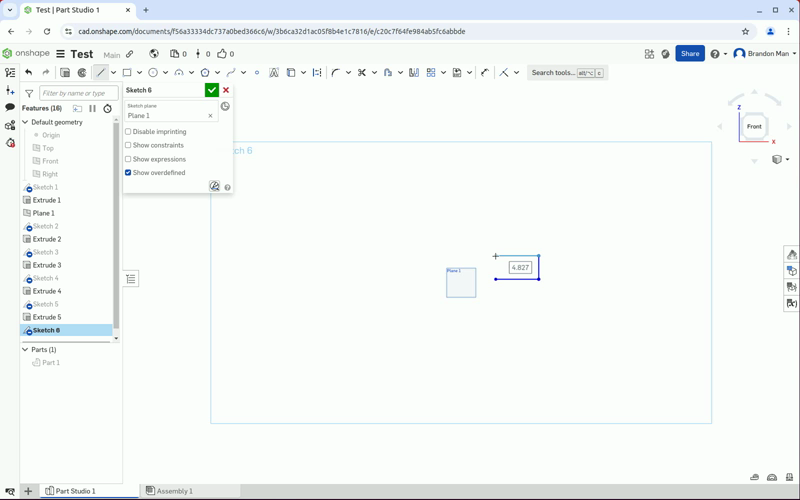
key_up(shift)
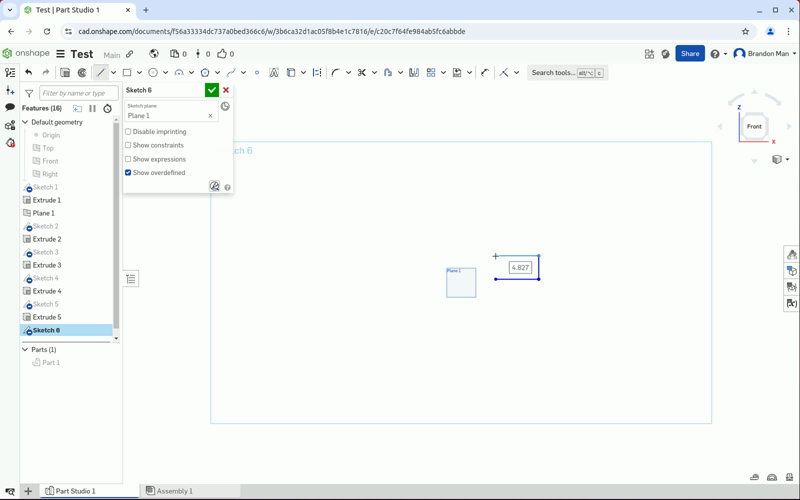
mouse_move(525, 255)
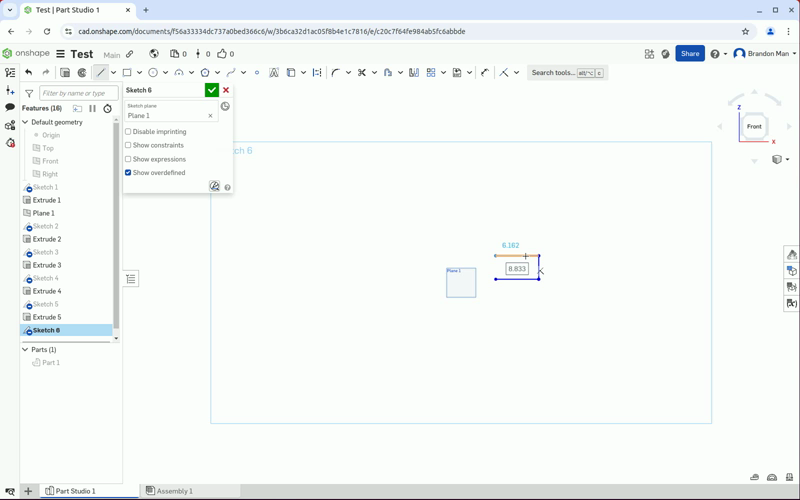
key_down(shift)
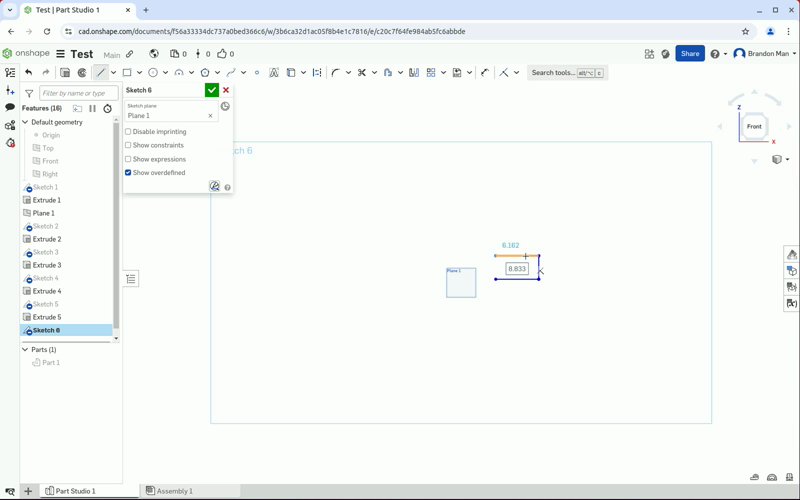
mouse_move(495, 279)
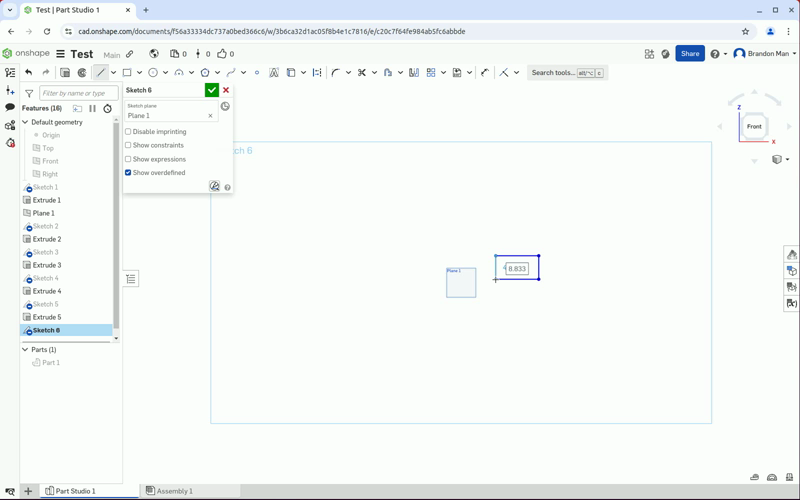
key_up(shift)
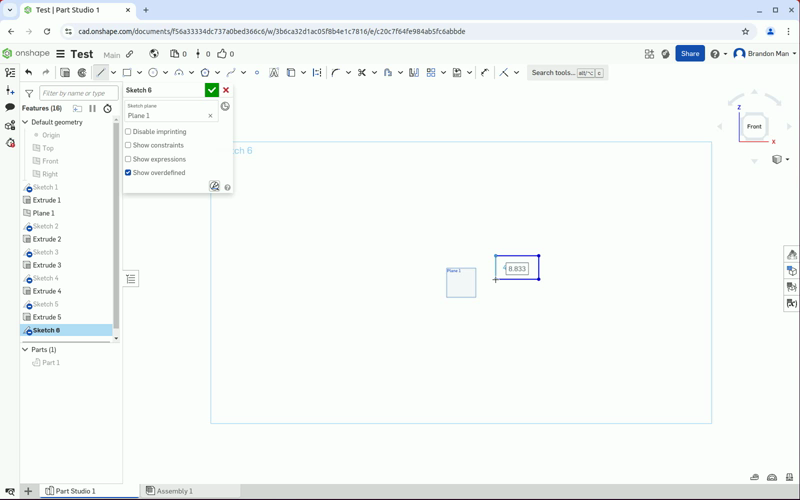
click(495, 279)
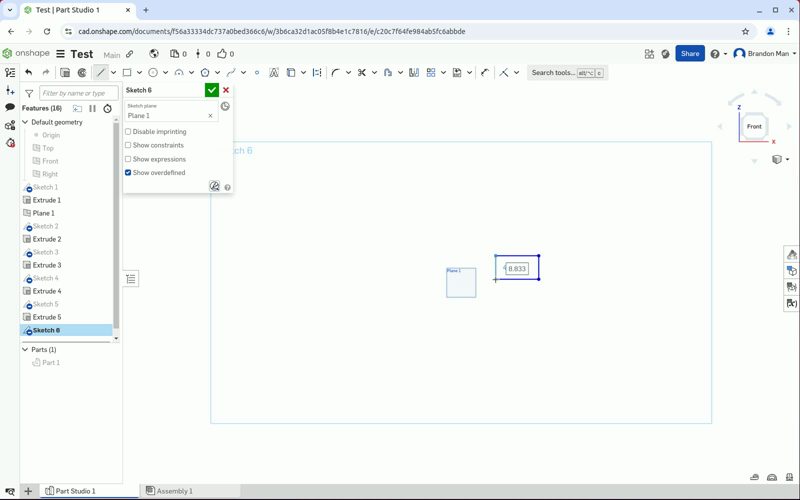
key(esc)
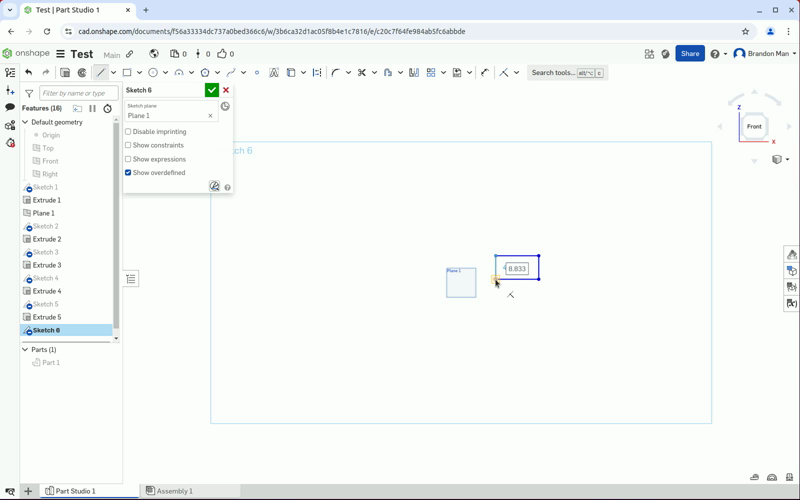
mouse_move(520, 273)
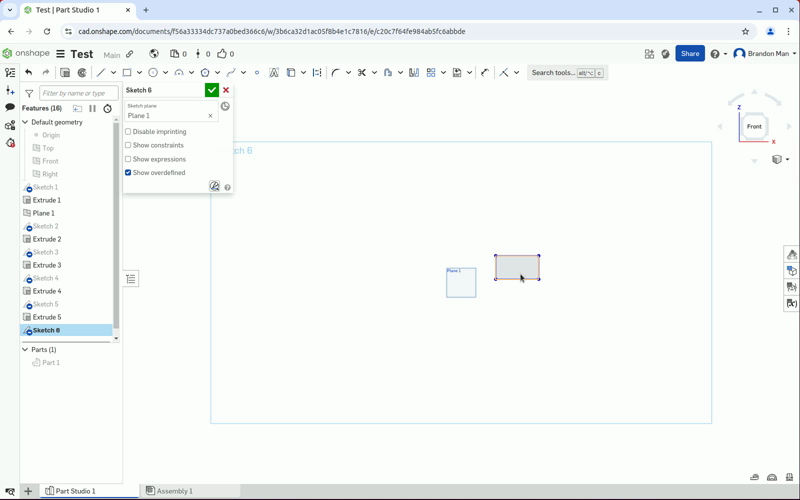
scroll(6)
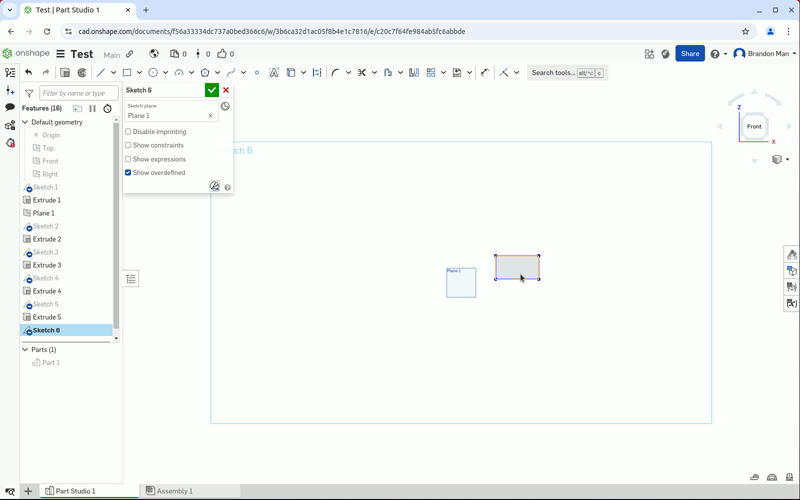
scroll(6)
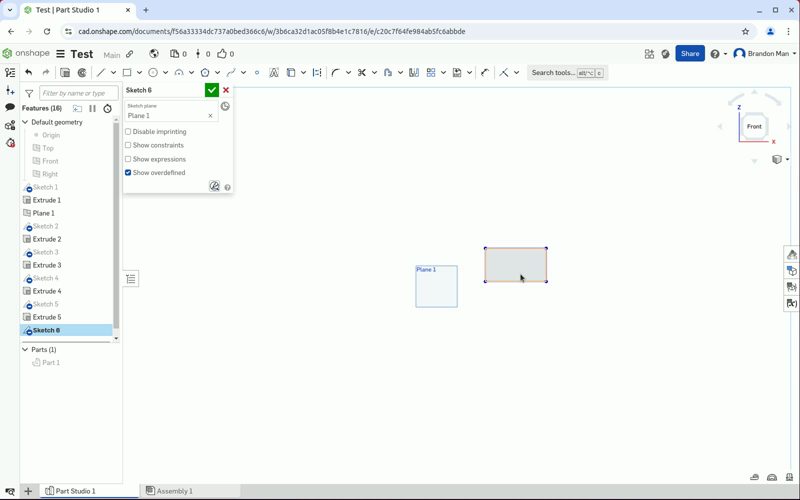
scroll(6)
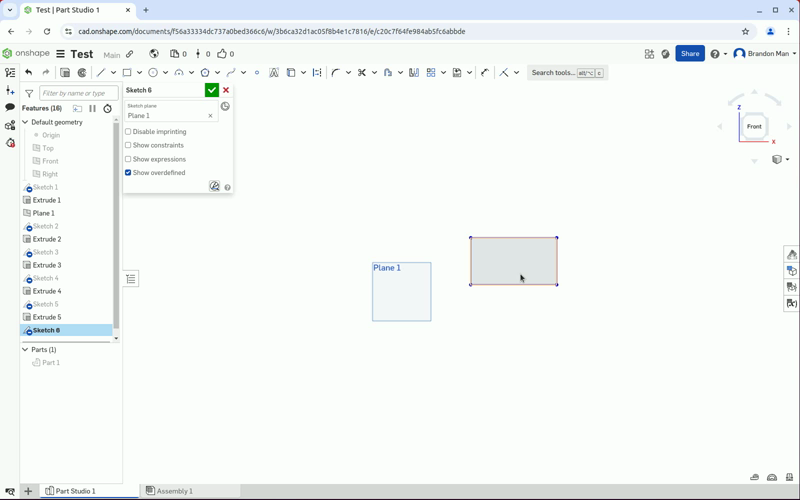
scroll(6)
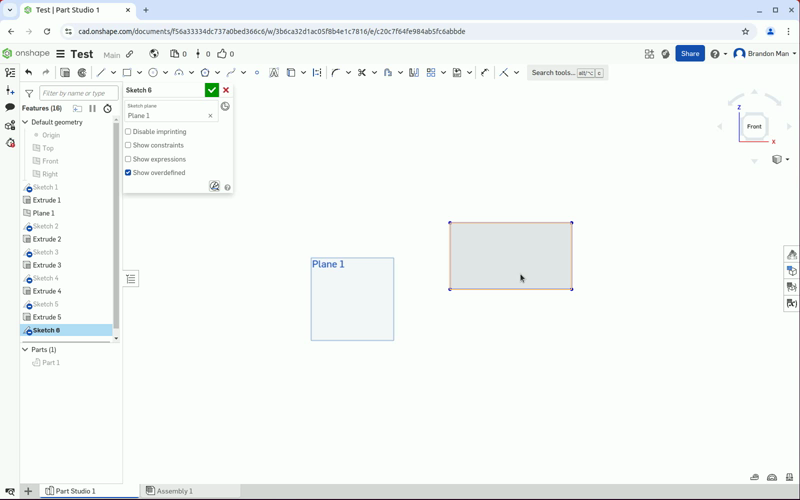
scroll(6)
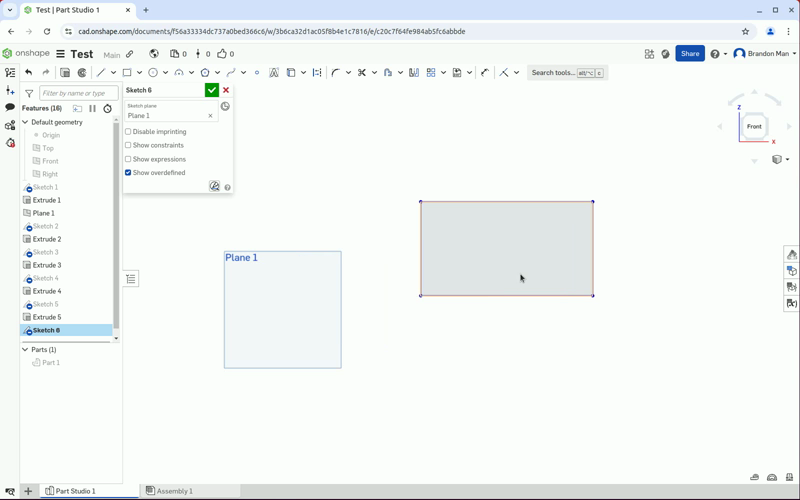
scroll(6)
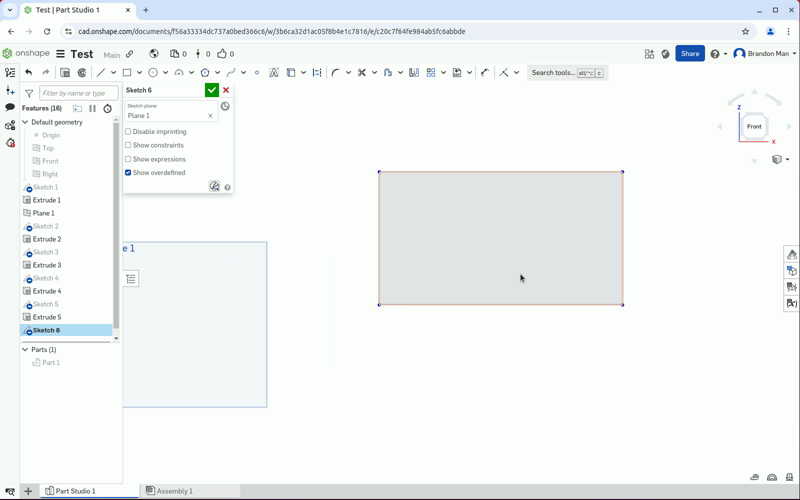
scroll(6)
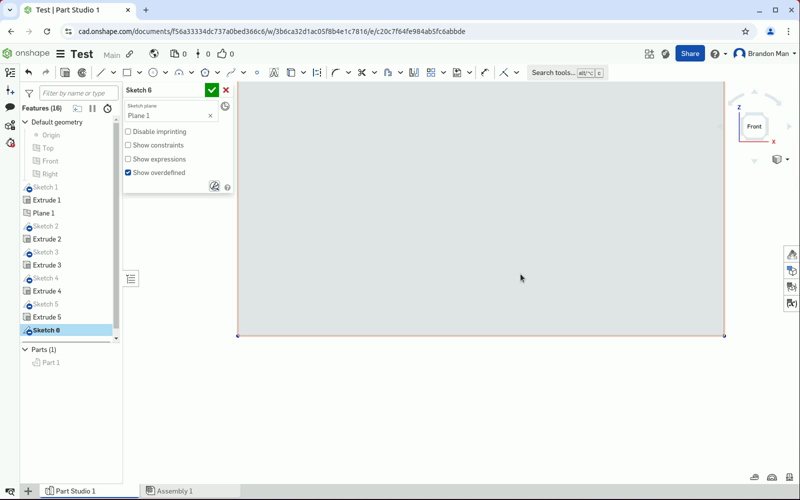
click(520, 273)
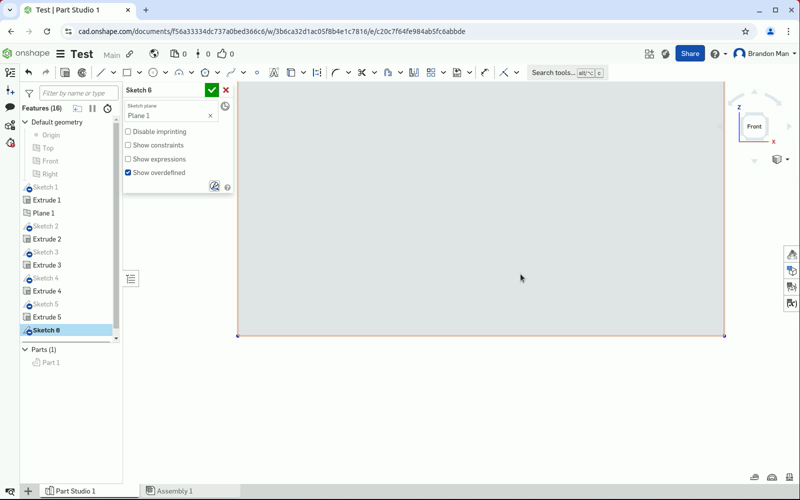
scroll(-6)
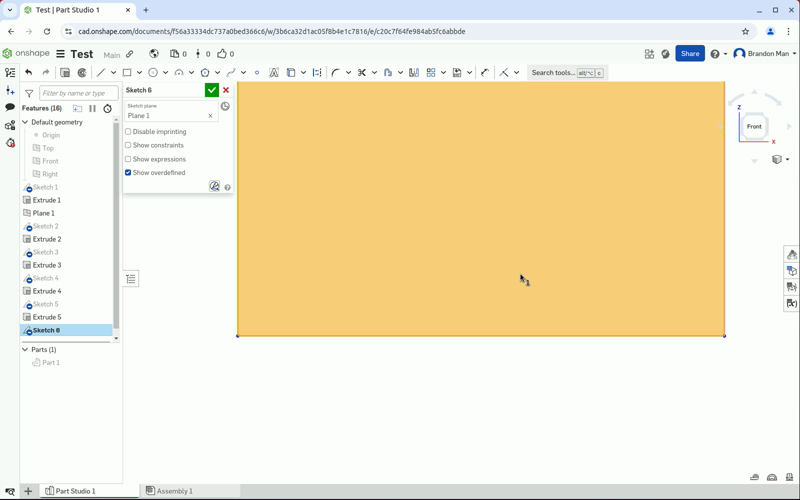
scroll(-6)
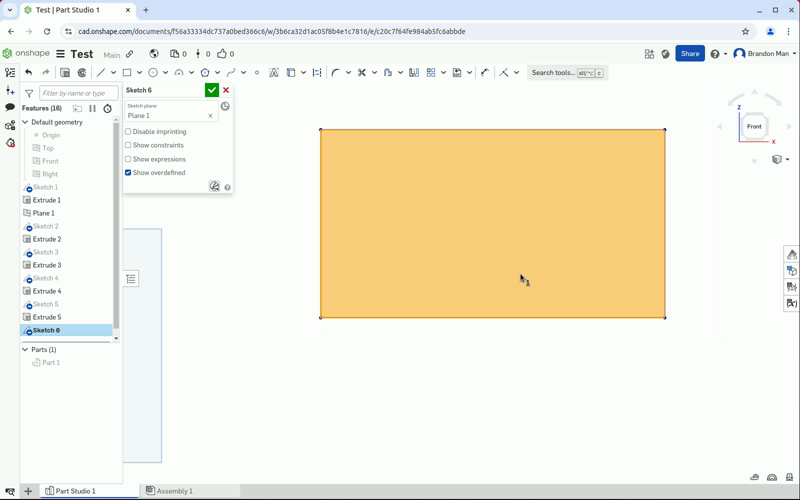
scroll(-6)
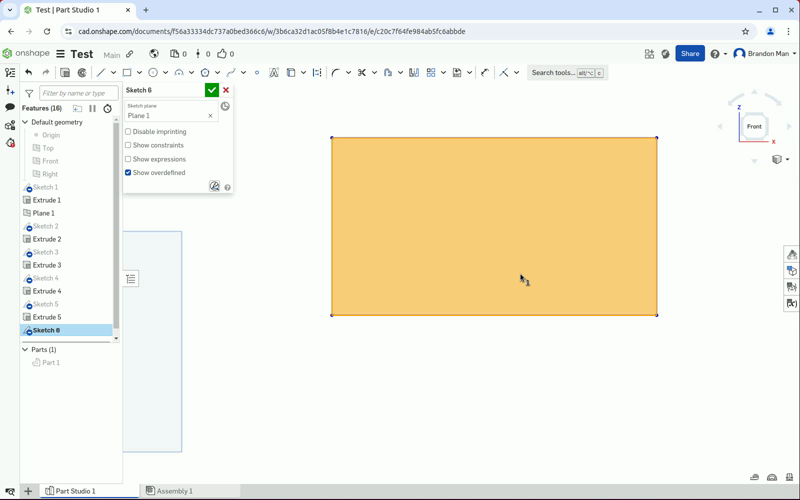
scroll(-6)
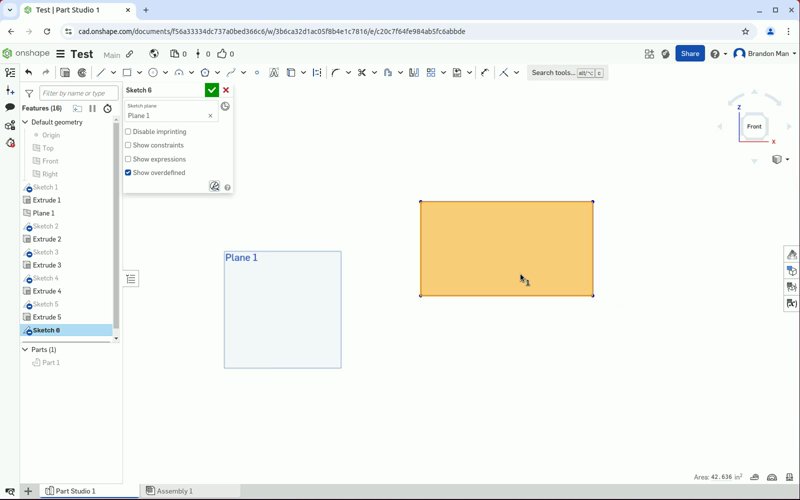
scroll(-6)
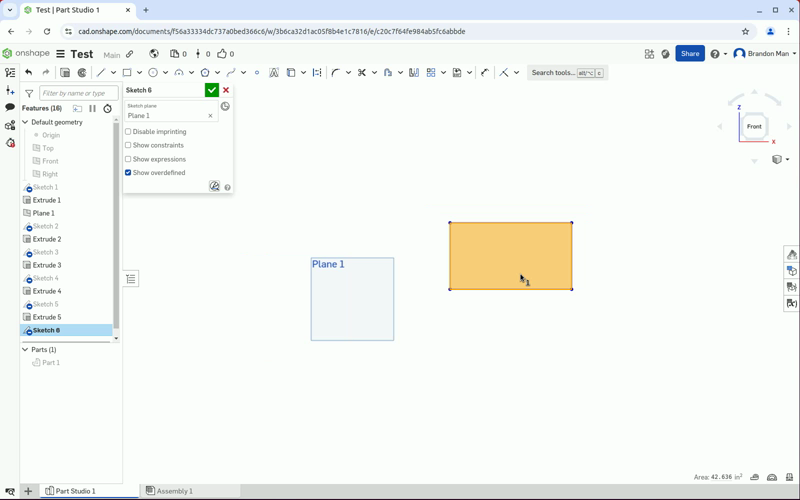
scroll(-6)
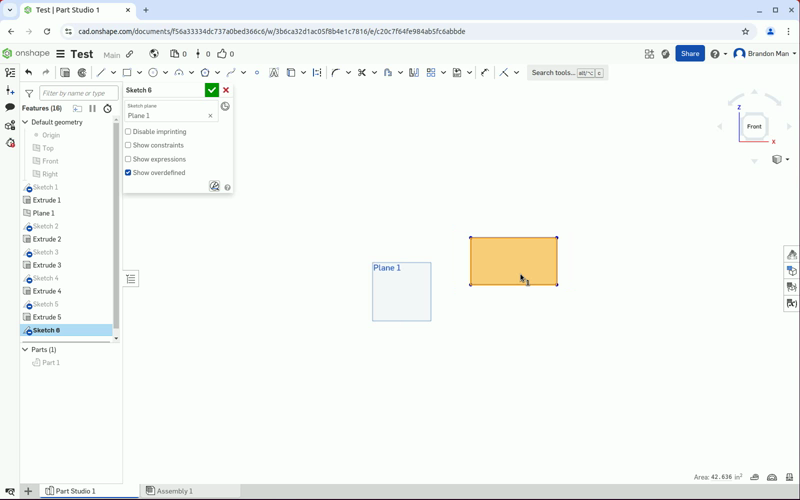
scroll(-6)
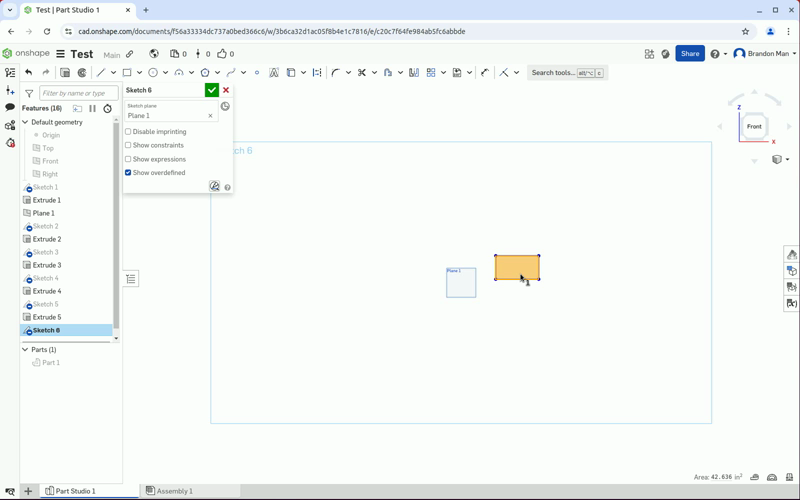
mouse_move(73, 352)
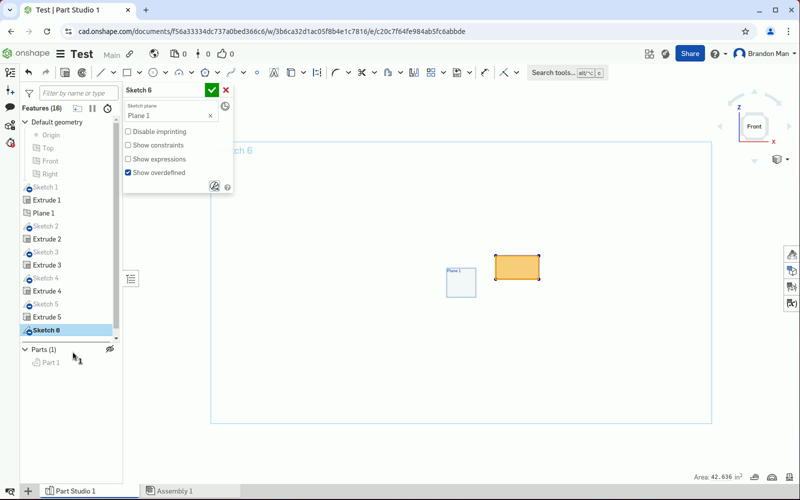
key(shift+y)
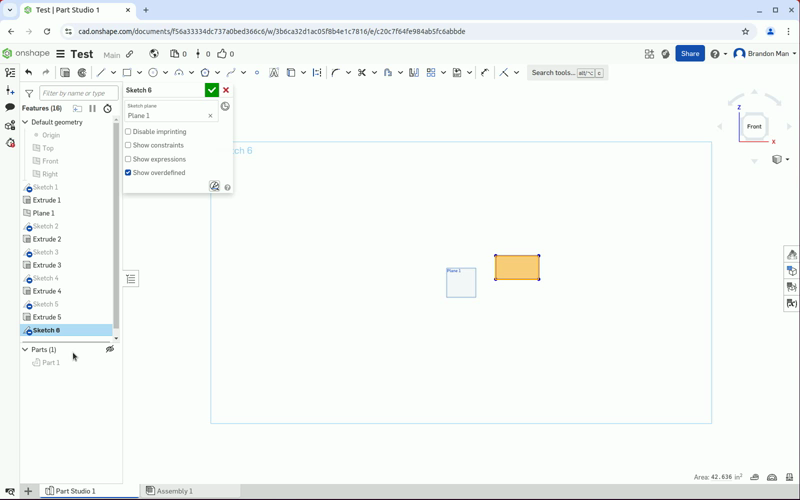
key(shift+e)
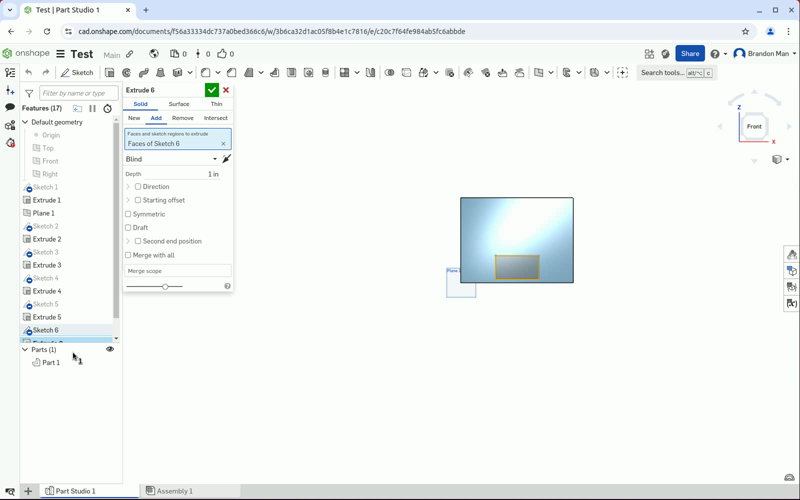
mouse_move(143, 106)
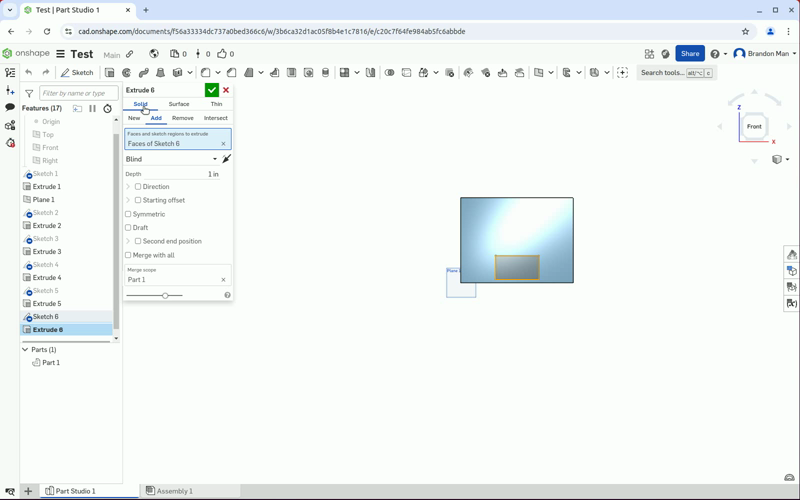
click(143, 106)
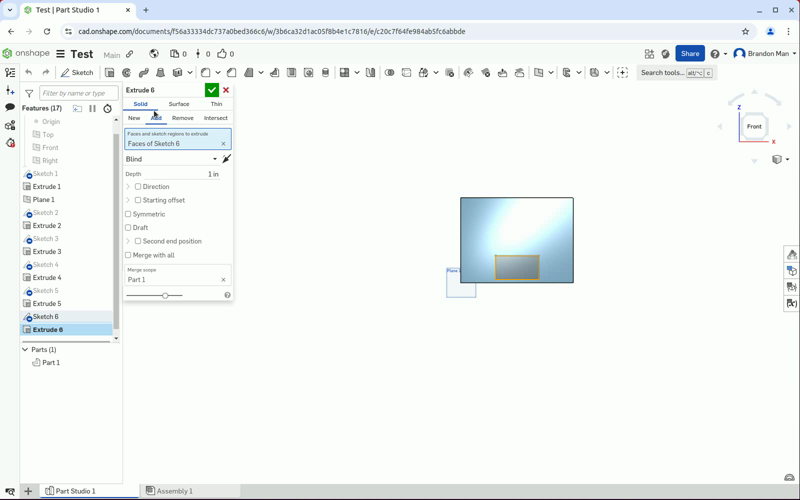
mouse_move(186, 120)
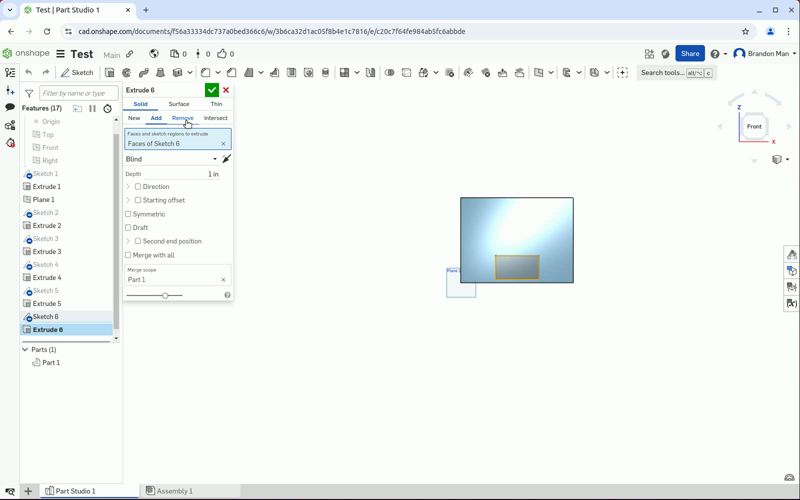
click(186, 120)
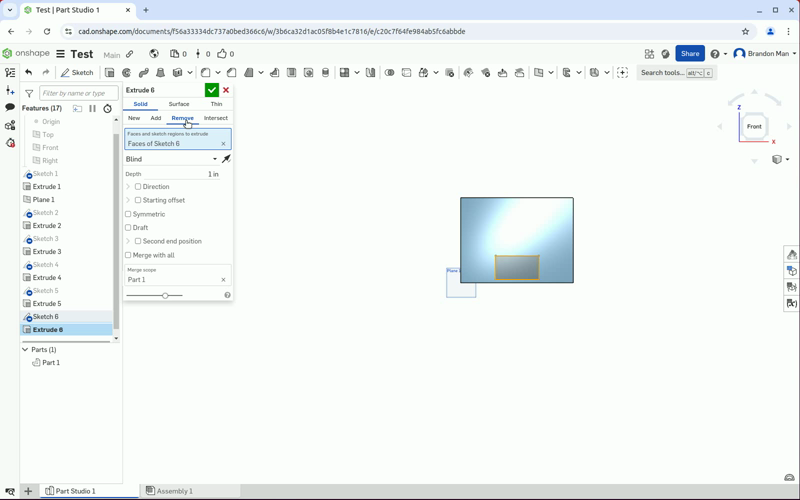
key(tab, 4)
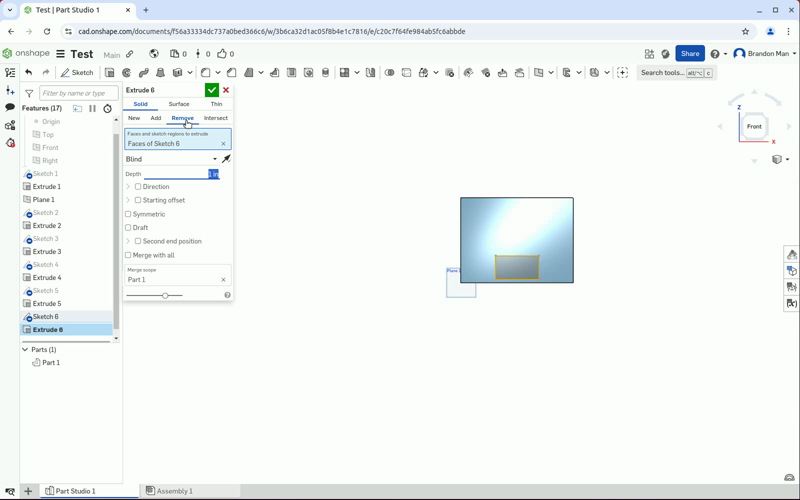
text(19.498)
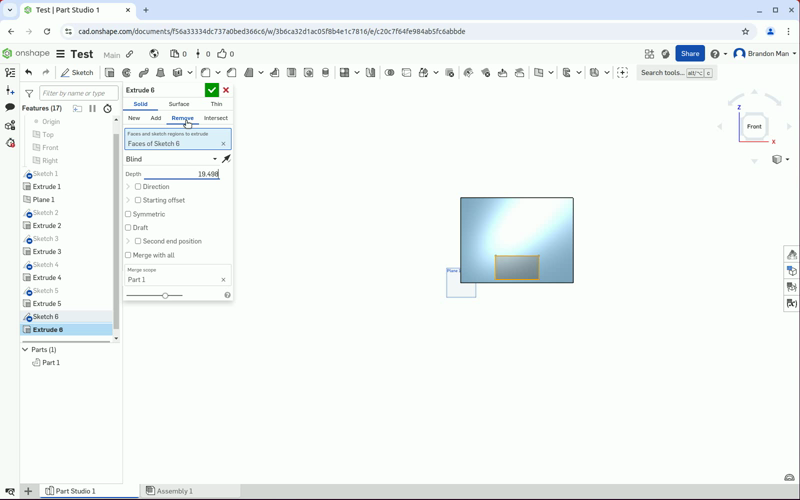
key(tab, 6)
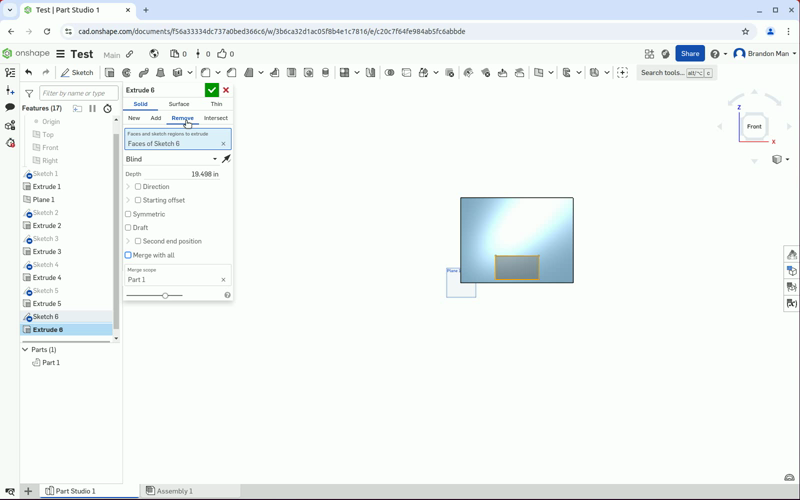
key(space)
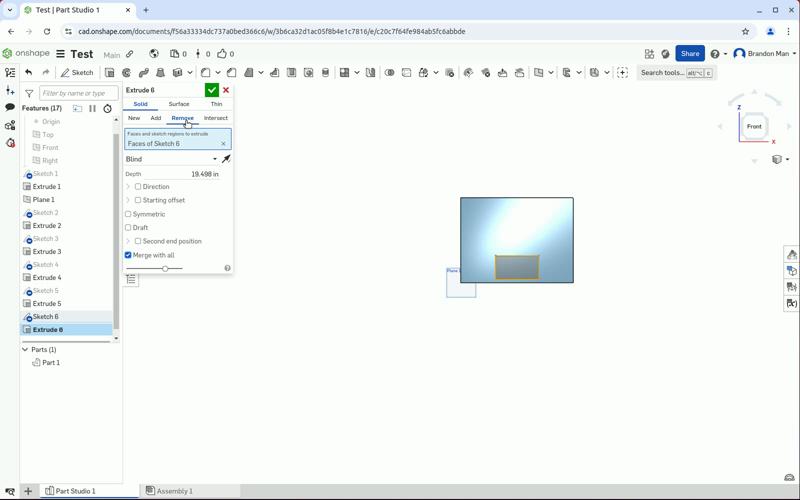
key(enter)
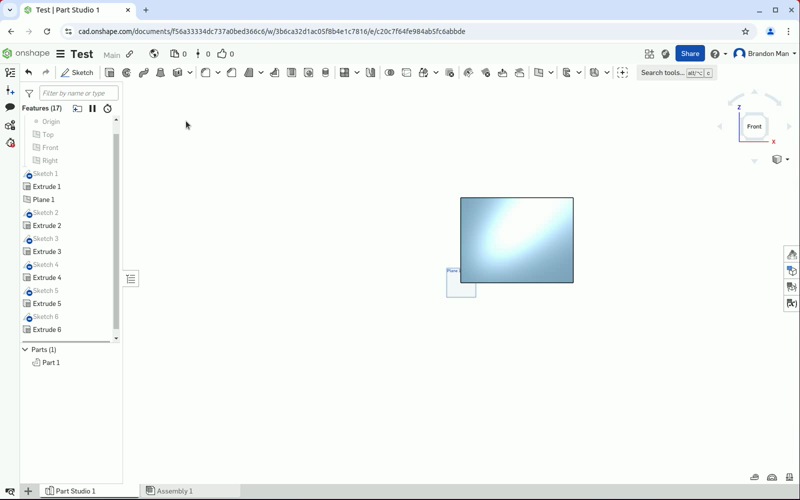
key(shift+h)
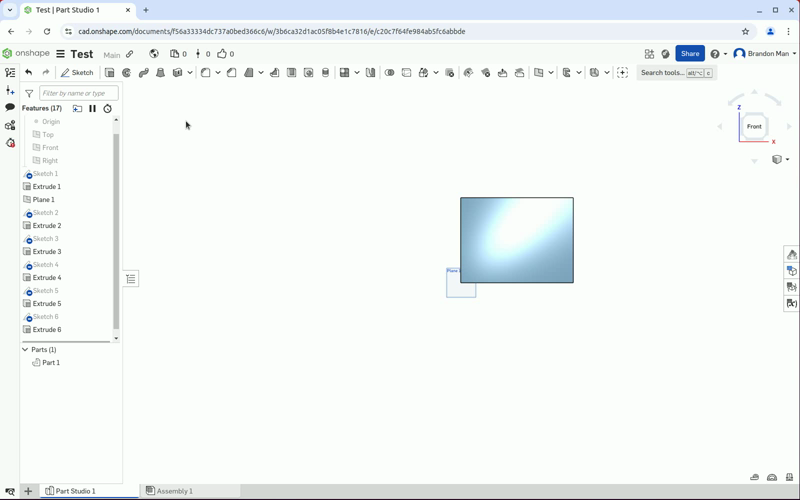
key(shift+h)
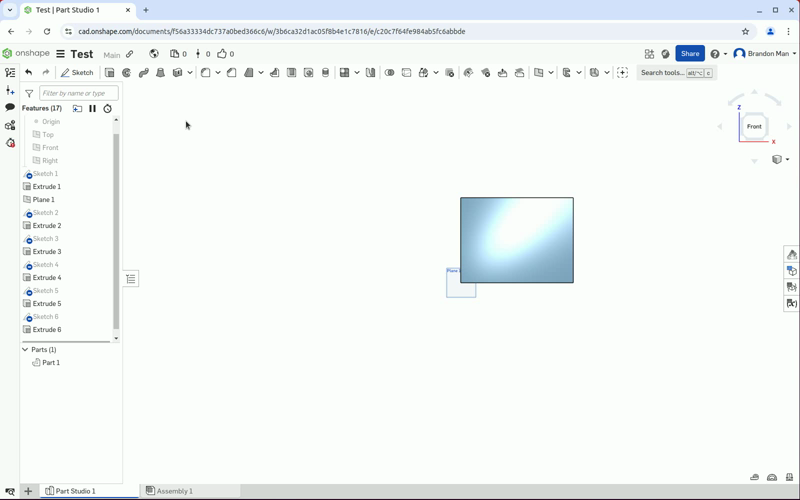
mouse_move(69, 176)
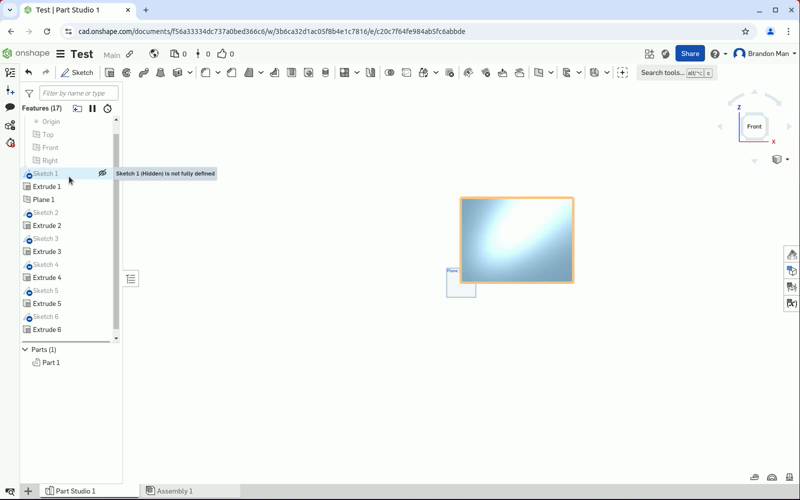
click(69, 176)
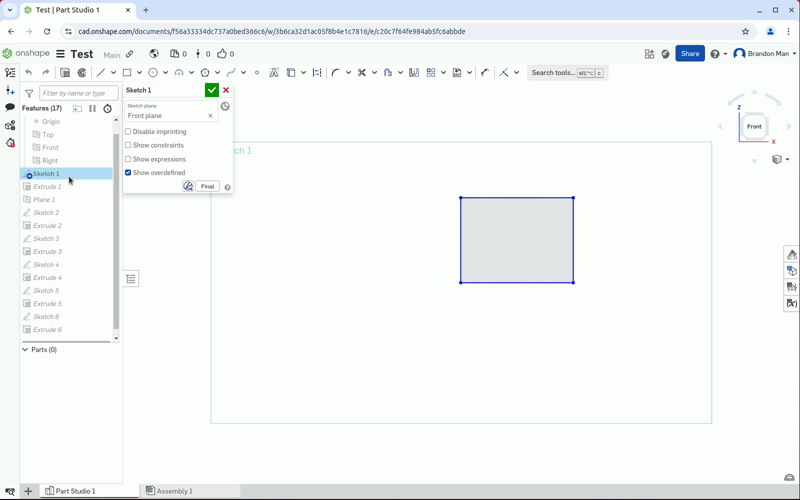
mouse_move(229, 92)
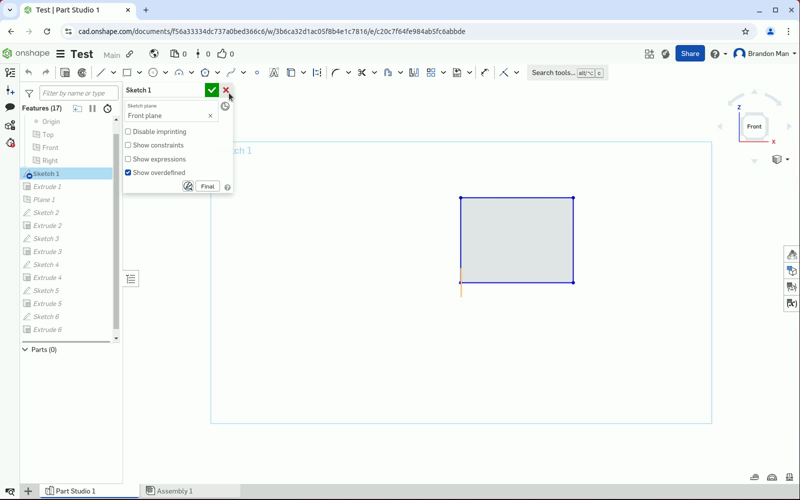
click(229, 92)
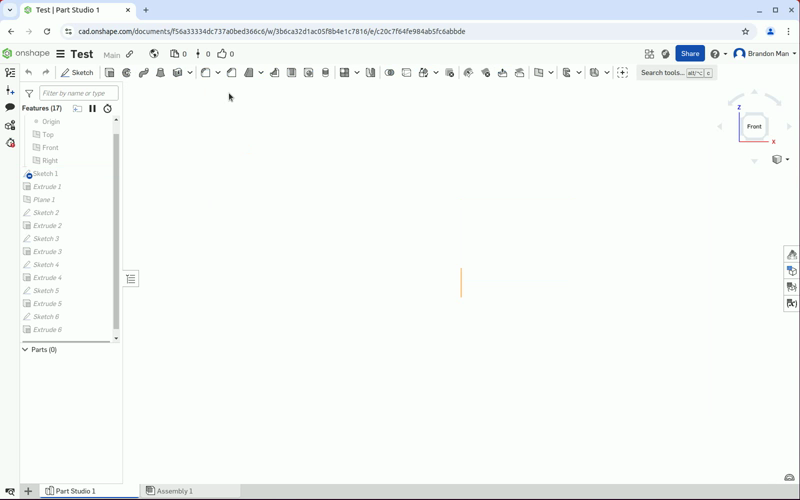
key(shift+s)
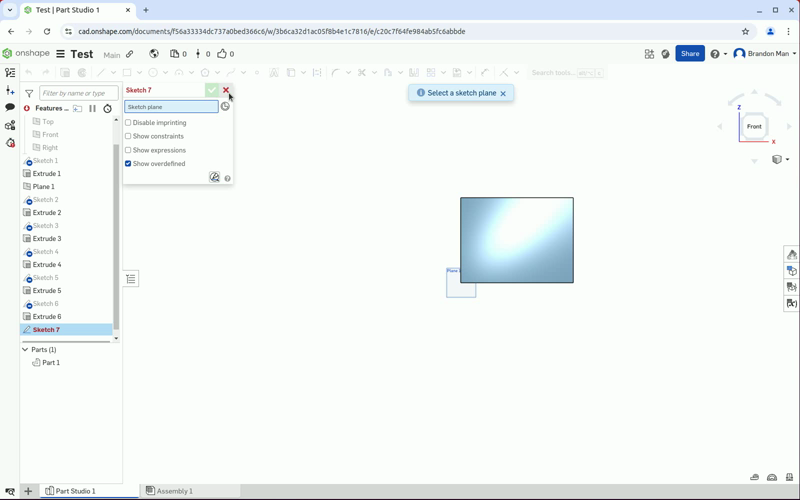
mouse_move(69, 189)
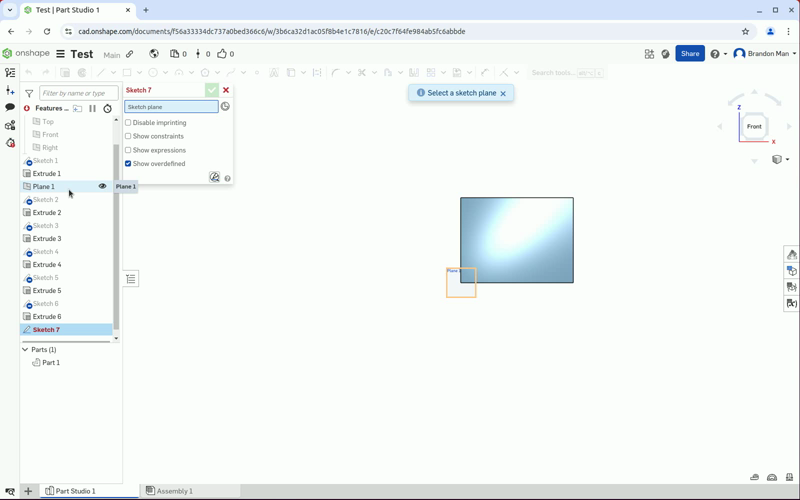
click(69, 189)
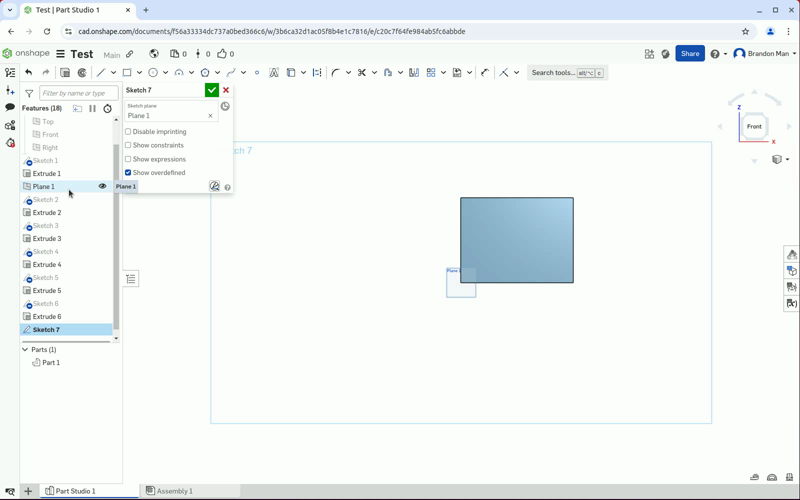
mouse_move(73, 352)
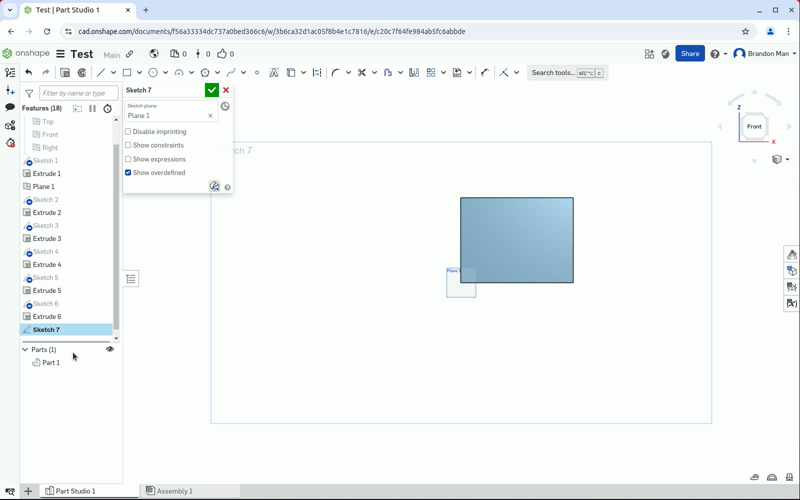
key(y)
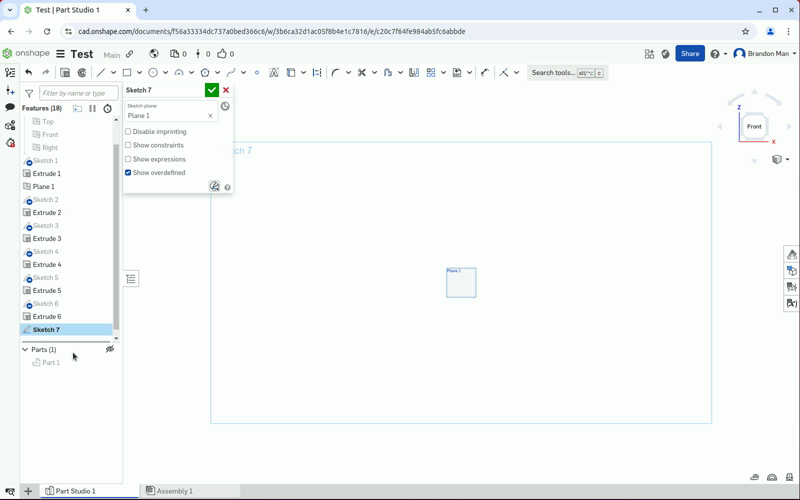
key(l)
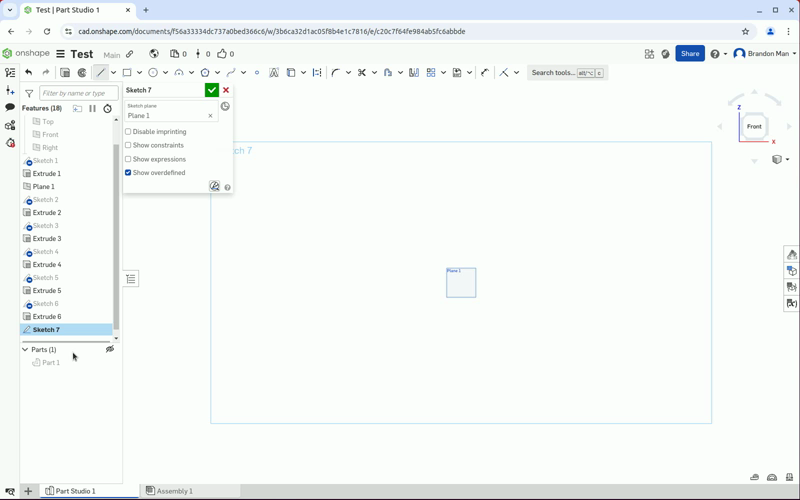
key_down(shift)
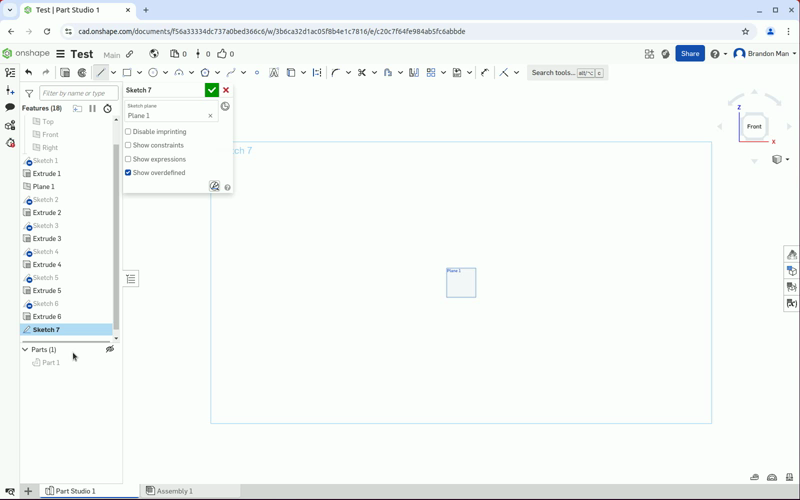
mouse_move(464, 224)
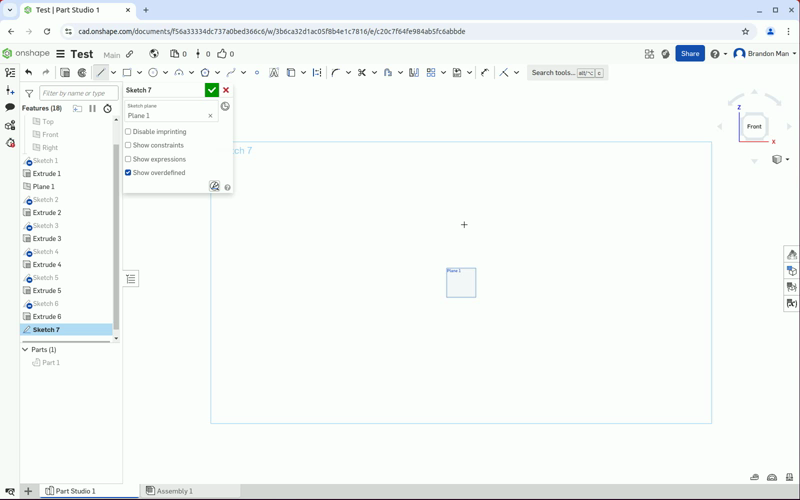
click(464, 224)
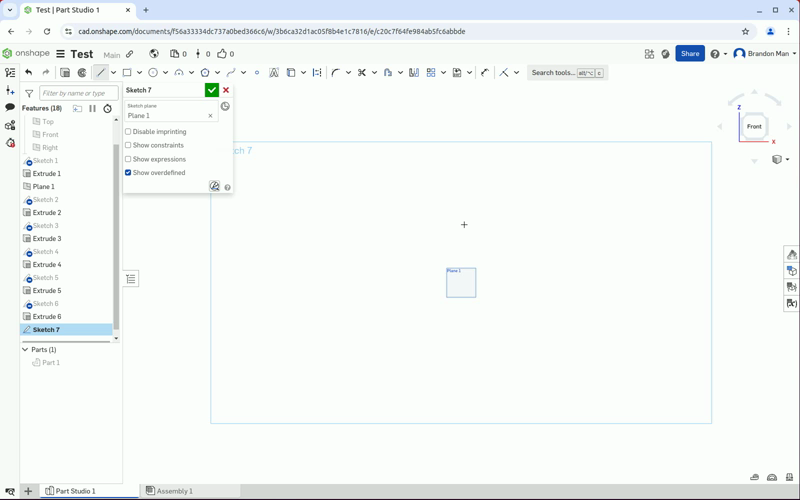
key_up(shift)
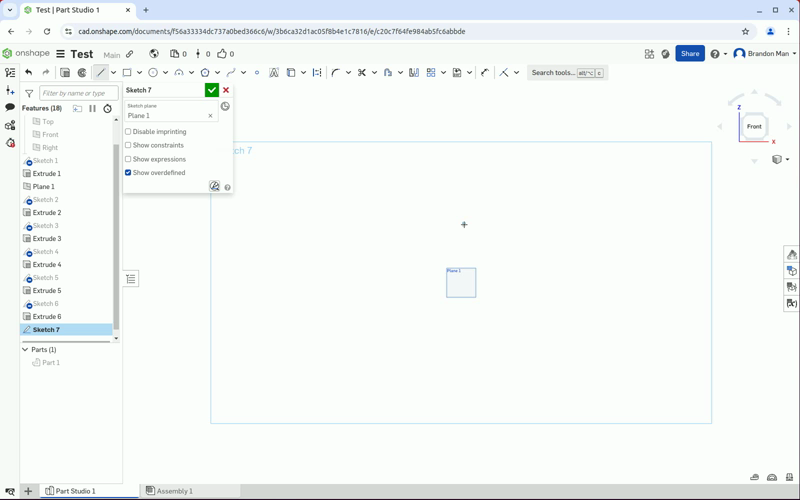
key_down(shift)
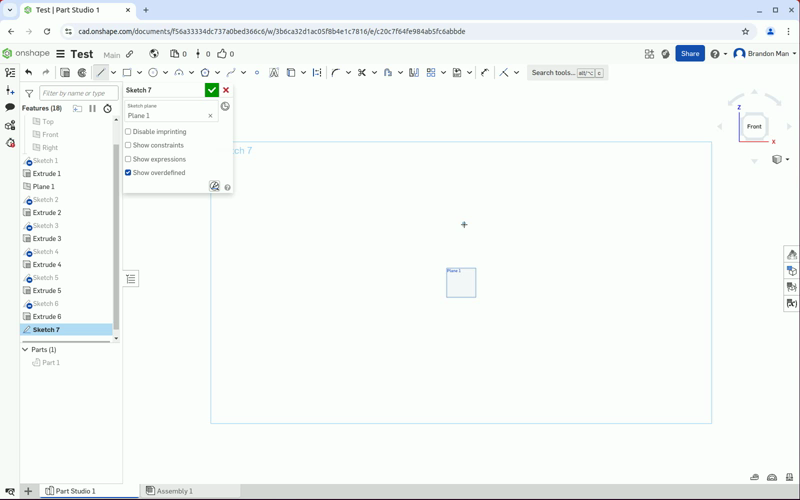
mouse_move(538, 224)
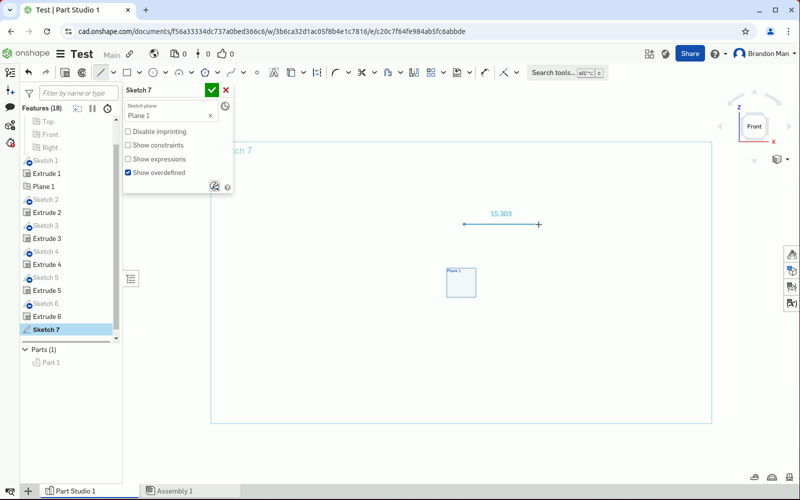
click(538, 224)
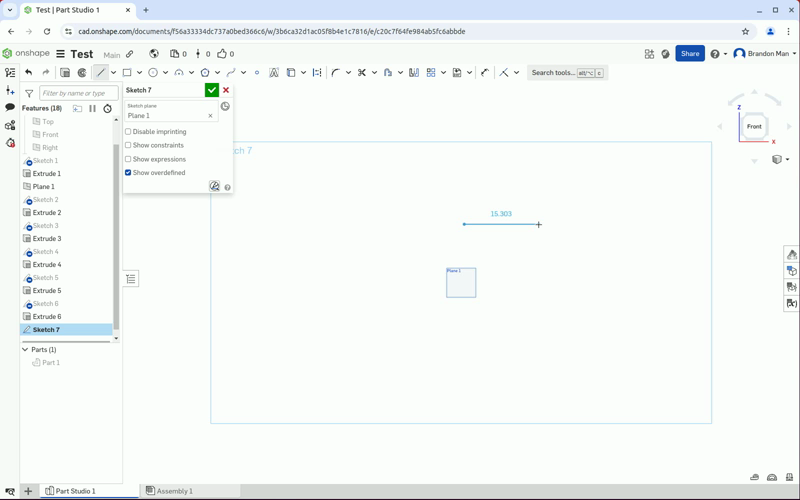
key_up(shift)
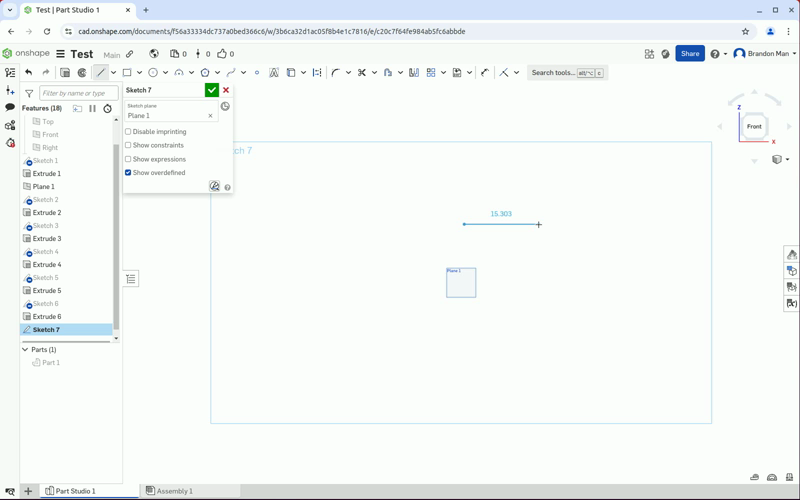
key_down(shift)
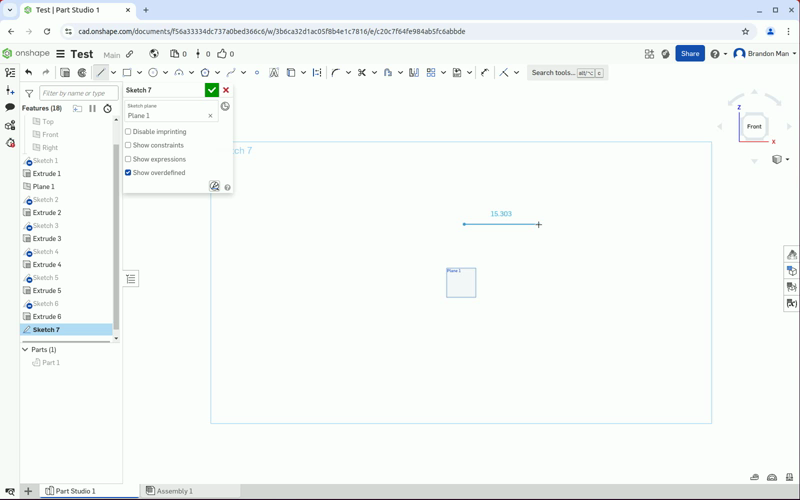
mouse_move(568, 224)
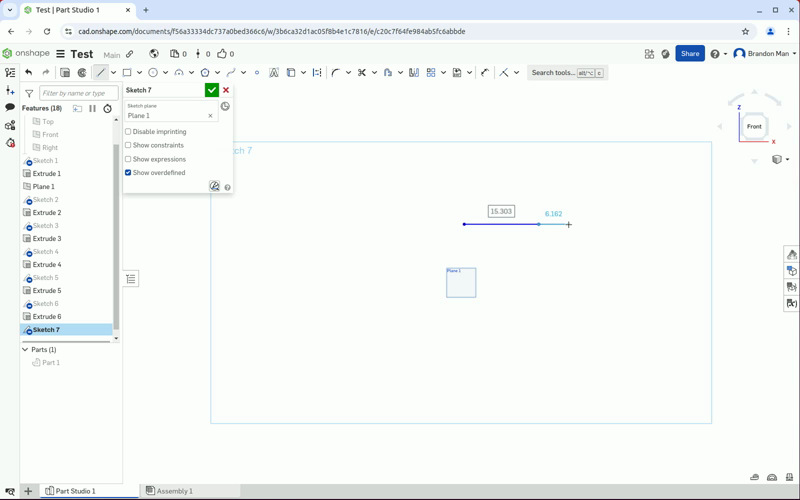
mouse_move(538, 200)
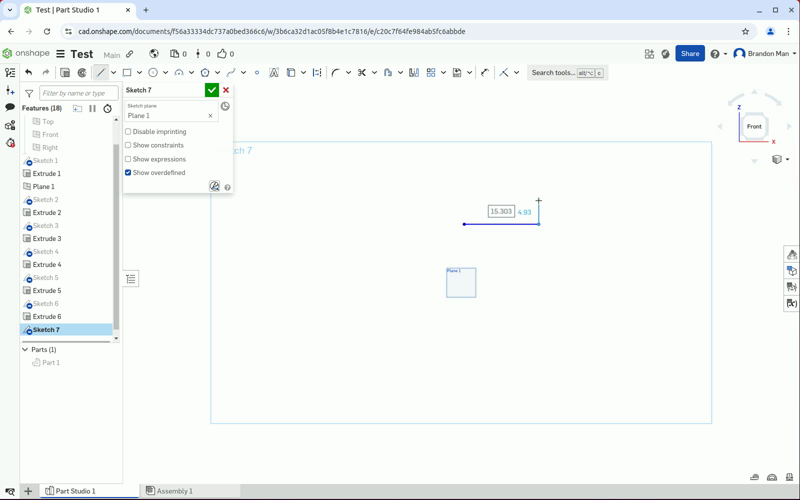
click(538, 200)
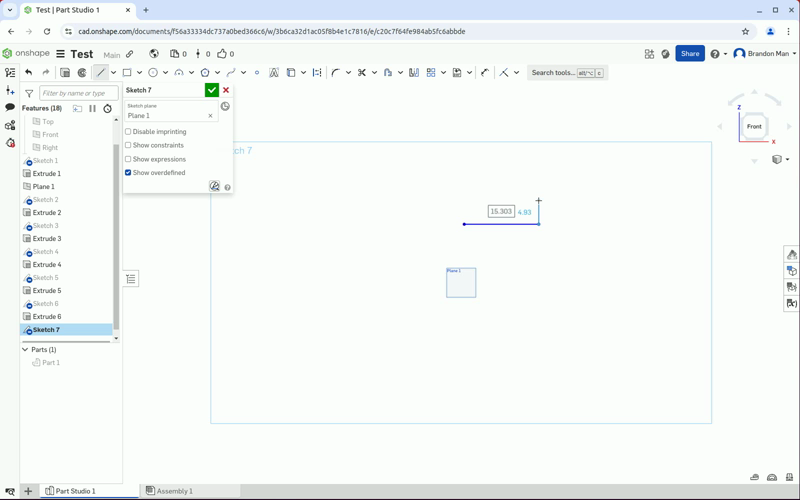
key_up(shift)
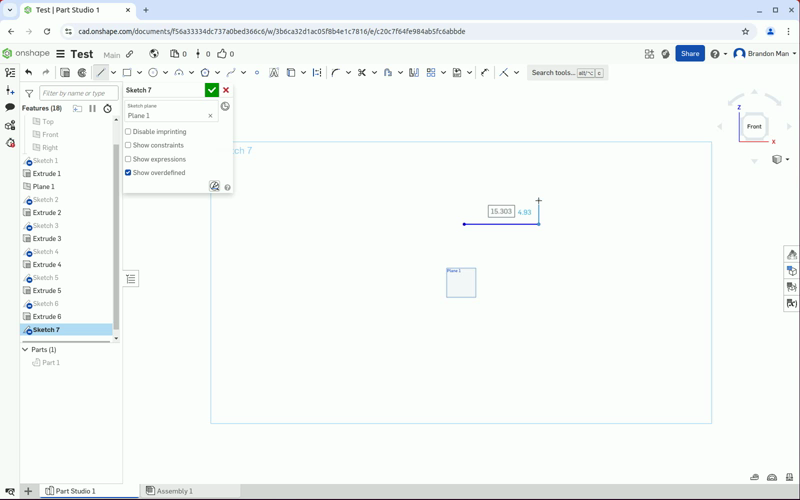
key_down(shift)
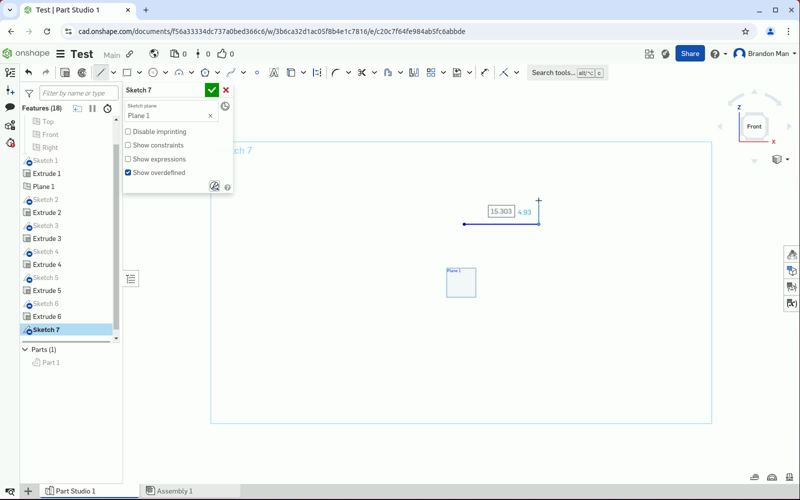
mouse_move(464, 200)
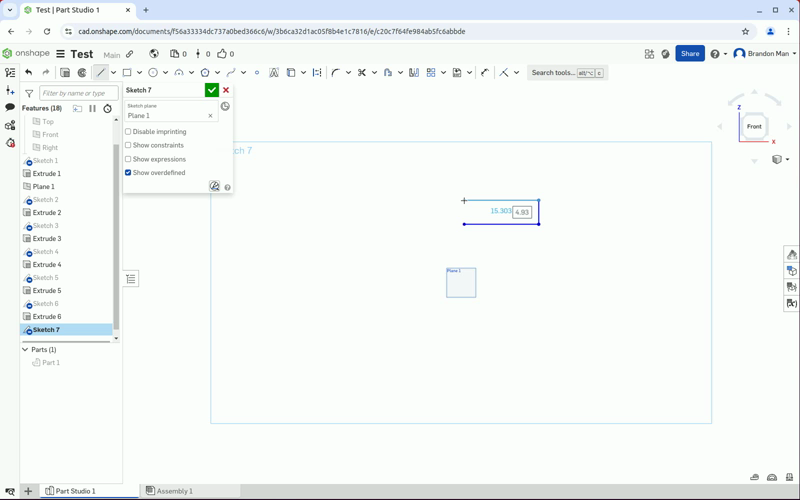
click(464, 200)
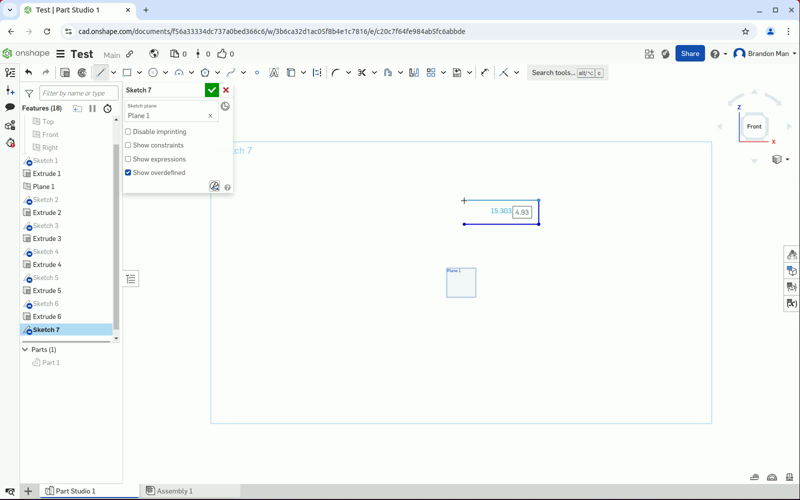
key_up(shift)
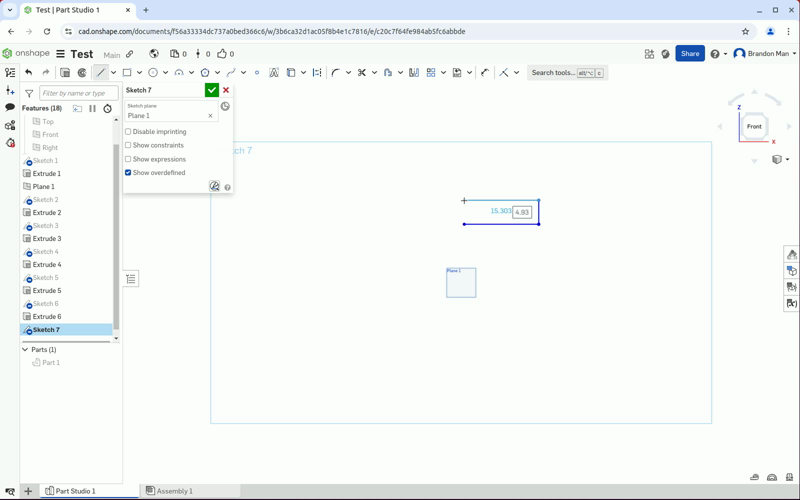
mouse_move(494, 200)
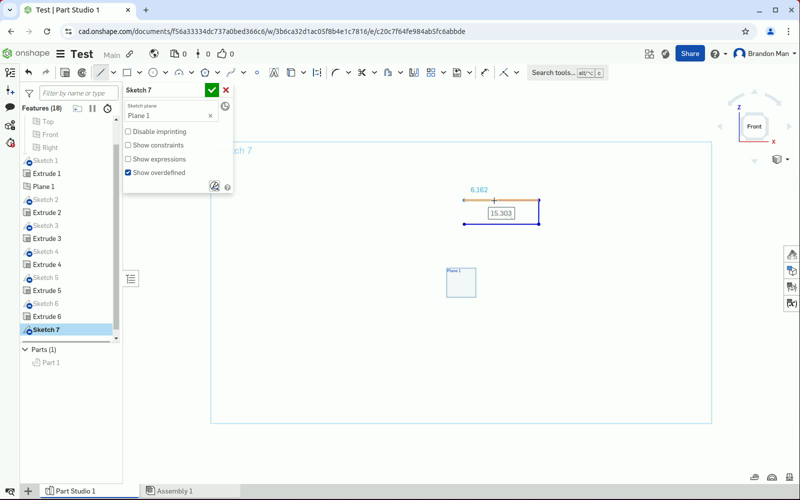
key_down(shift)
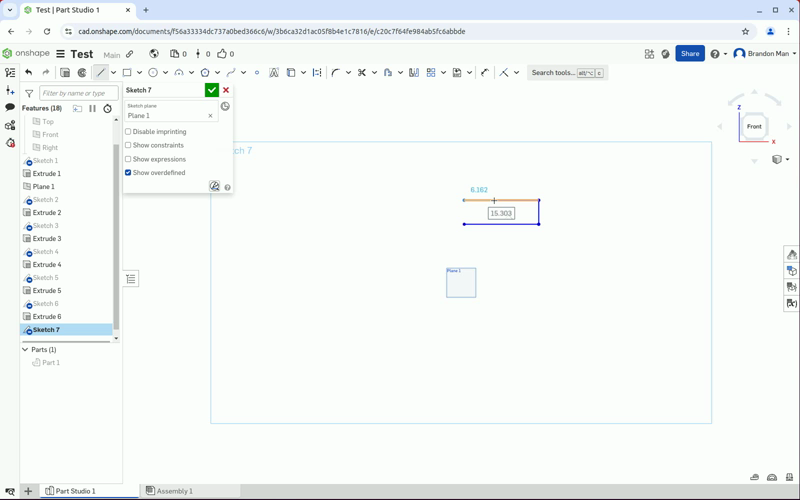
mouse_move(464, 224)
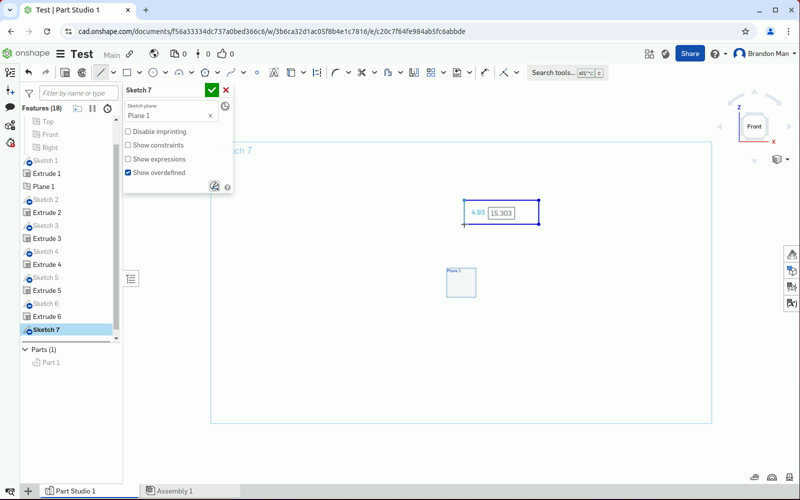
key_up(shift)
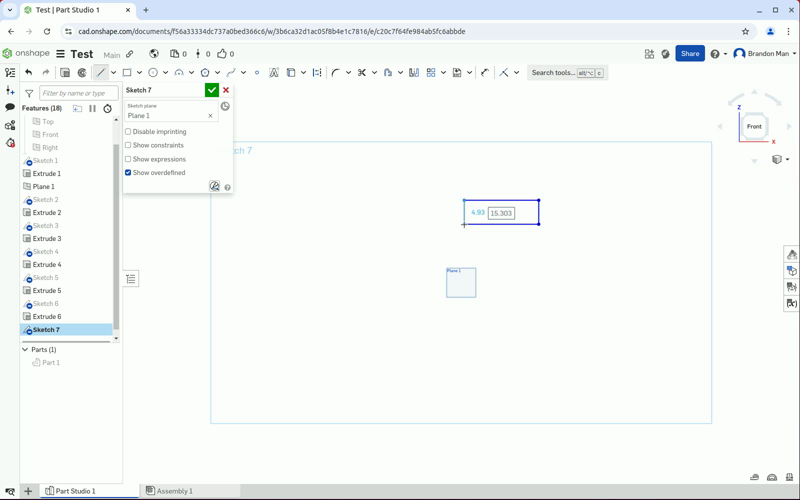
click(464, 224)
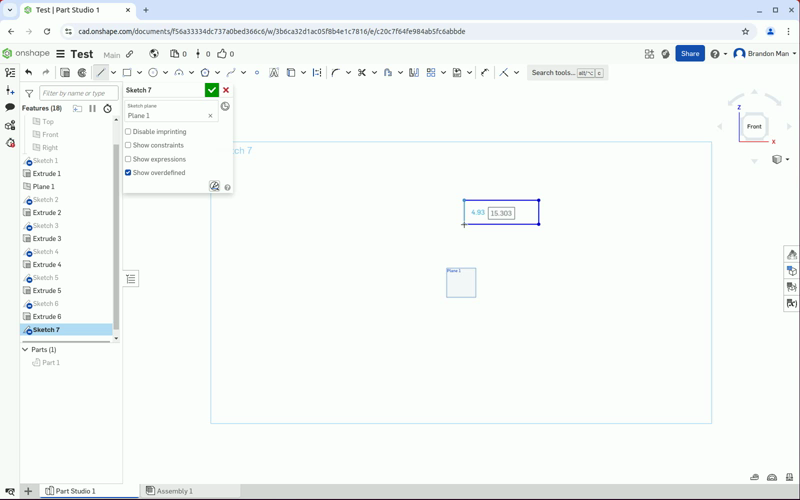
key(esc)
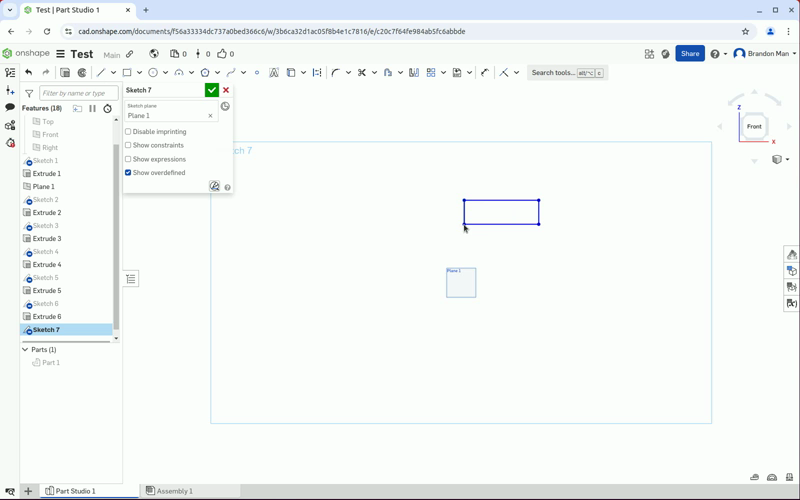
mouse_move(502, 215)
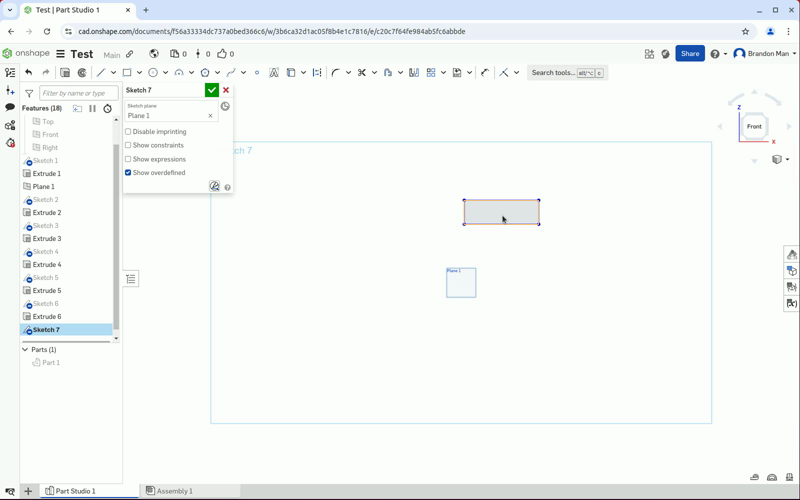
scroll(6)
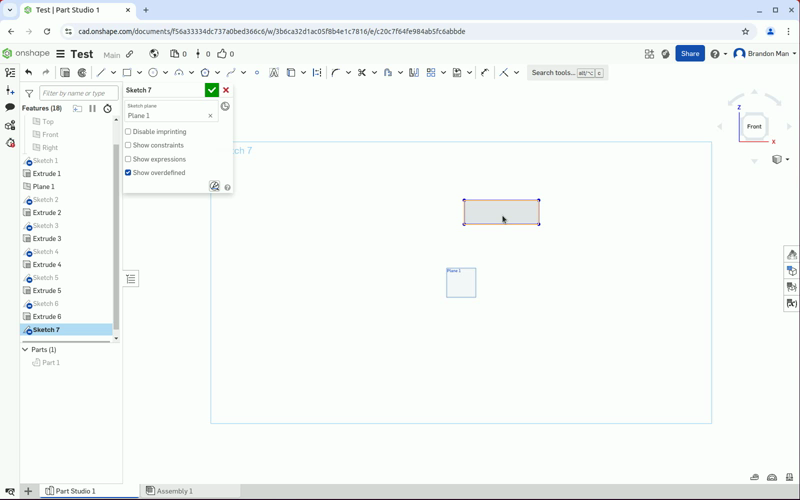
scroll(6)
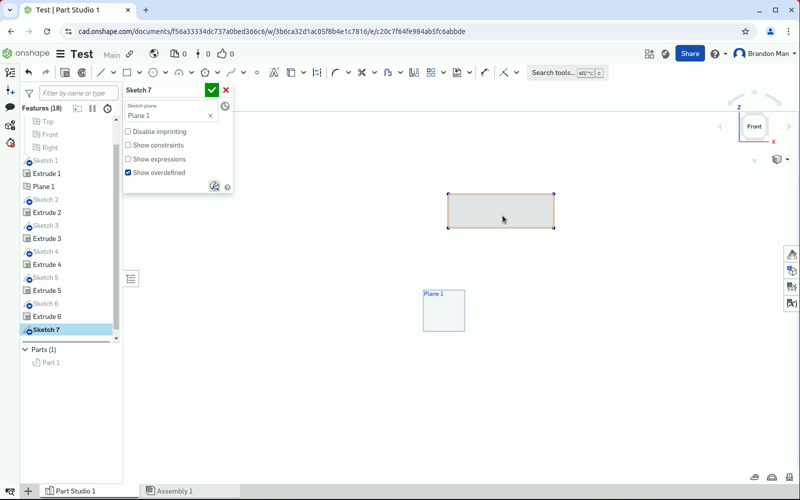
scroll(6)
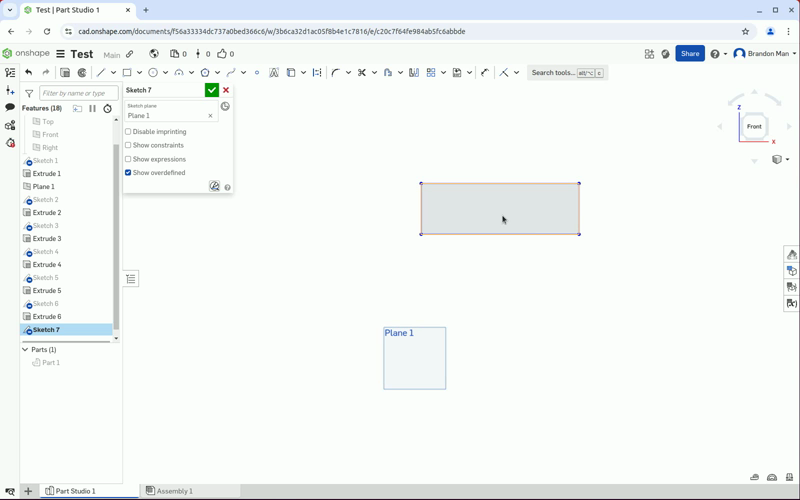
scroll(6)
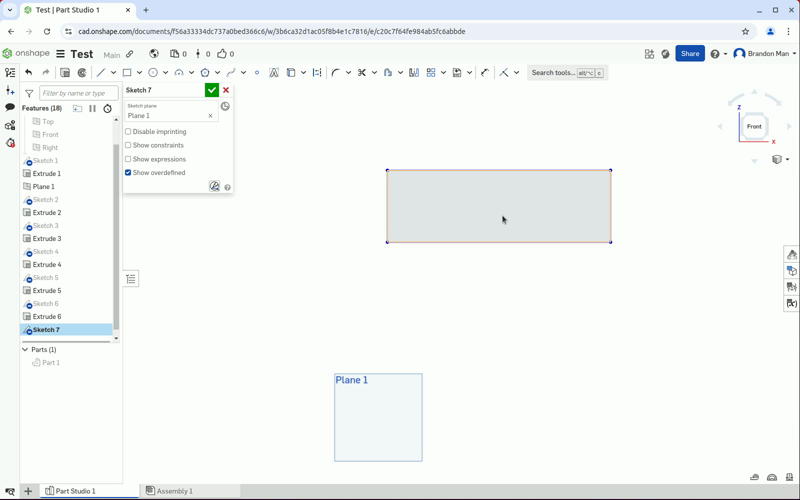
scroll(6)
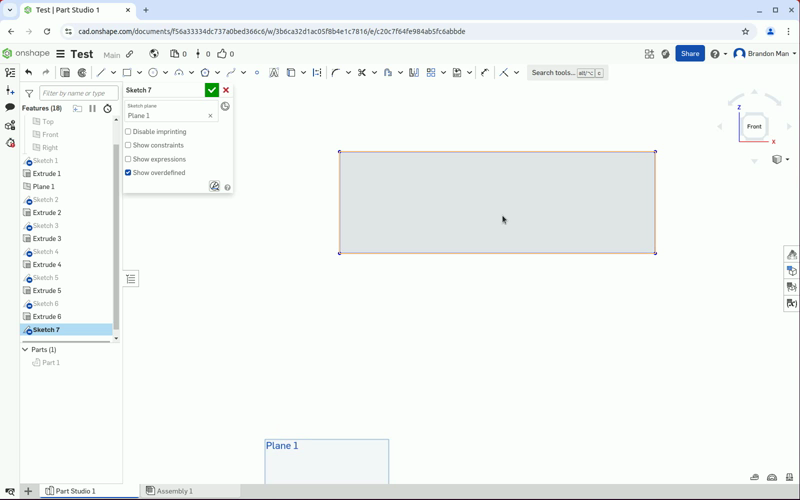
scroll(6)
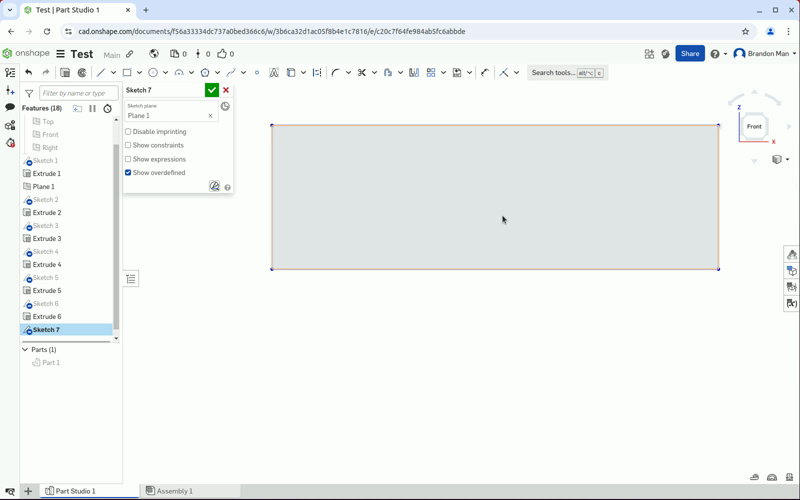
scroll(6)
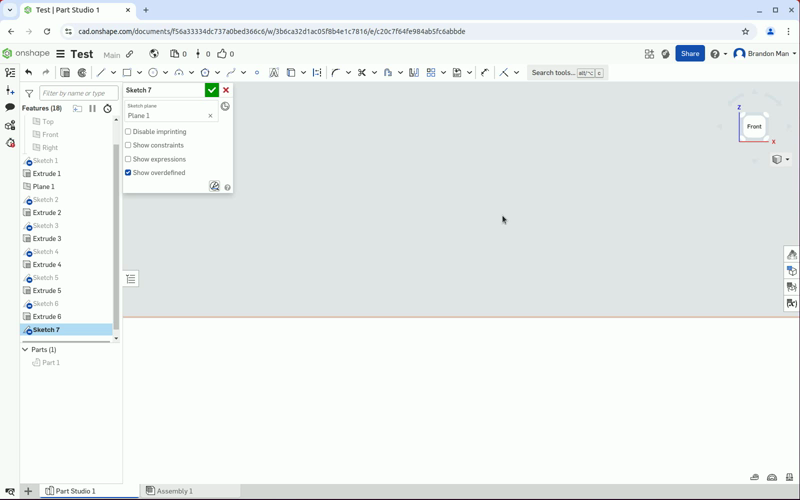
click(502, 215)
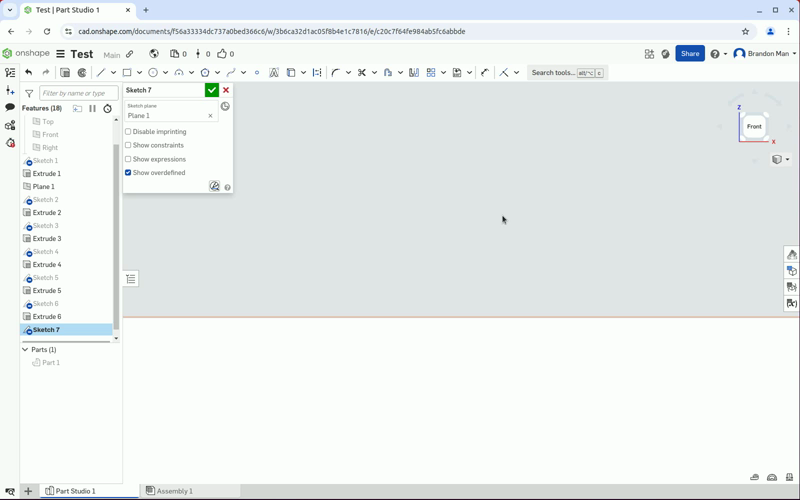
scroll(-6)
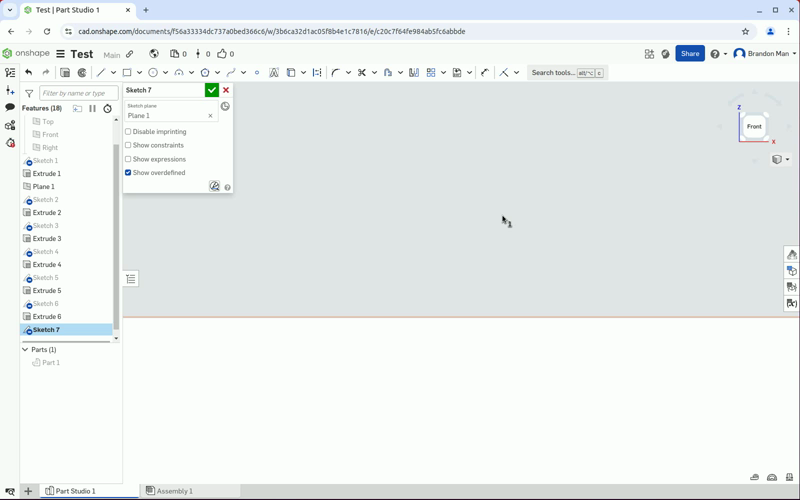
scroll(-6)
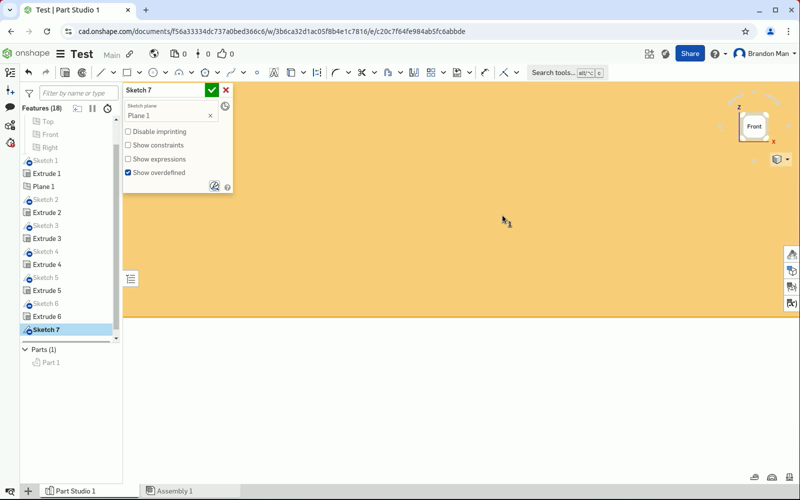
scroll(-6)
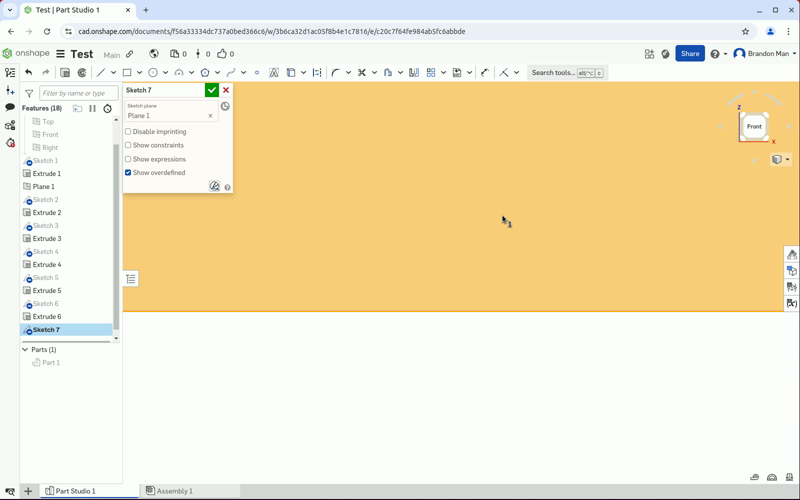
scroll(-6)
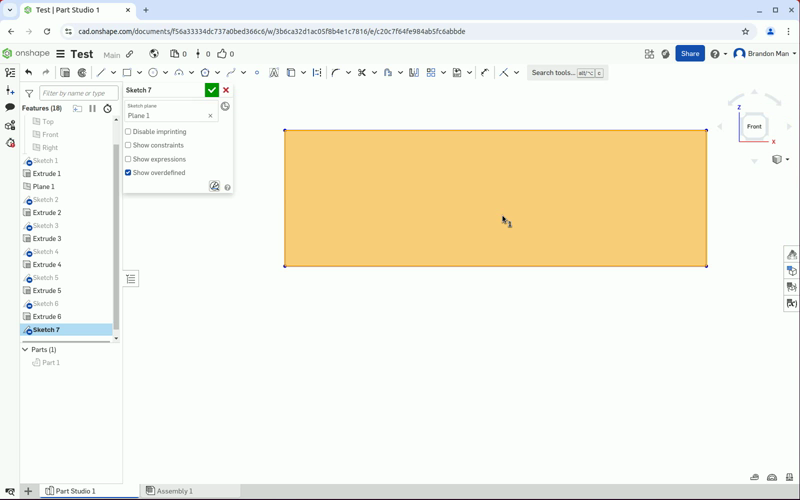
scroll(-6)
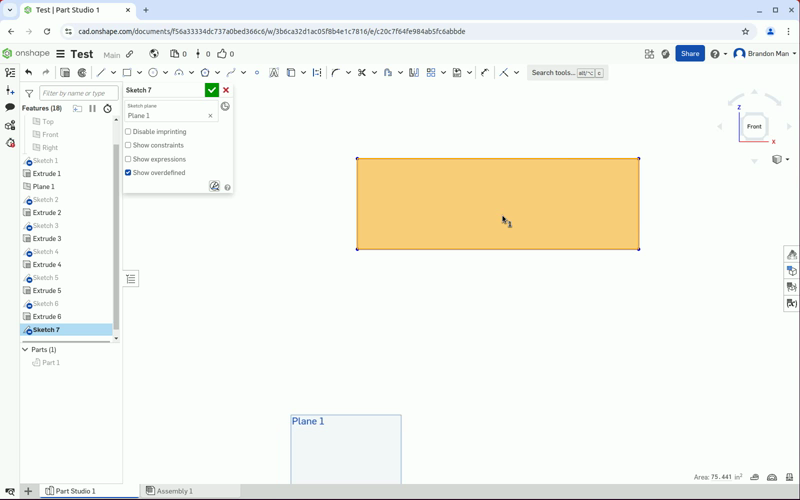
scroll(-6)
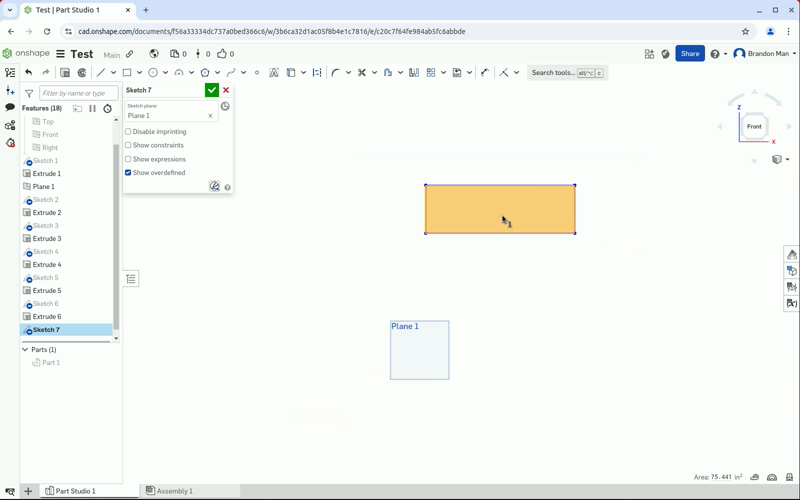
scroll(-6)
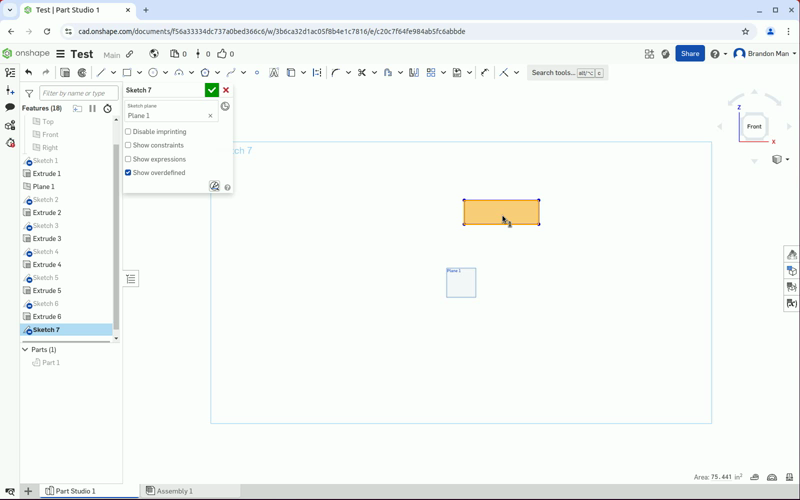
mouse_move(73, 352)
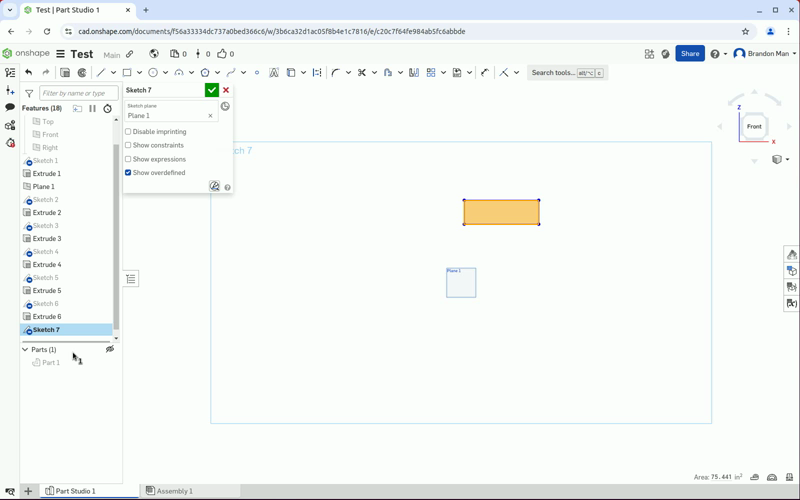
key(shift+y)
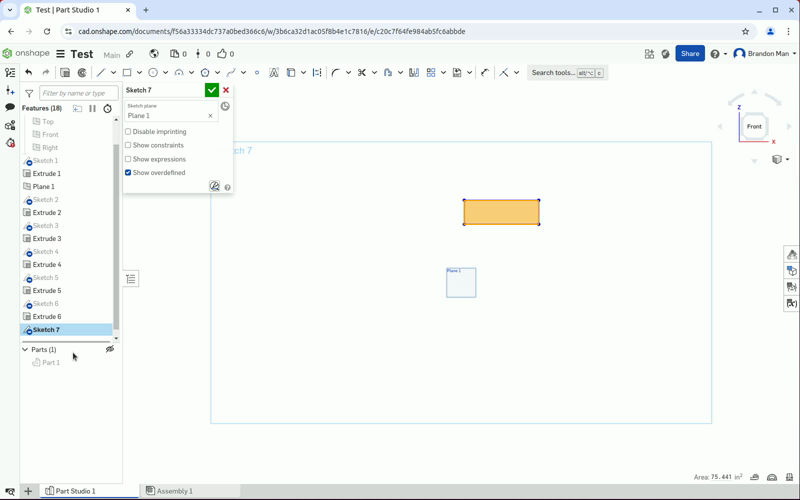
key(shift+e)
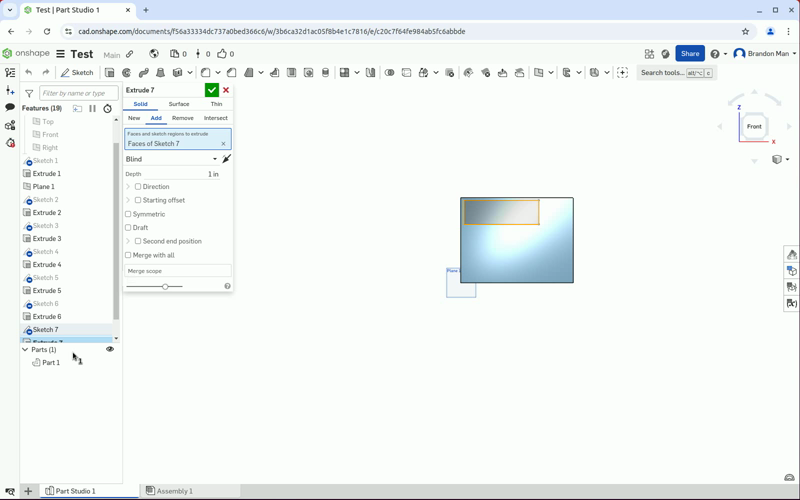
mouse_move(143, 106)
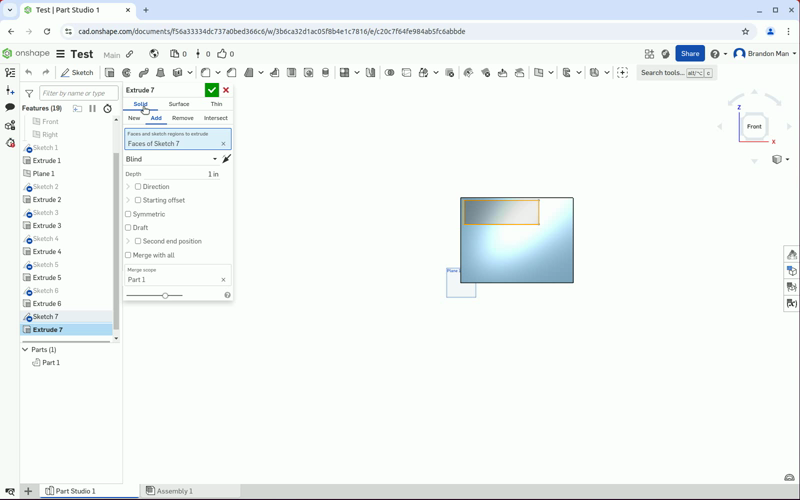
click(143, 106)
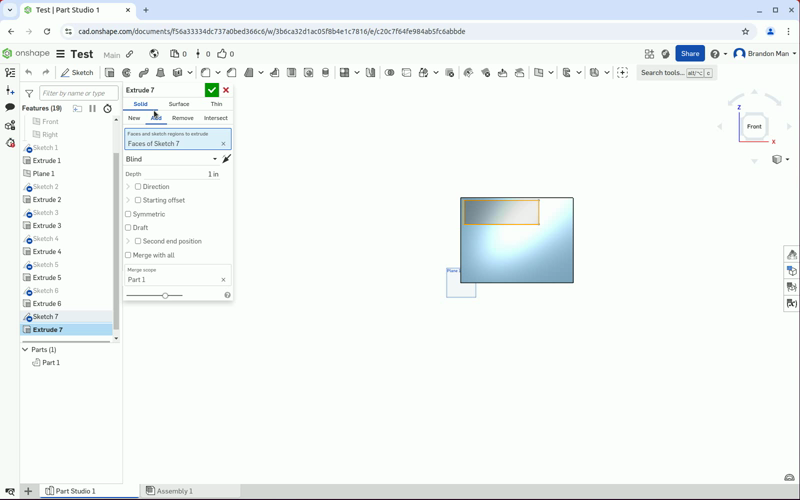
mouse_move(186, 120)
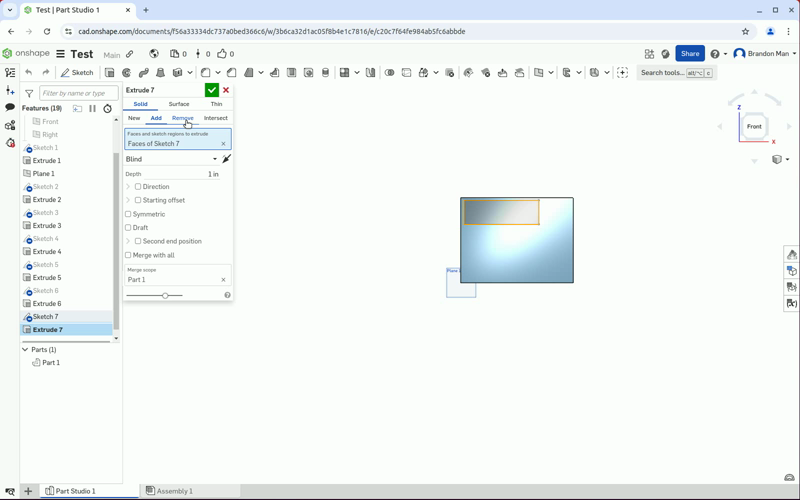
click(186, 120)
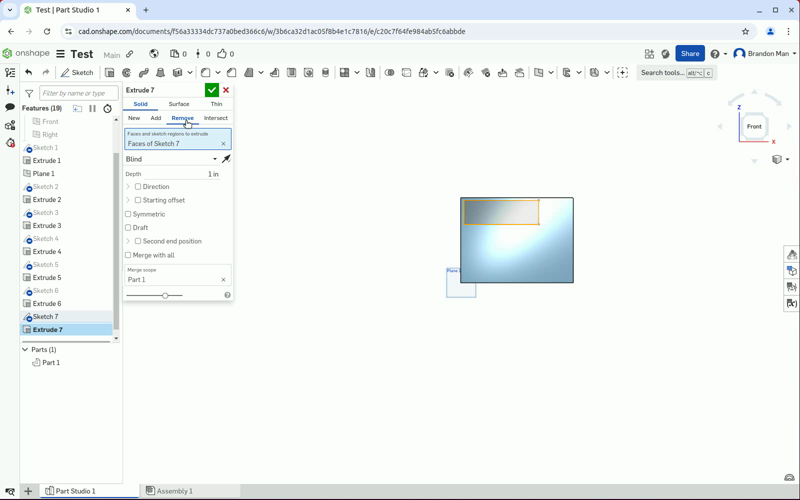
key(tab, 4)
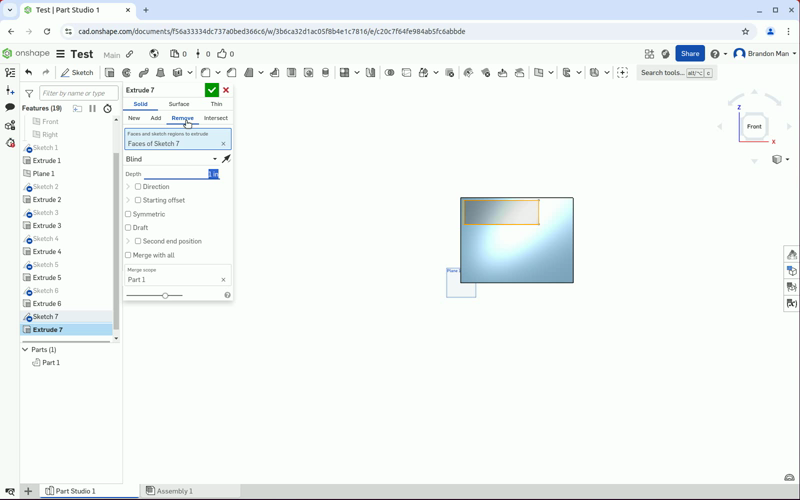
text(19.498)
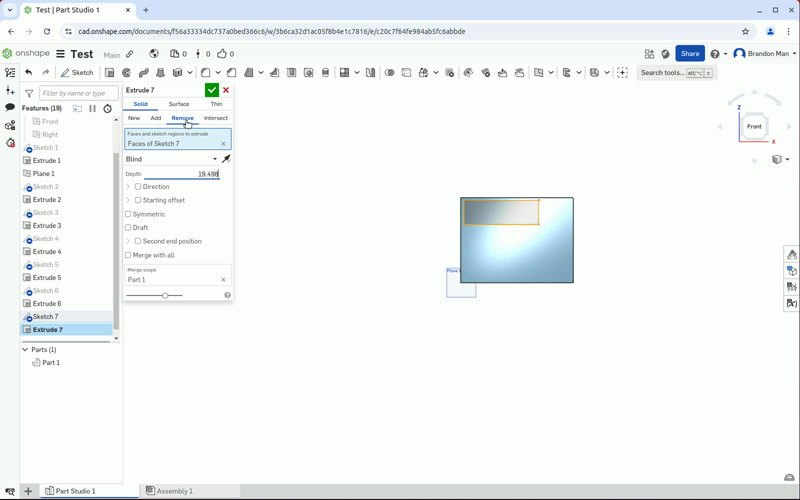
key(tab, 6)
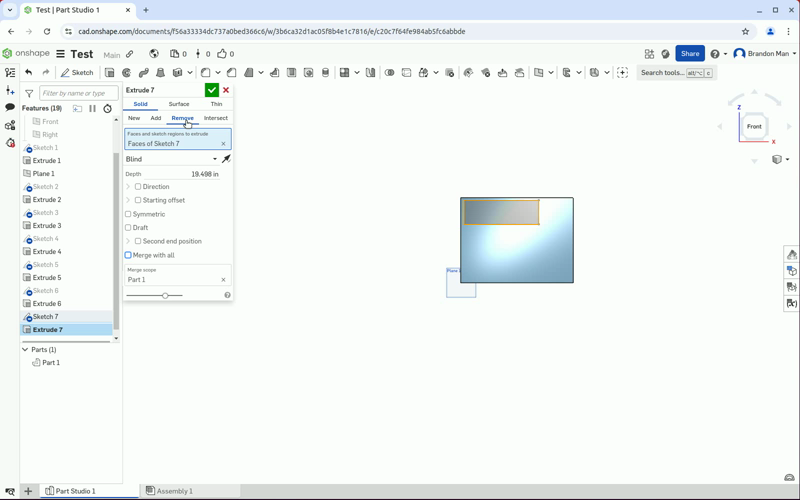
key(space)
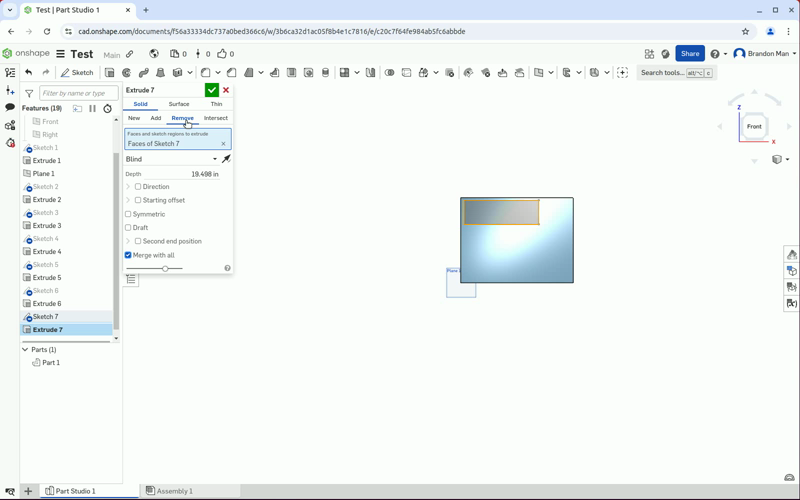
key(enter)
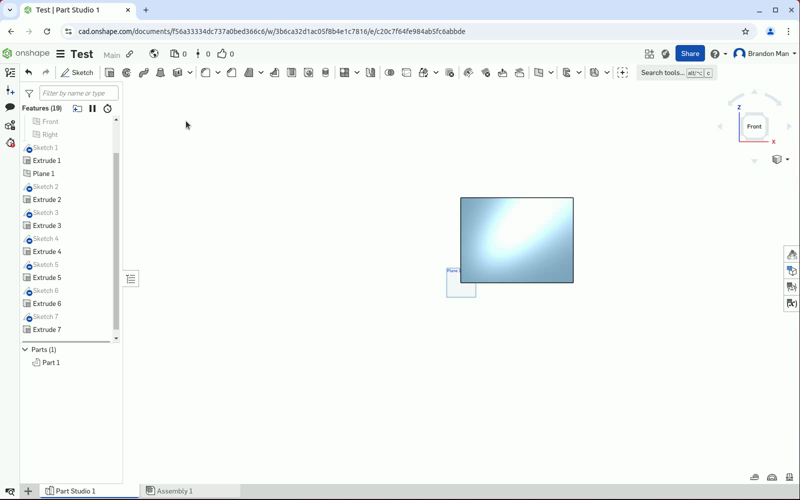
key(shift+h)
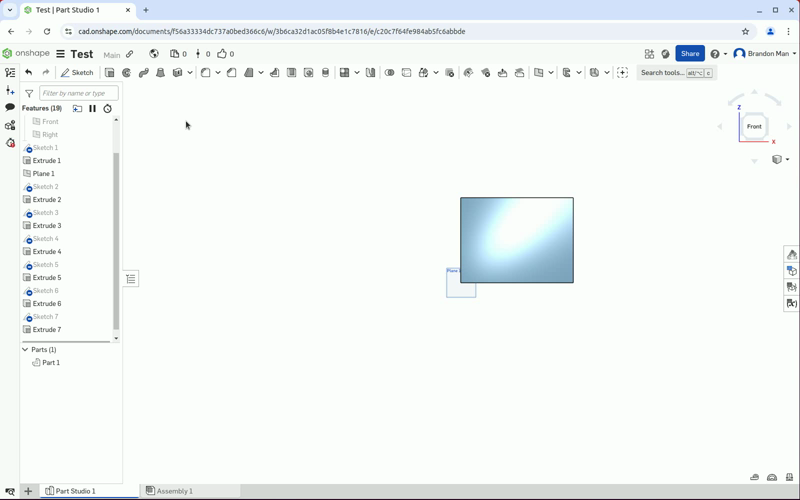
key(shift+h)
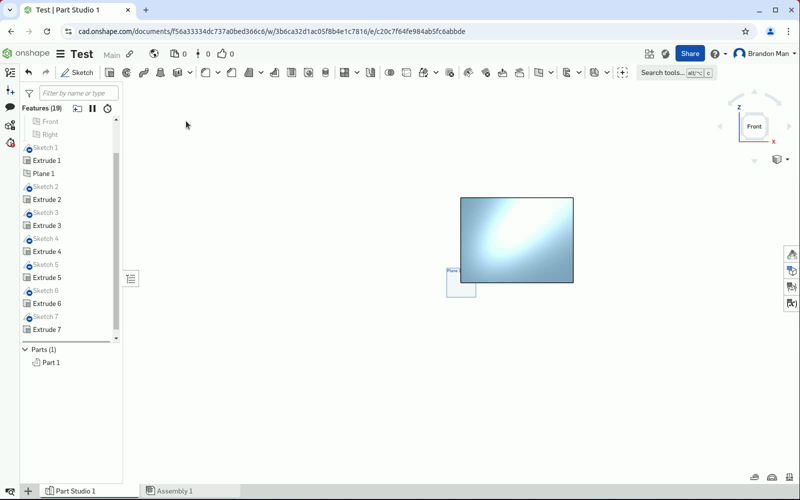
mouse_move(69, 150)
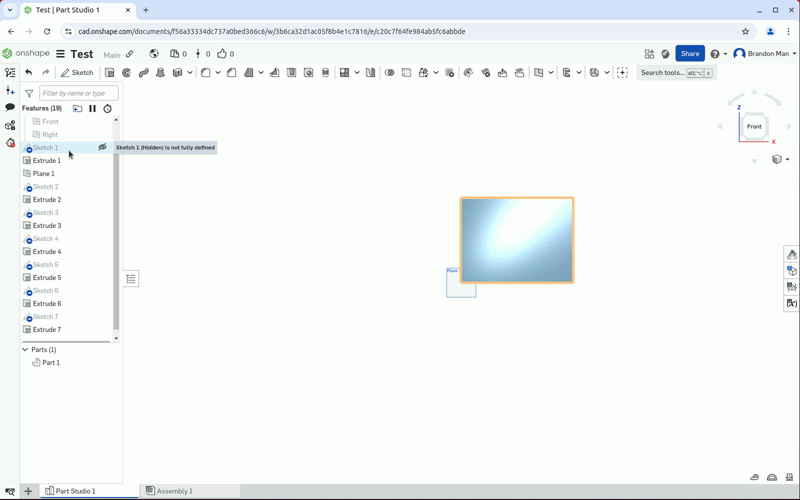
click(69, 150)
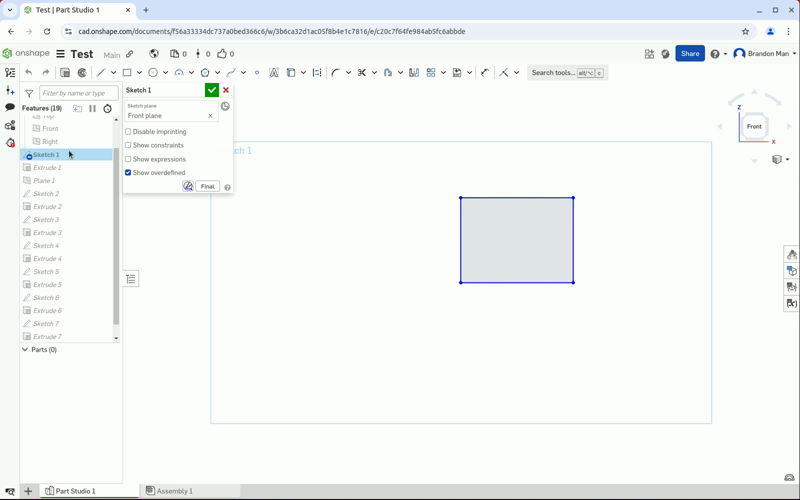
mouse_move(229, 92)
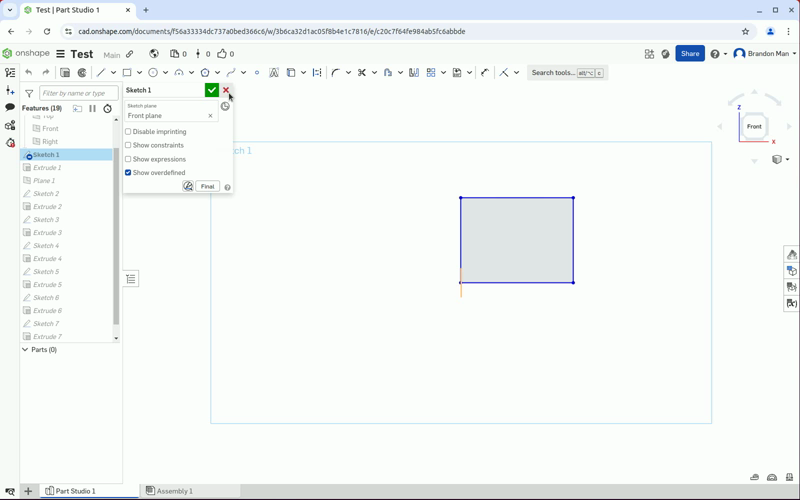
click(229, 92)
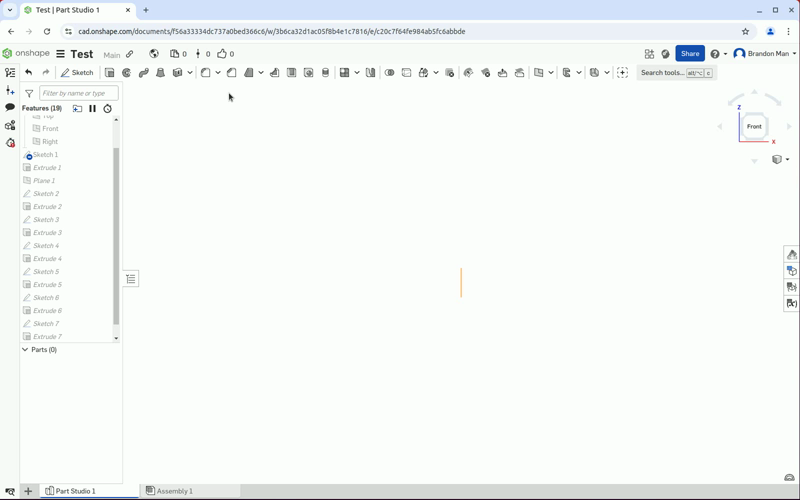
key(shift+s)
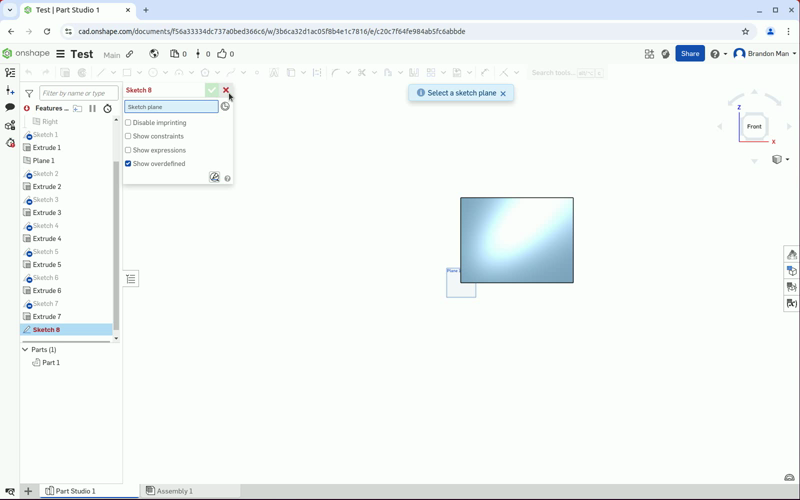
mouse_move(69, 163)
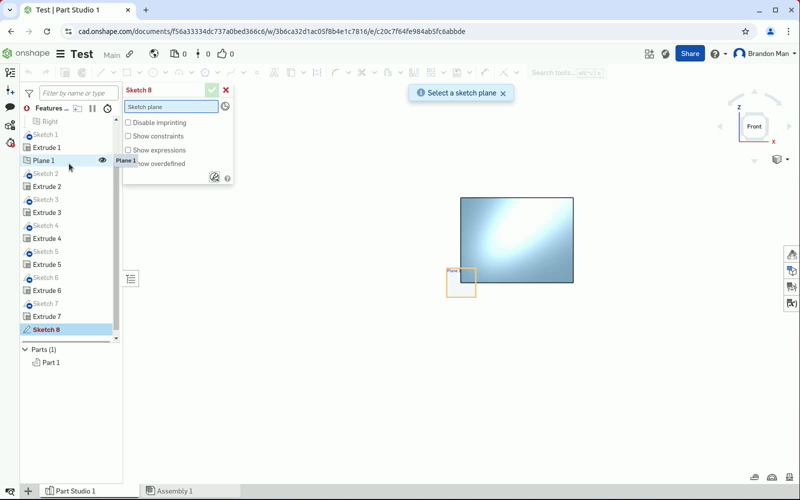
click(69, 163)
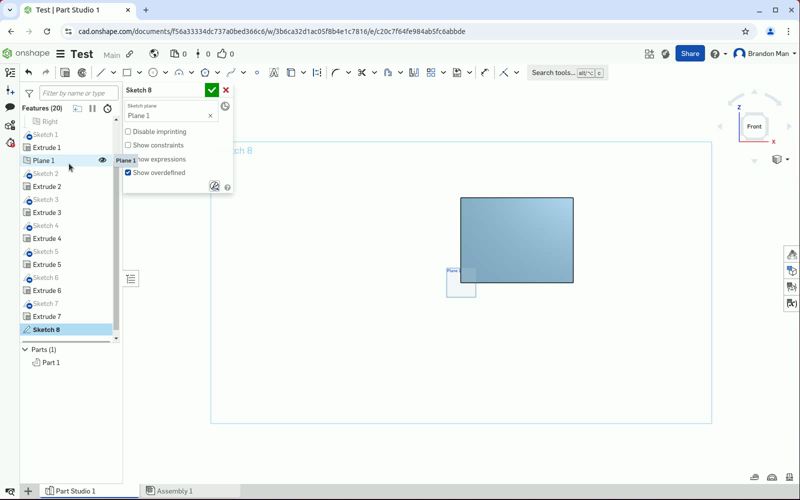
mouse_move(73, 352)
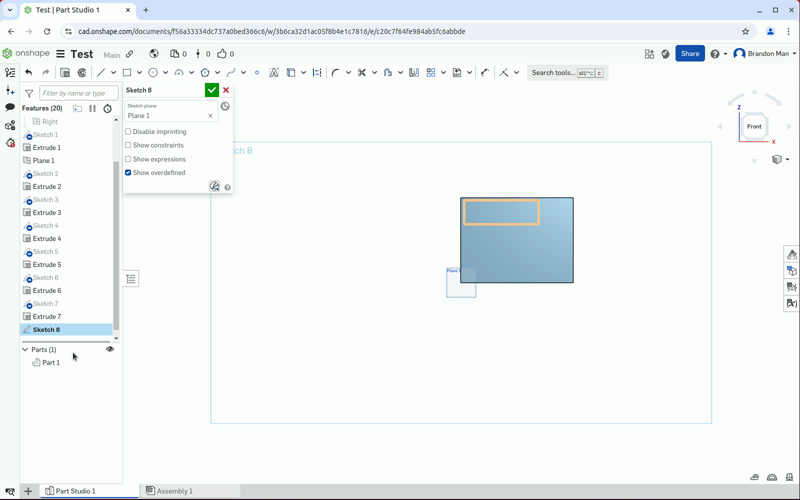
key(y)
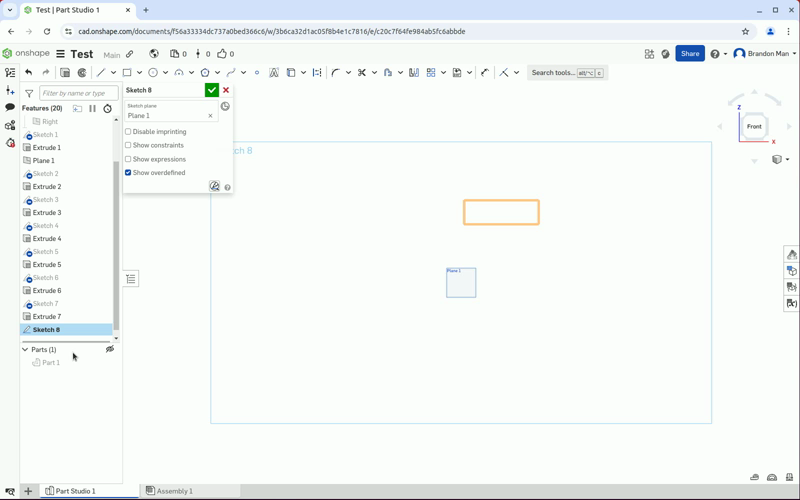
key(l)
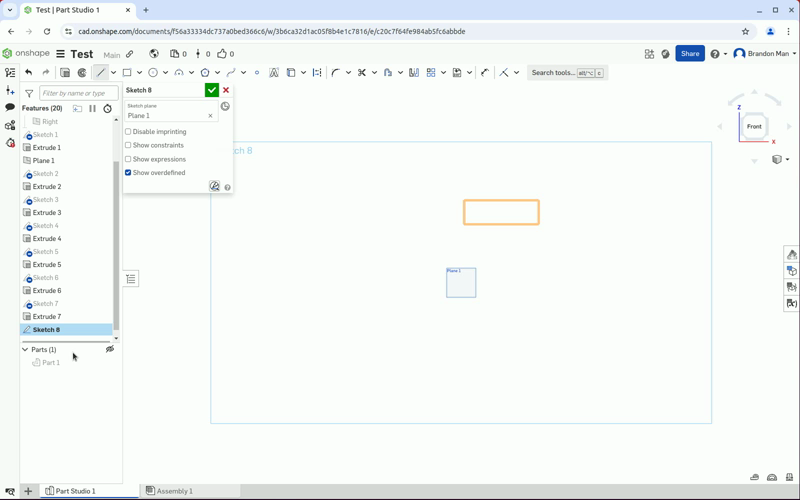
key_down(shift)
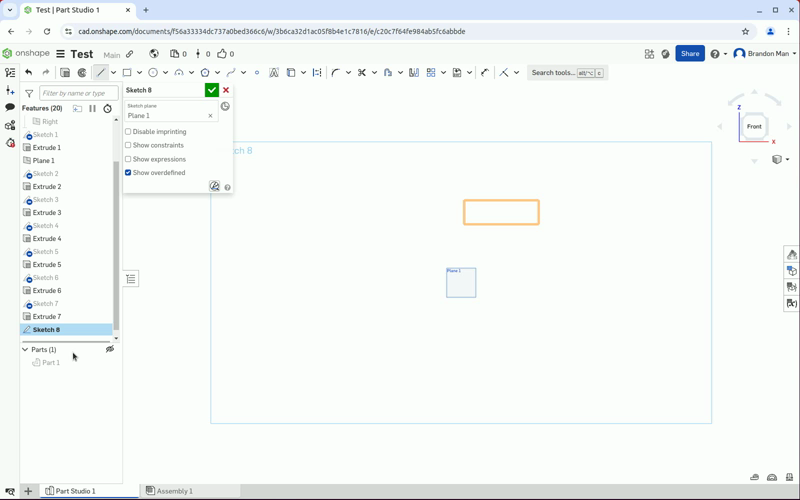
mouse_move(495, 252)
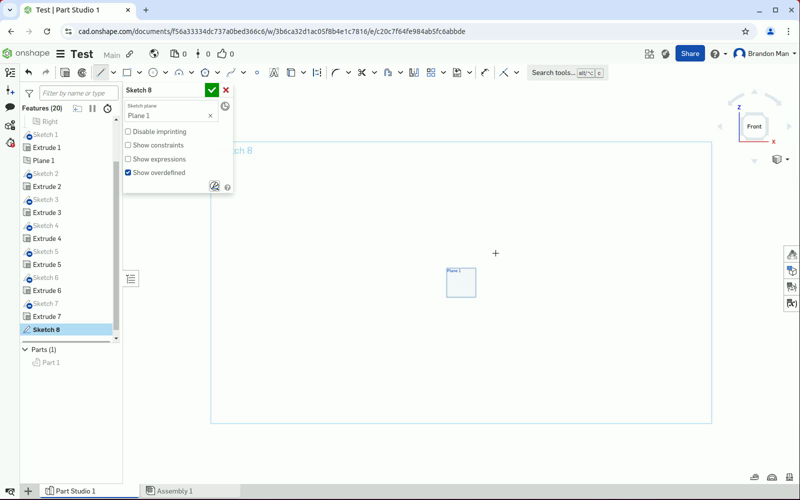
click(495, 252)
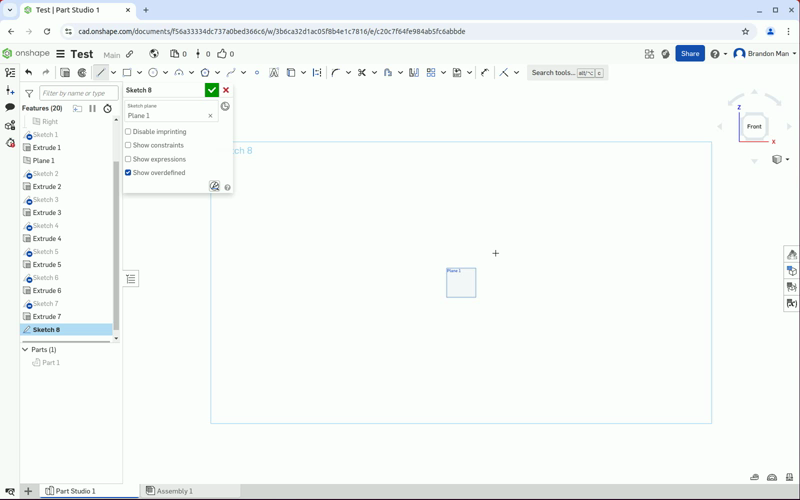
key_up(shift)
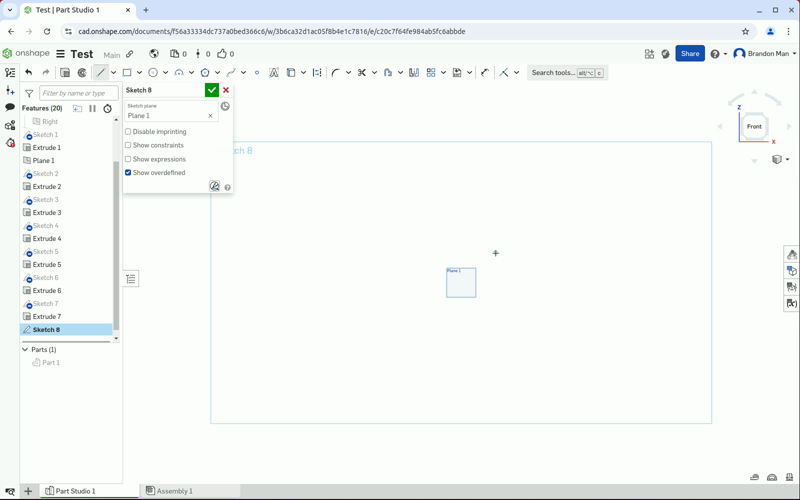
key_down(shift)
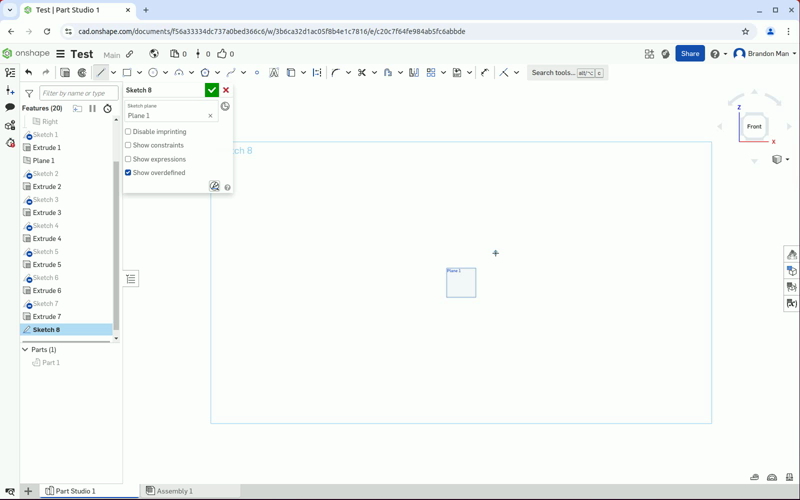
mouse_move(525, 252)
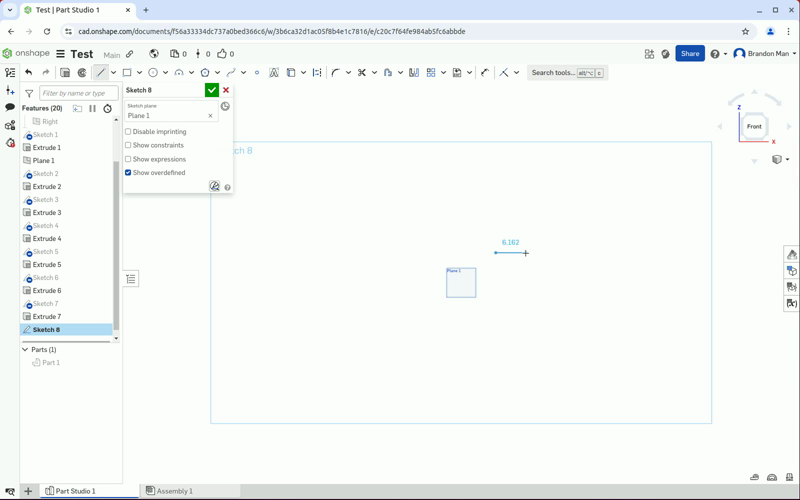
mouse_move(538, 252)
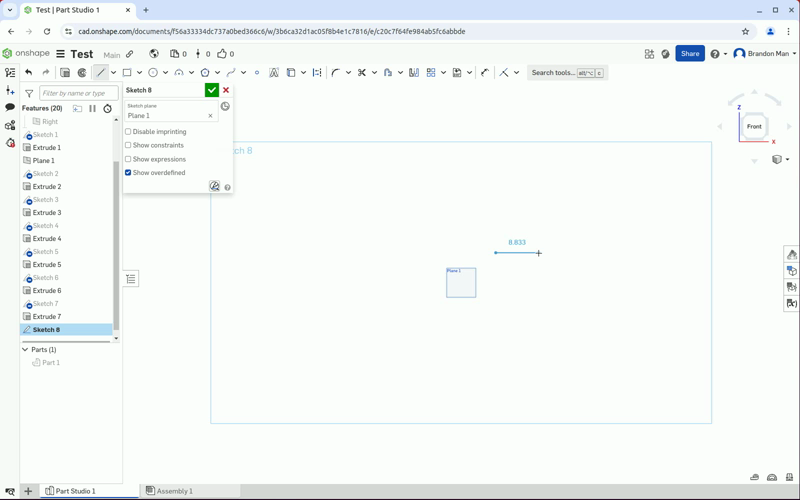
click(538, 252)
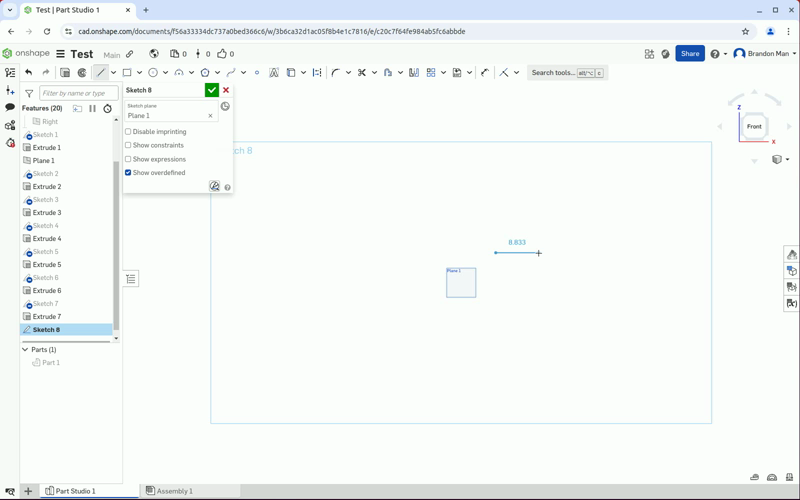
key_up(shift)
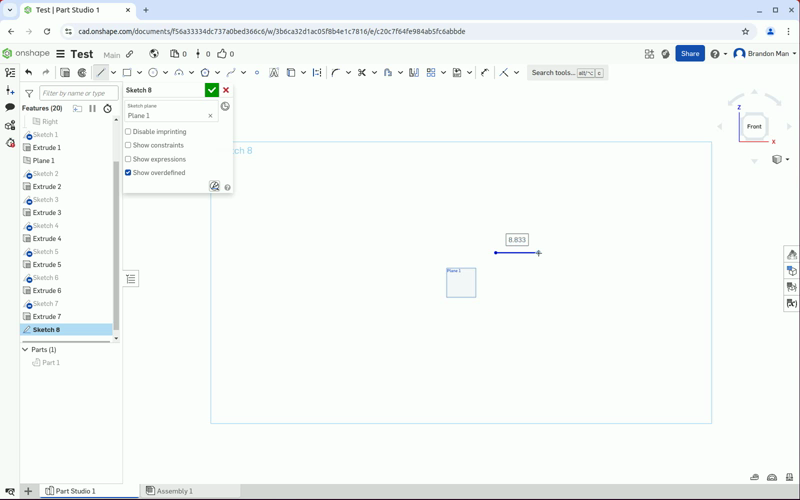
key_down(shift)
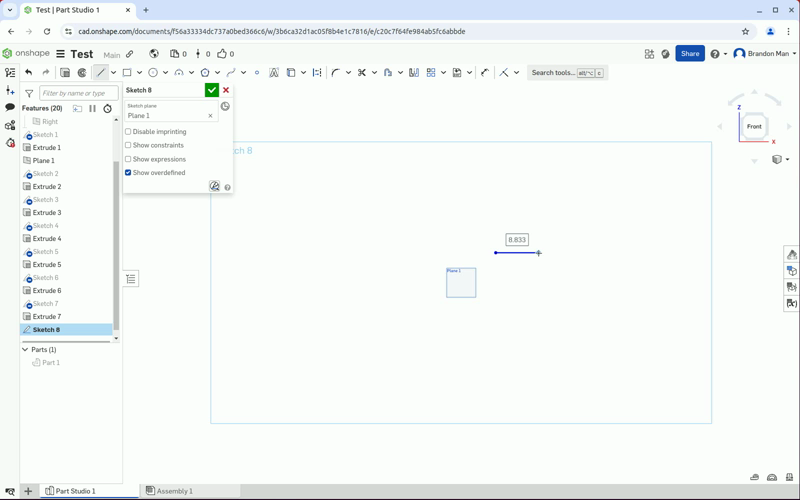
mouse_move(568, 252)
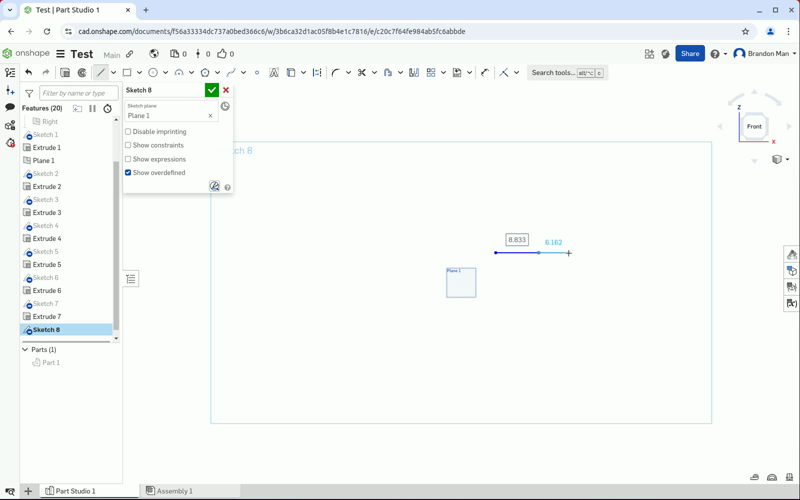
mouse_move(538, 228)
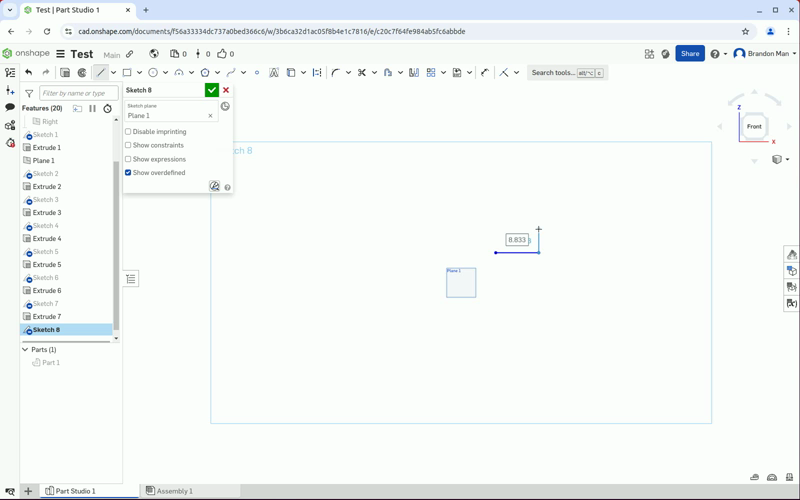
click(538, 228)
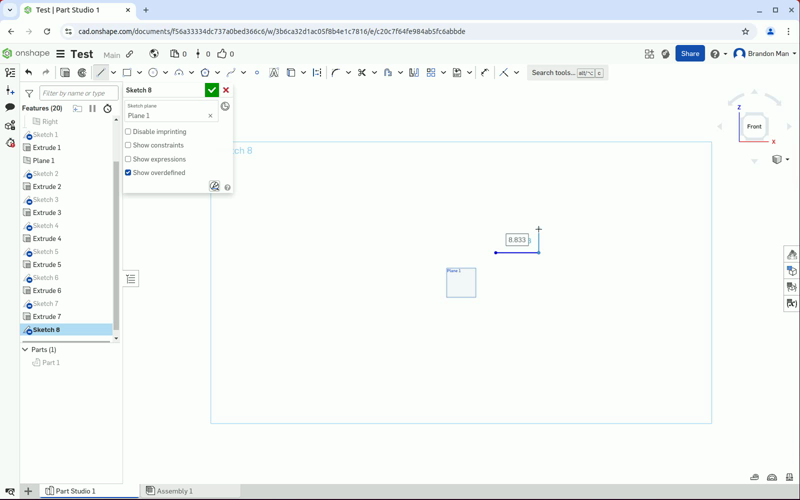
key_up(shift)
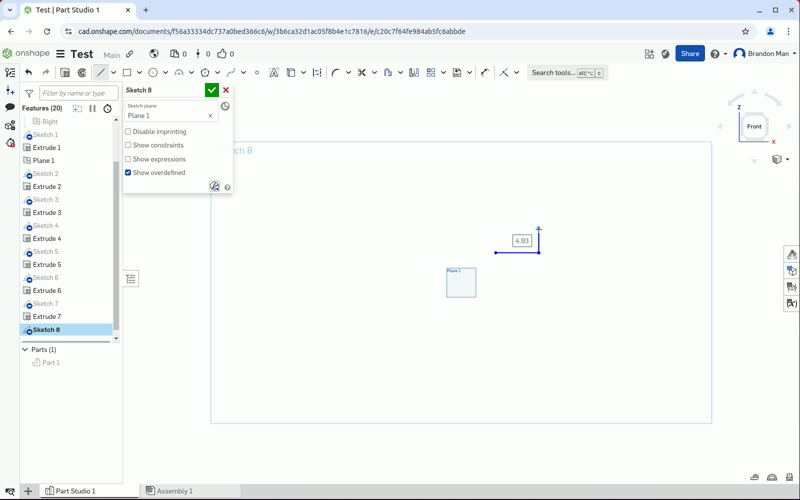
key_down(shift)
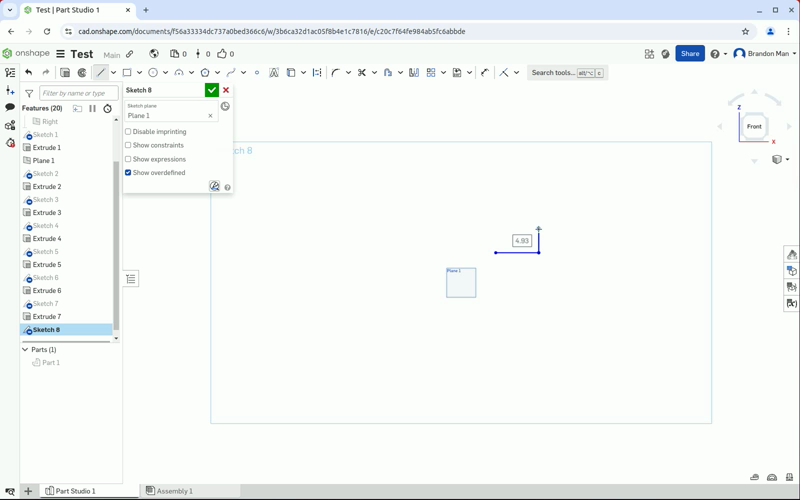
mouse_move(568, 228)
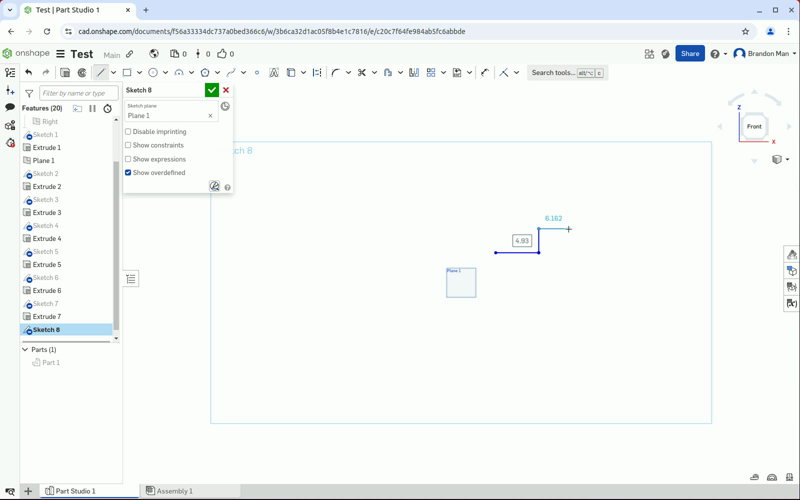
mouse_move(495, 228)
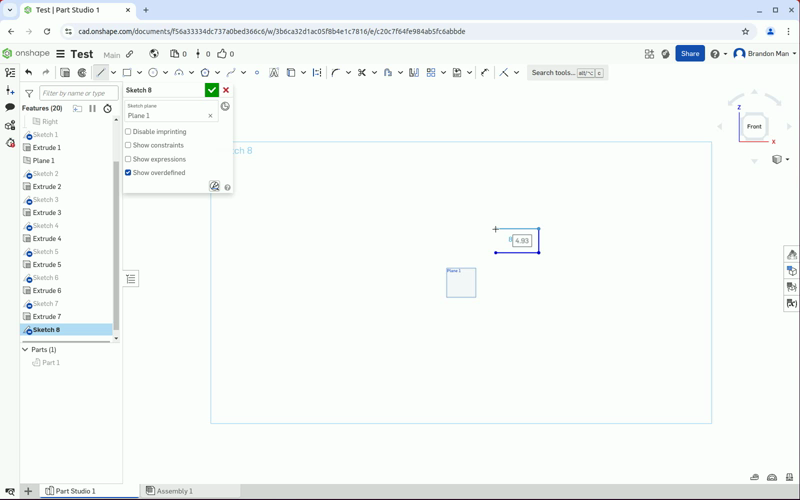
click(495, 228)
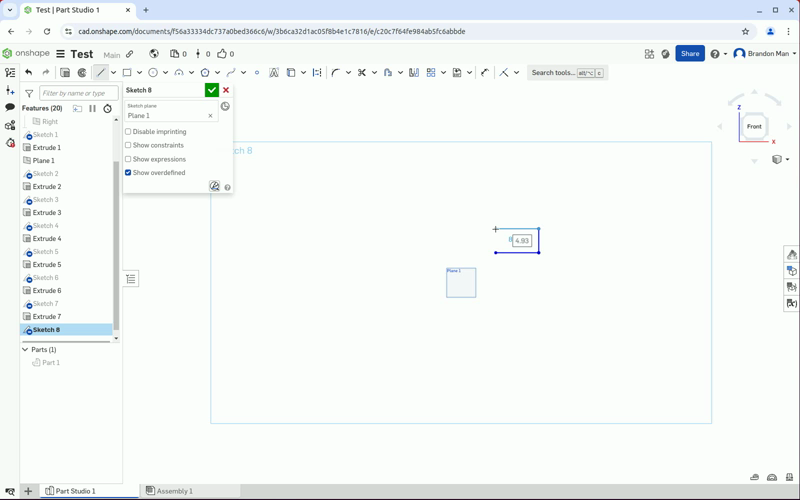
key_up(shift)
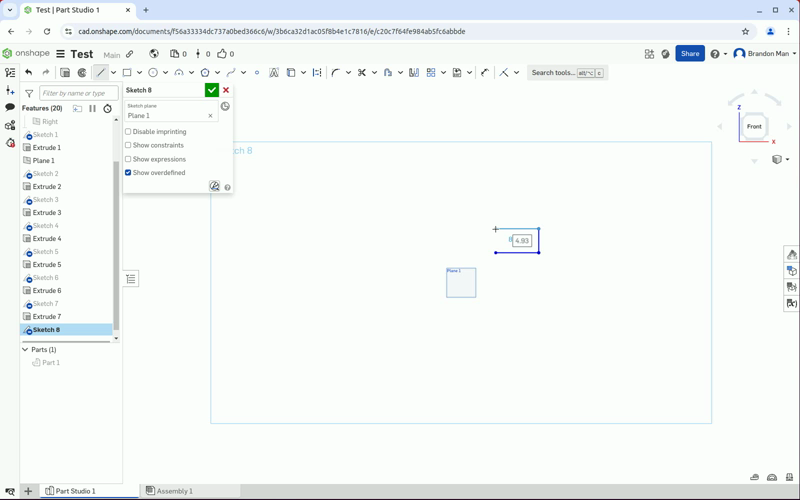
mouse_move(525, 228)
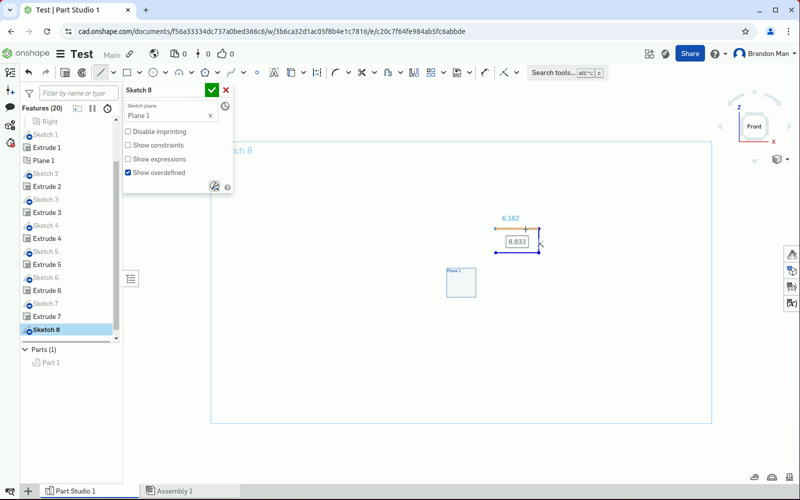
key_down(shift)
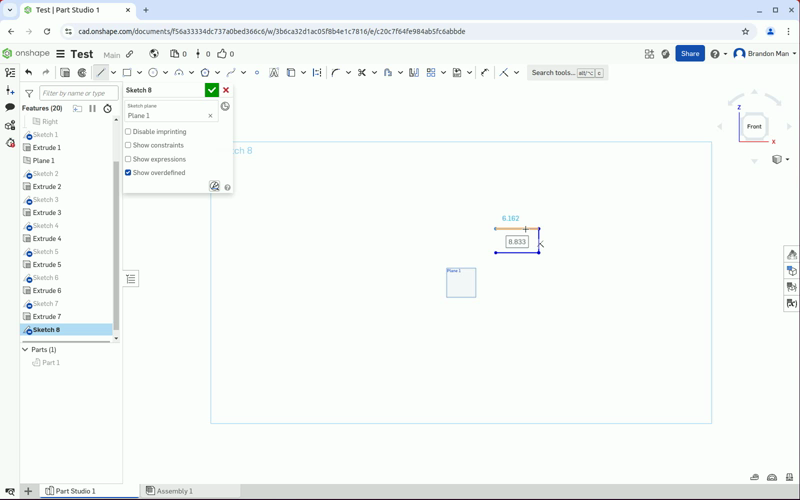
mouse_move(495, 252)
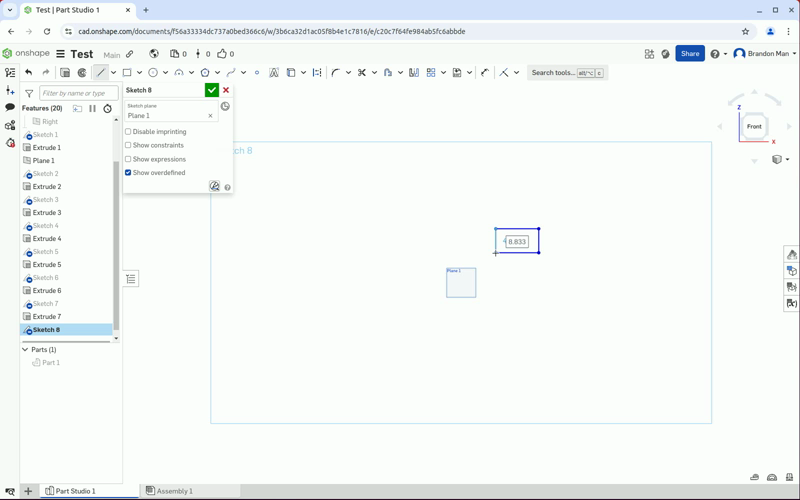
key_up(shift)
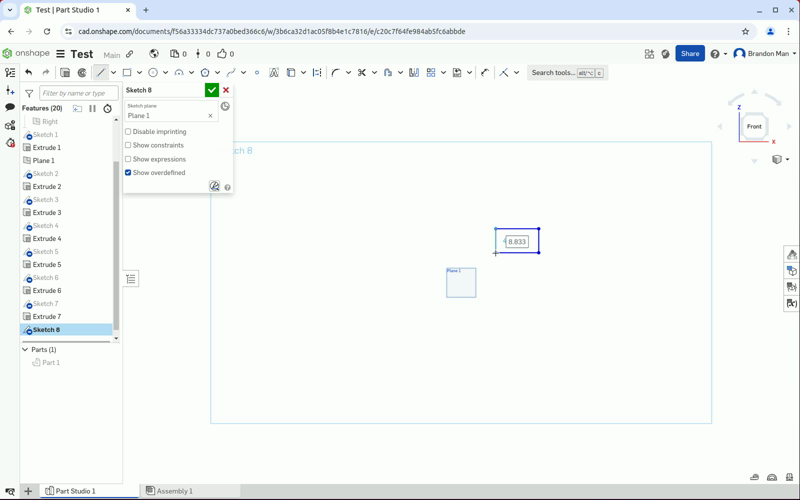
click(495, 252)
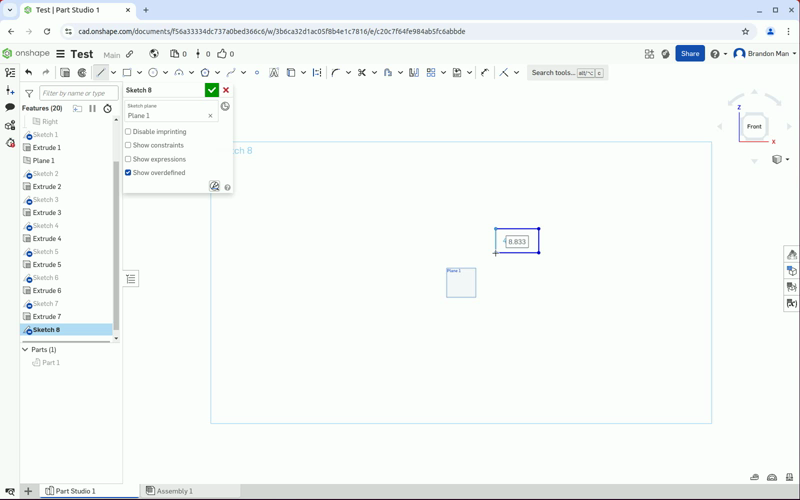
key(esc)
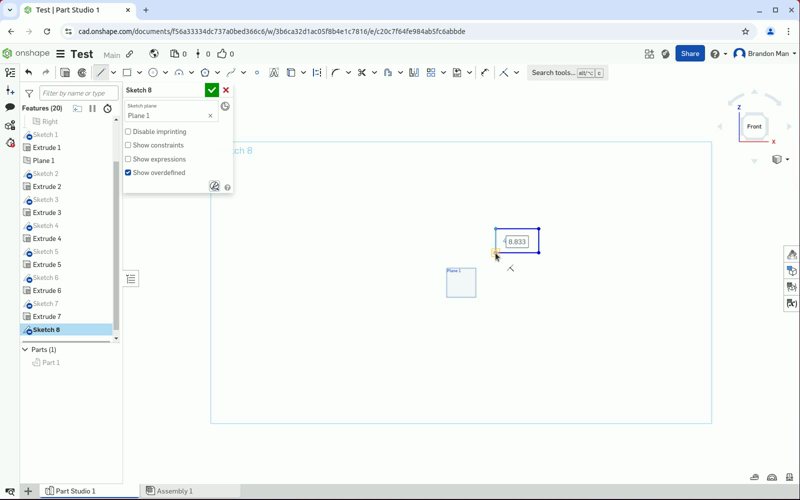
mouse_move(535, 242)
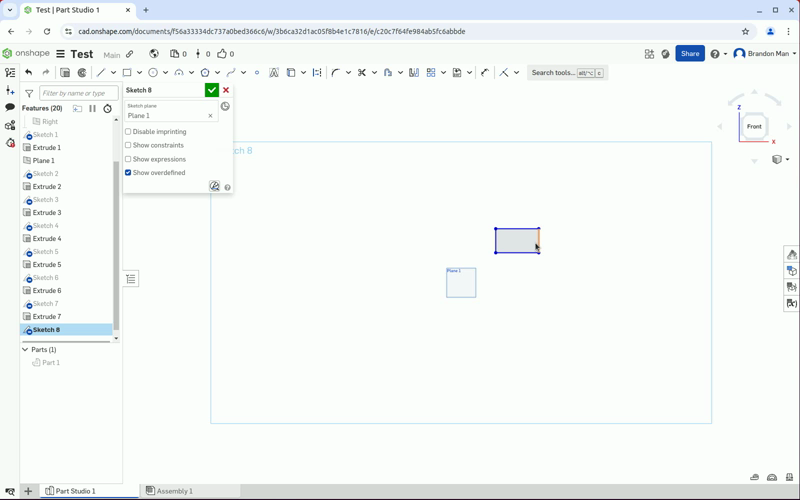
scroll(6)
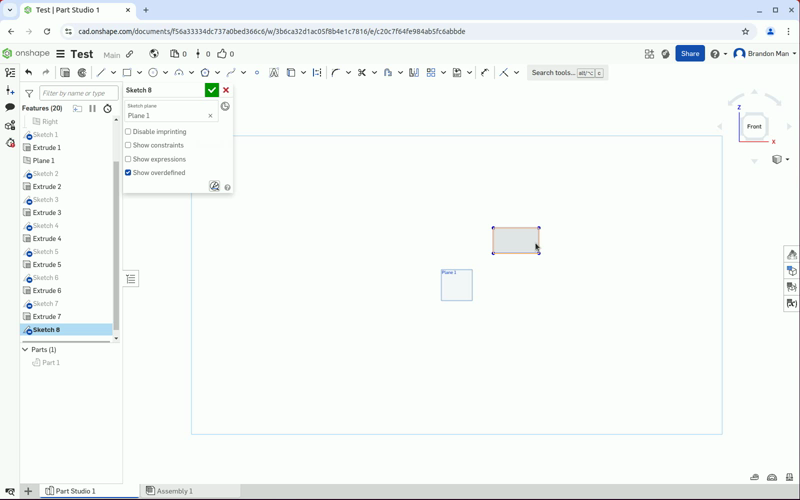
scroll(6)
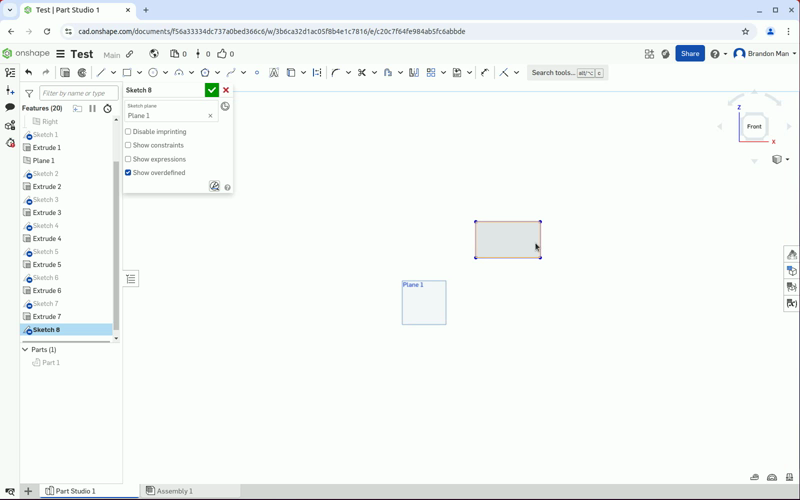
scroll(6)
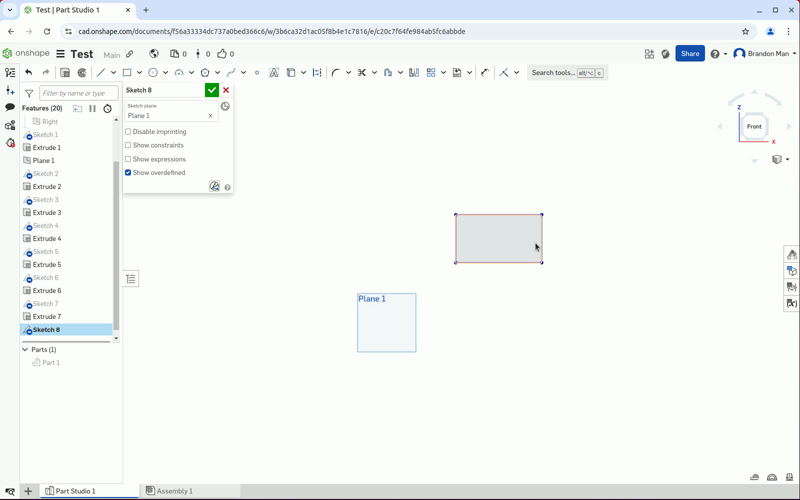
scroll(6)
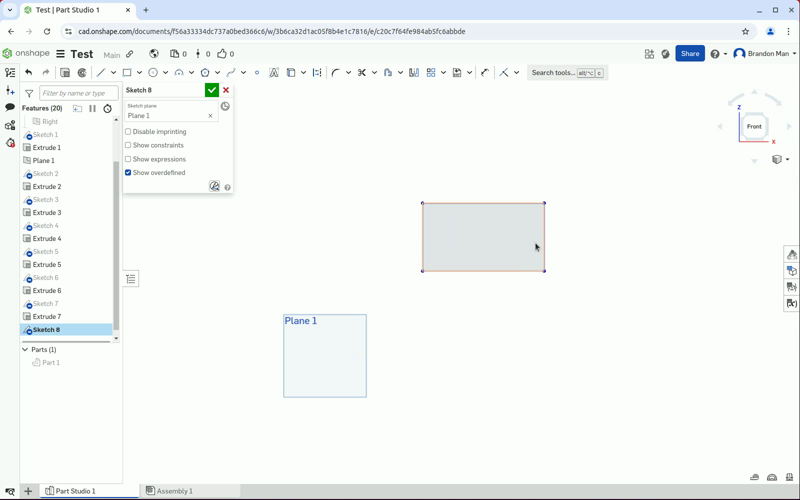
scroll(6)
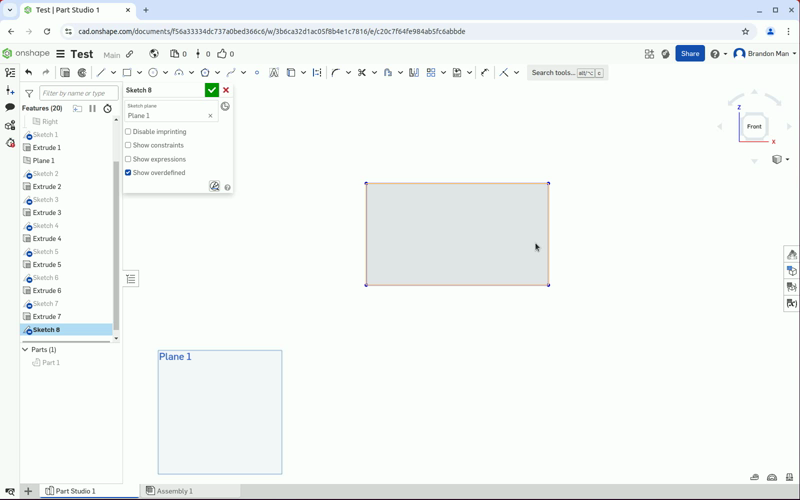
scroll(6)
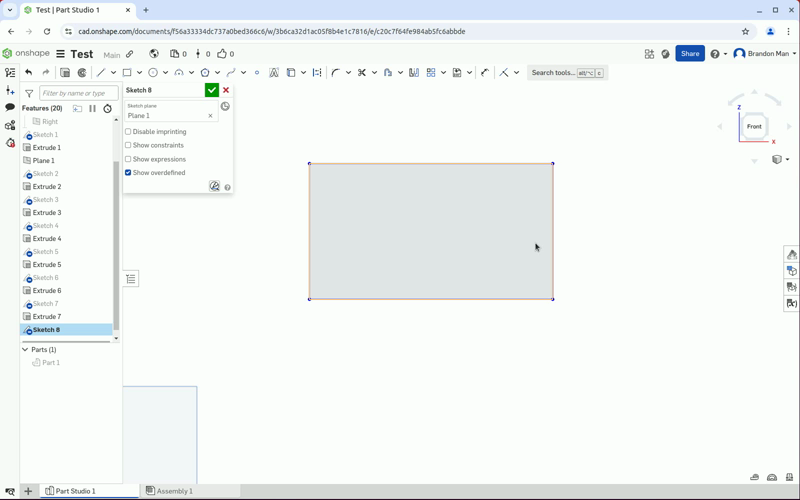
scroll(6)
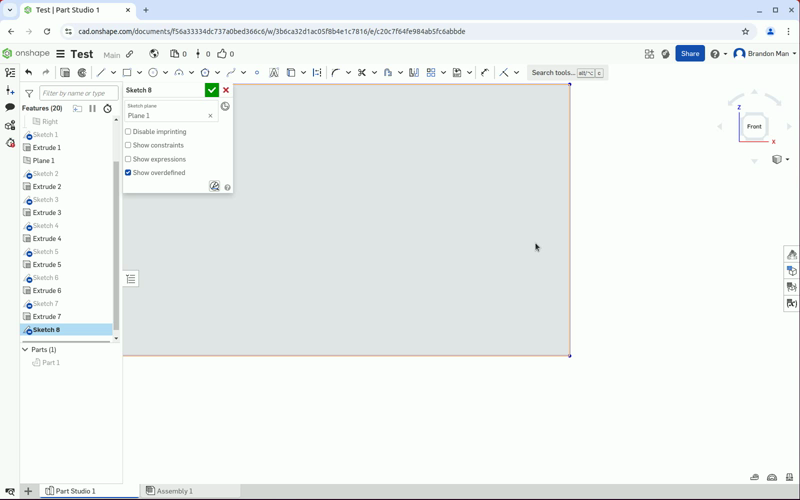
click(535, 242)
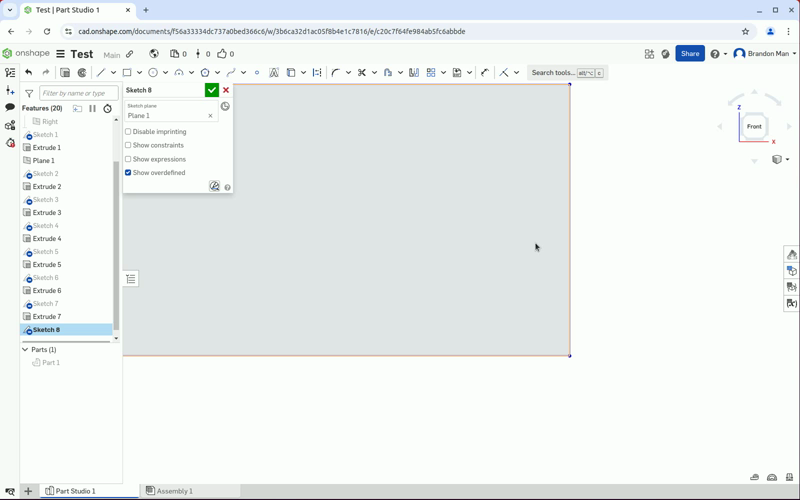
scroll(-6)
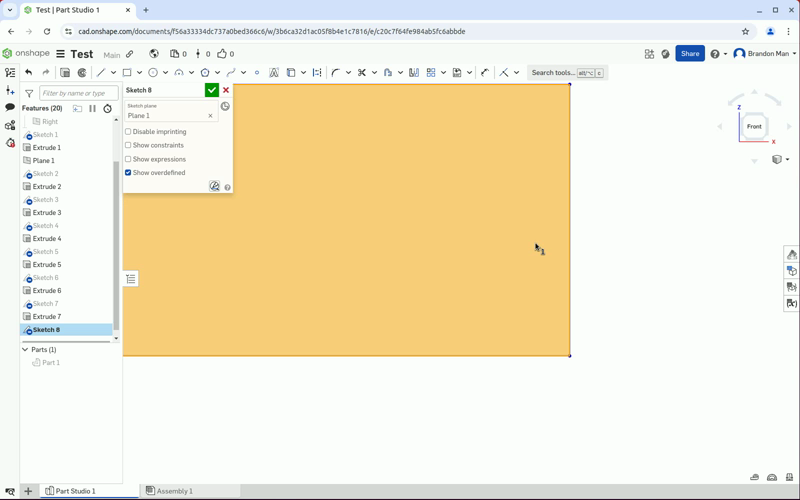
scroll(-6)
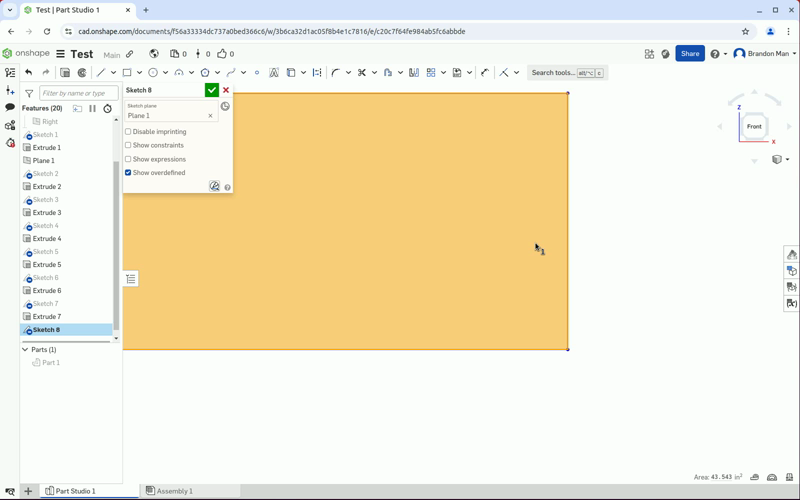
scroll(-6)
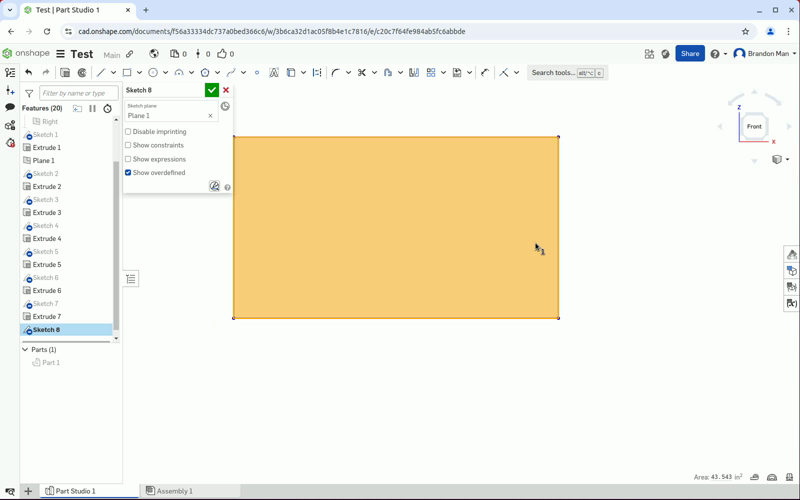
scroll(-6)
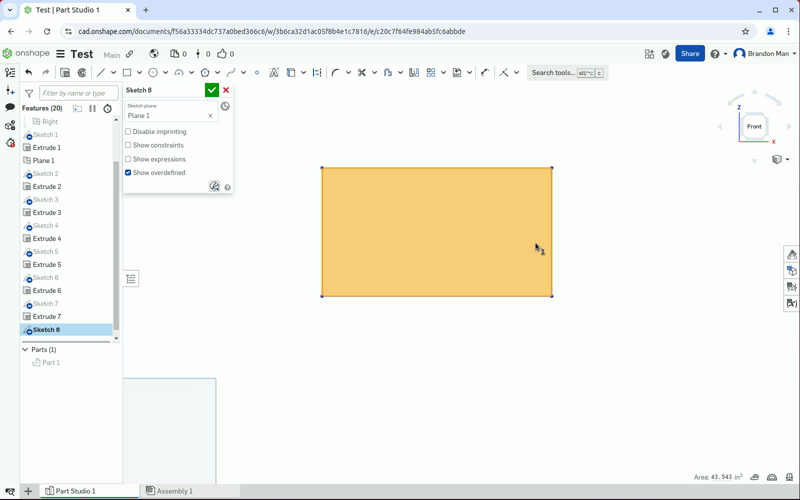
scroll(-6)
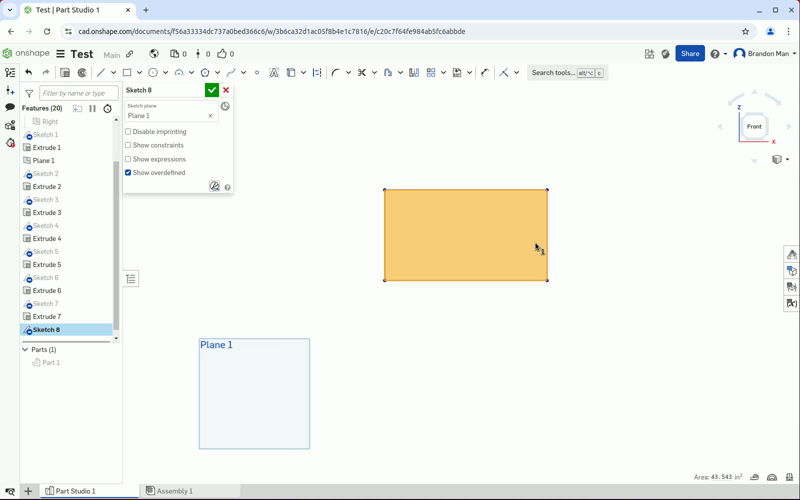
scroll(-6)
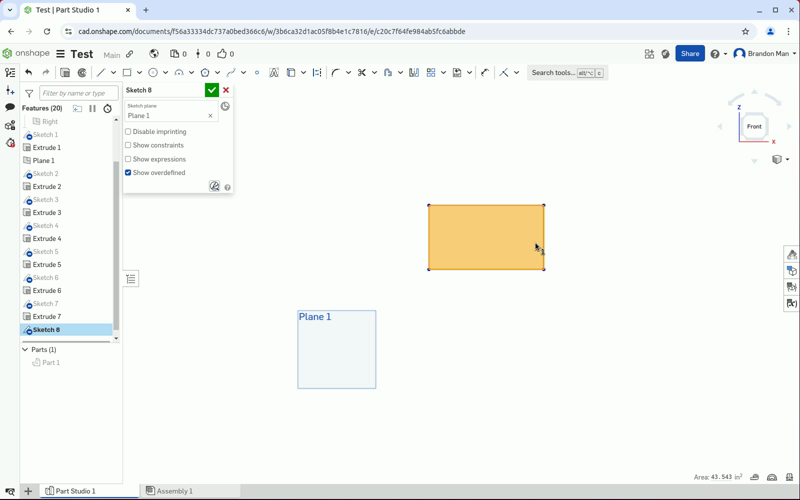
scroll(-6)
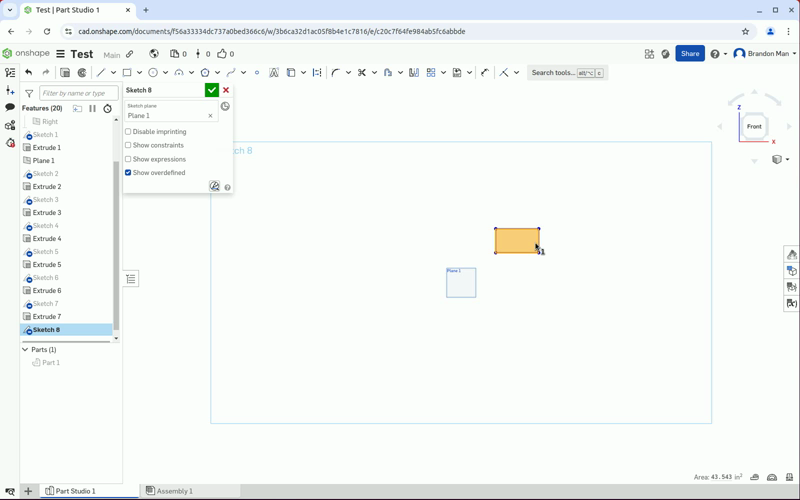
mouse_move(73, 352)
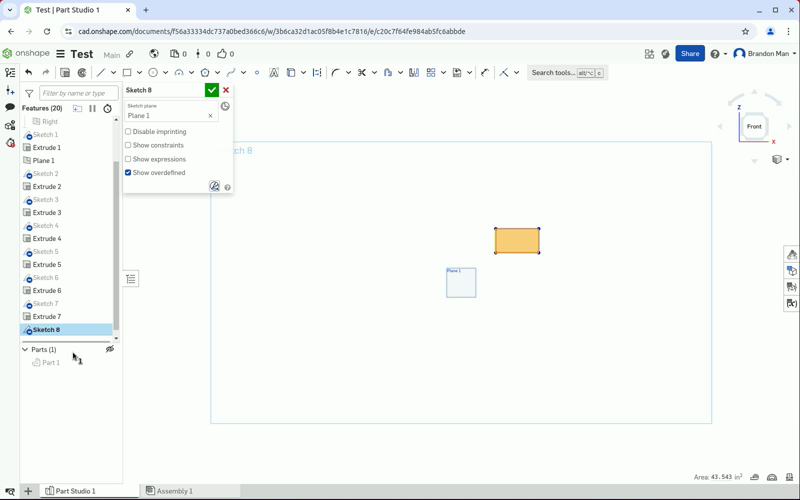
key(shift+y)
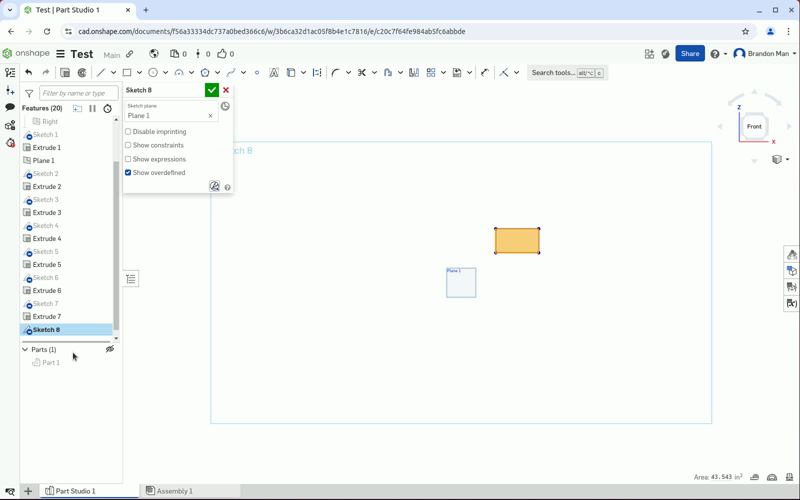
key(shift+e)
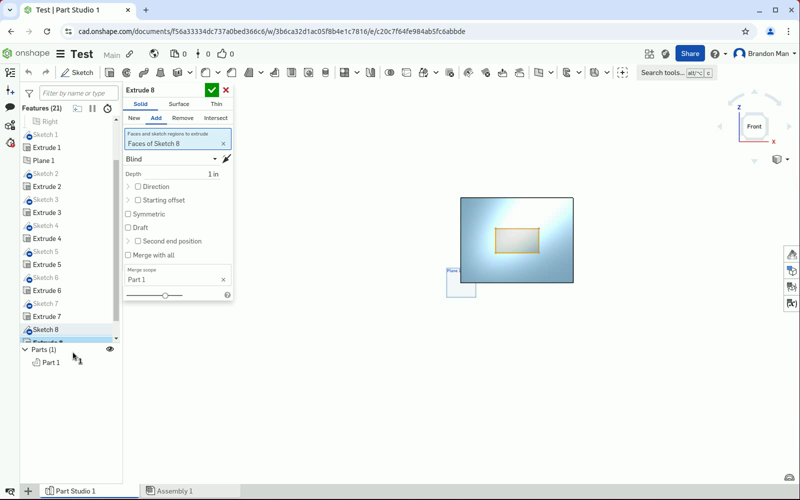
mouse_move(143, 106)
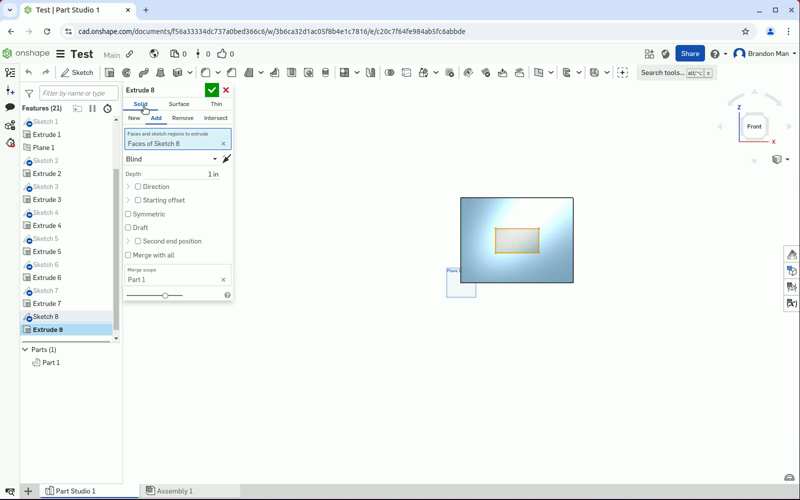
click(143, 106)
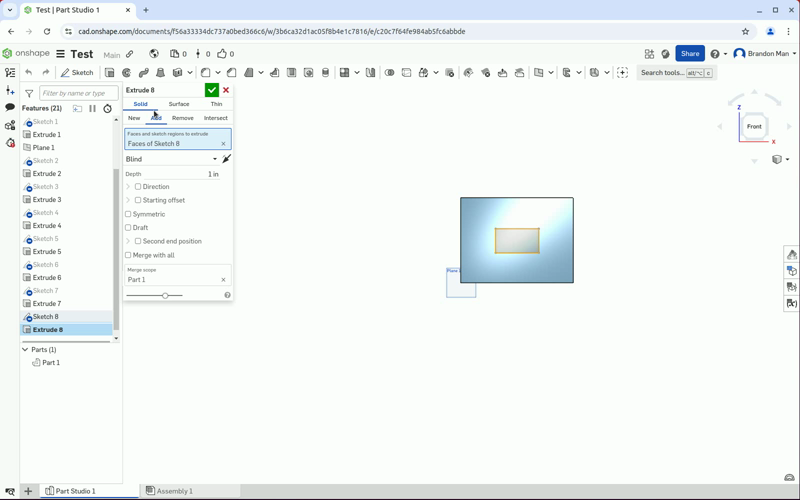
mouse_move(186, 120)
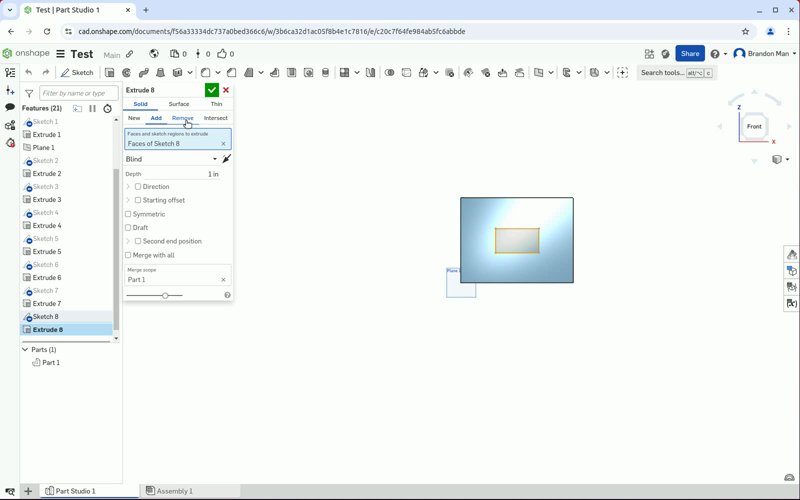
click(186, 120)
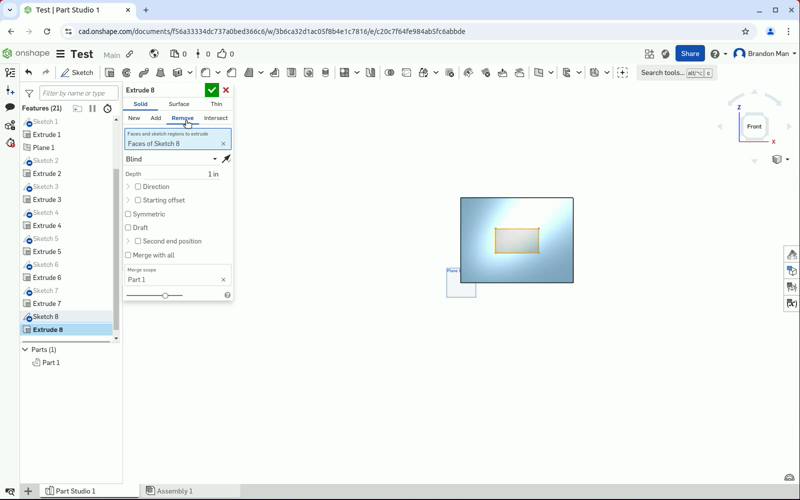
key(tab, 4)
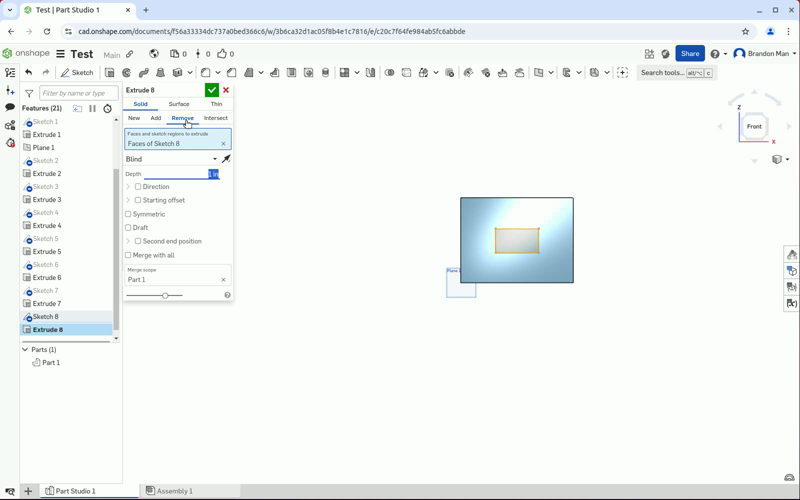
text(19.498)
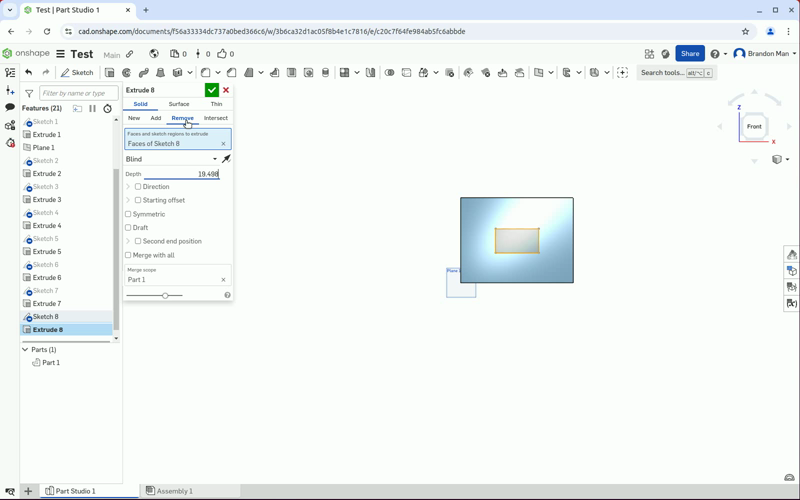
key(tab, 6)
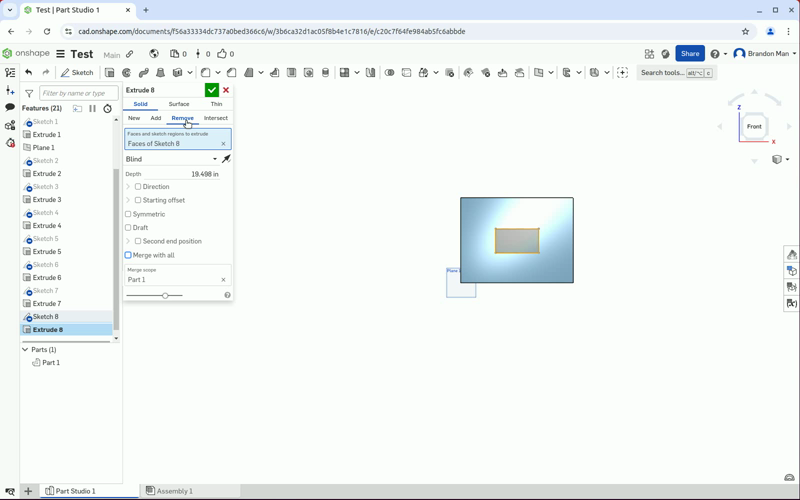
key(space)
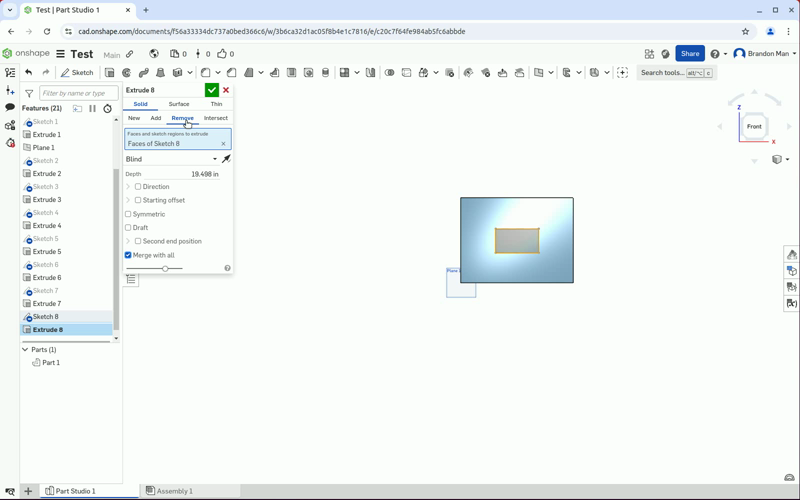
key(enter)
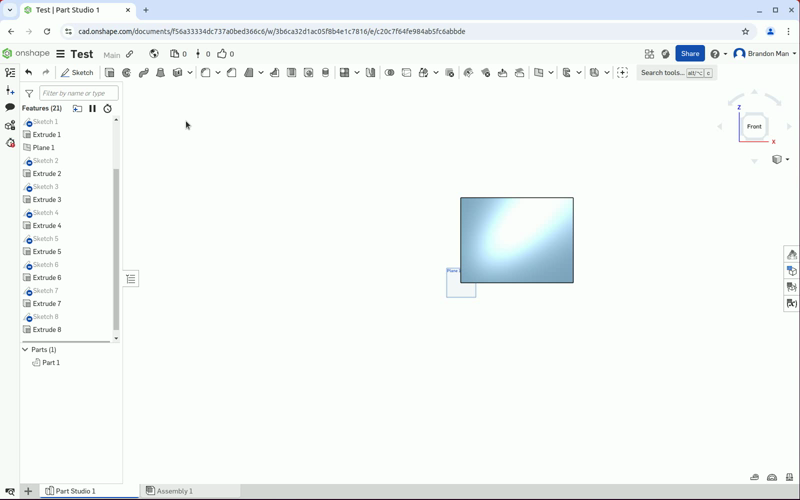
key(shift+h)
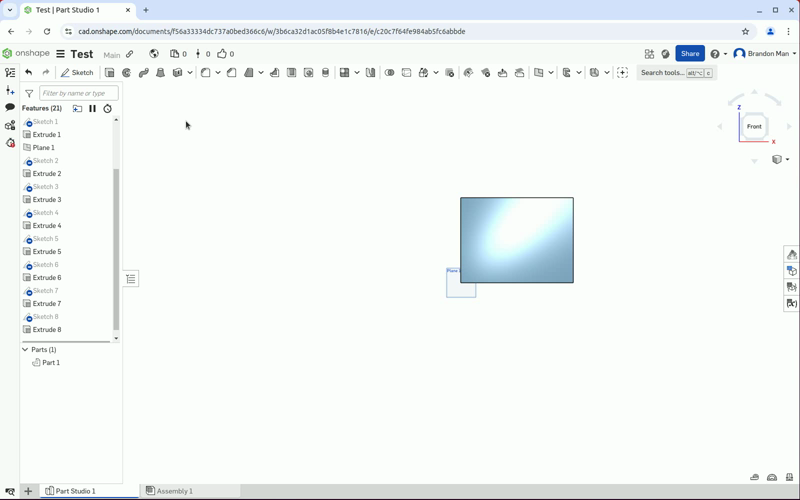
key(shift+h)
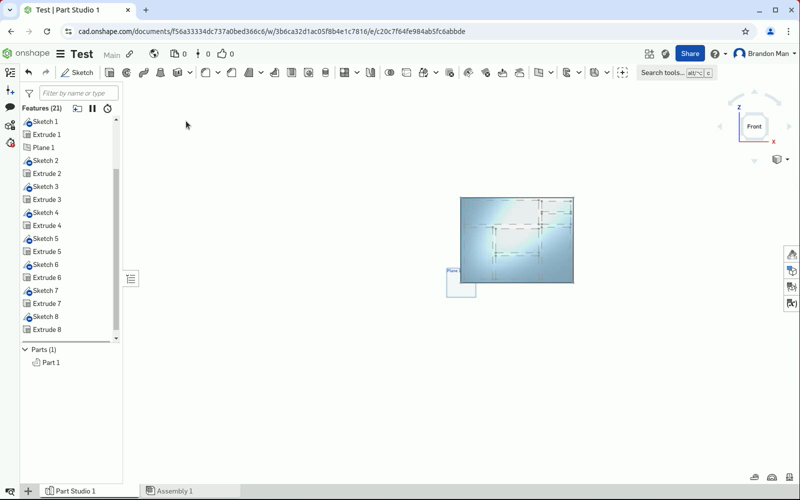
key(shift+7)
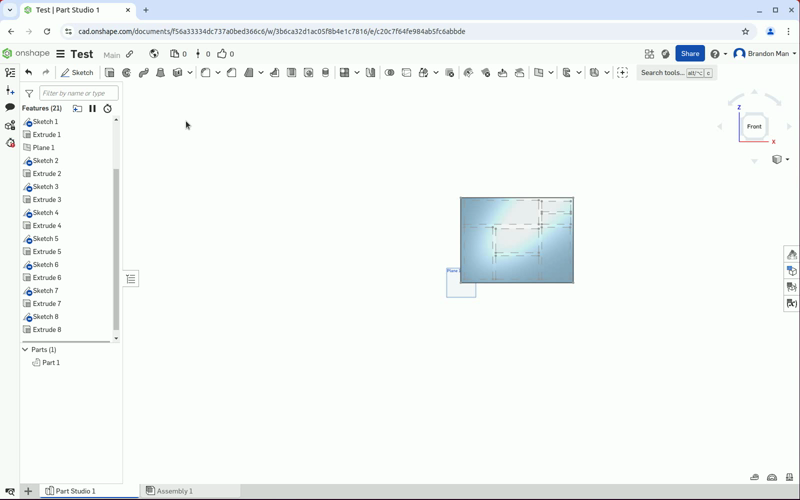
key(left, 2)
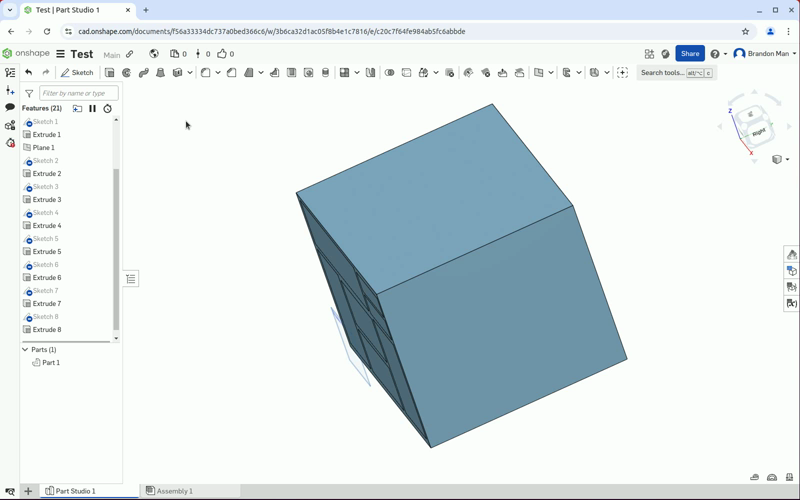
key(down, 2)
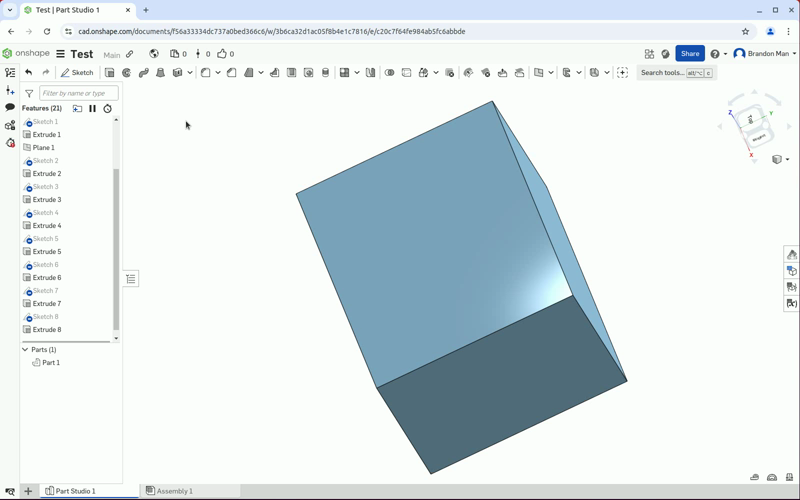
key(up, 2)
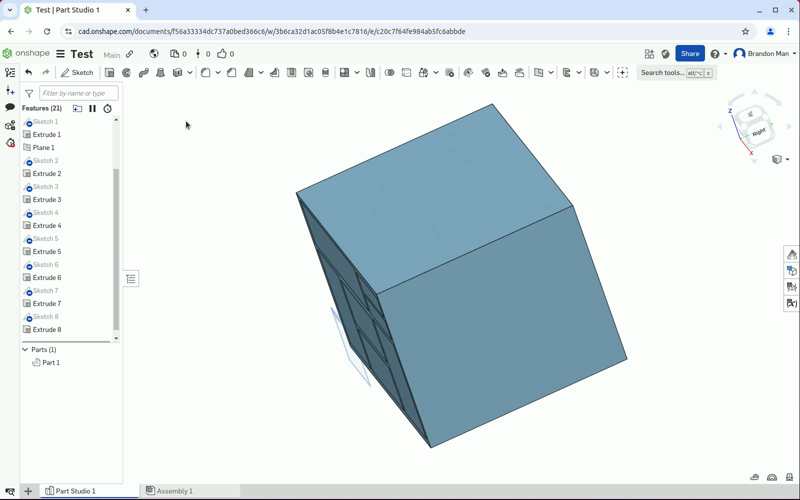
key(right, 2)
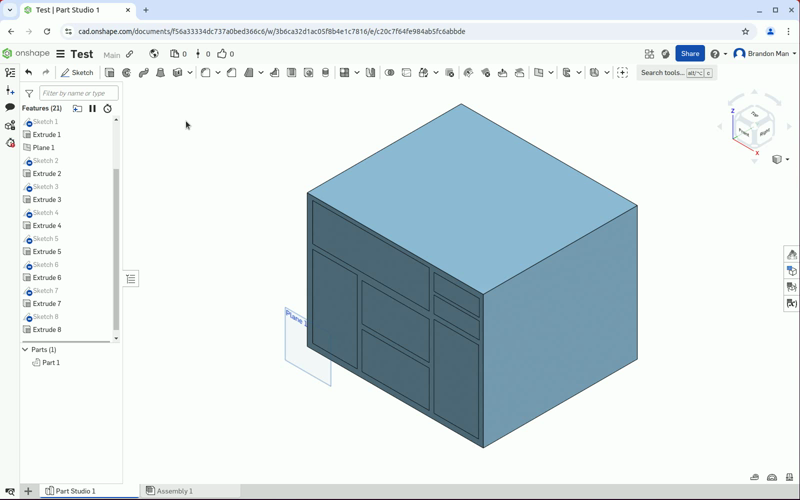
mouse_move(69, 124)
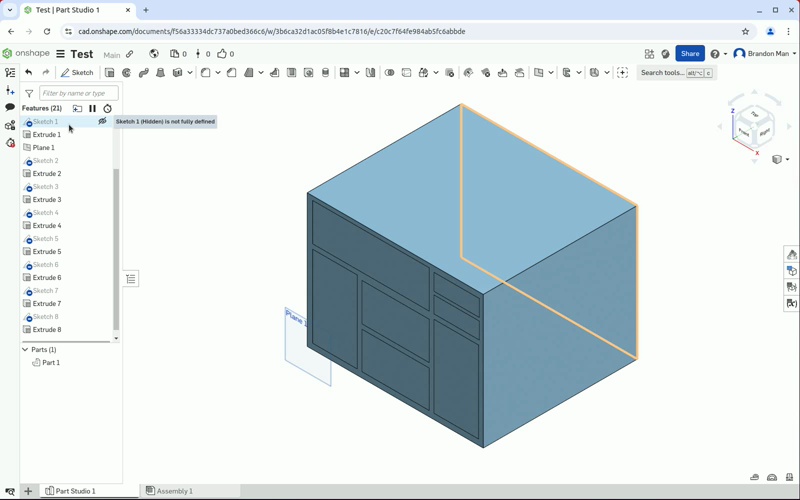
click(69, 124)